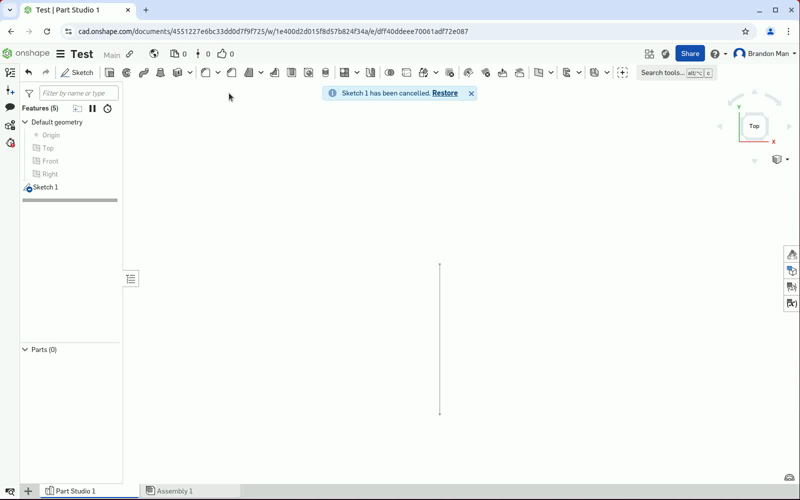
key(shift+h)
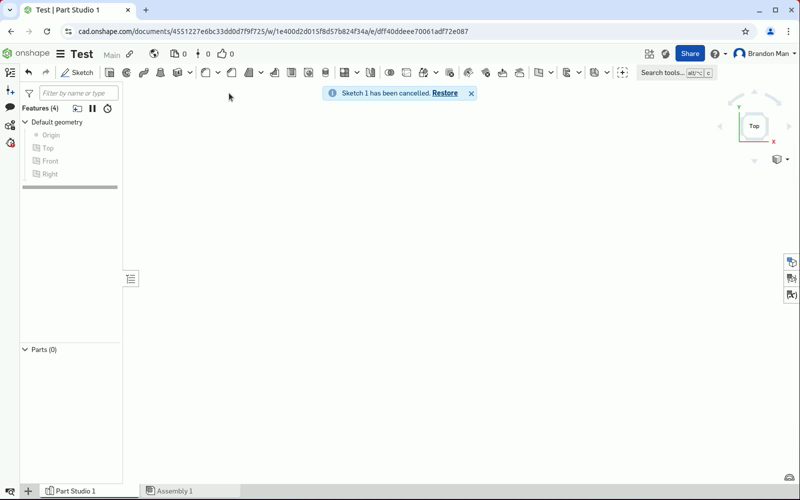
mouse_move(73, 352)
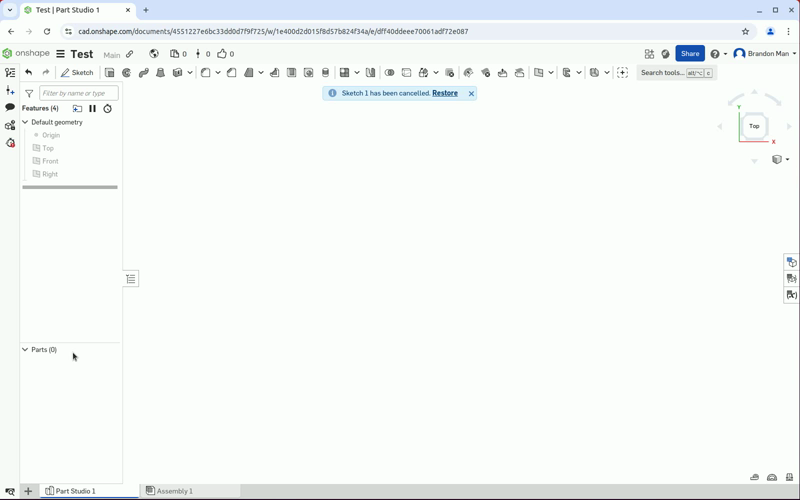
key(y)
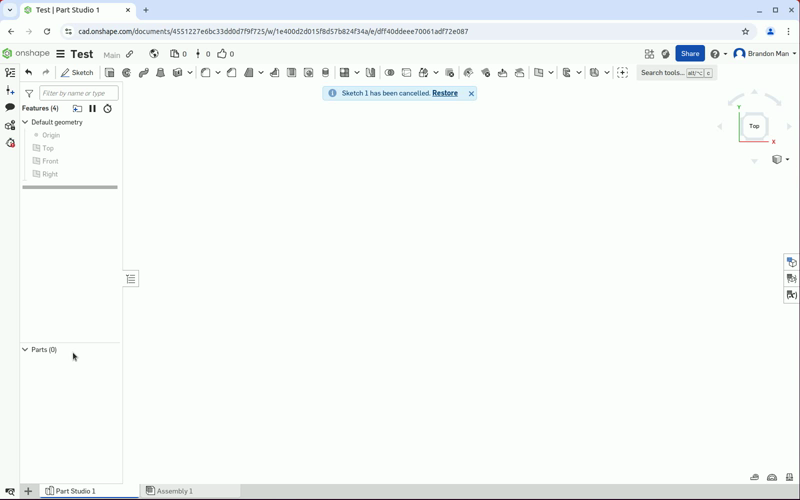
key(shift+p)
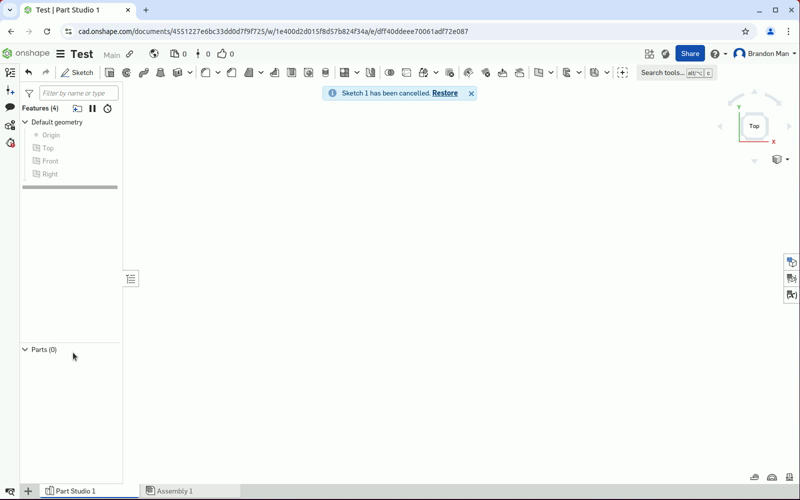
key(space)
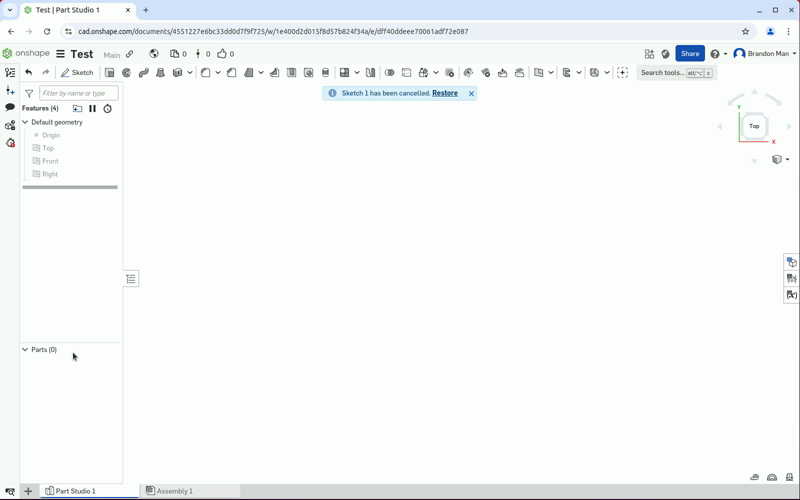
key_down(shift)
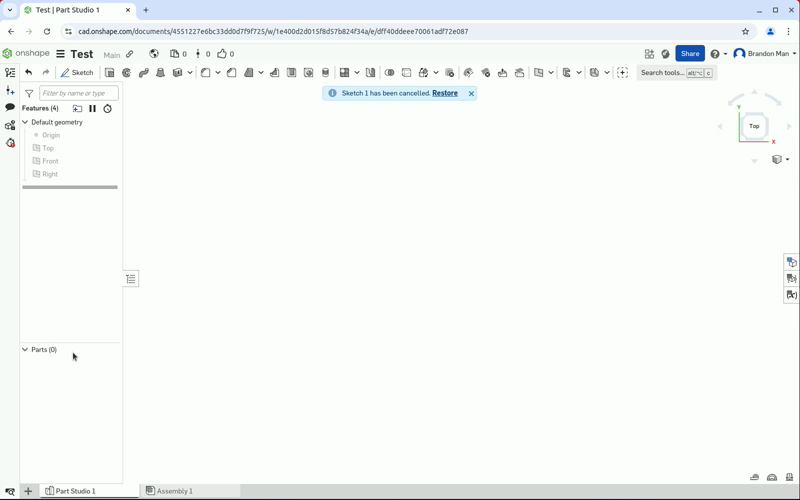
key(up)
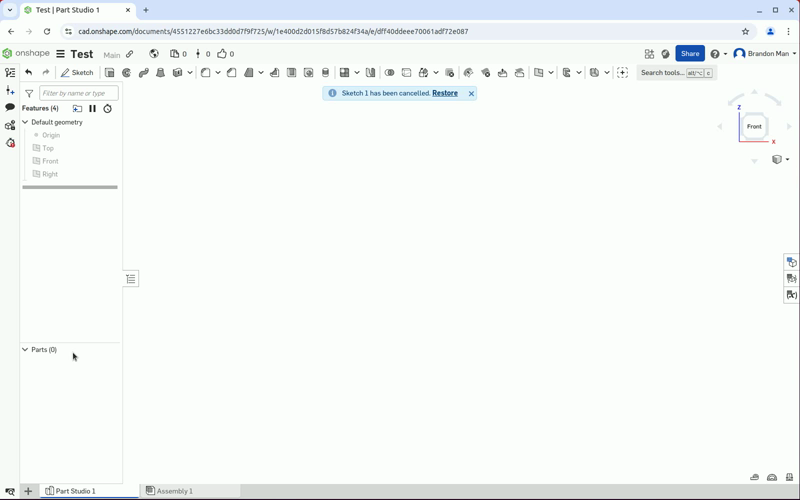
key_up(shift)
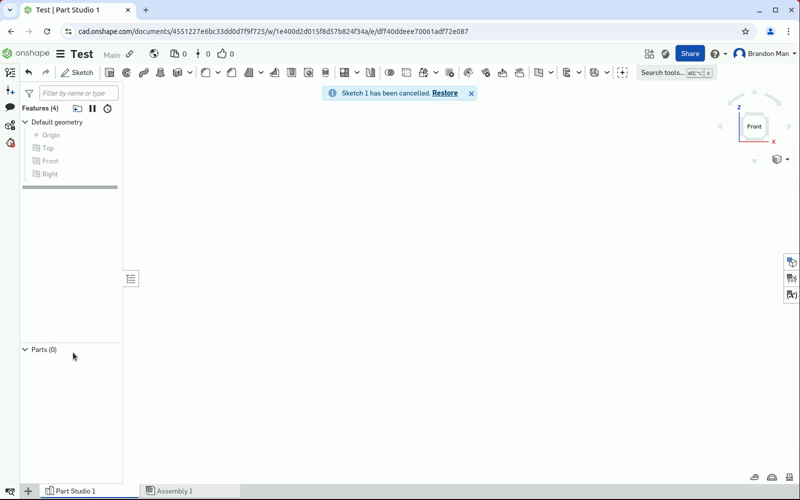
mouse_move(73, 352)
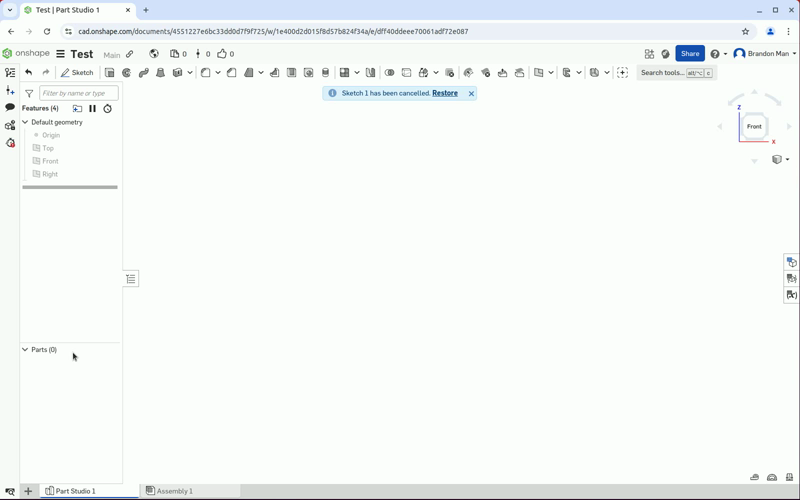
key(shift+y)
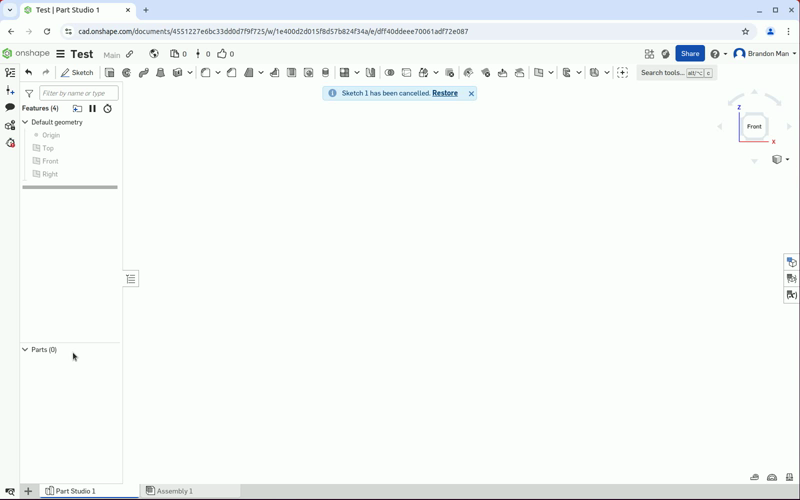
key(shift+s)
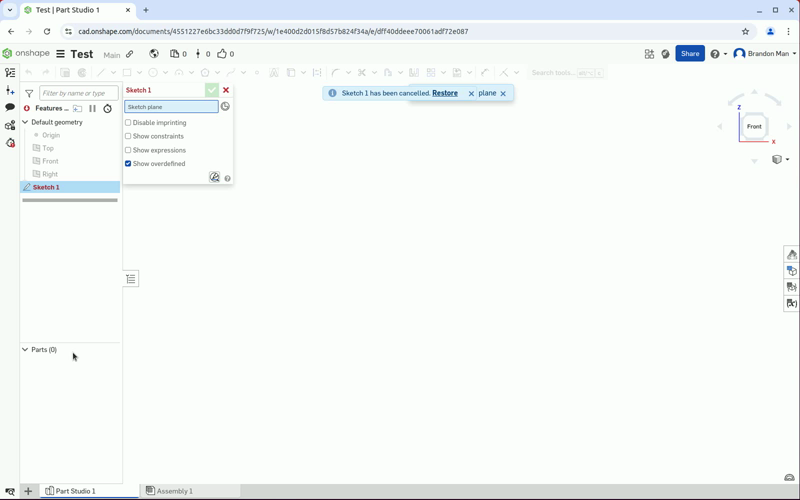
mouse_move(73, 163)
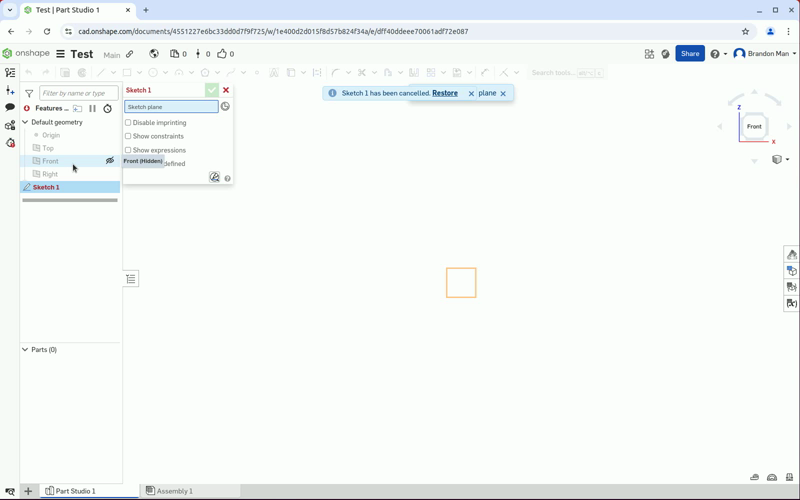
click(73, 163)
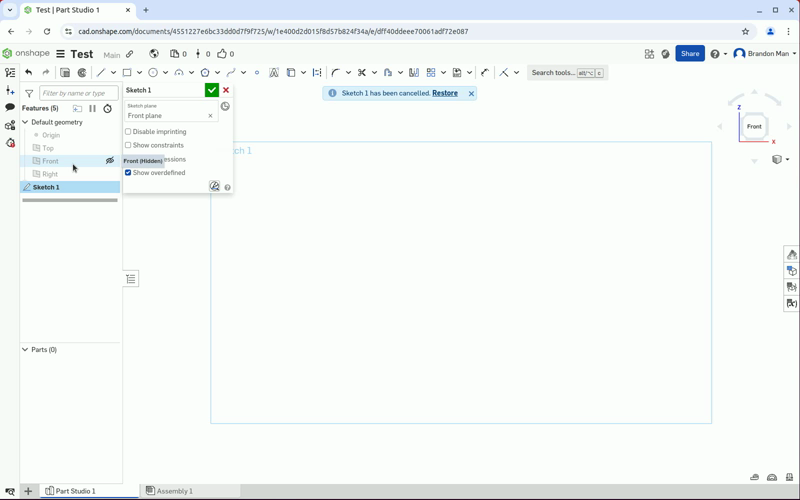
mouse_move(73, 352)
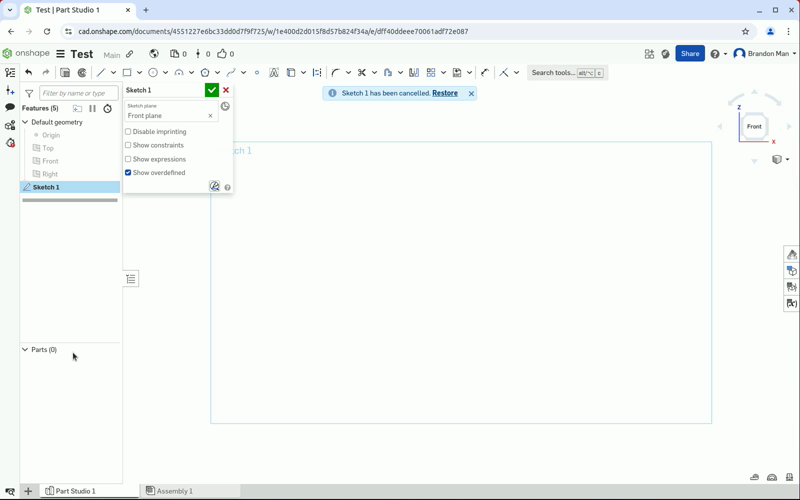
key(y)
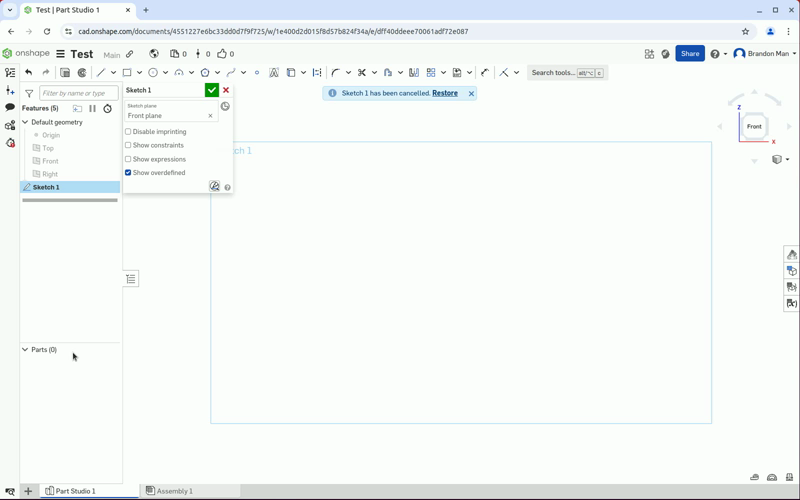
key(l)
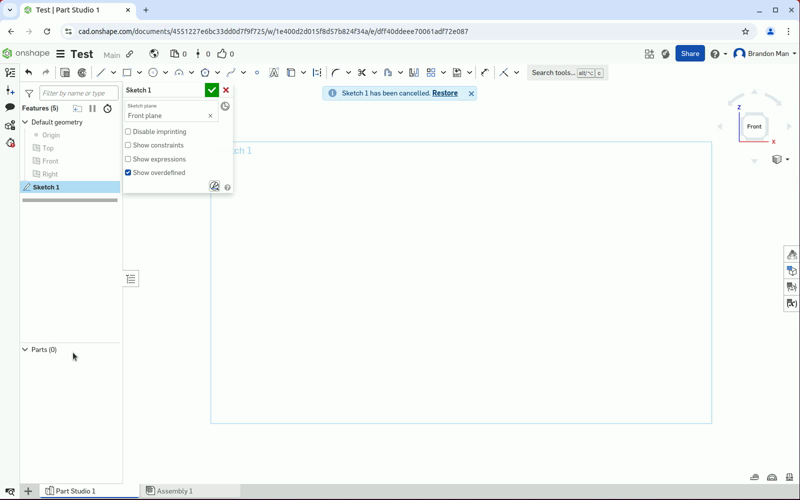
key_down(shift)
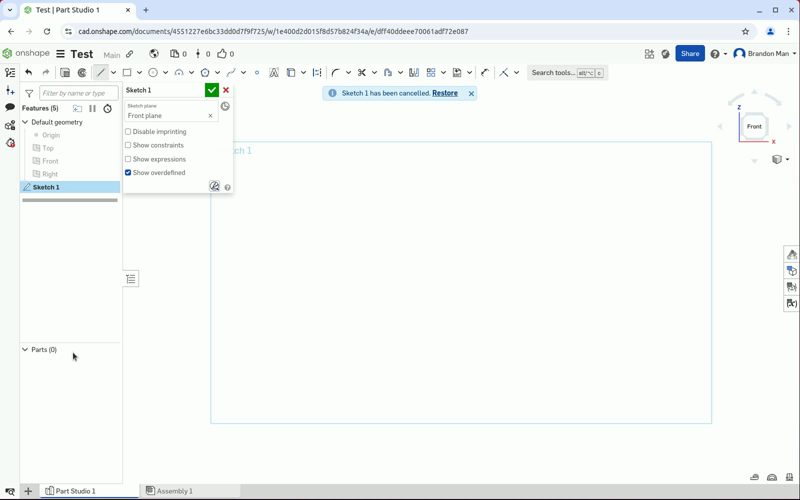
mouse_move(460, 282)
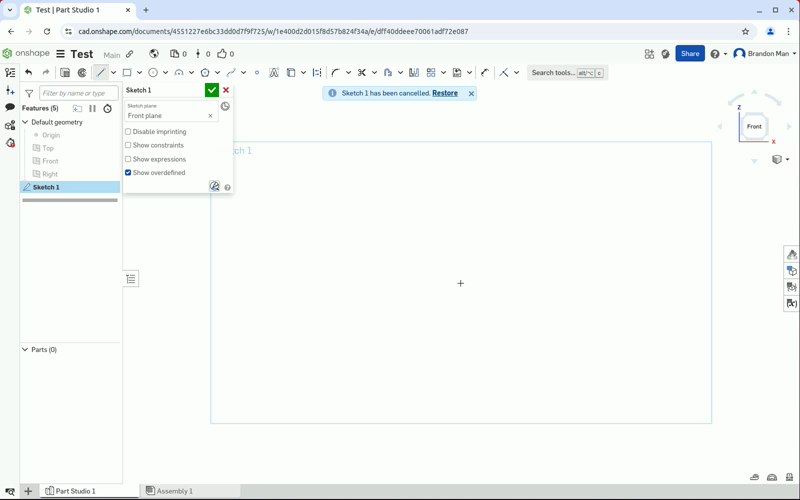
click(460, 282)
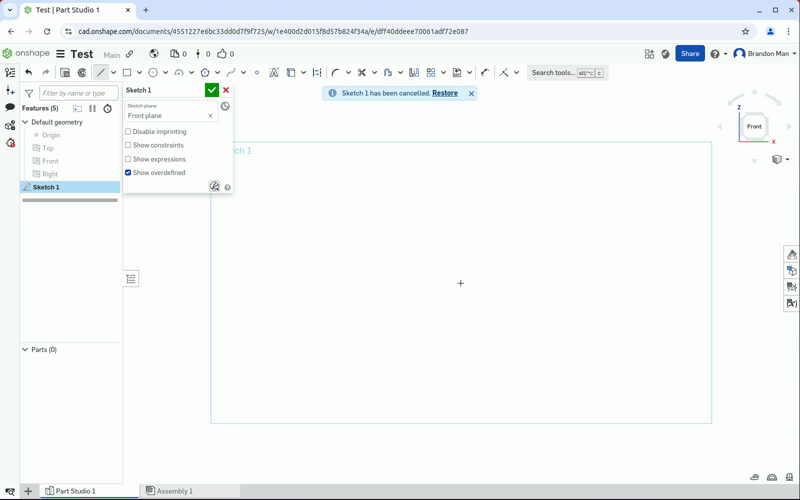
key_up(shift)
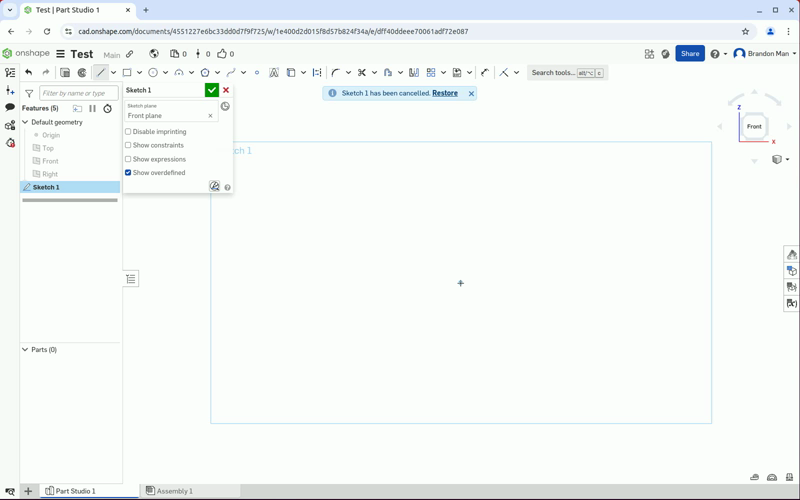
key_down(shift)
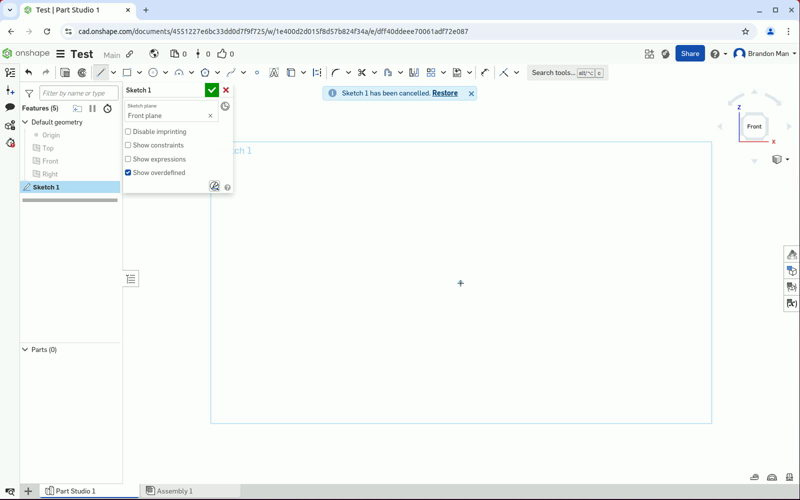
mouse_move(536, 282)
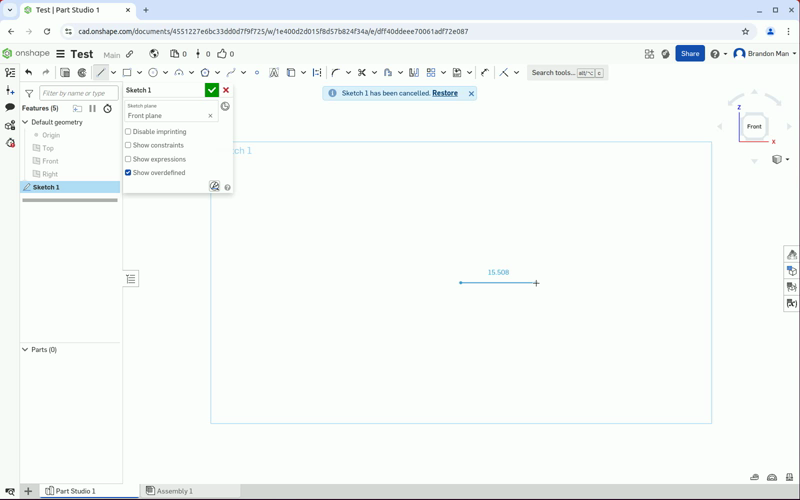
click(536, 282)
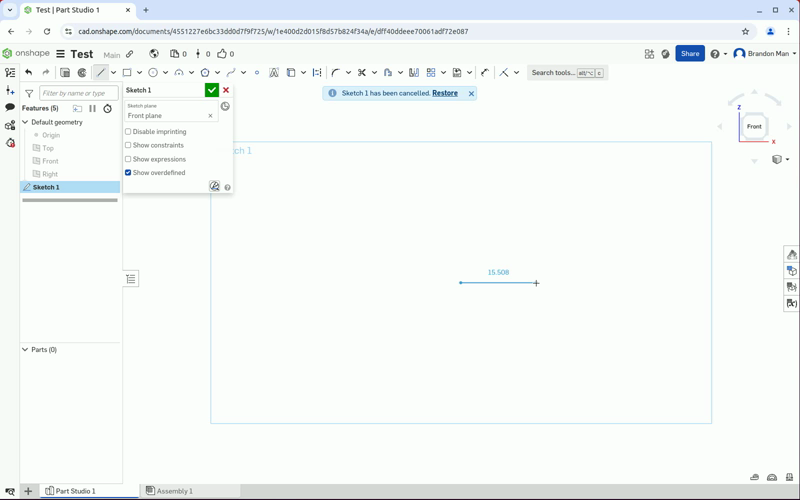
key_up(shift)
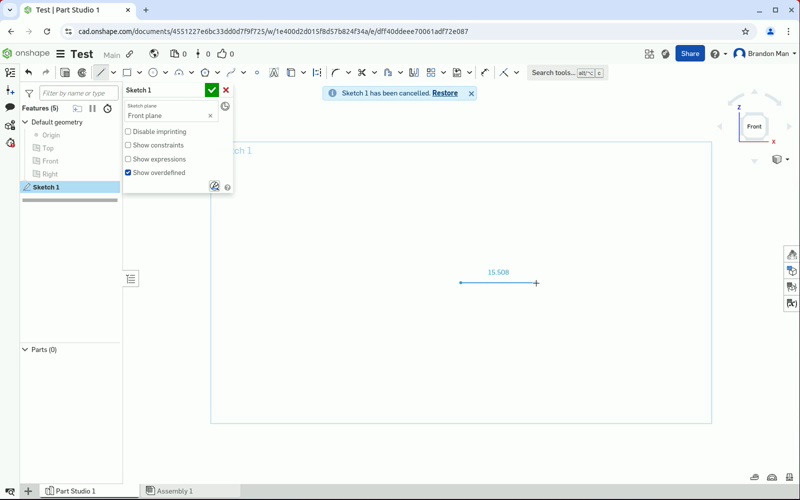
key_down(shift)
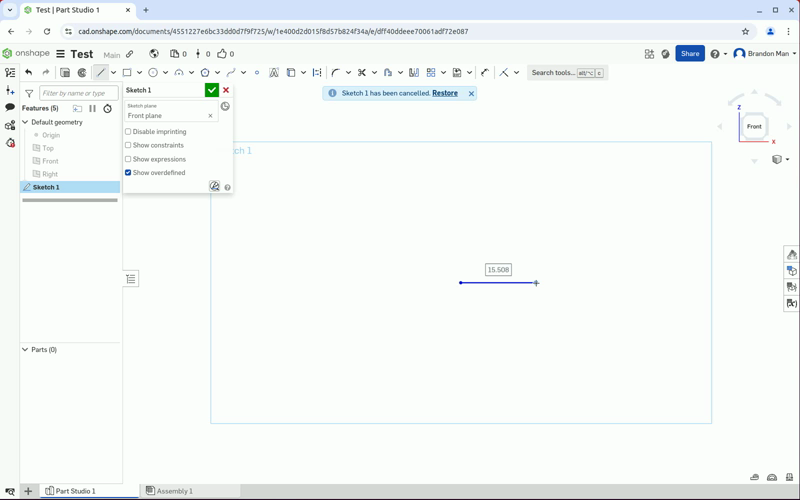
mouse_move(566, 282)
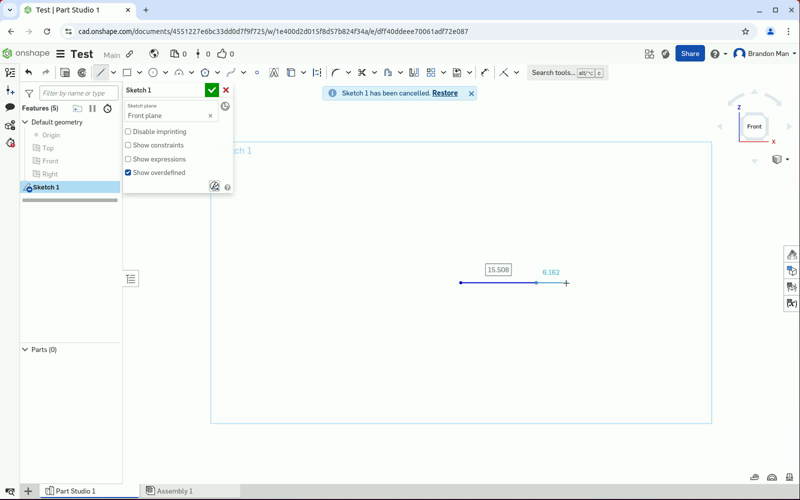
mouse_move(536, 244)
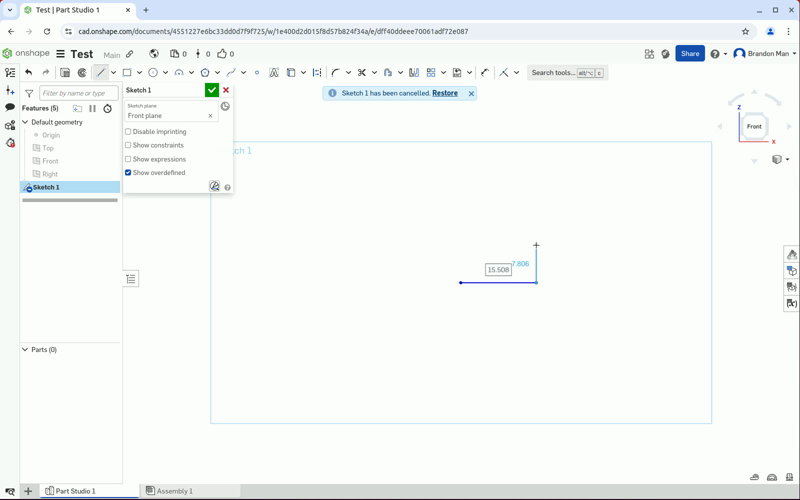
click(536, 244)
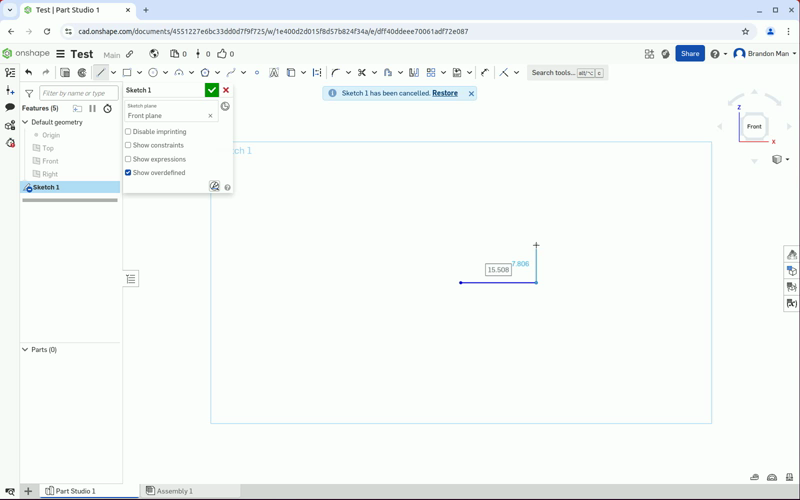
key_up(shift)
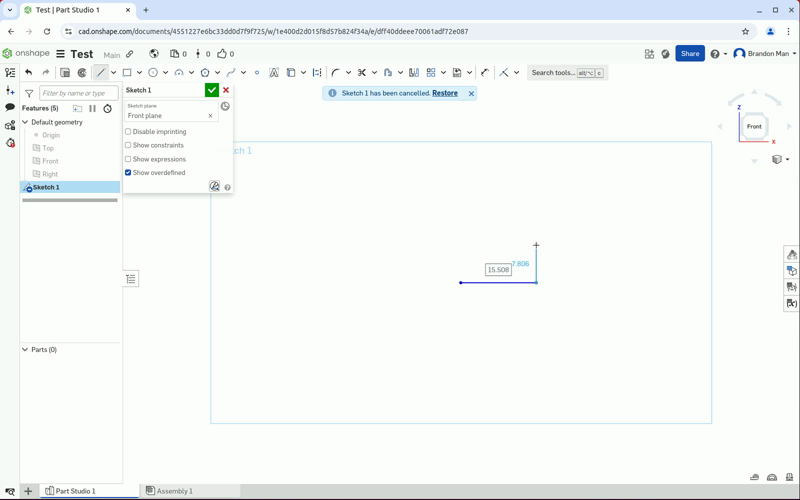
key_down(shift)
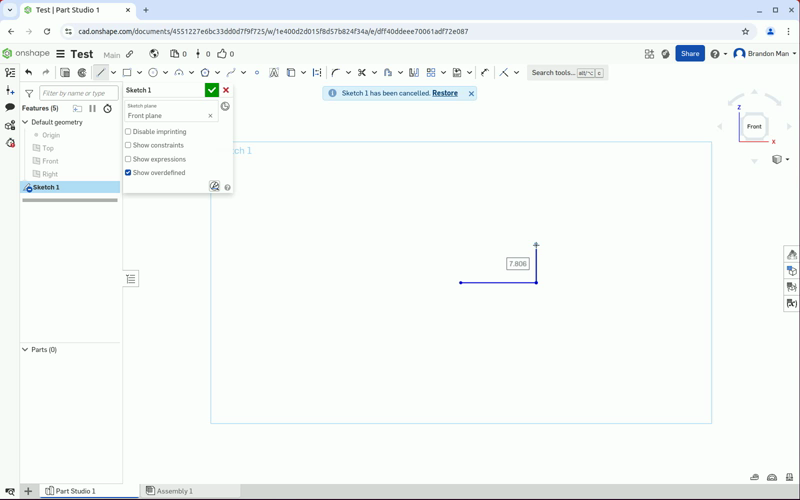
mouse_move(460, 244)
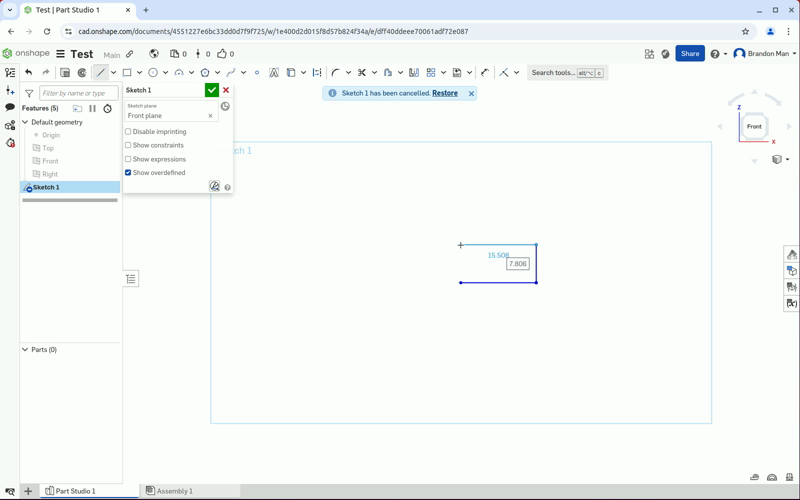
click(460, 244)
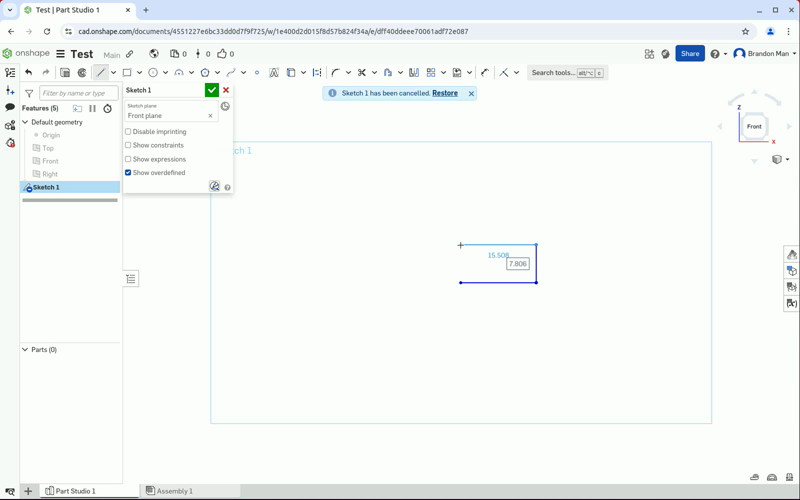
key_up(shift)
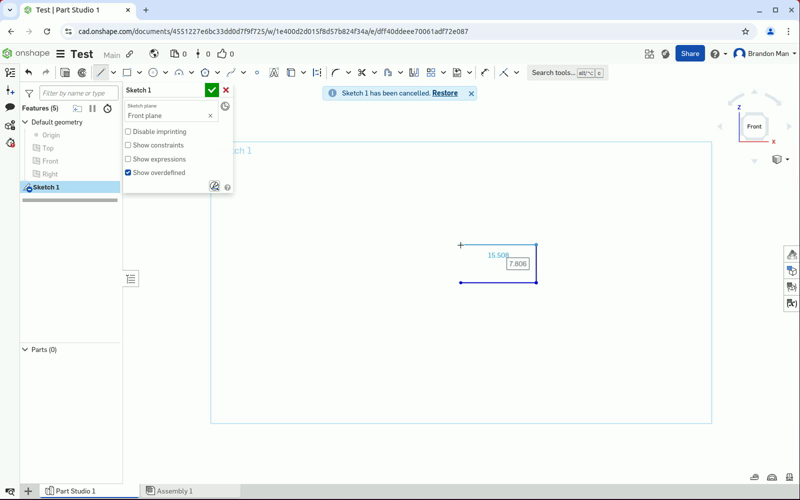
mouse_move(490, 244)
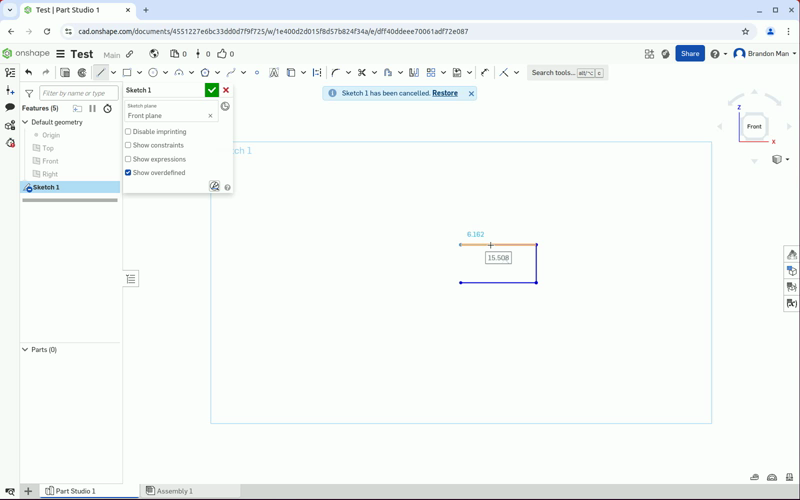
key_down(shift)
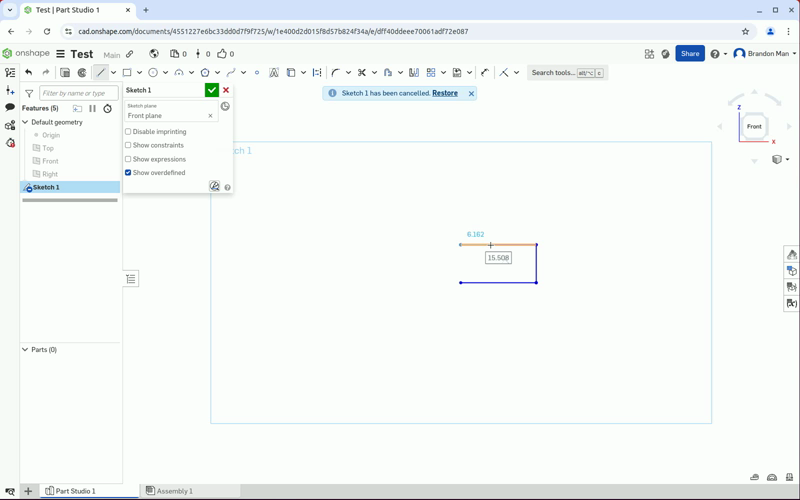
mouse_move(460, 282)
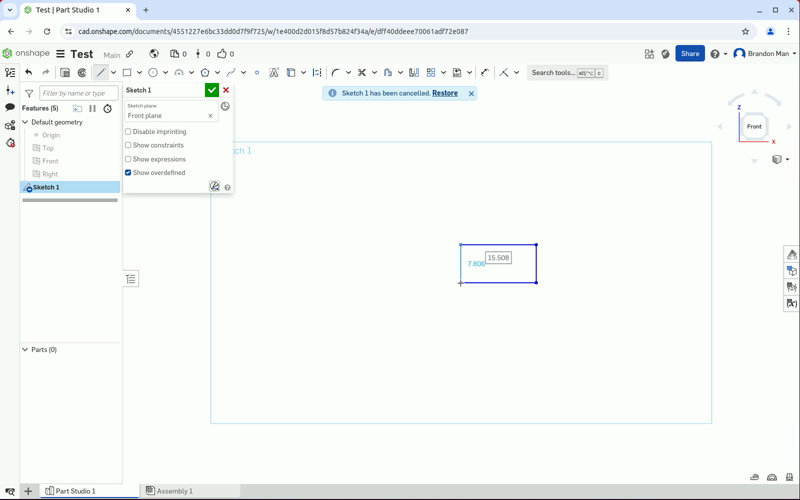
key_up(shift)
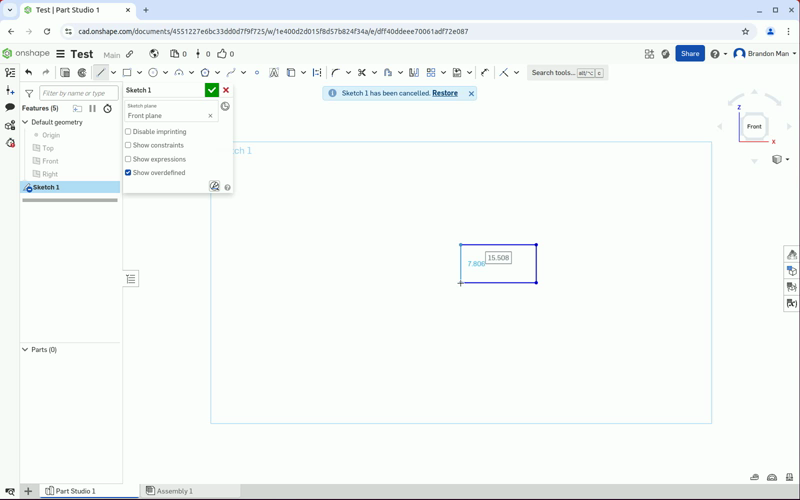
click(460, 282)
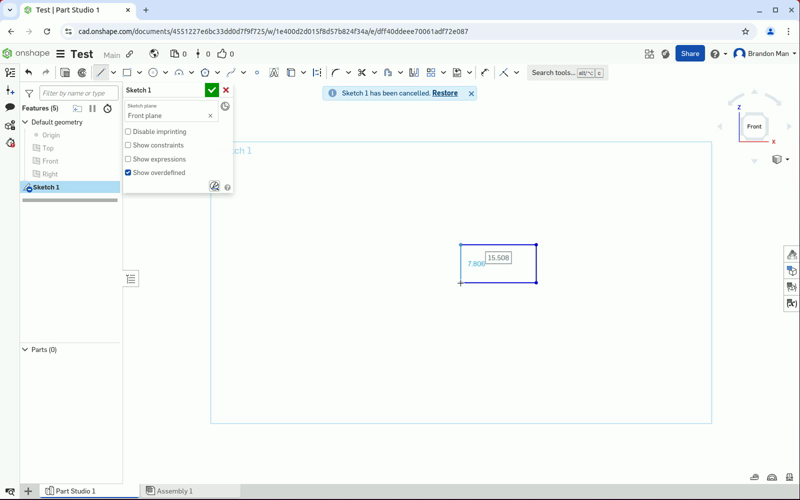
key(esc)
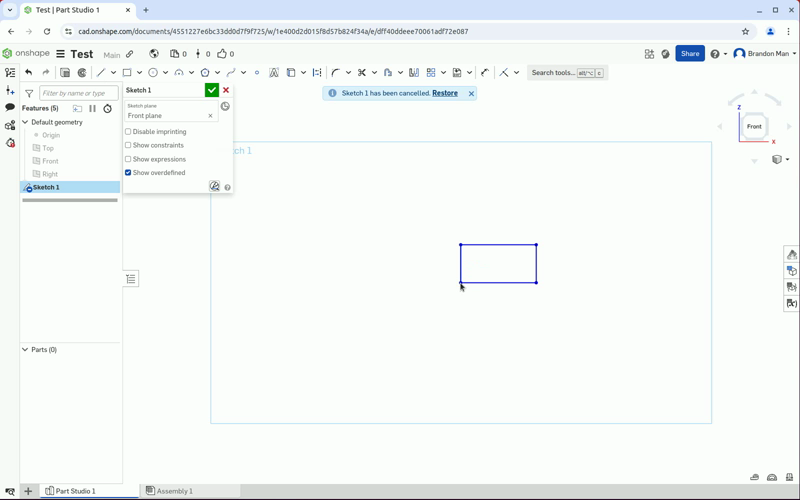
mouse_move(503, 277)
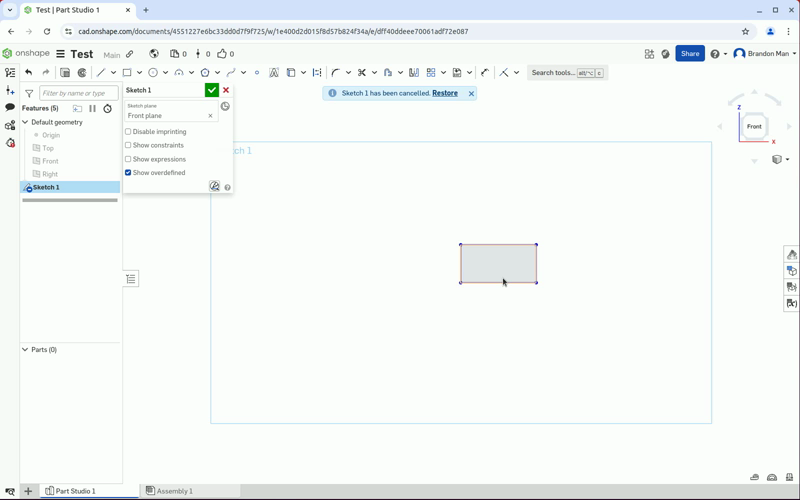
click(503, 277)
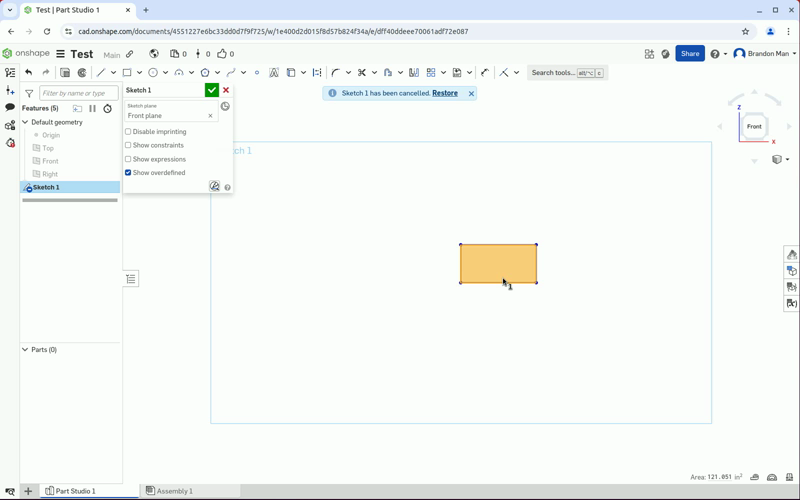
mouse_move(73, 352)
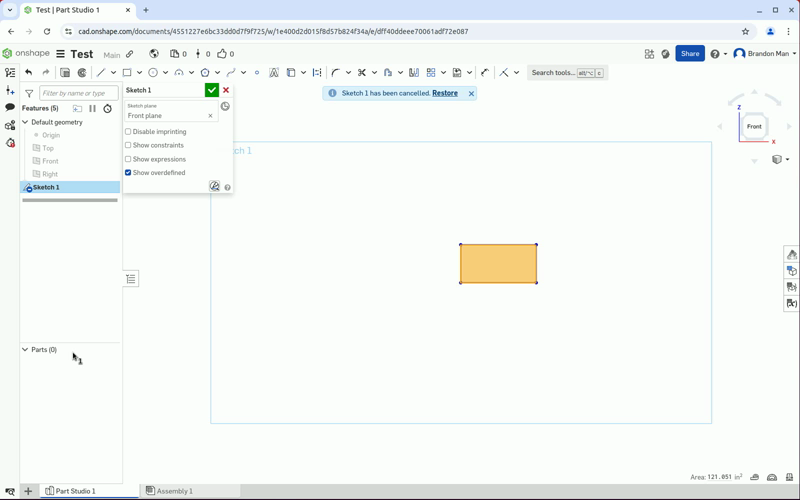
key(shift+y)
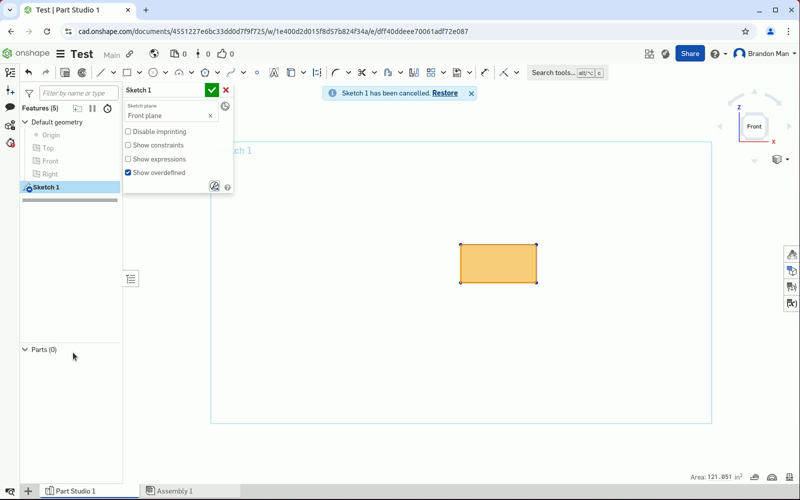
key(shift+e)
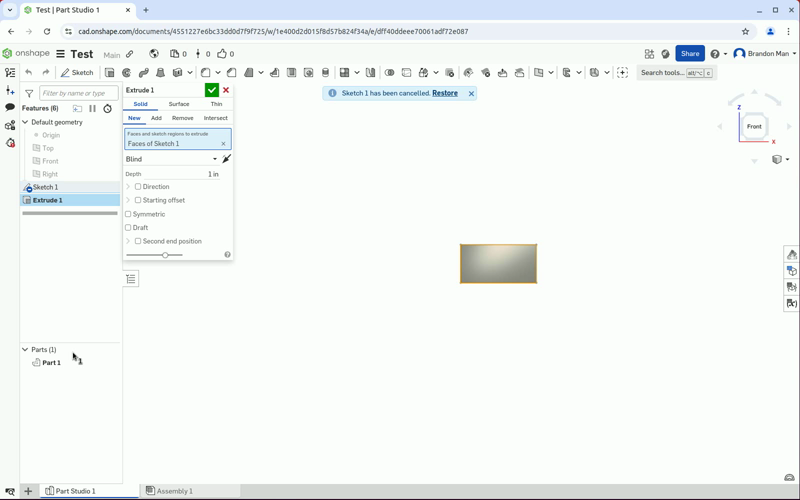
mouse_move(143, 106)
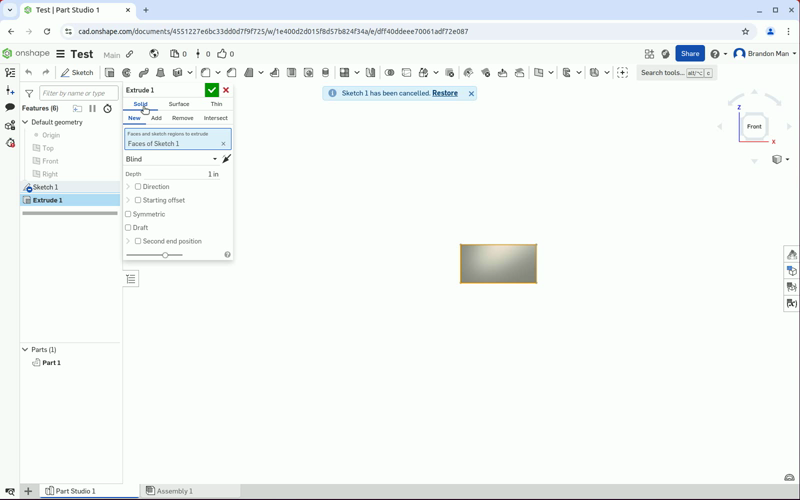
click(143, 106)
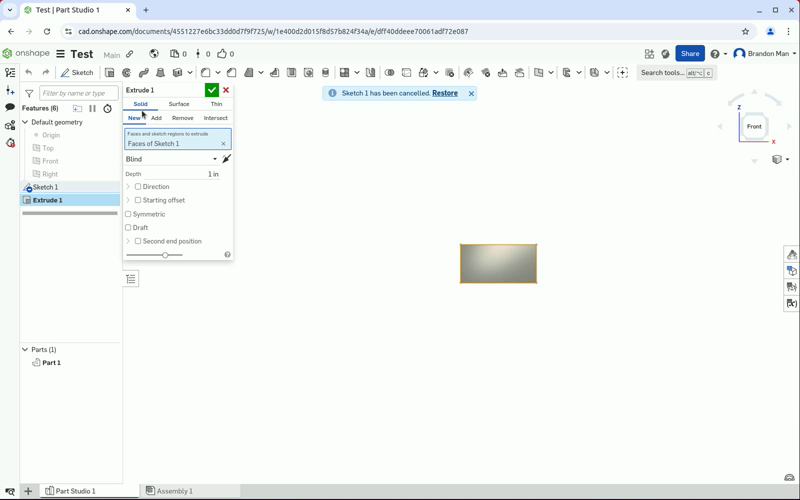
mouse_move(137, 120)
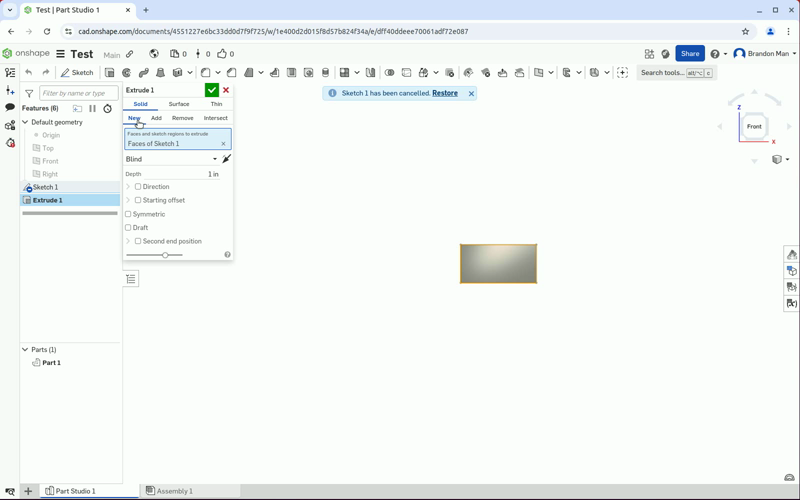
click(137, 120)
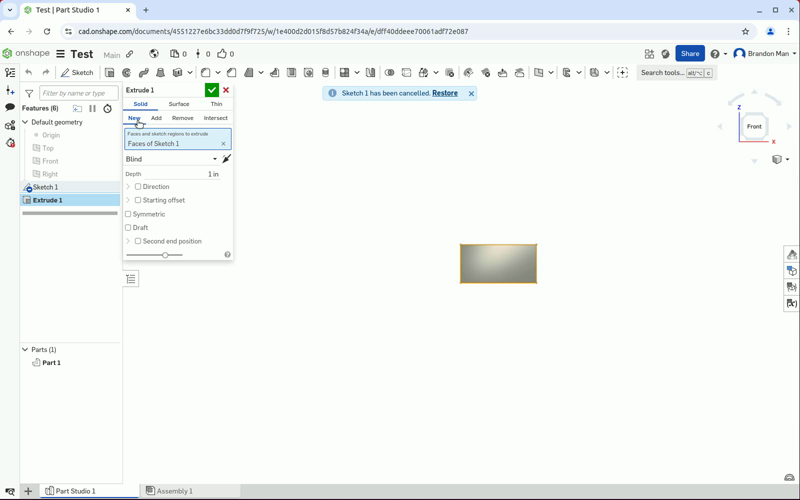
key(tab, 4)
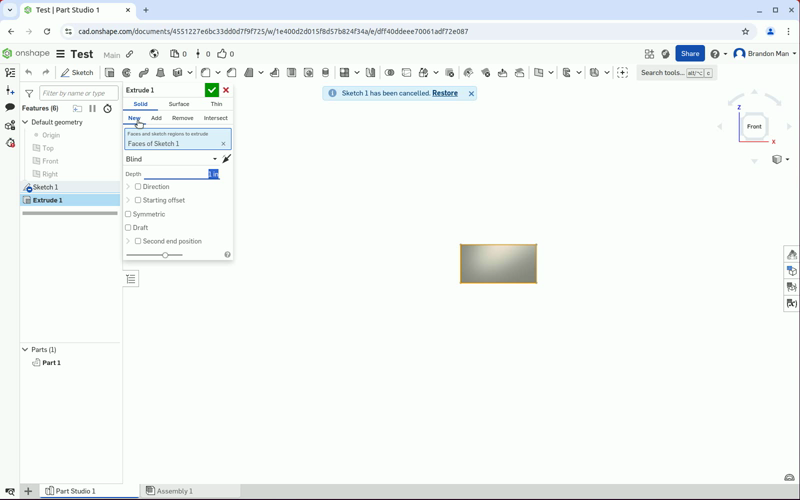
text(15.405)
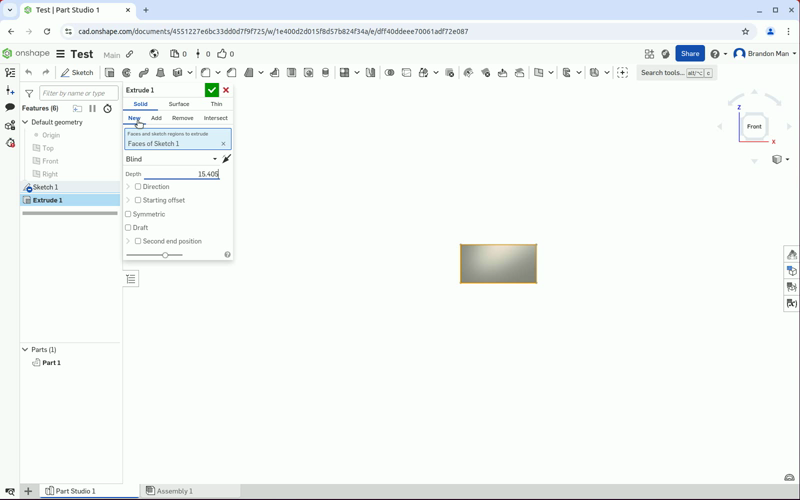
key(enter)
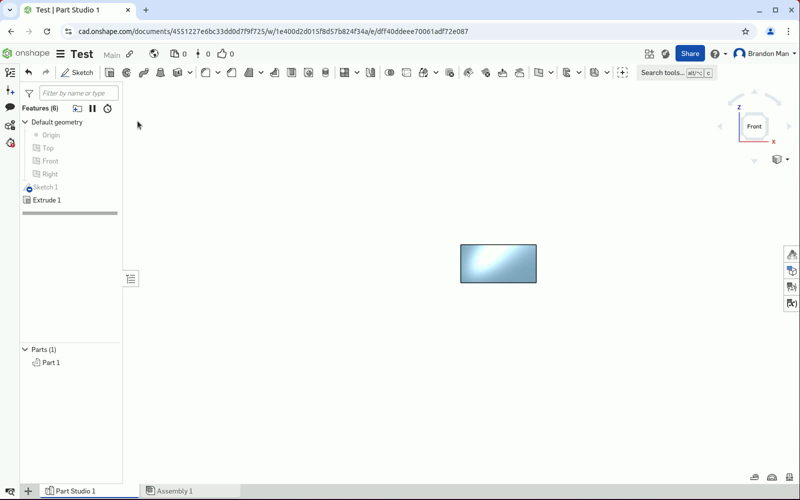
key(shift+h)
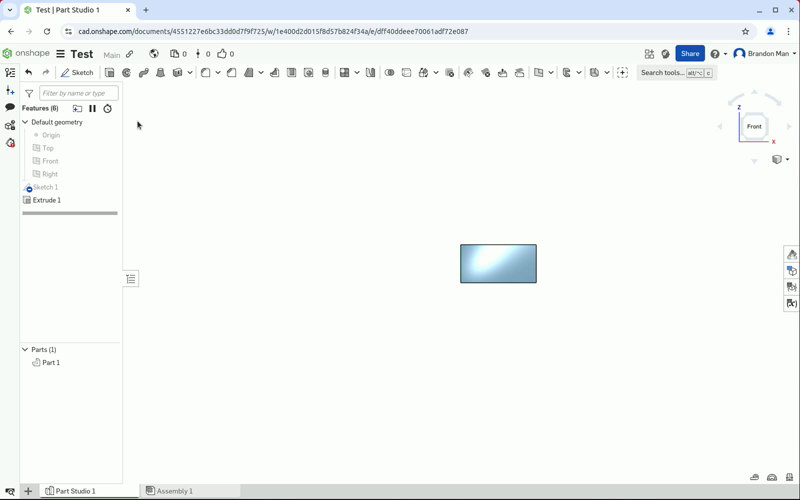
key(shift+h)
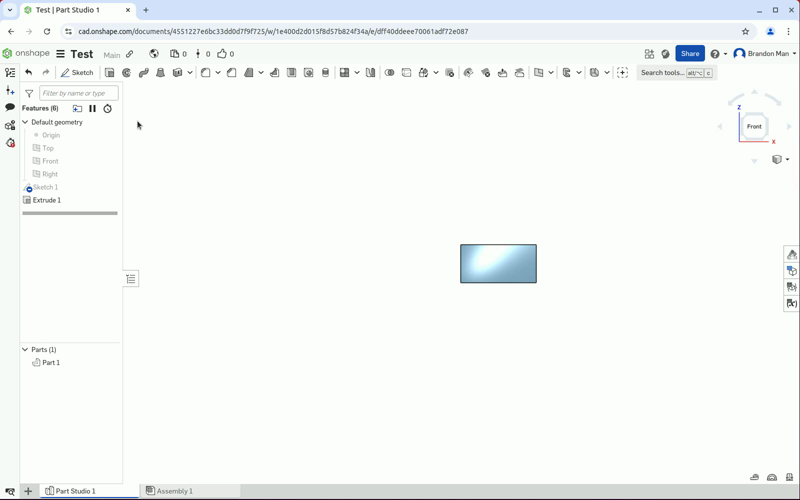
mouse_move(73, 189)
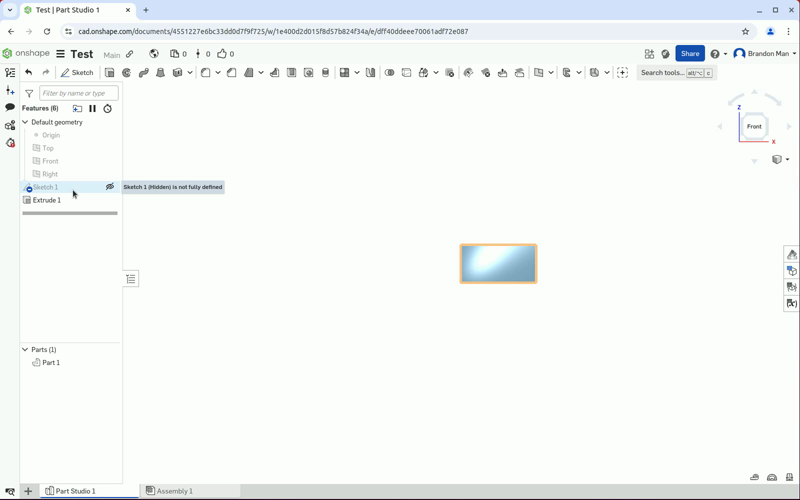
click(73, 189)
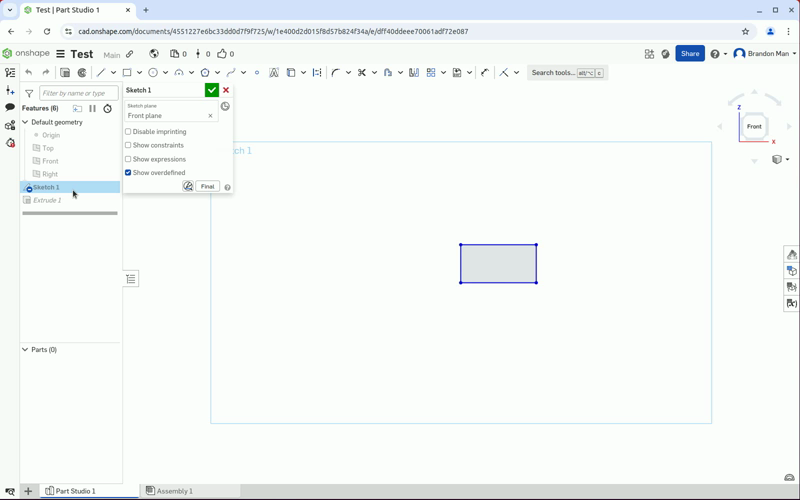
mouse_move(229, 92)
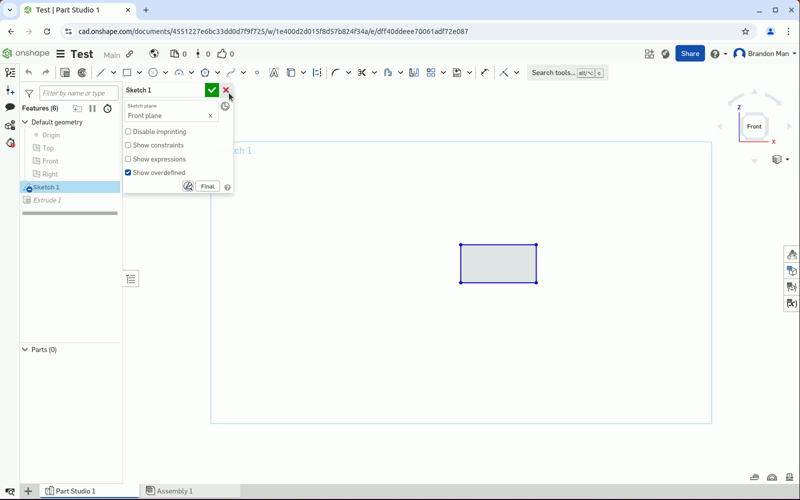
click(229, 92)
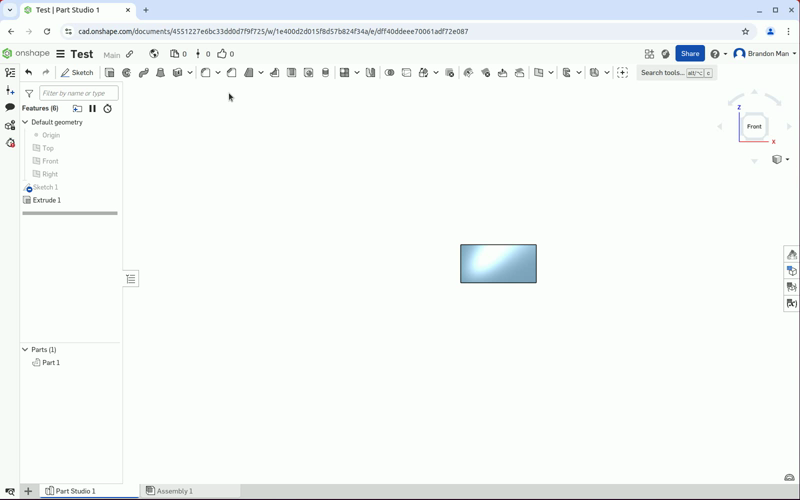
mouse_move(541, 75)
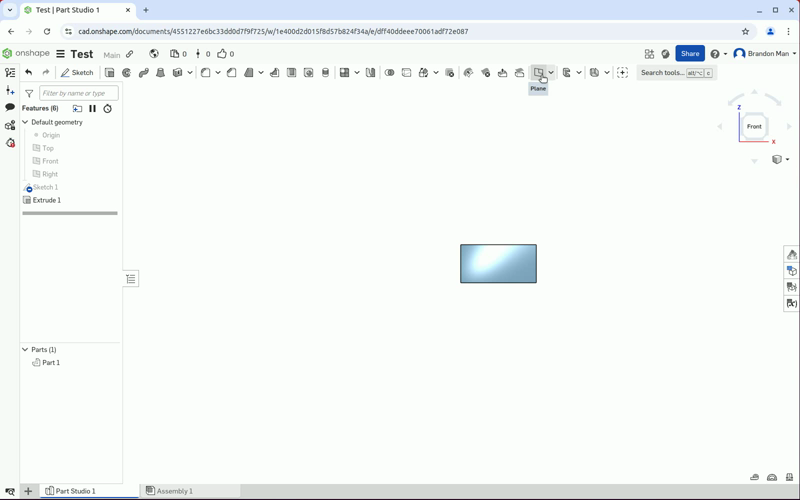
click(541, 75)
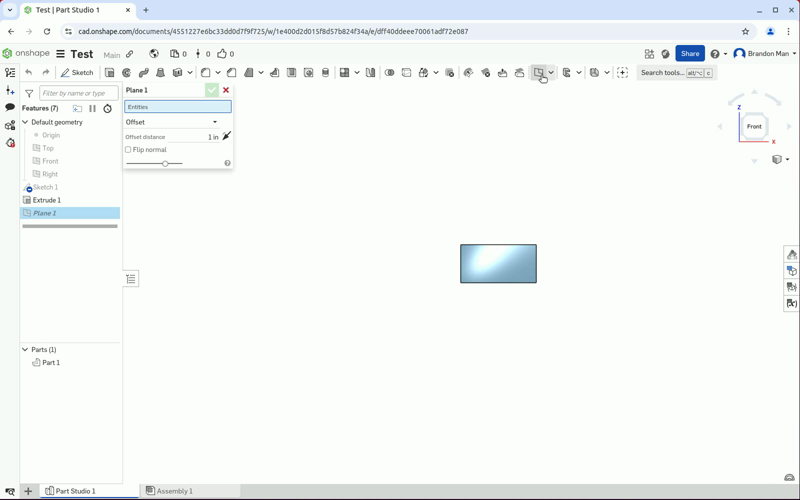
mouse_move(73, 163)
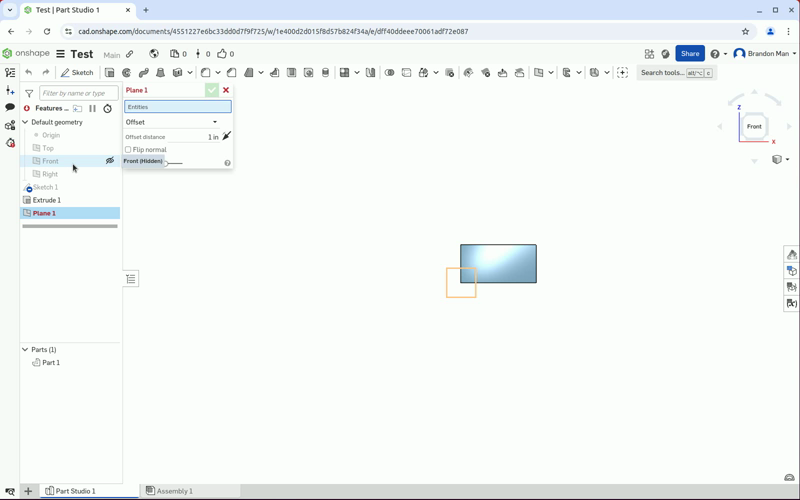
click(73, 163)
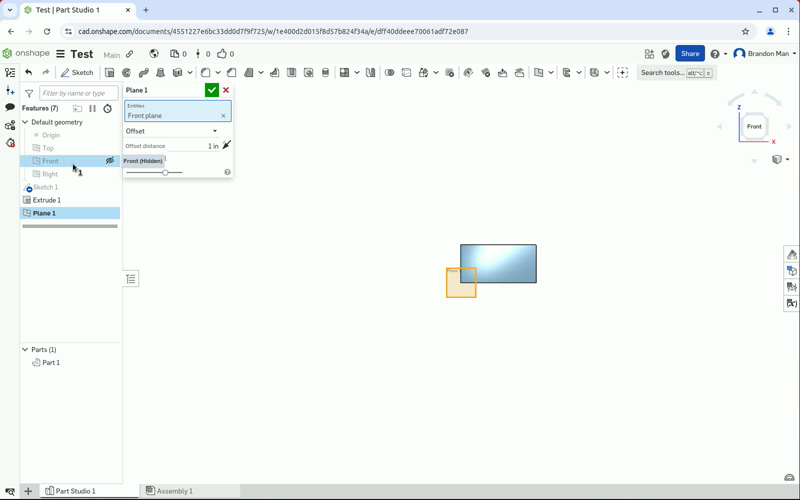
key(tab, 2)
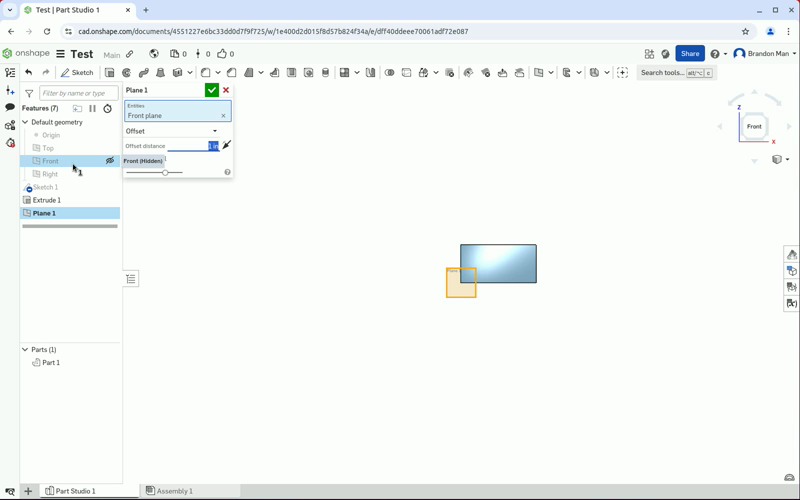
text(15.405)
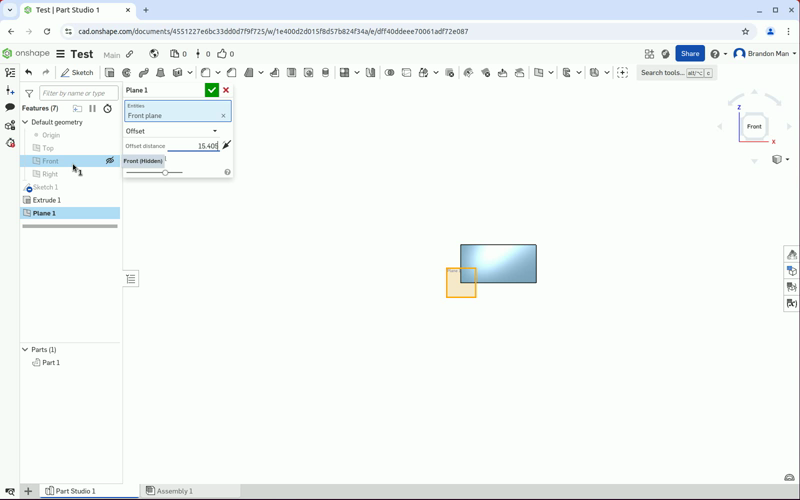
key(enter, 2)
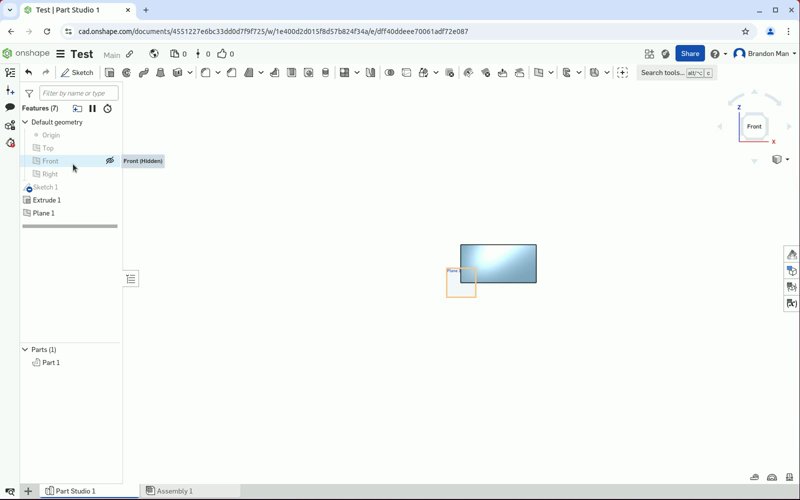
key(shift+s)
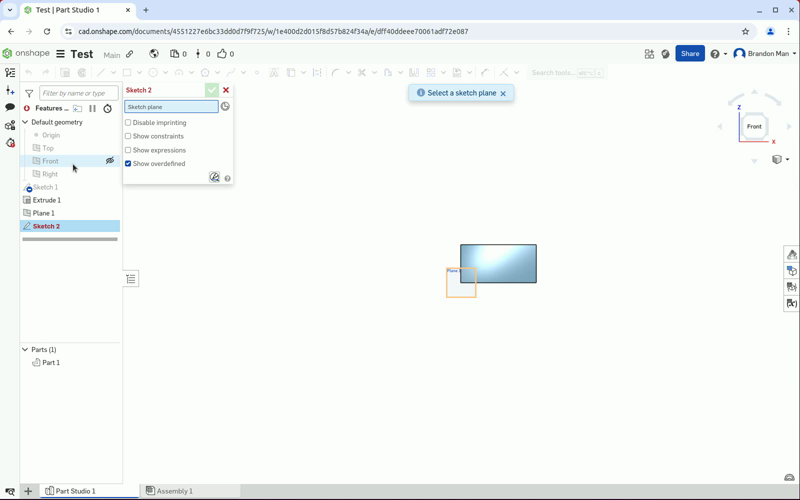
mouse_move(73, 215)
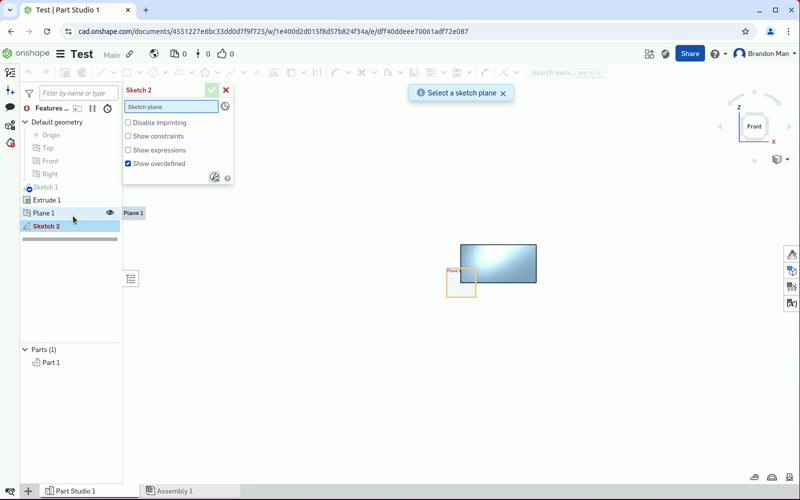
click(73, 215)
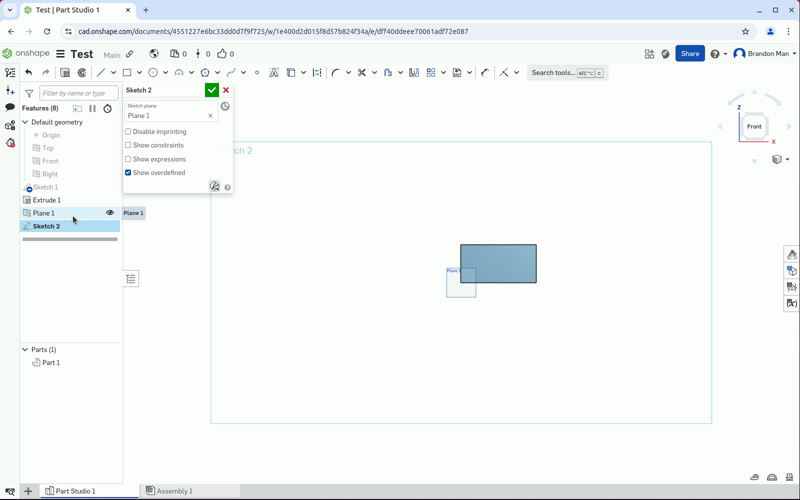
mouse_move(73, 352)
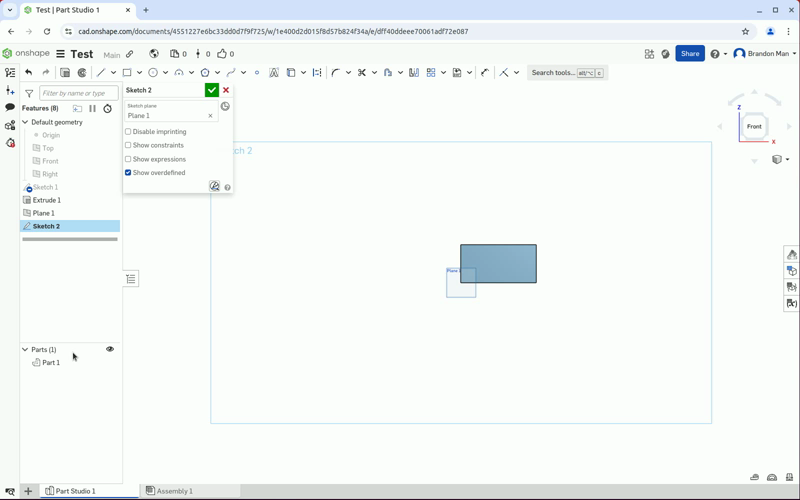
key(y)
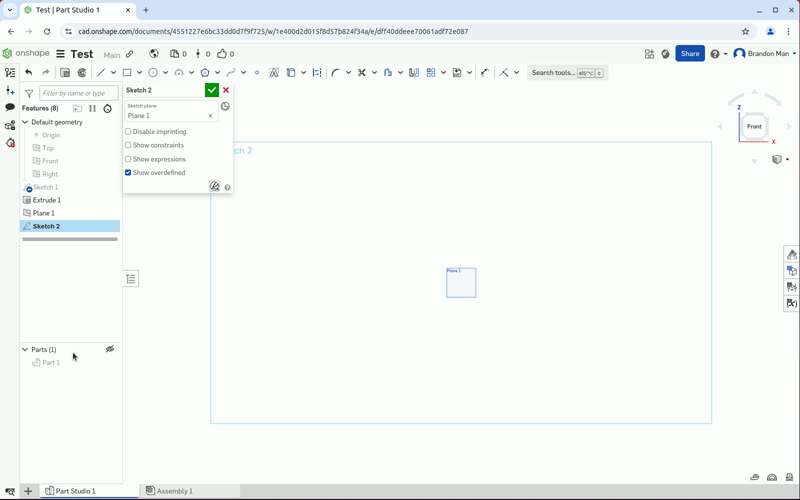
key(l)
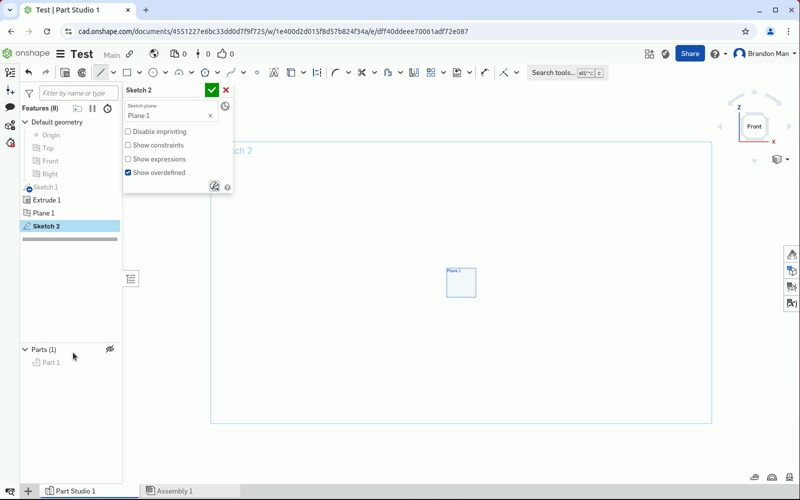
key_down(shift)
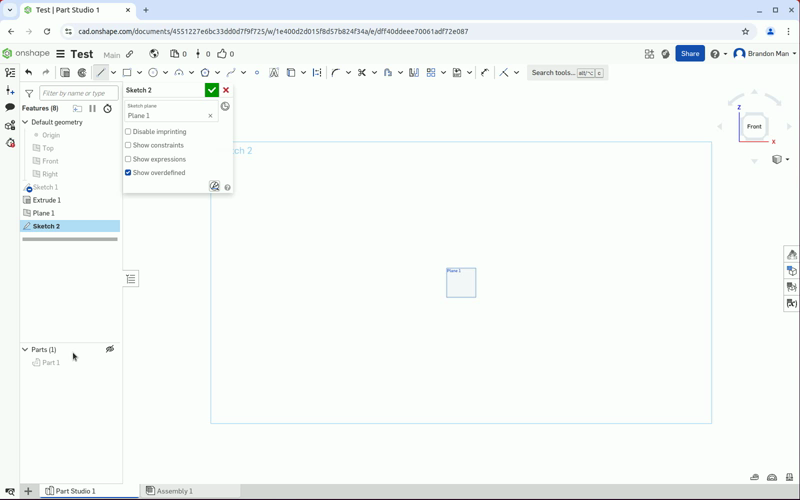
mouse_move(460, 282)
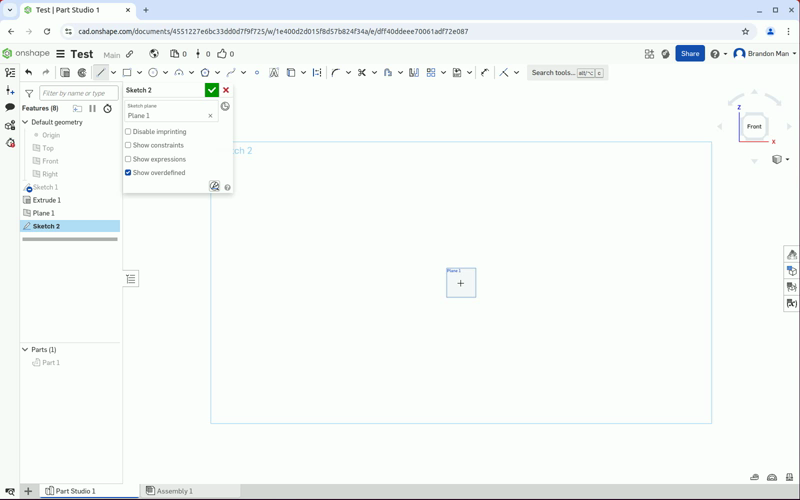
click(460, 282)
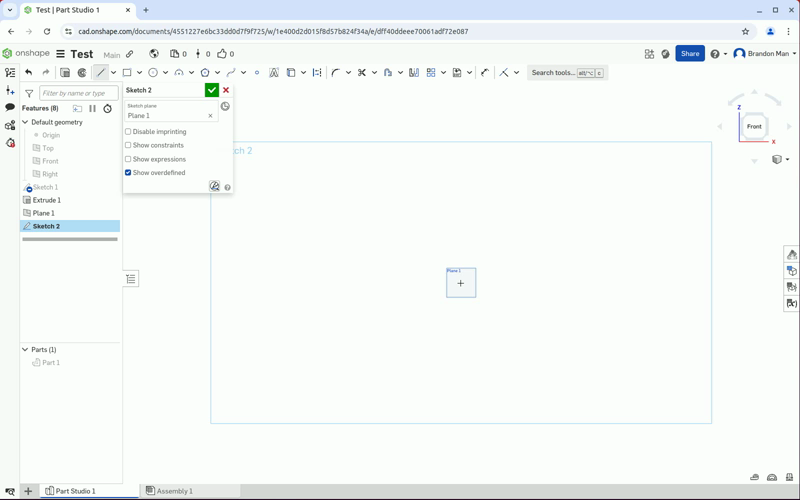
key_up(shift)
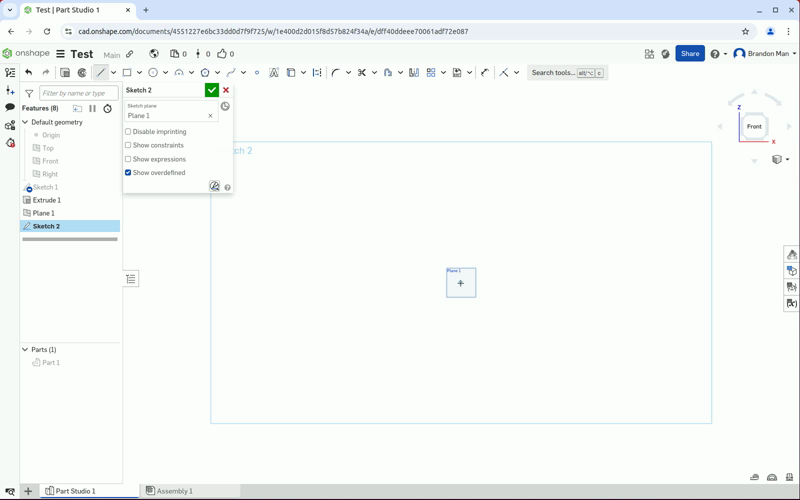
key_down(shift)
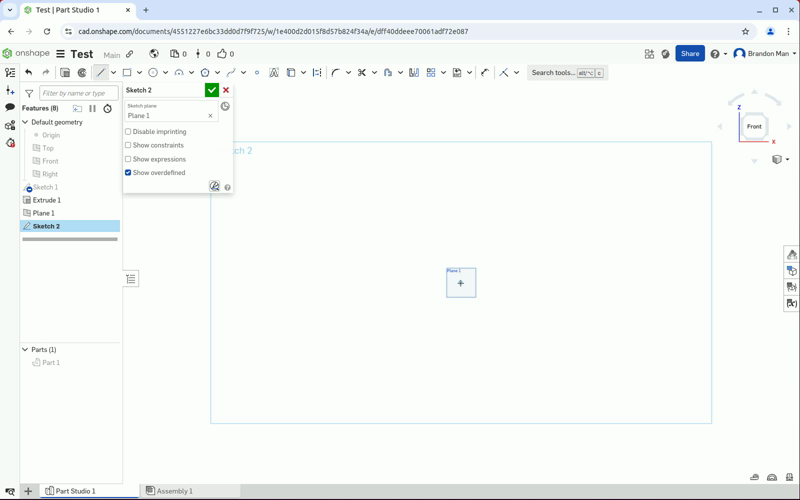
mouse_move(490, 282)
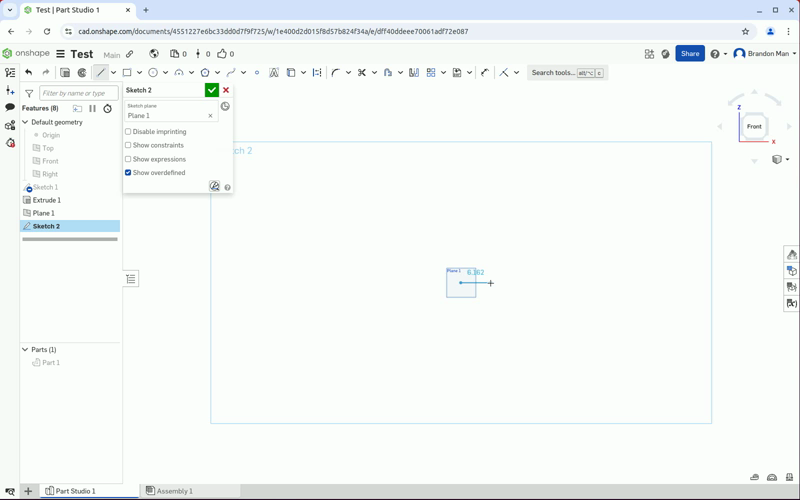
mouse_move(480, 282)
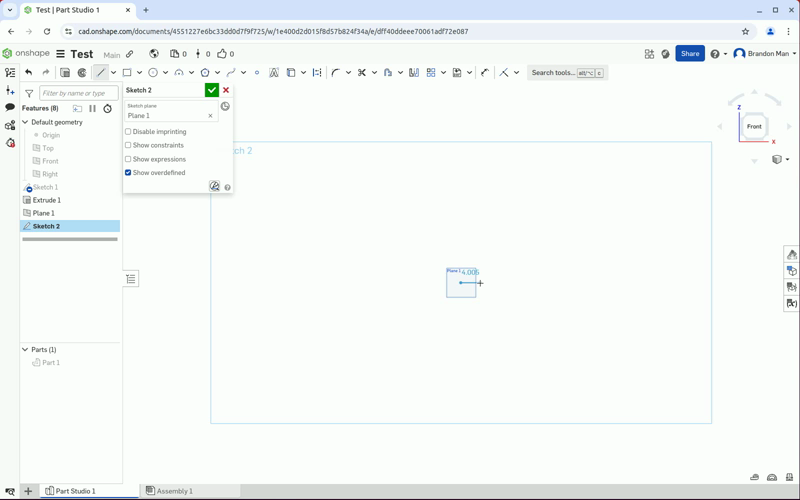
click(480, 282)
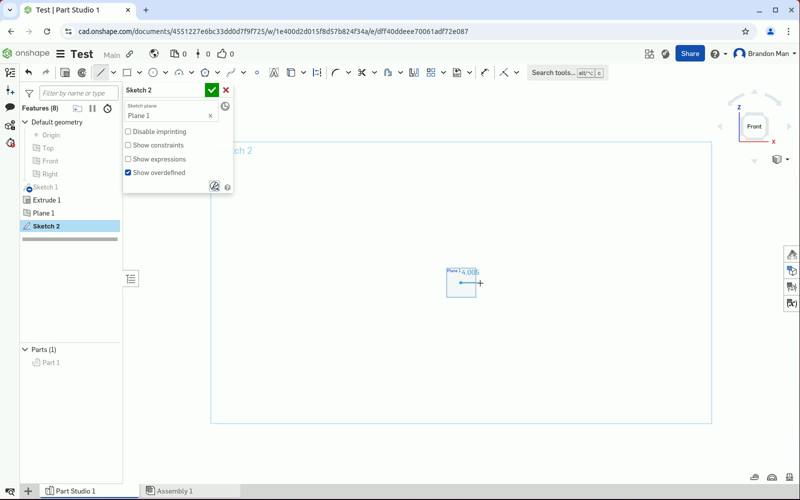
key_up(shift)
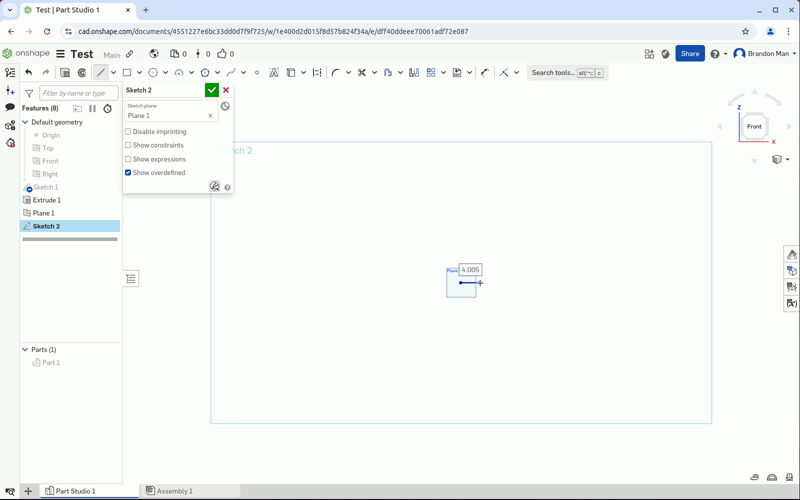
key_down(shift)
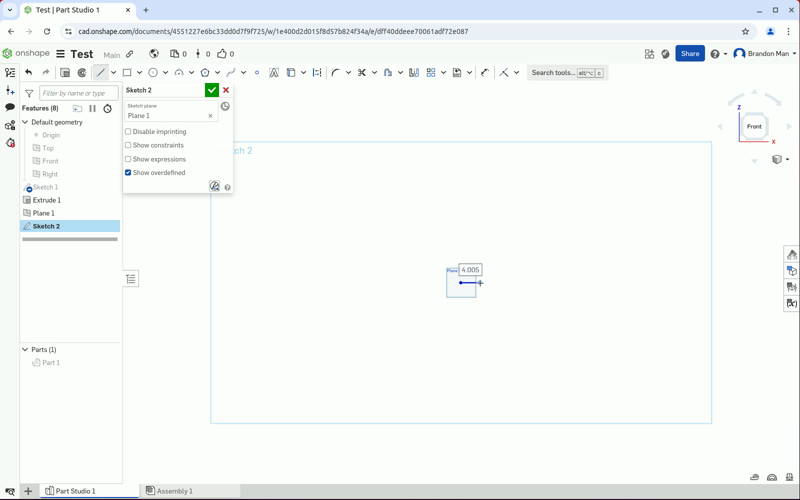
mouse_move(510, 282)
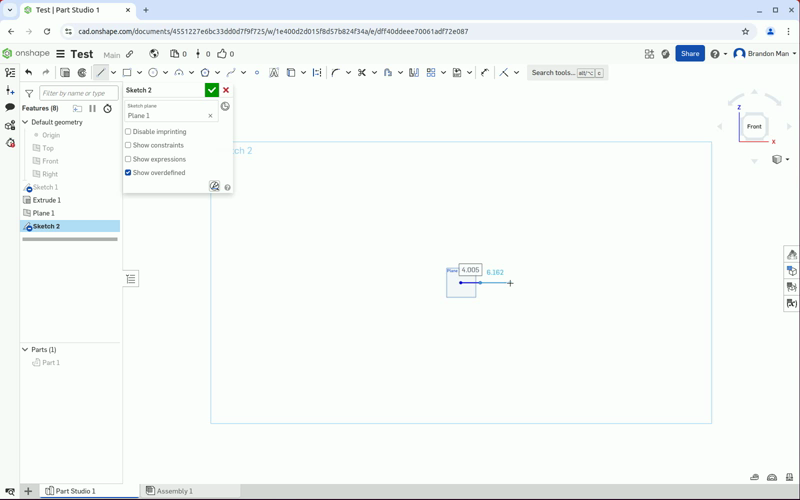
mouse_move(480, 244)
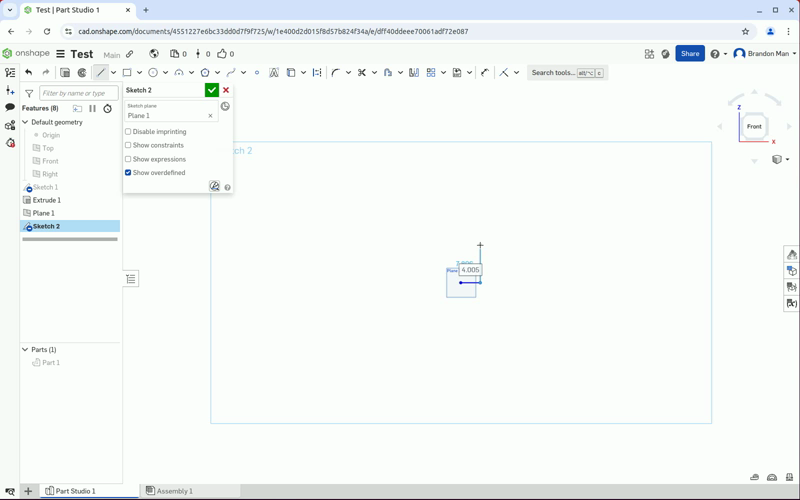
click(480, 244)
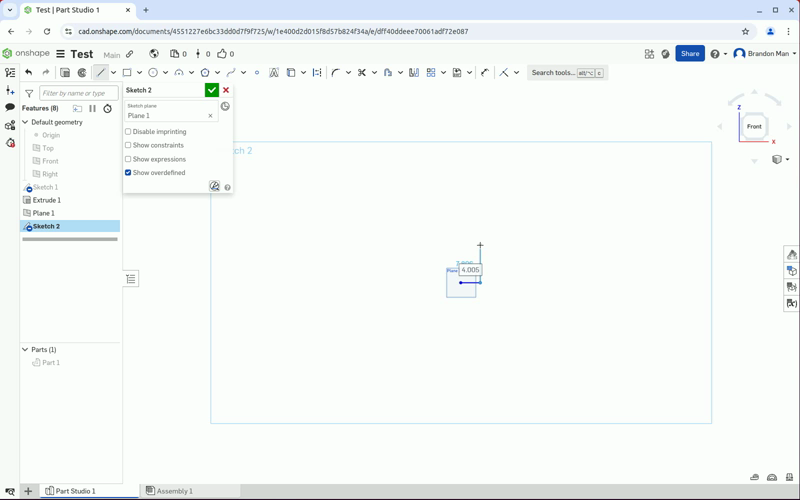
key_up(shift)
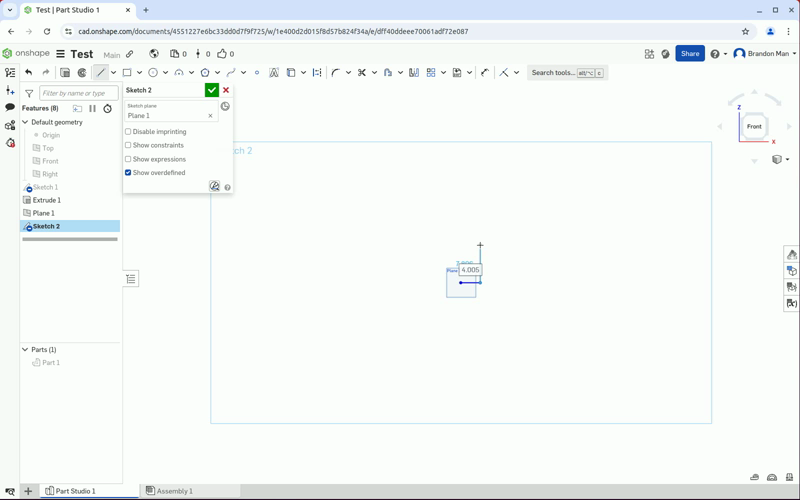
key_down(shift)
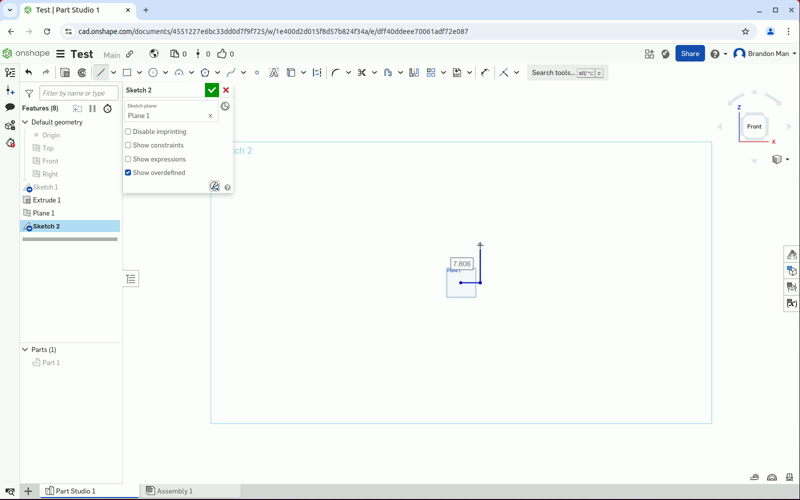
mouse_move(510, 244)
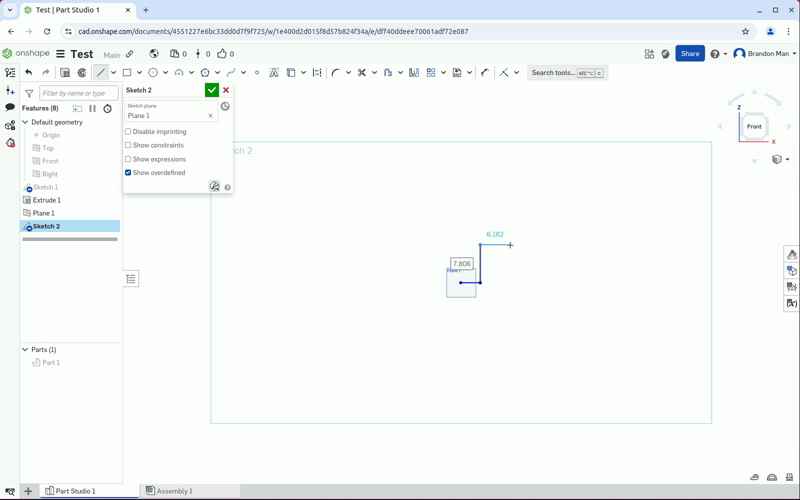
mouse_move(460, 244)
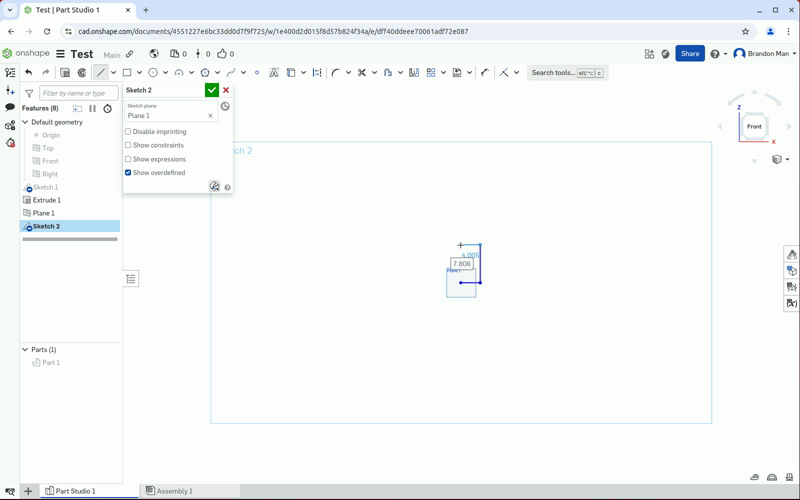
click(460, 244)
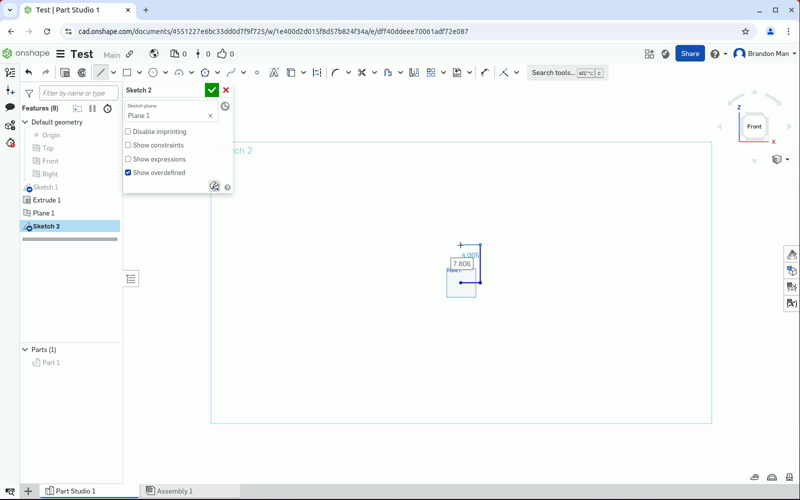
key_up(shift)
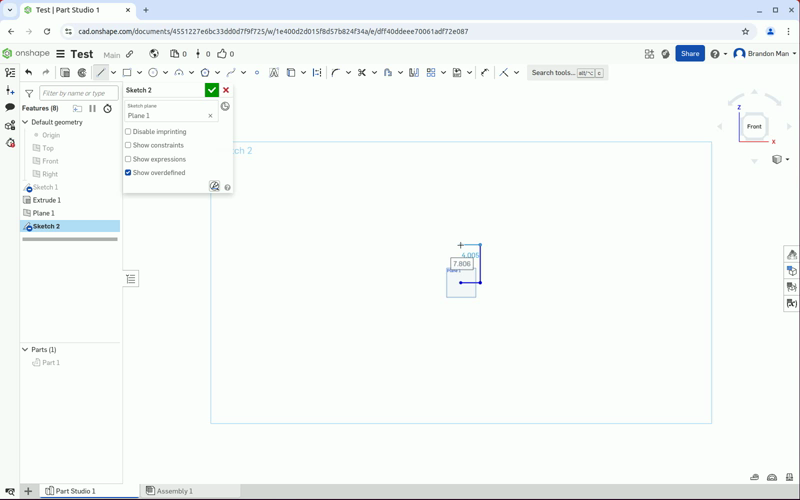
mouse_move(490, 244)
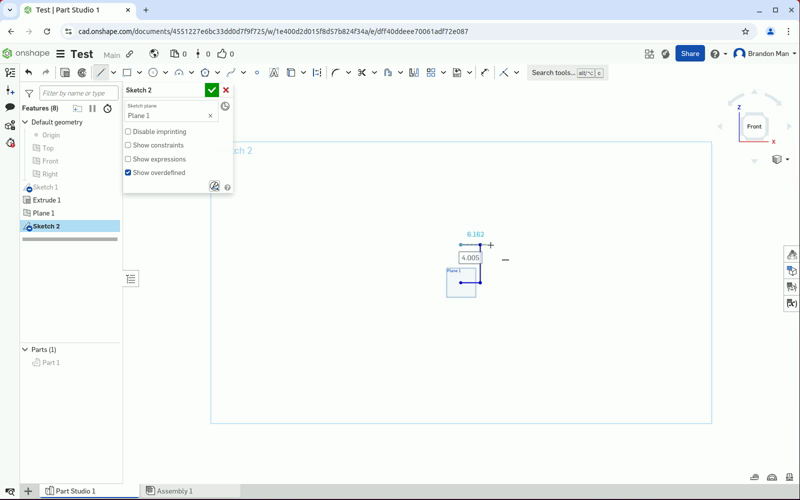
key_down(shift)
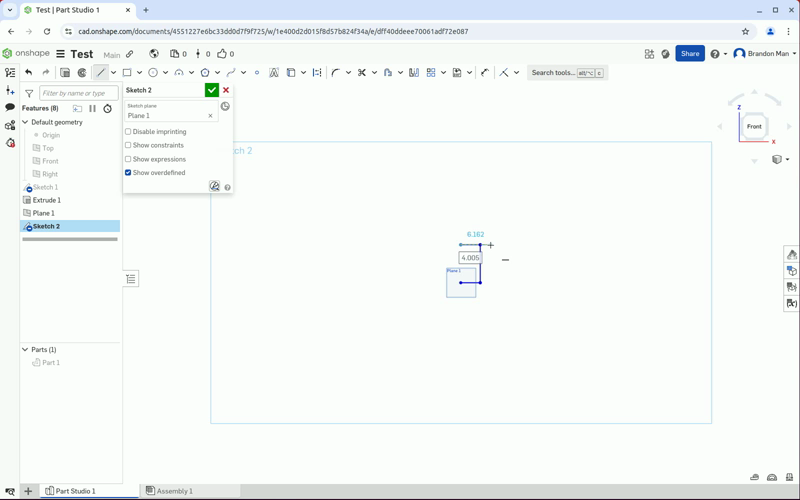
mouse_move(460, 282)
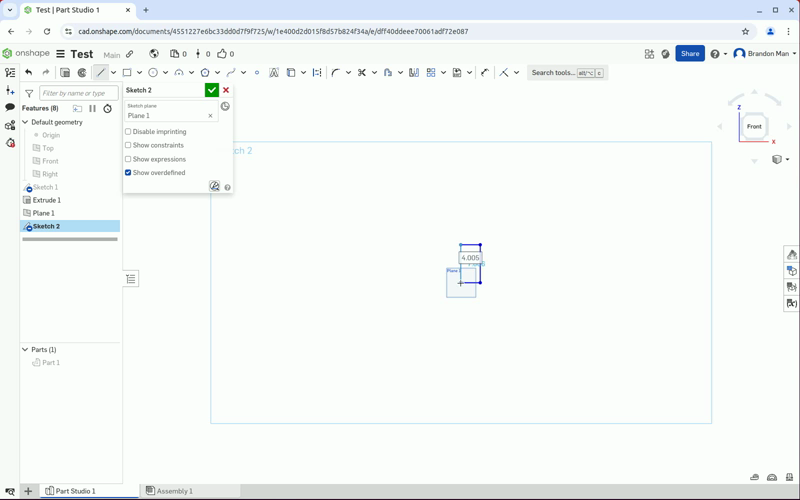
key_up(shift)
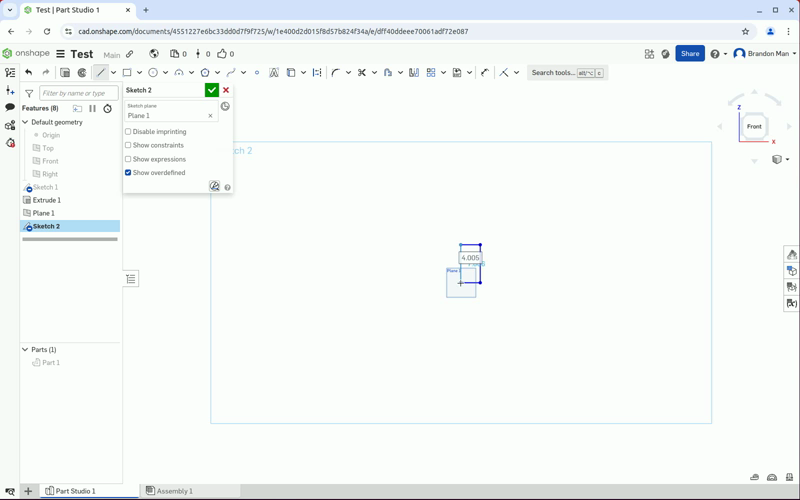
click(460, 282)
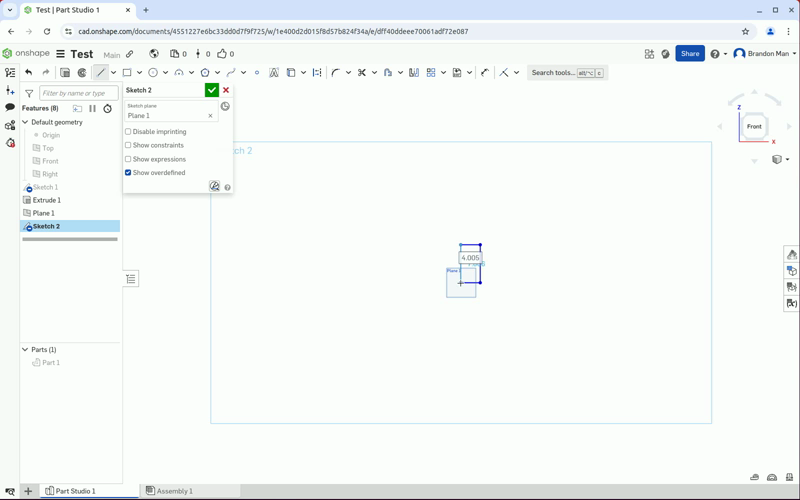
key(esc)
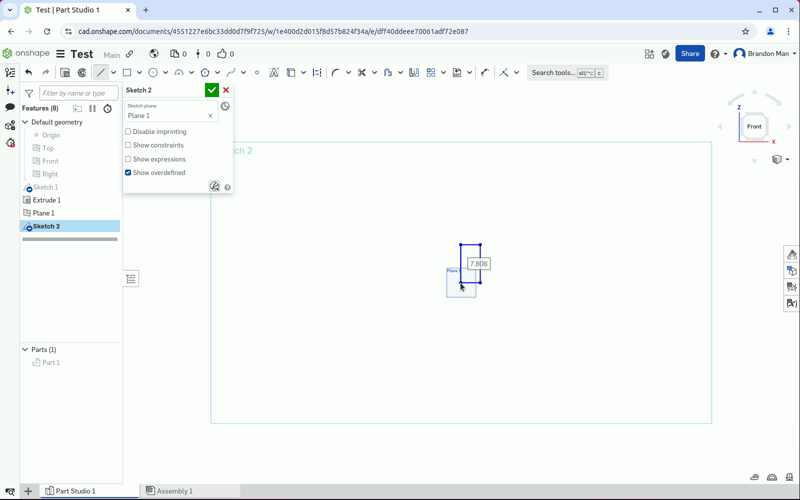
mouse_move(470, 264)
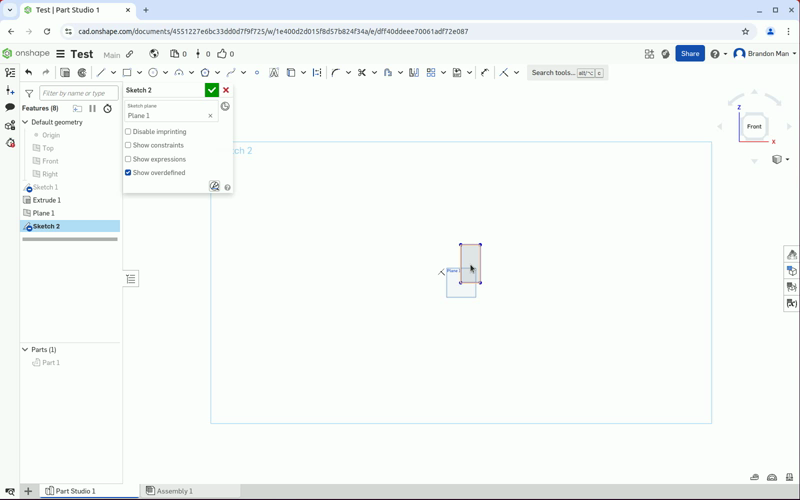
scroll(6)
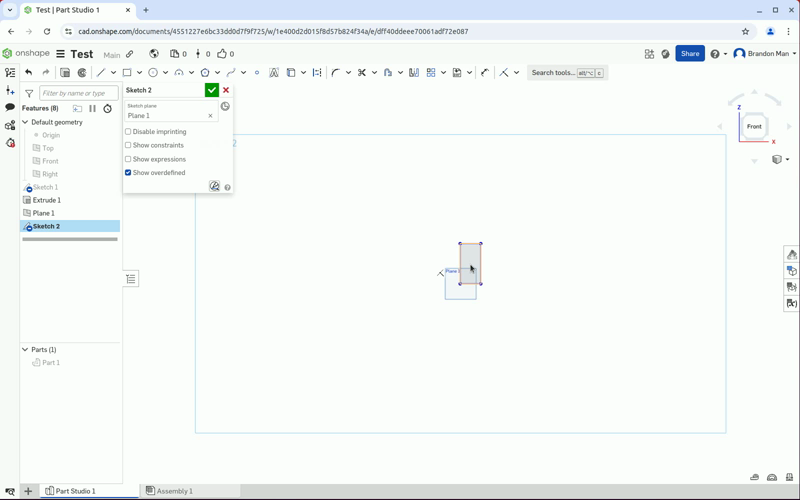
scroll(6)
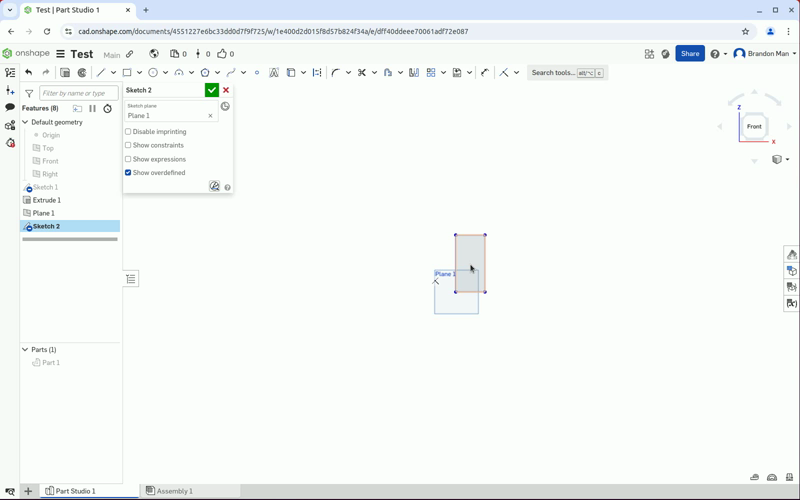
scroll(6)
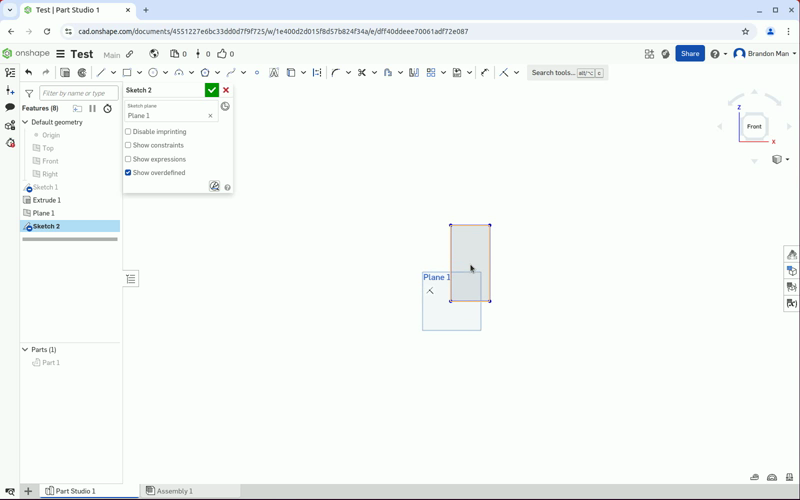
scroll(6)
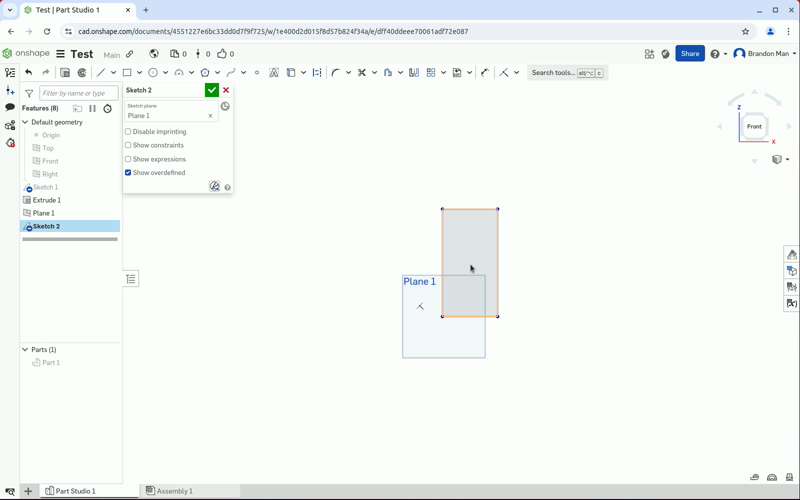
scroll(6)
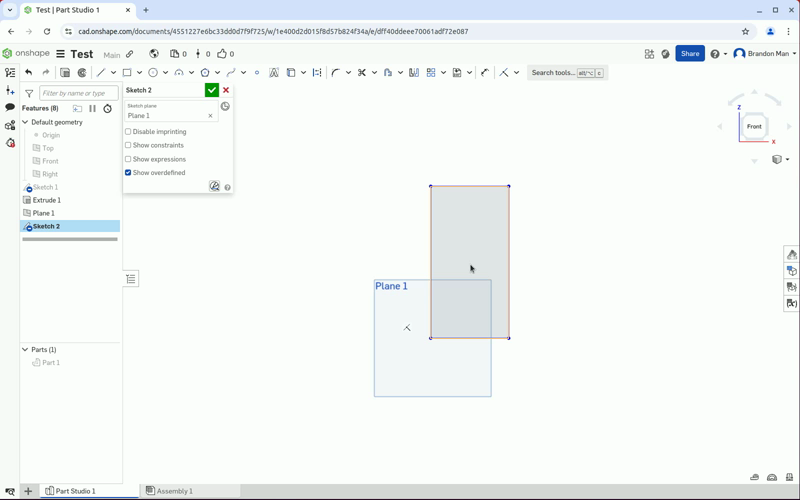
scroll(6)
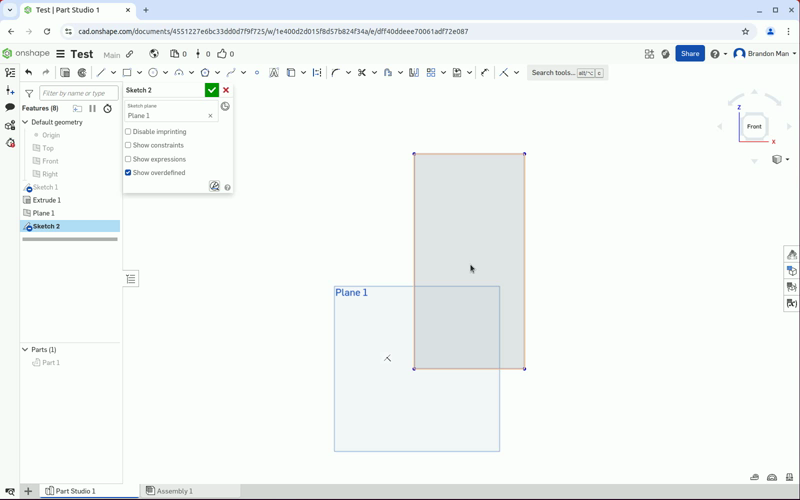
scroll(6)
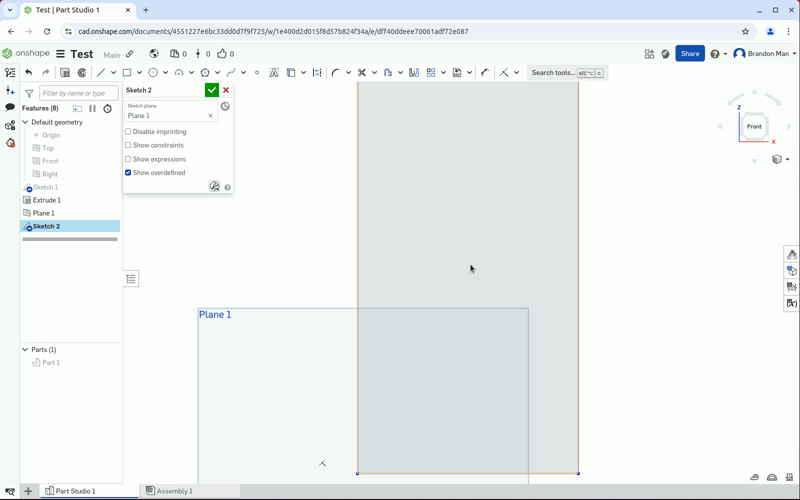
click(470, 264)
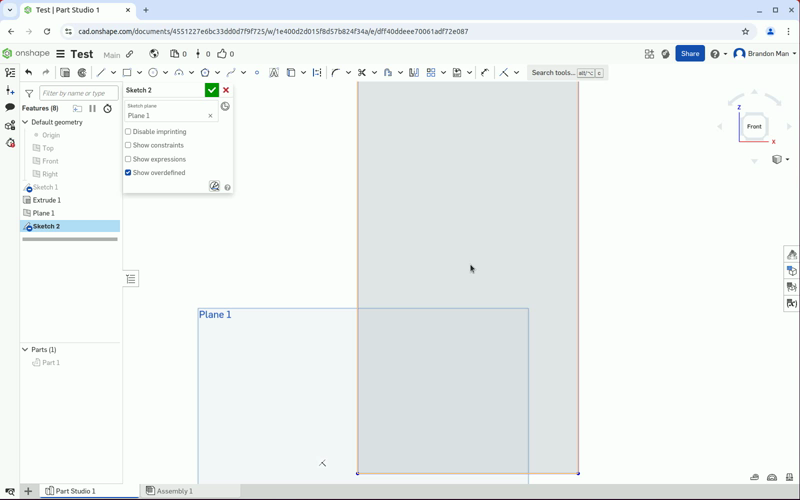
scroll(-6)
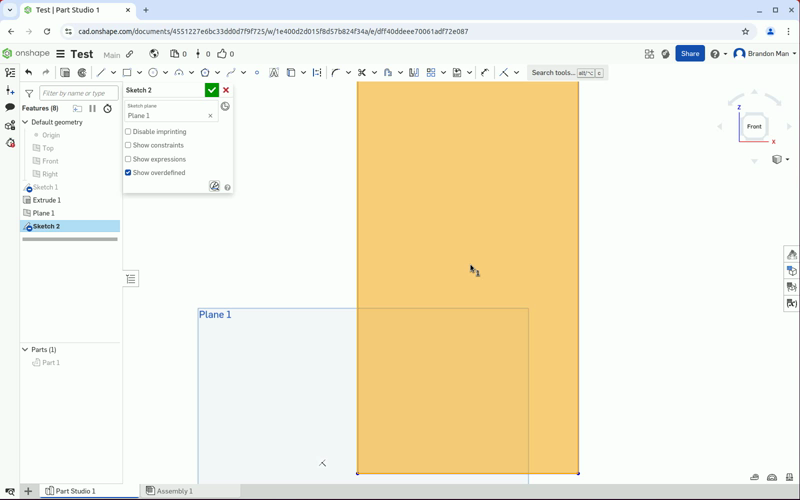
scroll(-6)
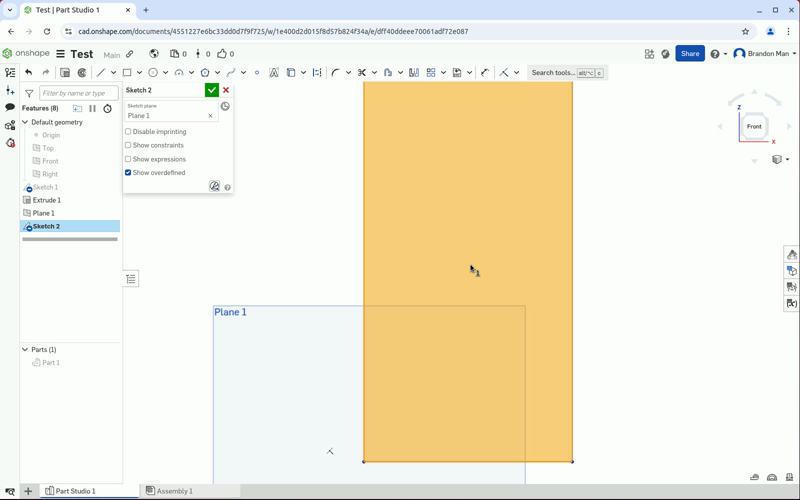
scroll(-6)
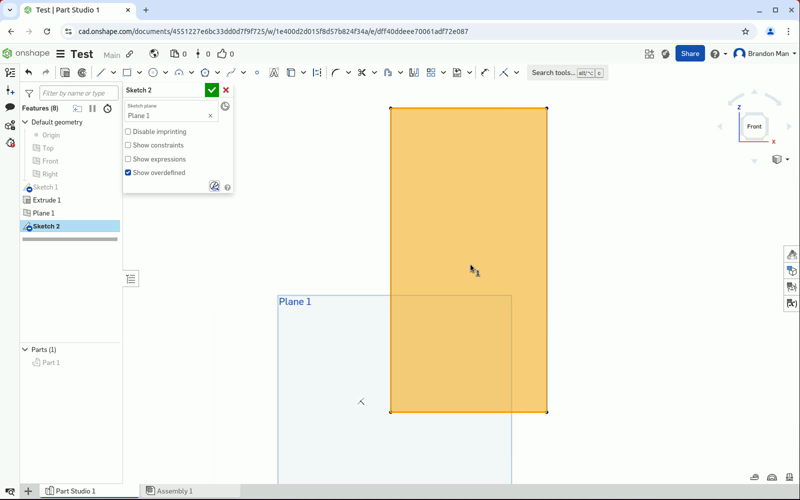
scroll(-6)
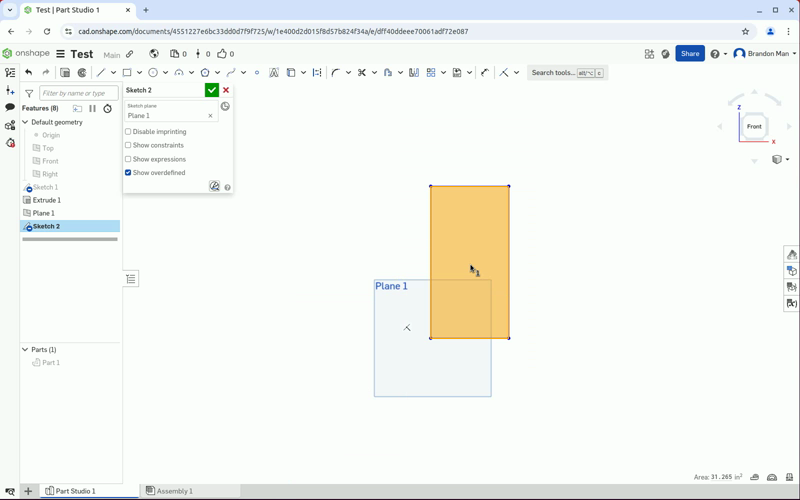
scroll(-6)
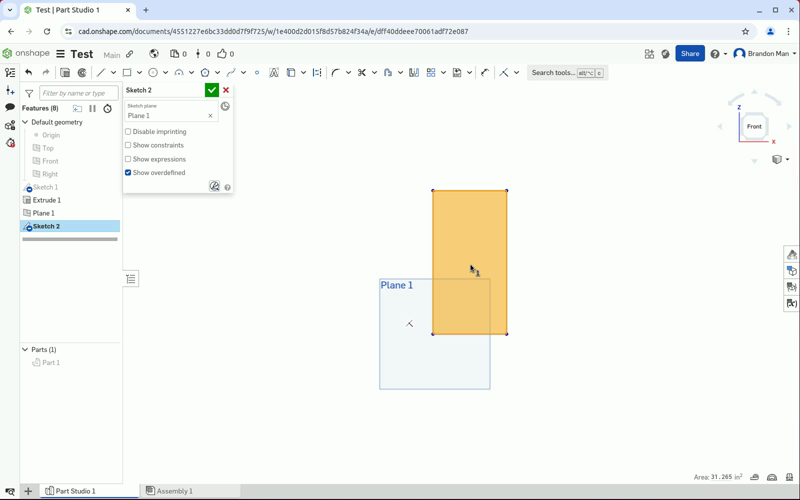
scroll(-6)
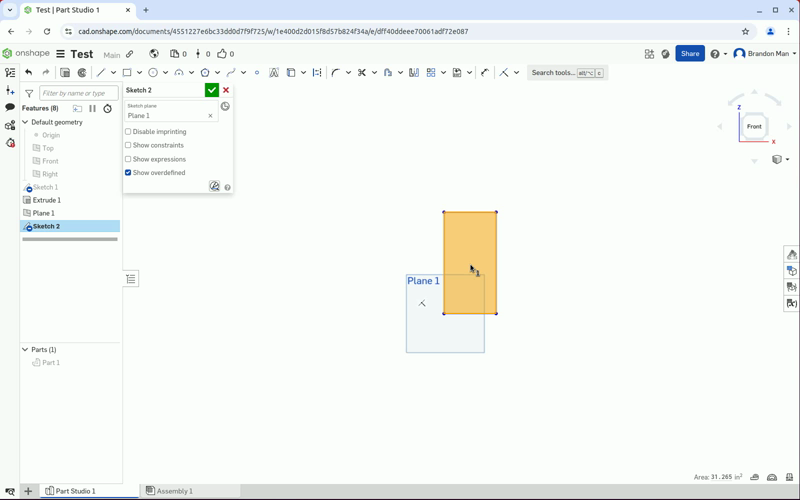
scroll(-6)
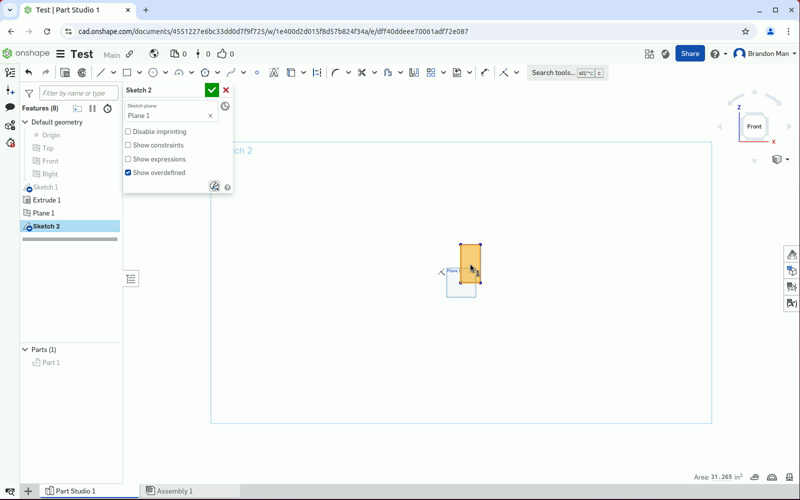
mouse_move(73, 352)
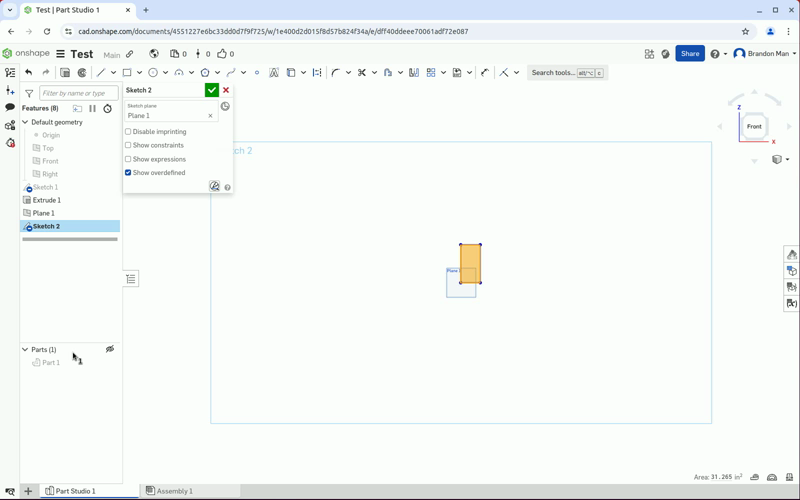
key(shift+y)
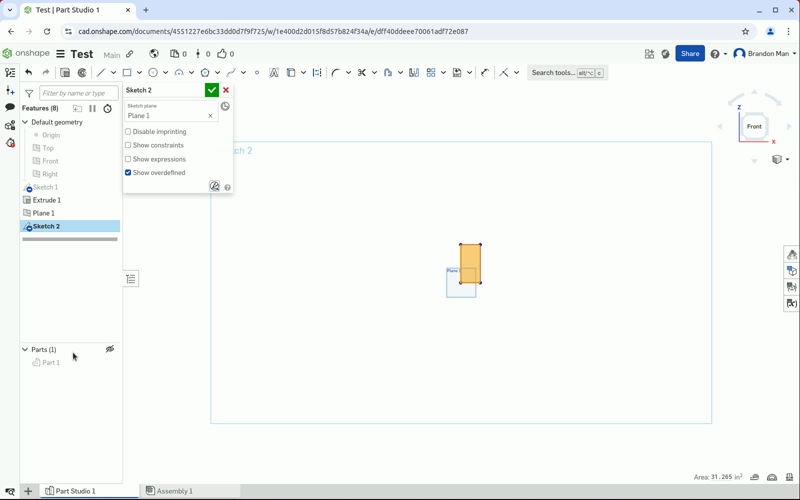
key(shift+e)
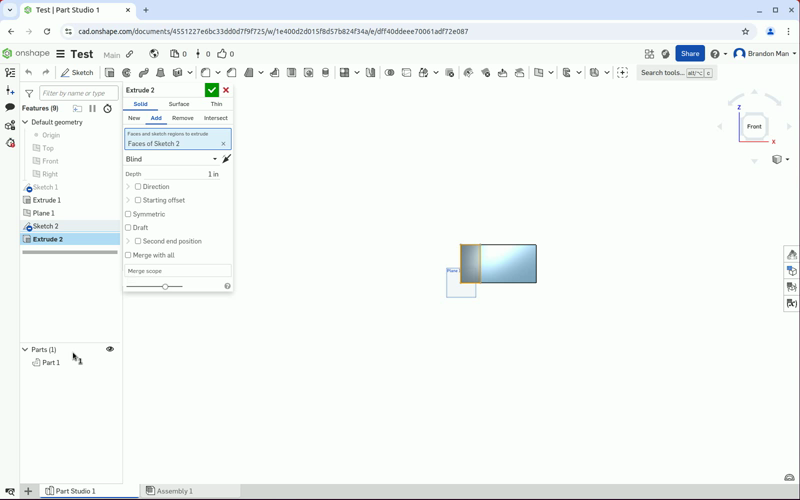
mouse_move(143, 106)
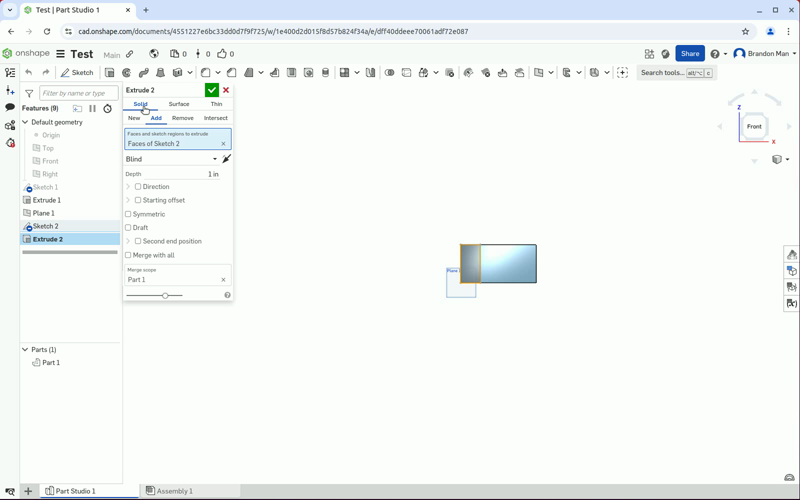
click(143, 106)
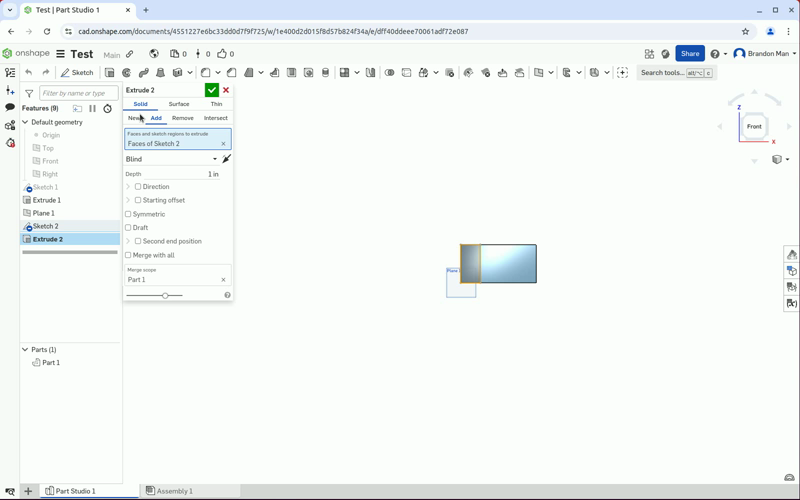
mouse_move(137, 120)
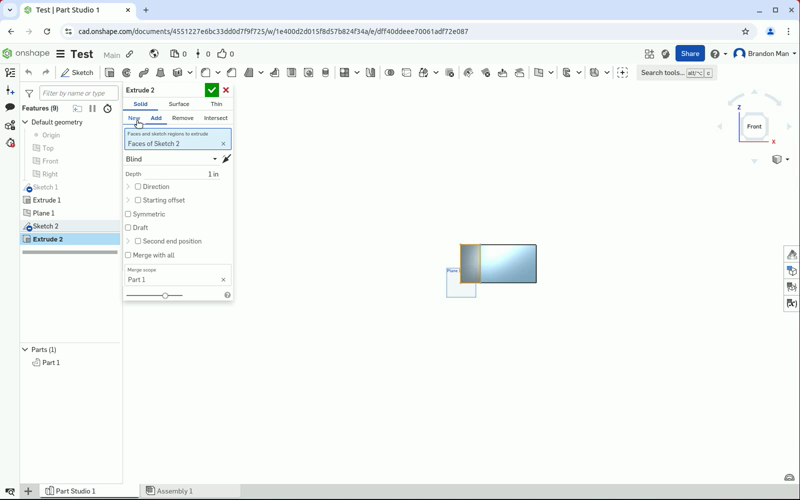
click(137, 120)
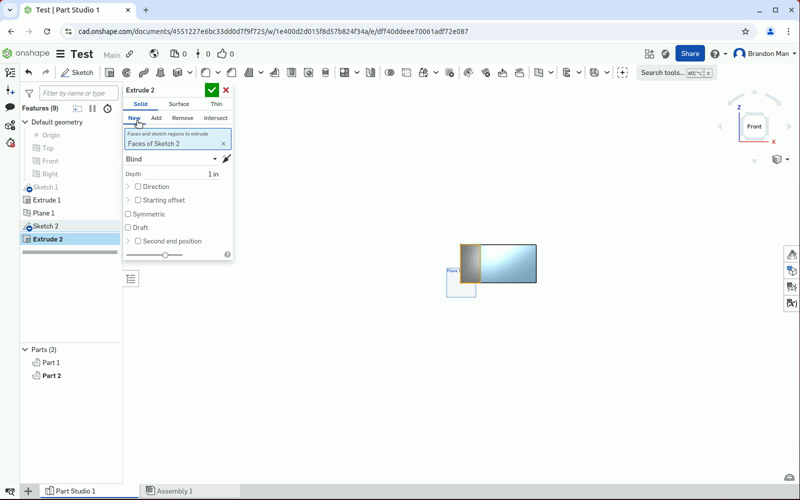
key(tab, 4)
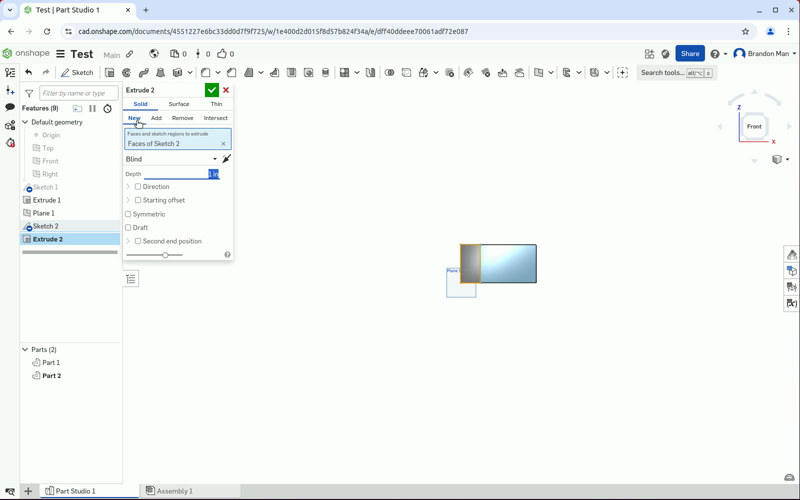
text(7.703)
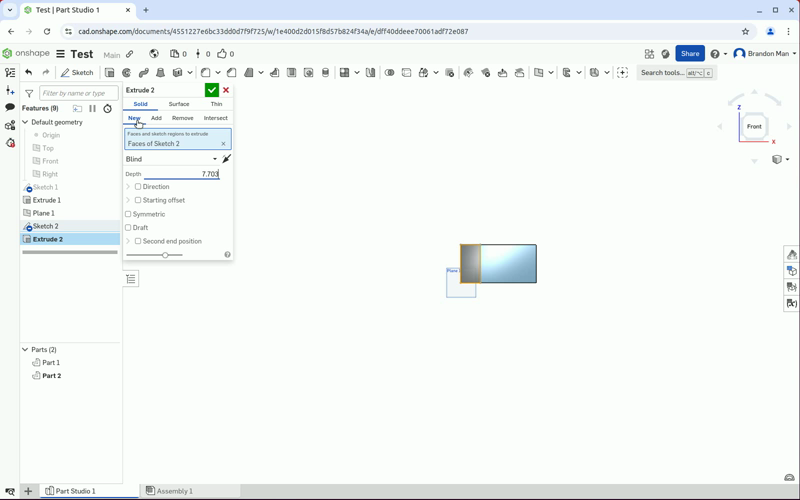
key(enter)
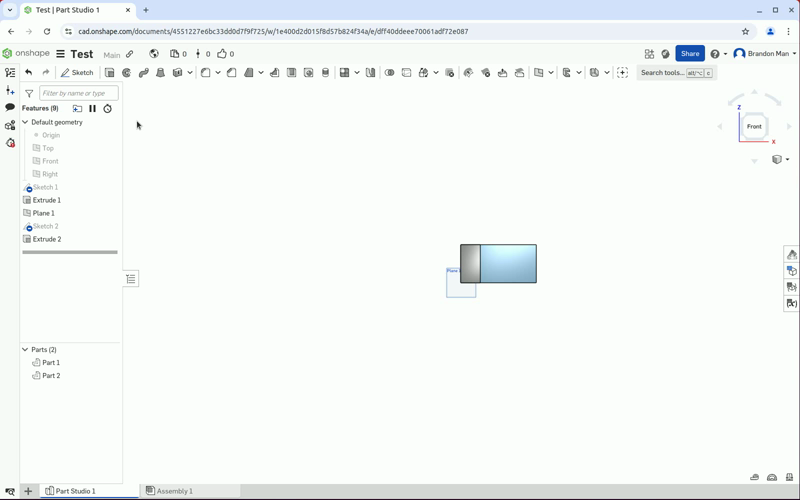
key(shift+h)
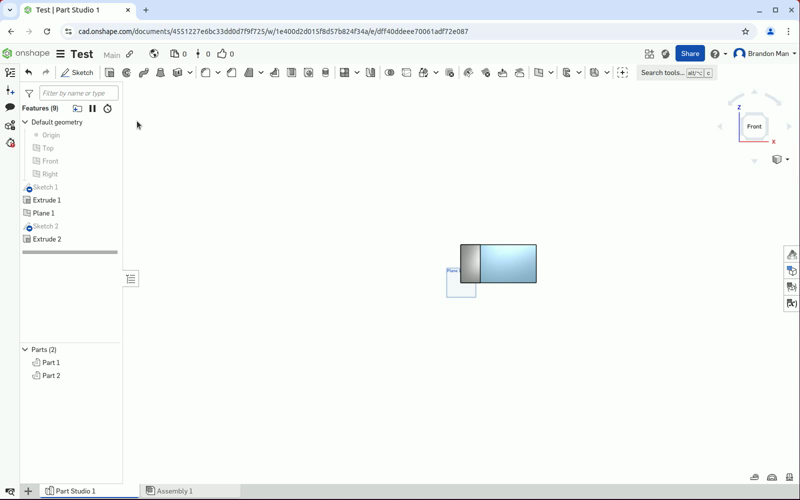
key(shift+h)
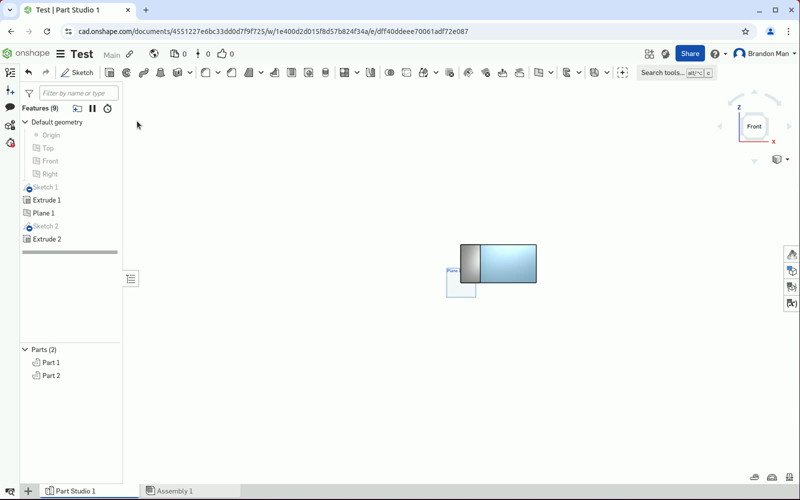
mouse_move(73, 189)
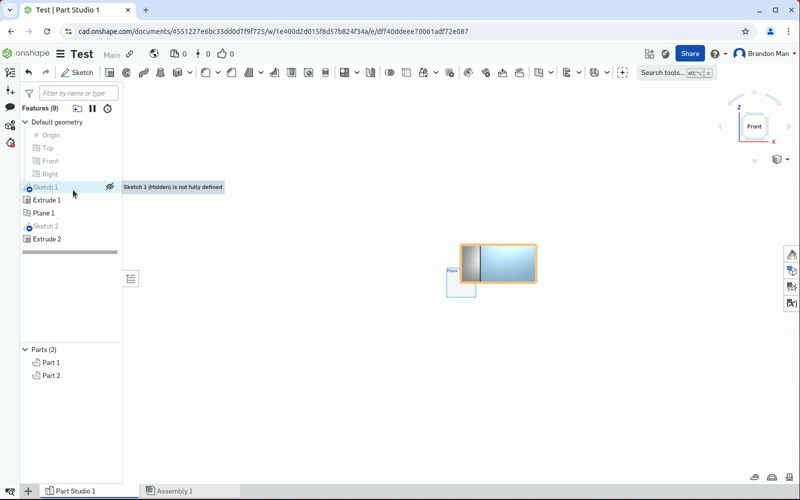
click(73, 189)
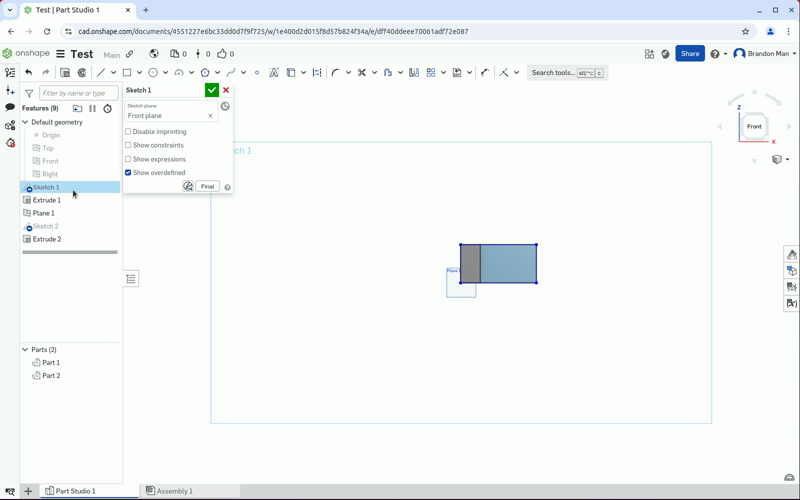
mouse_move(229, 92)
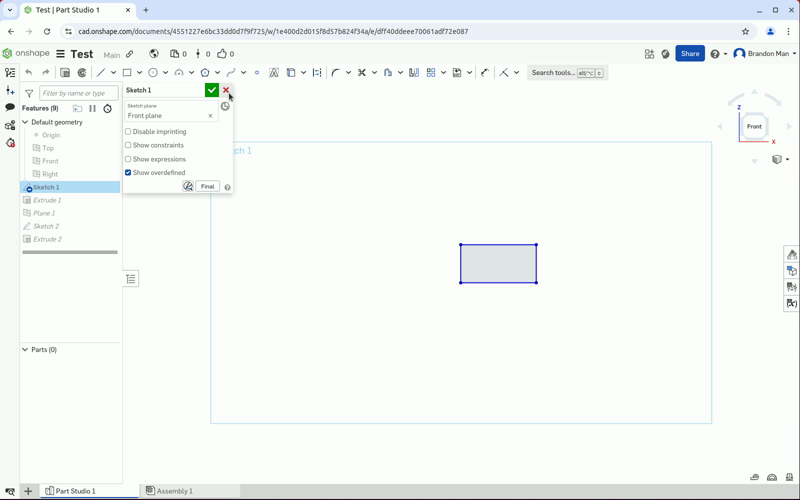
click(229, 92)
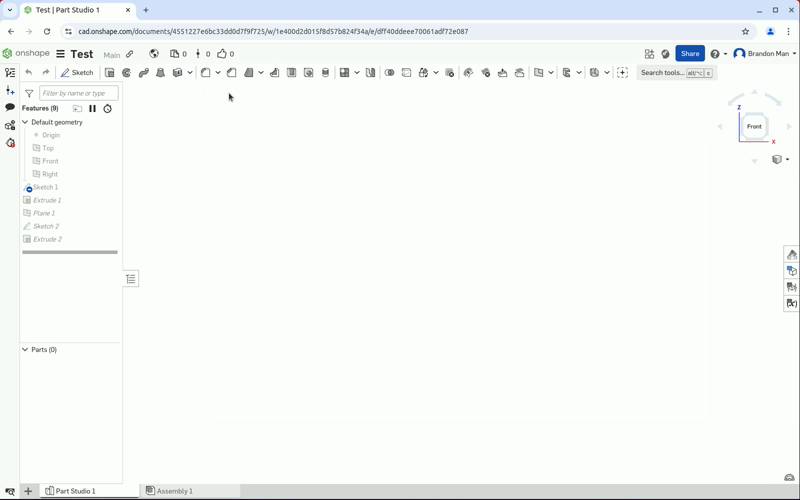
key(shift+s)
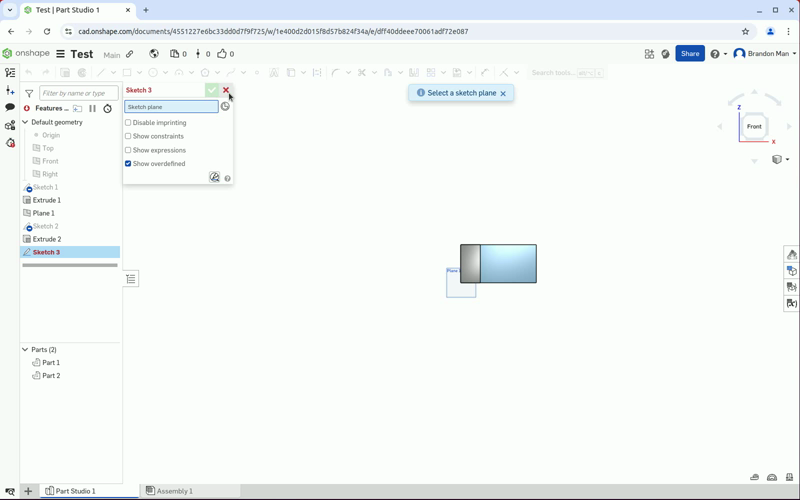
mouse_move(73, 215)
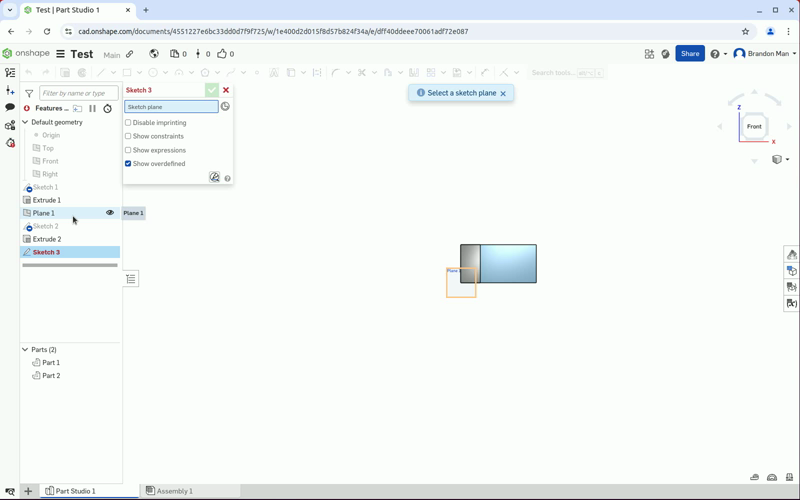
click(73, 215)
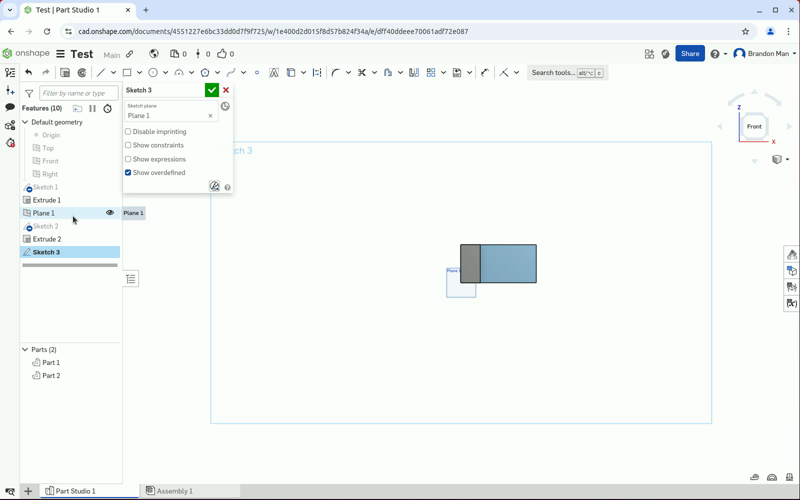
mouse_move(73, 352)
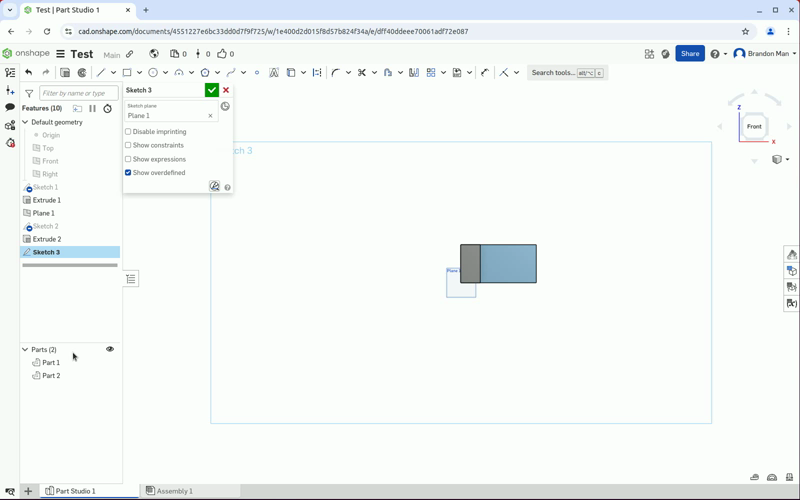
key(y)
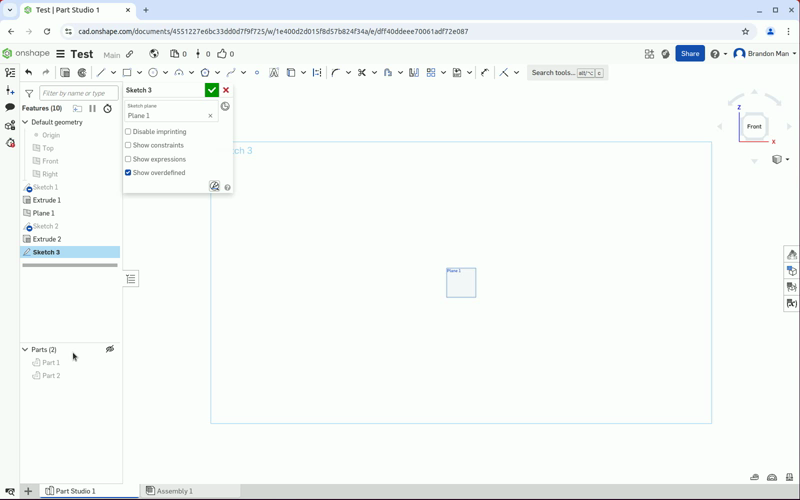
key(l)
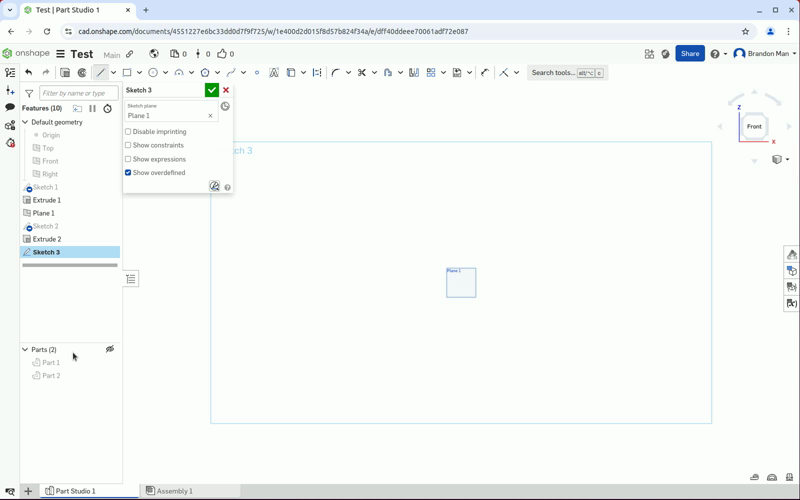
key_down(shift)
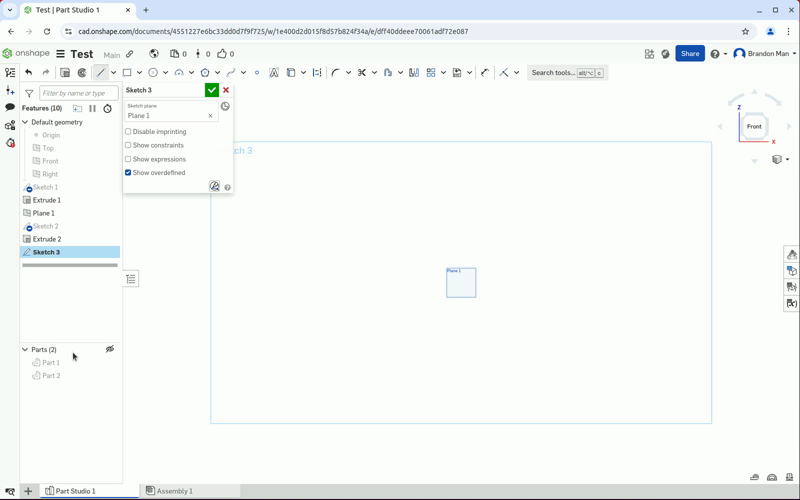
mouse_move(516, 282)
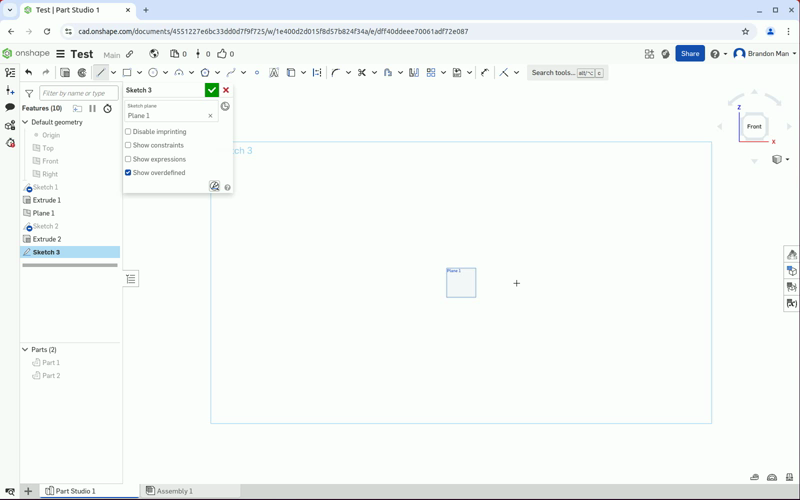
click(516, 282)
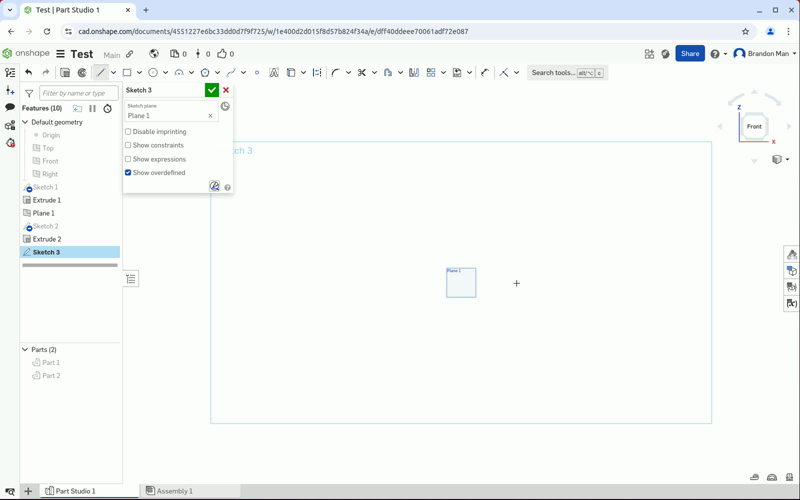
key_up(shift)
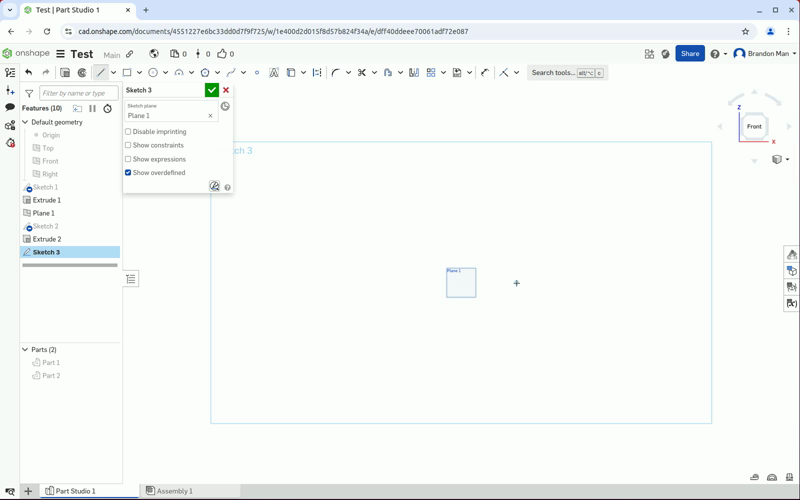
key_down(shift)
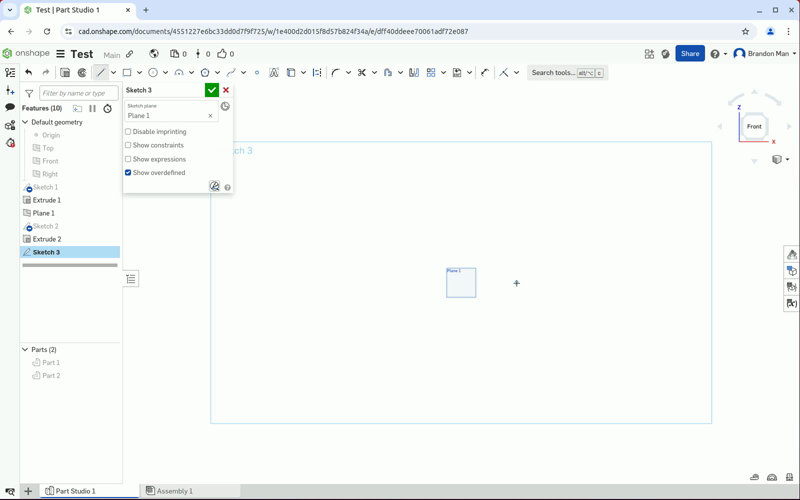
mouse_move(546, 282)
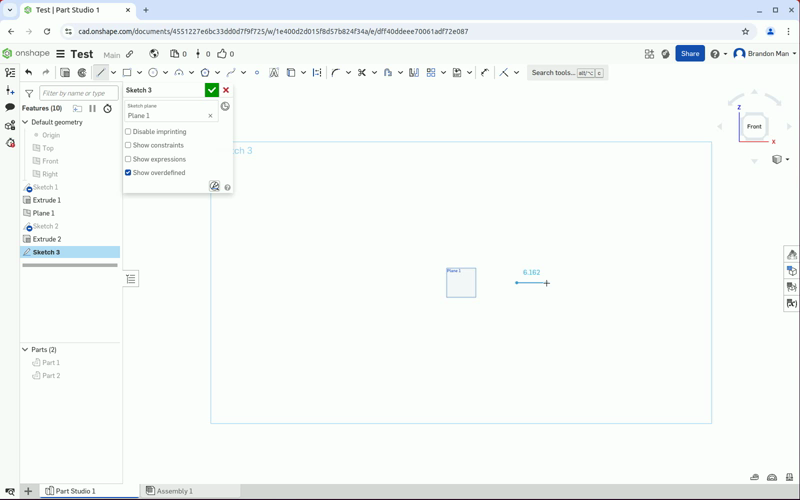
mouse_move(536, 282)
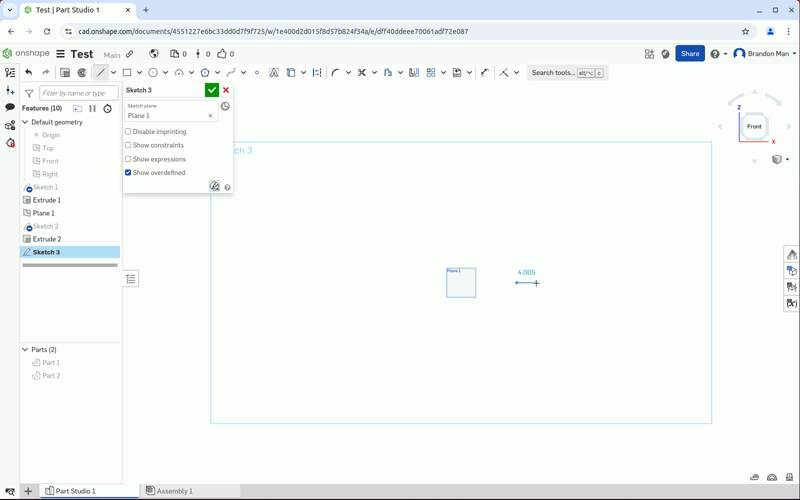
click(536, 282)
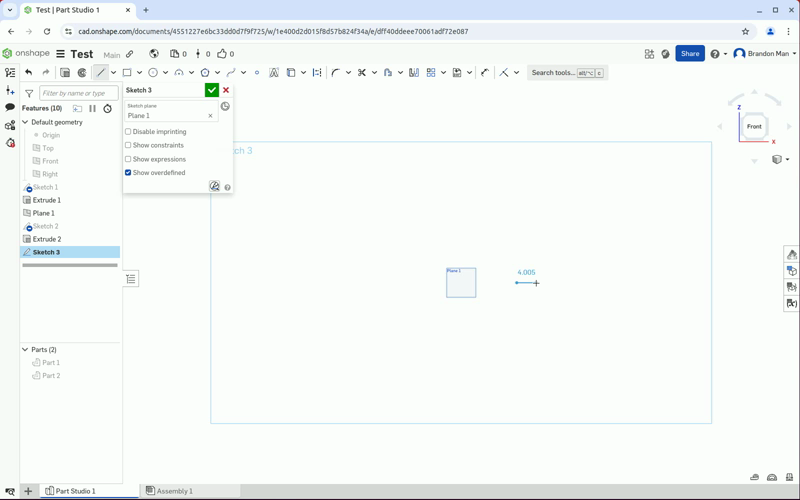
key_up(shift)
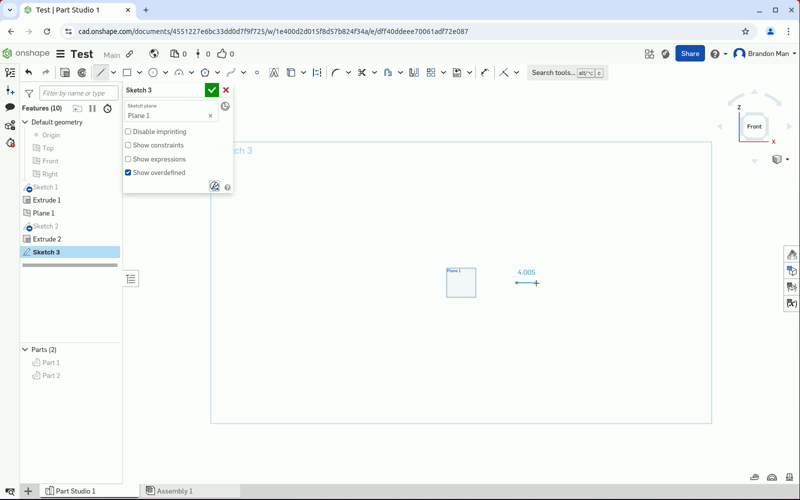
key_down(shift)
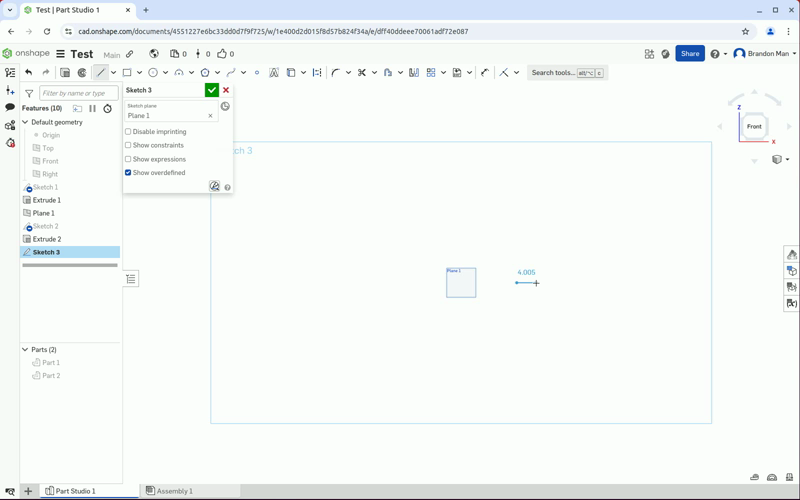
mouse_move(566, 282)
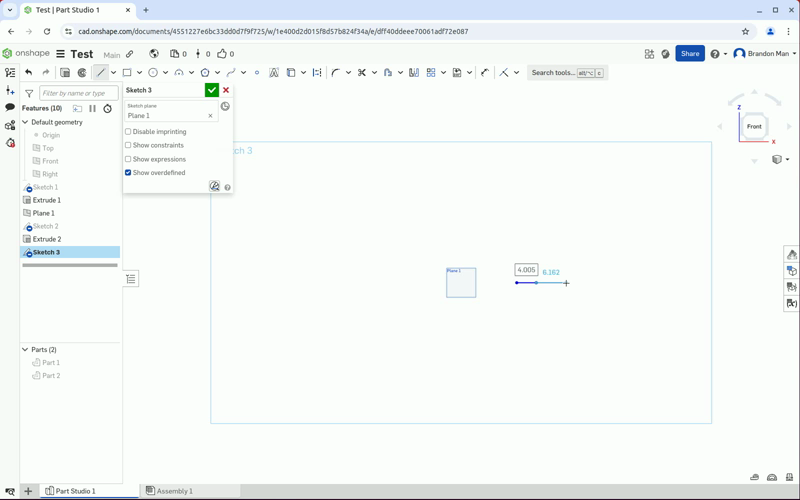
mouse_move(536, 244)
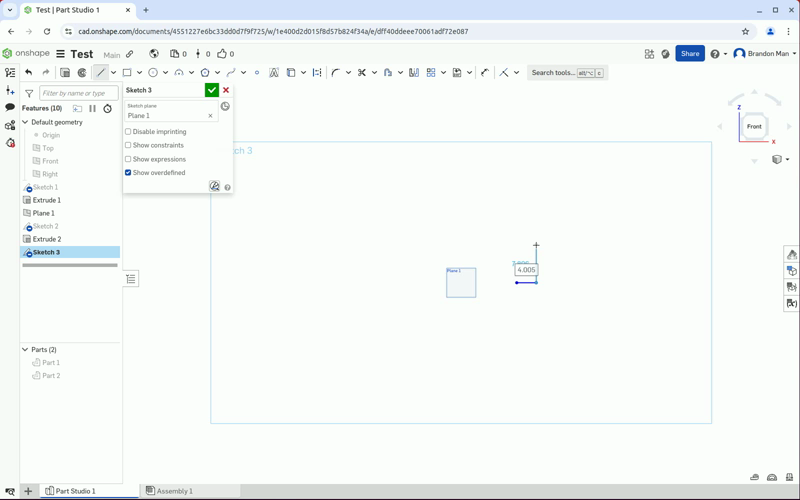
click(536, 244)
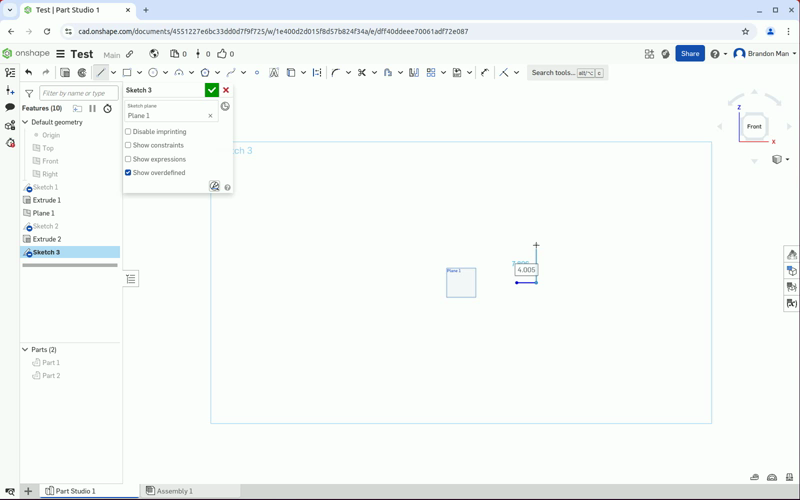
key_up(shift)
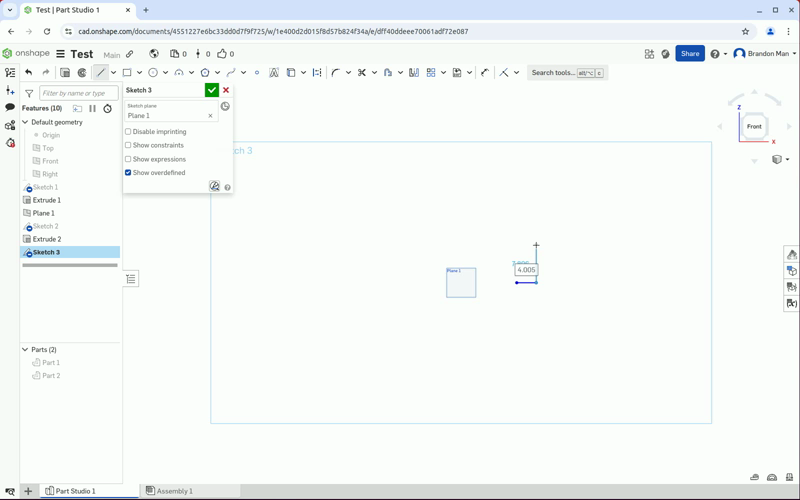
key_down(shift)
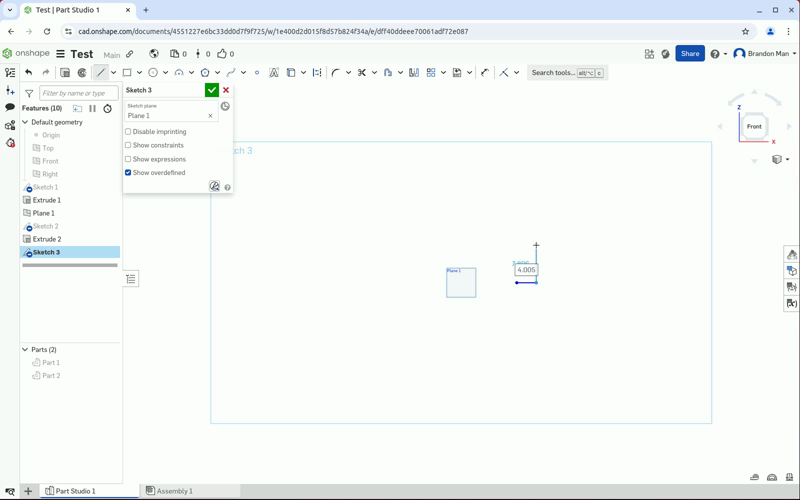
mouse_move(566, 244)
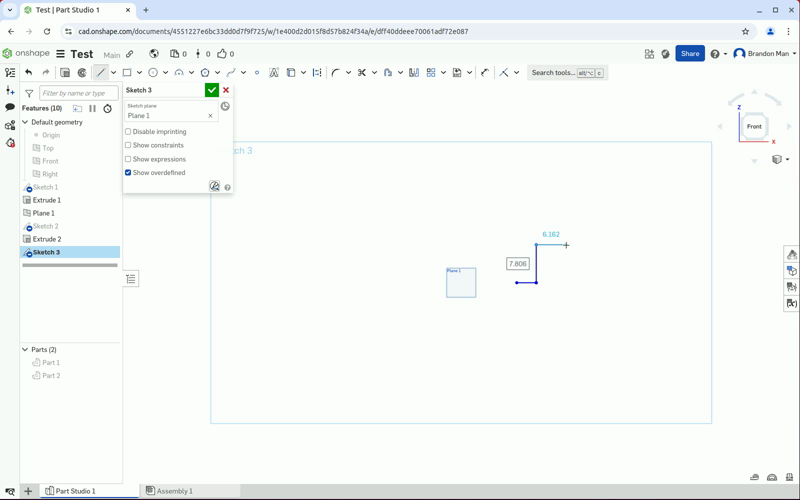
mouse_move(516, 244)
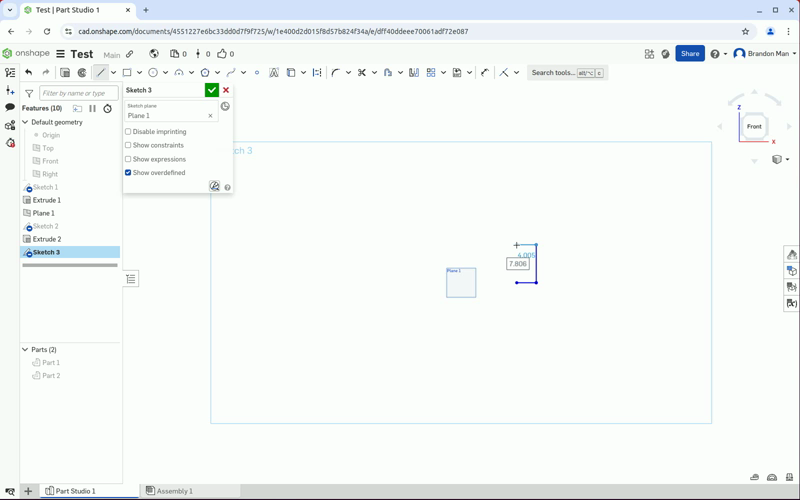
click(516, 244)
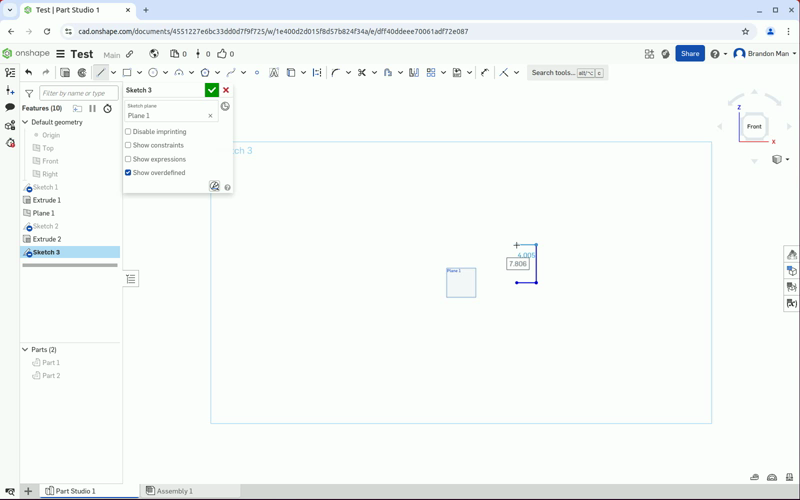
key_up(shift)
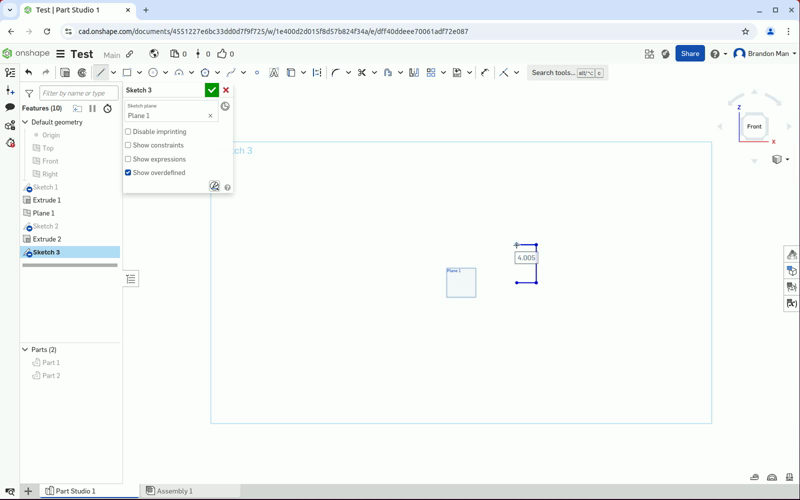
mouse_move(546, 244)
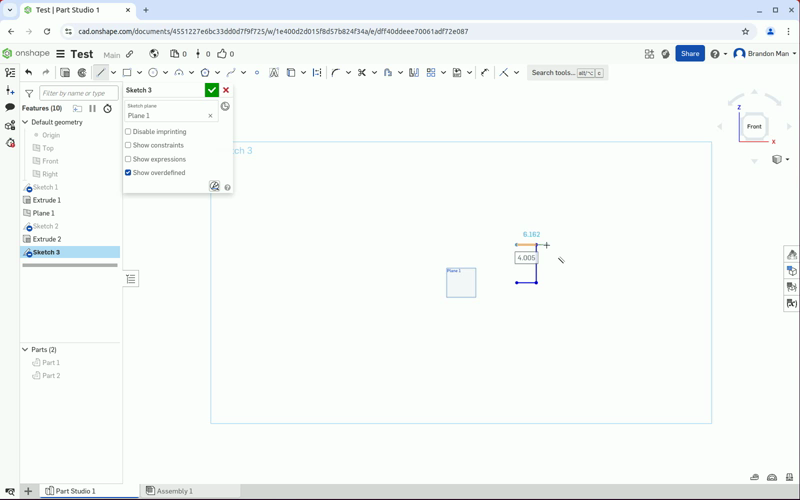
key_down(shift)
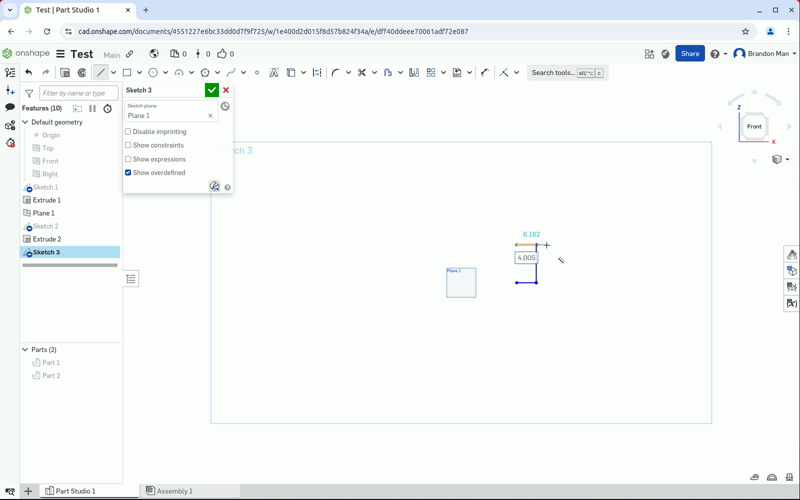
mouse_move(516, 282)
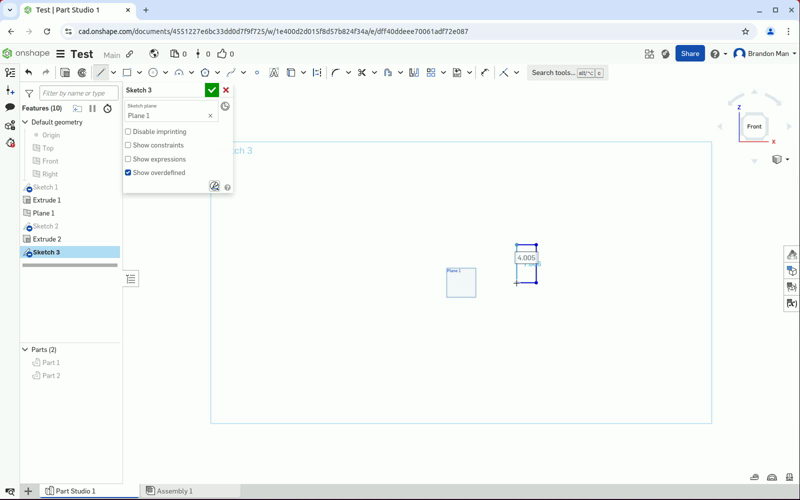
key_up(shift)
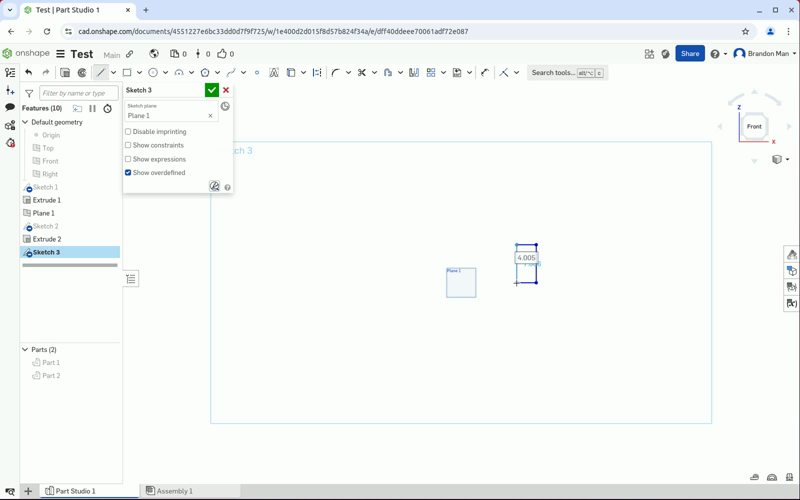
click(516, 282)
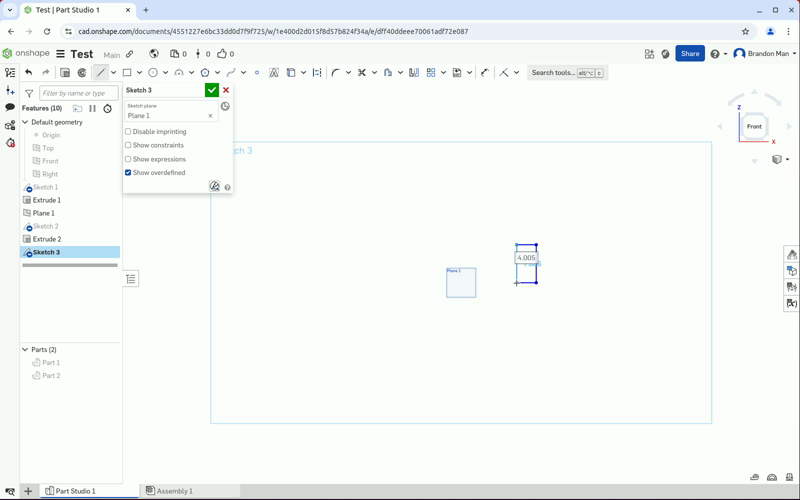
key(esc)
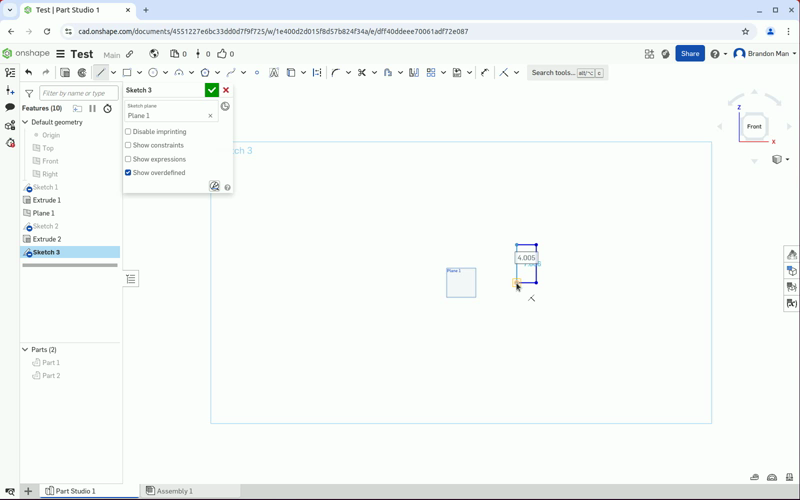
mouse_move(526, 267)
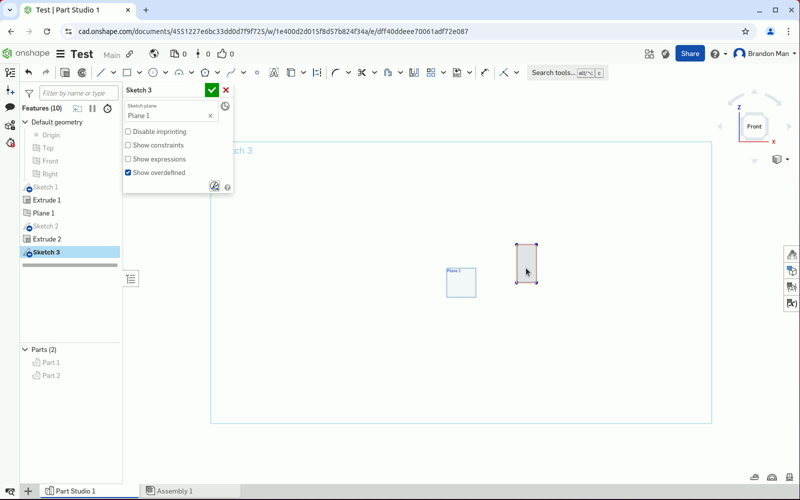
scroll(6)
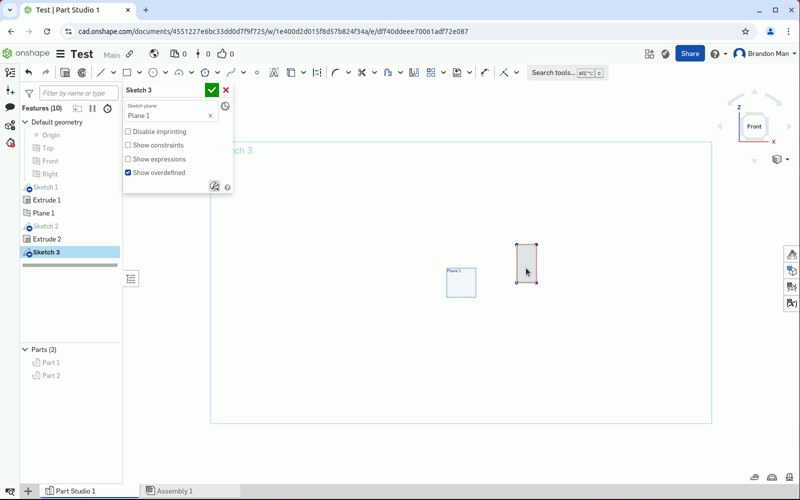
scroll(6)
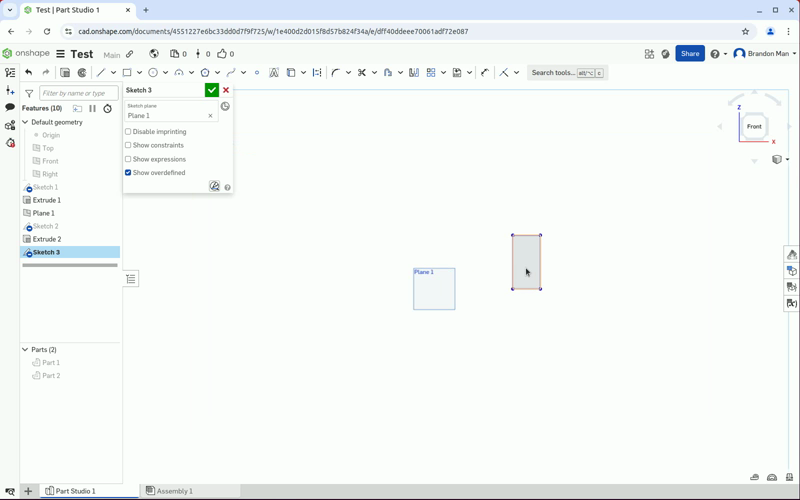
scroll(6)
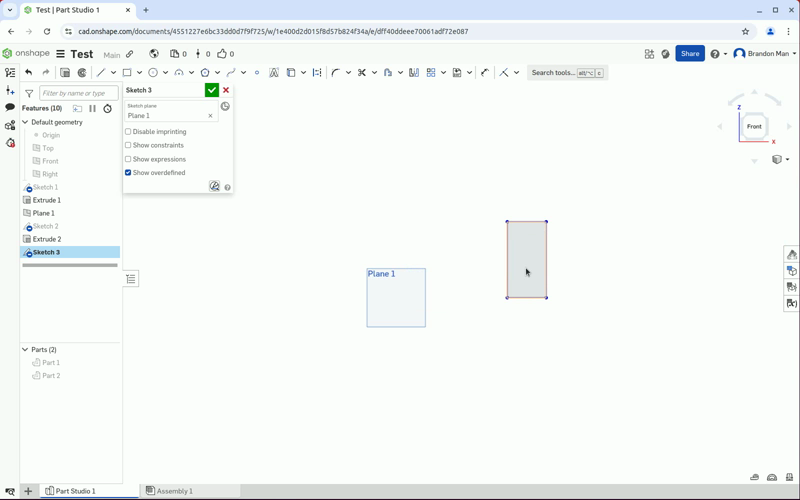
scroll(6)
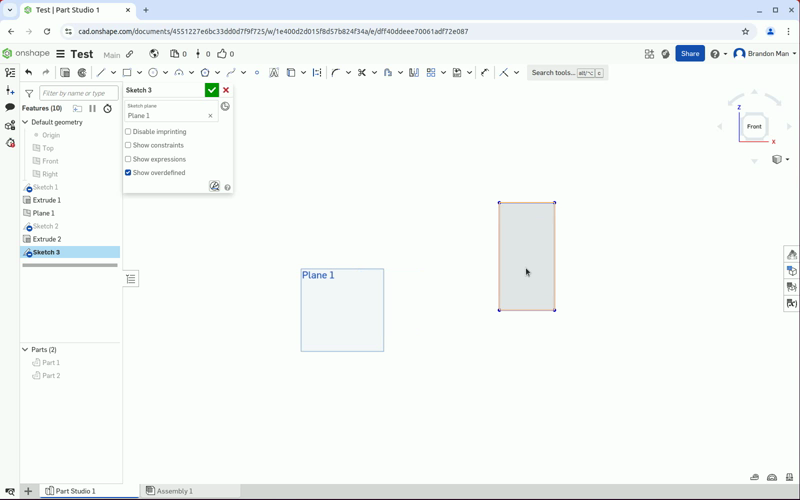
scroll(6)
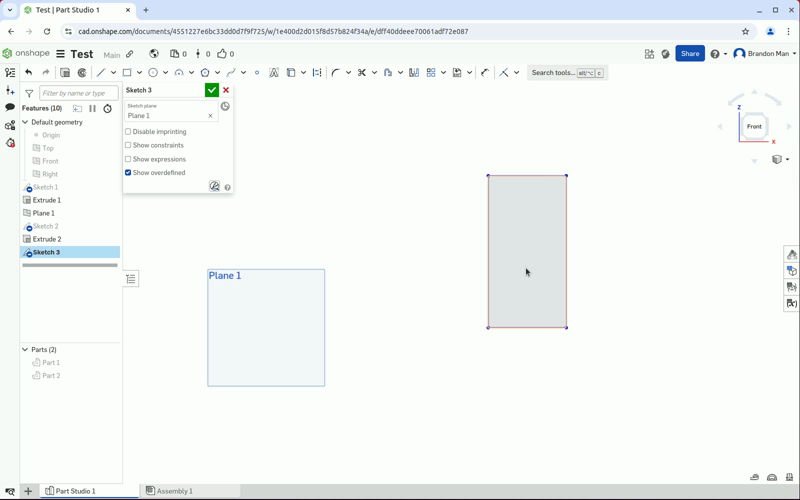
scroll(6)
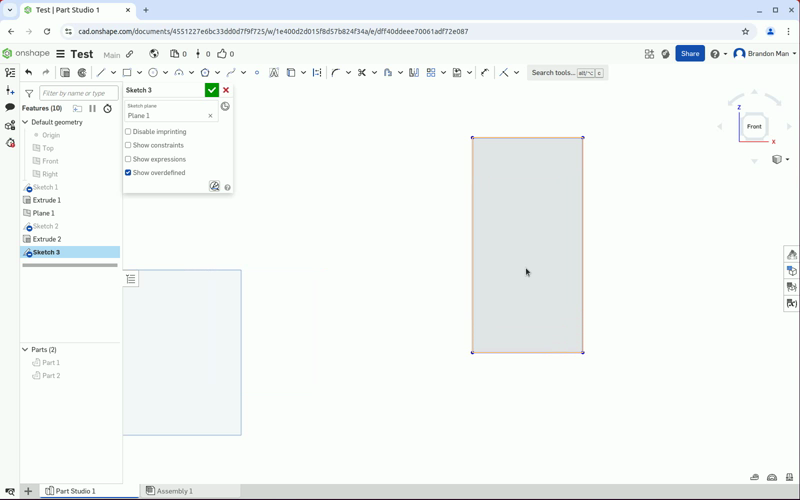
scroll(6)
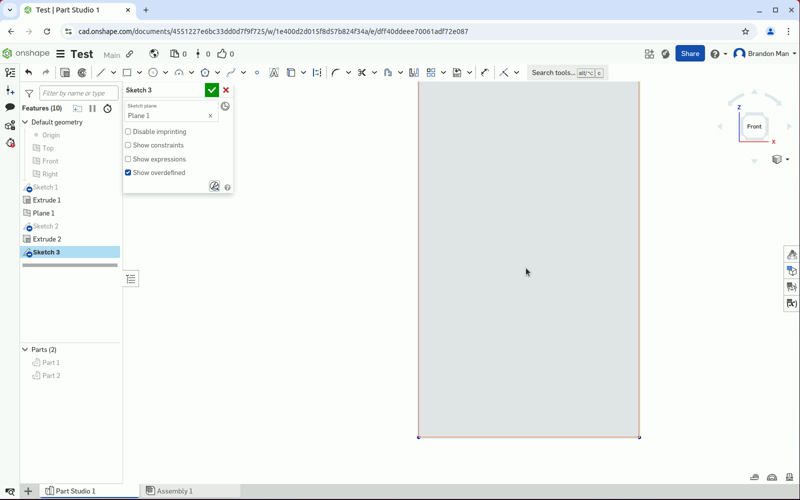
click(526, 267)
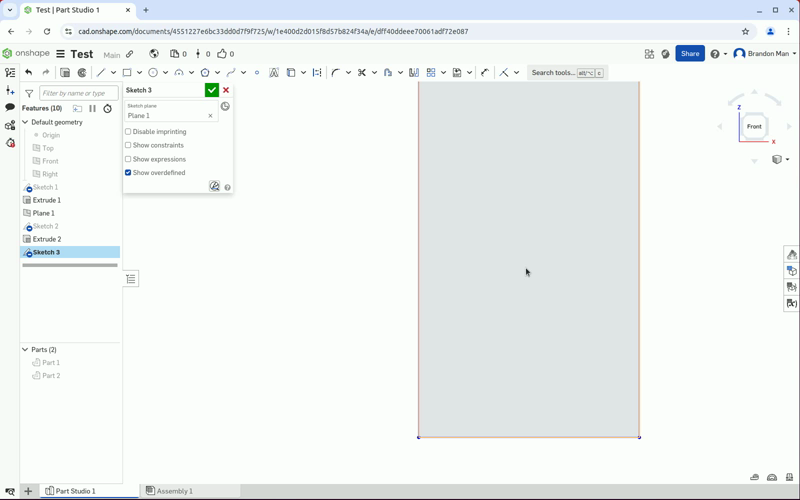
scroll(-6)
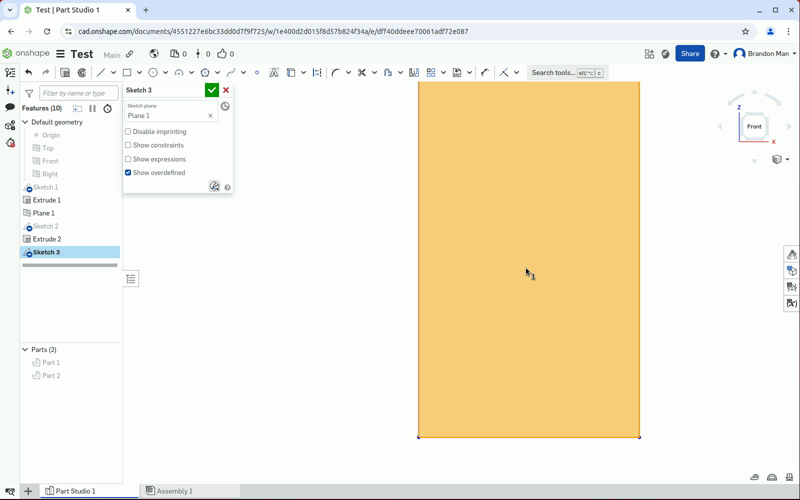
scroll(-6)
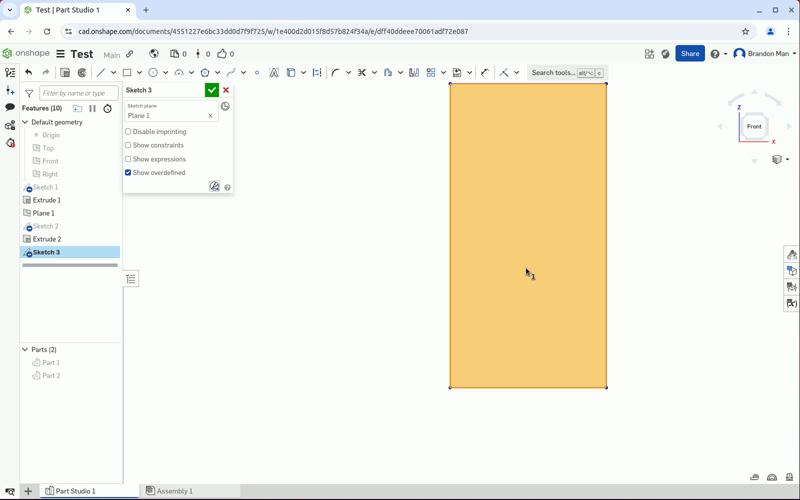
scroll(-6)
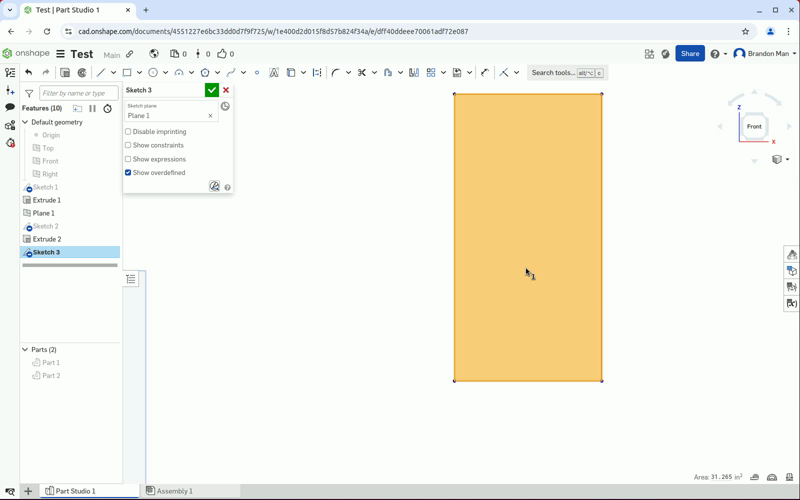
scroll(-6)
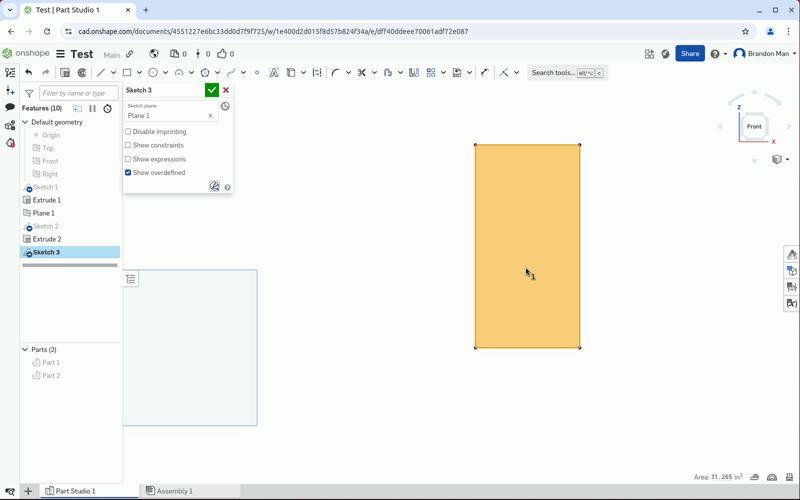
scroll(-6)
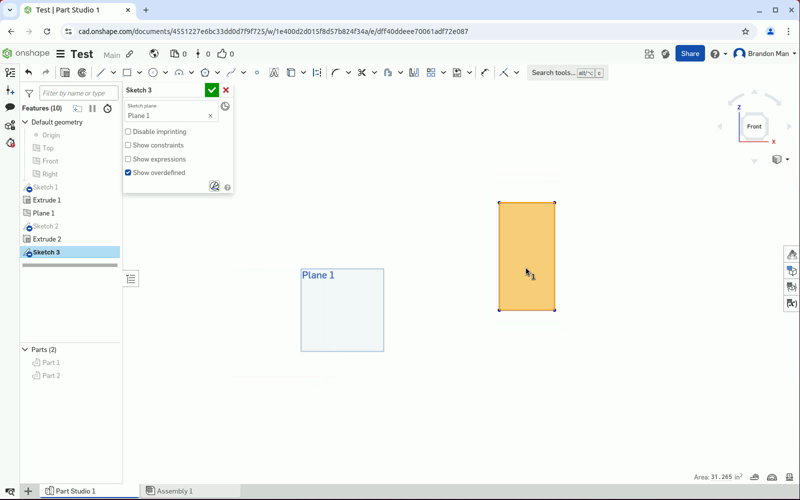
scroll(-6)
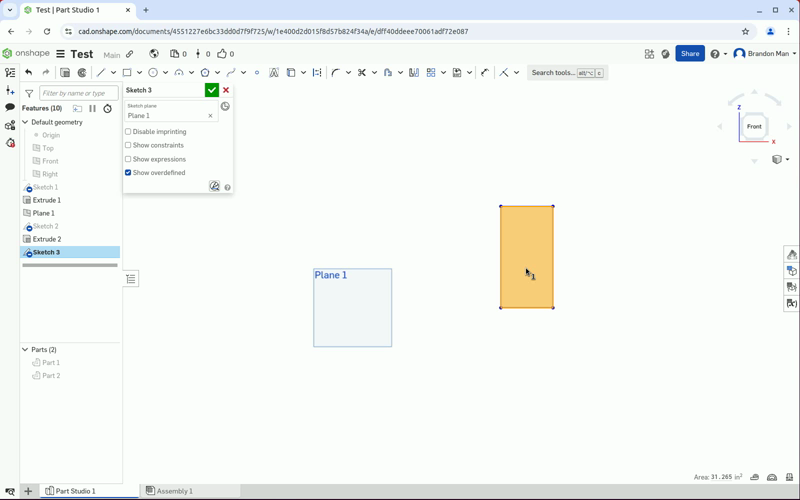
scroll(-6)
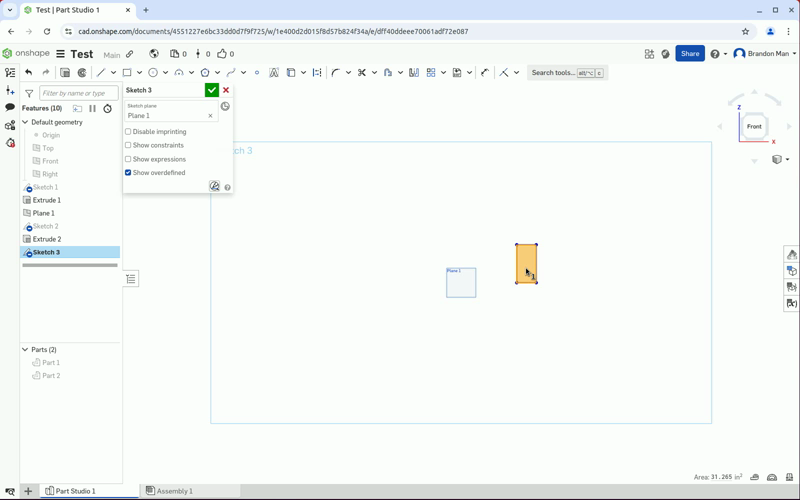
mouse_move(73, 352)
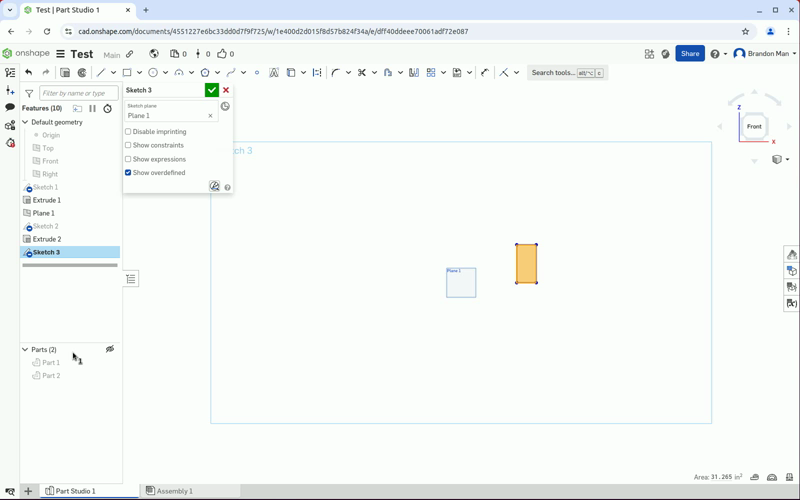
key(shift+y)
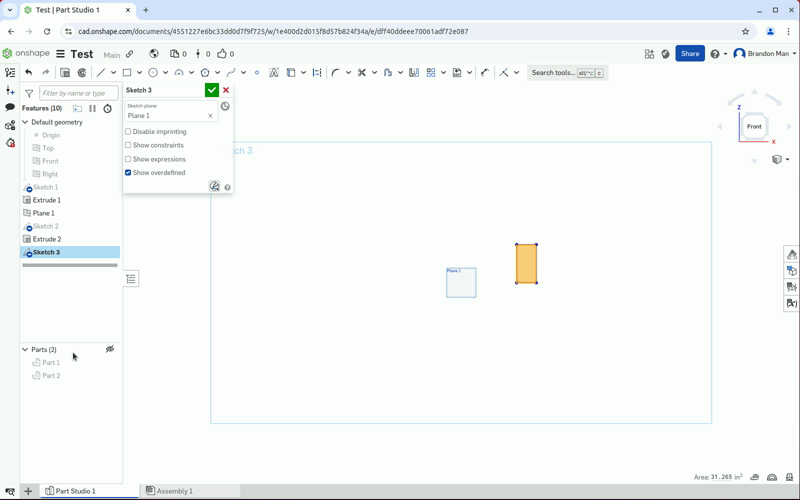
key(shift+e)
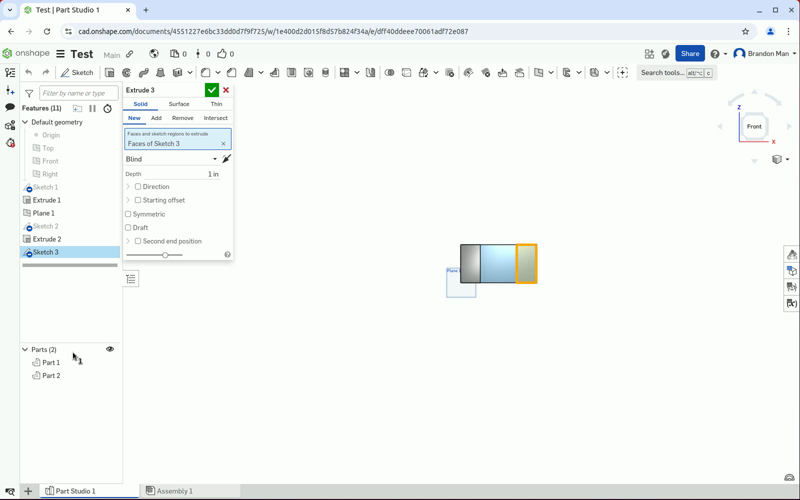
mouse_move(143, 106)
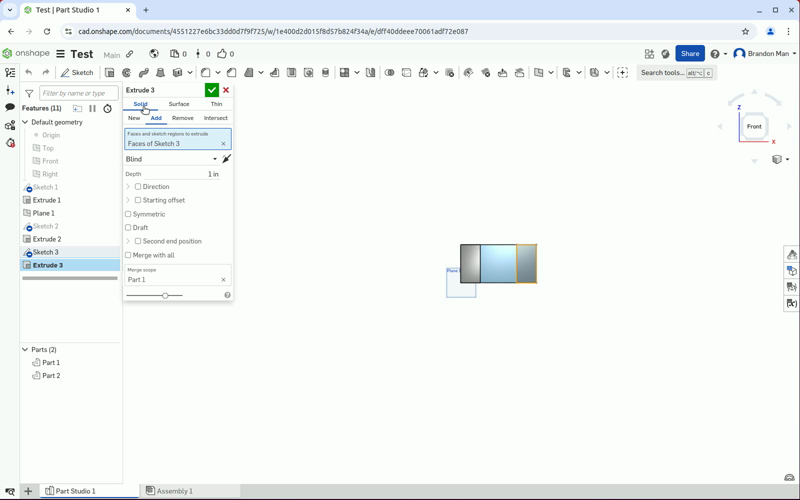
click(143, 106)
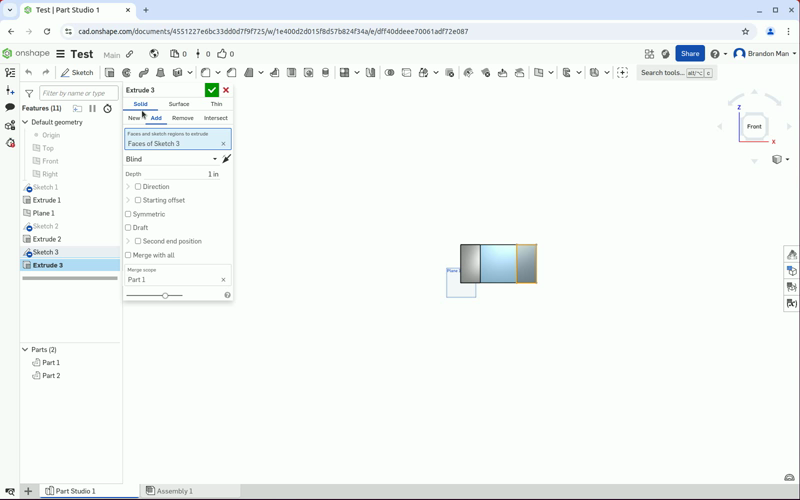
mouse_move(137, 120)
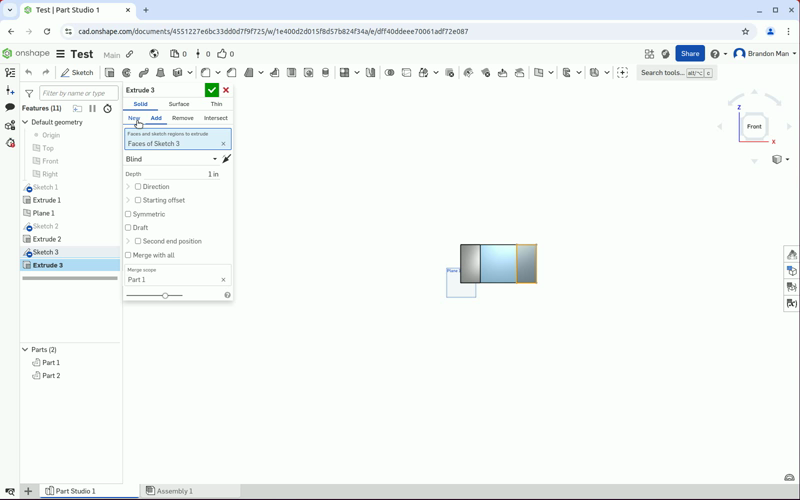
click(137, 120)
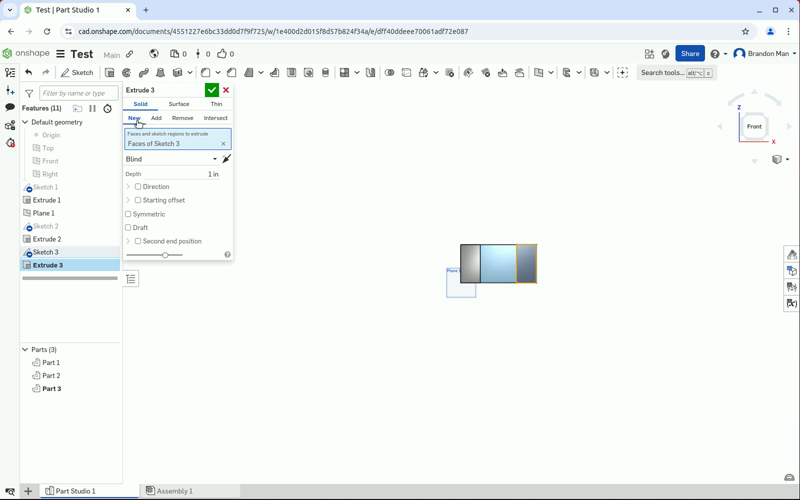
key(tab, 4)
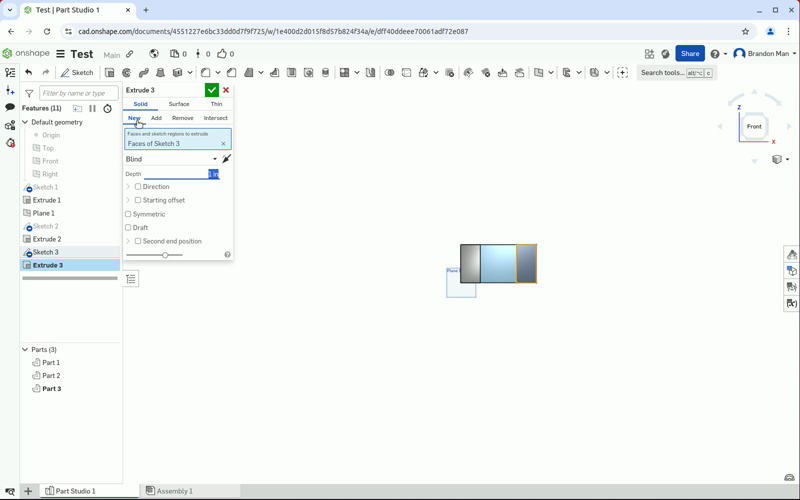
text(7.703)
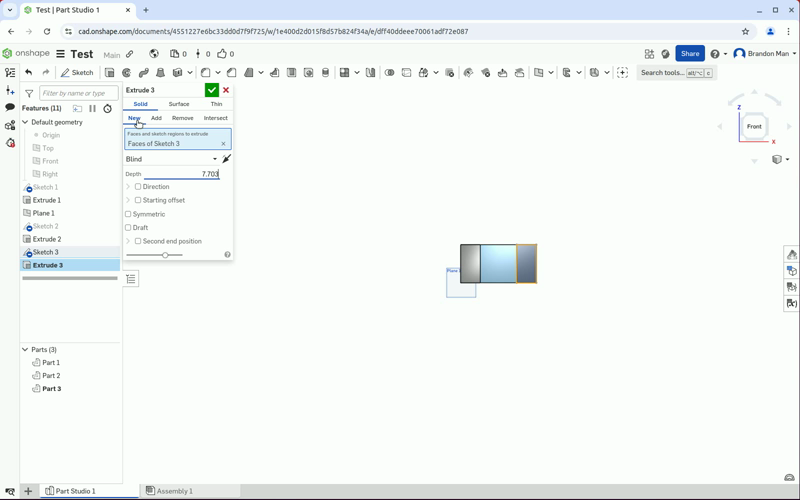
key(enter)
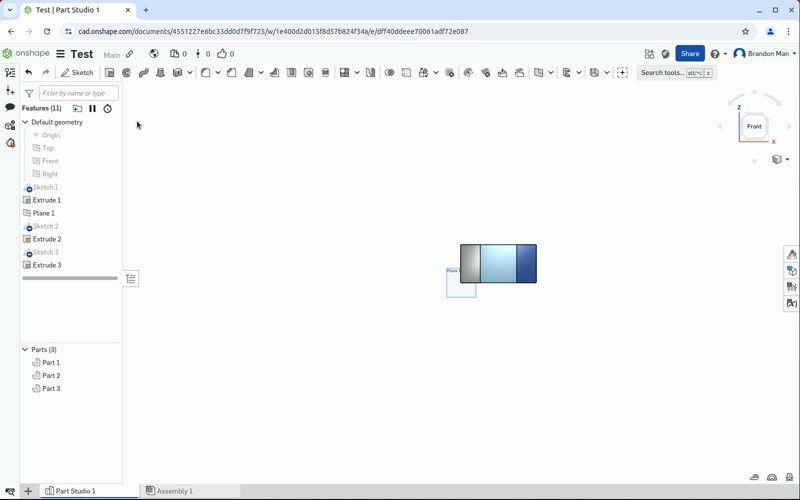
key(shift+h)
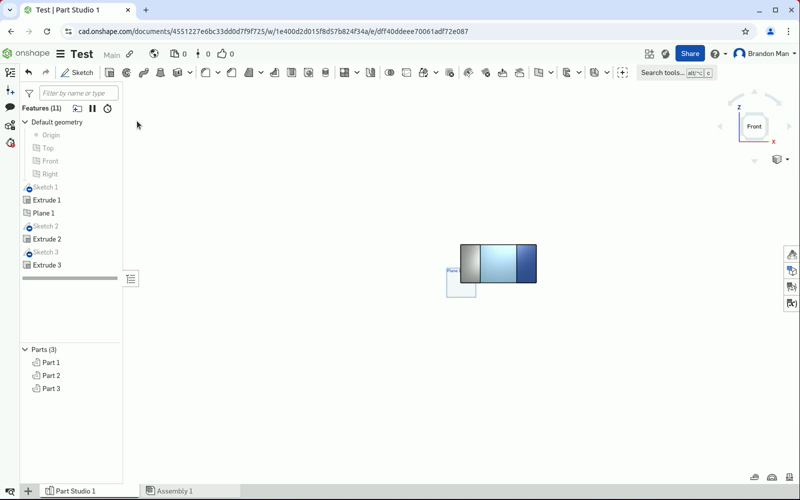
key(shift+h)
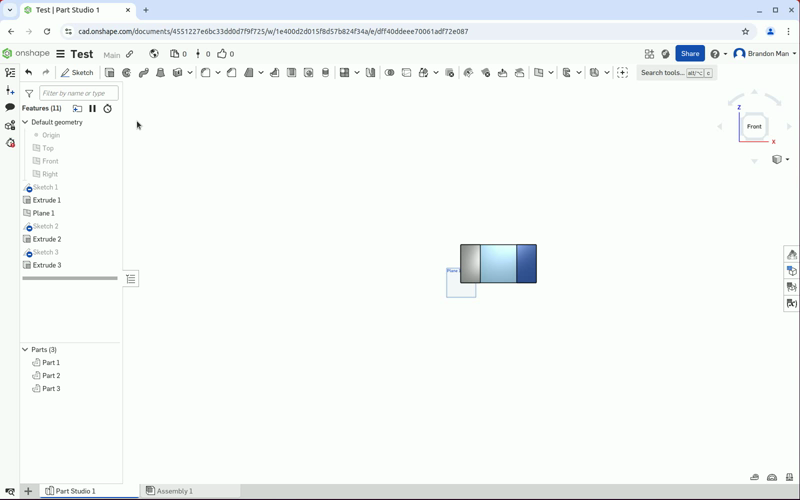
mouse_move(73, 189)
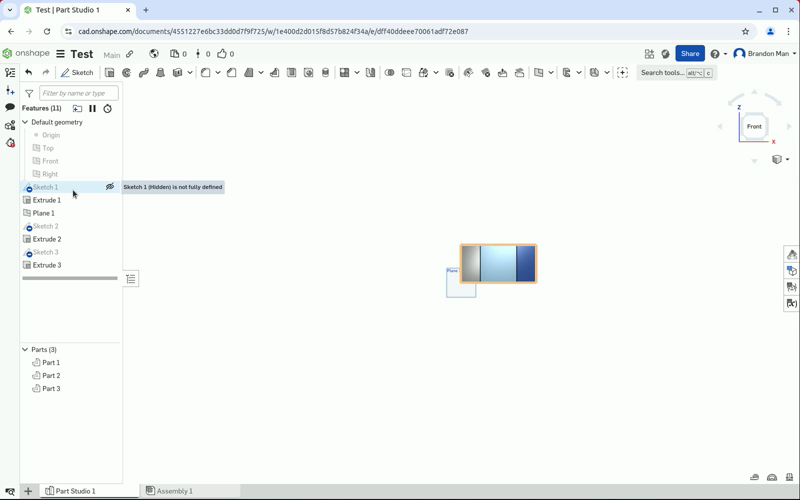
click(73, 189)
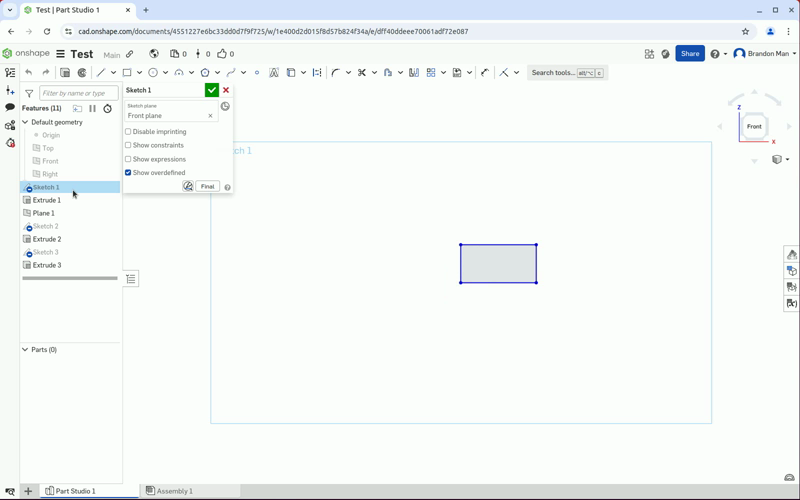
mouse_move(229, 92)
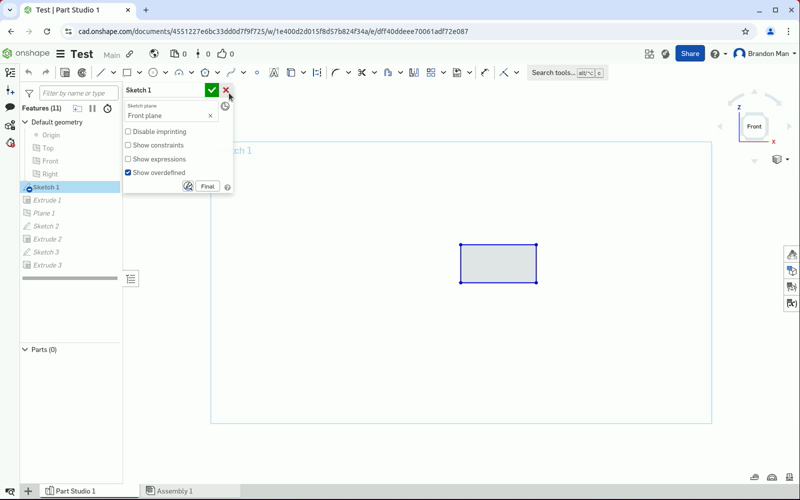
click(229, 92)
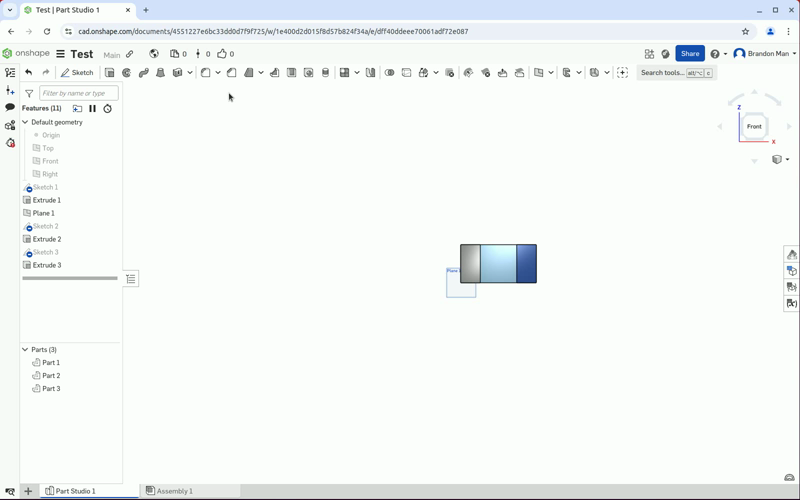
mouse_move(73, 352)
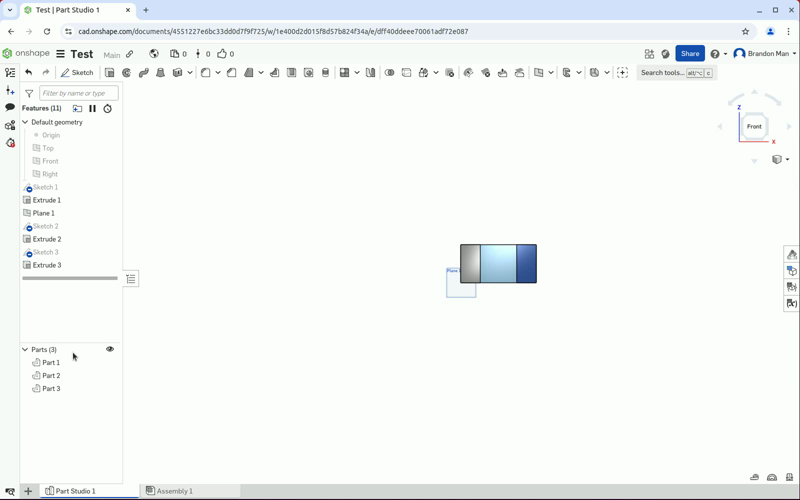
key(y)
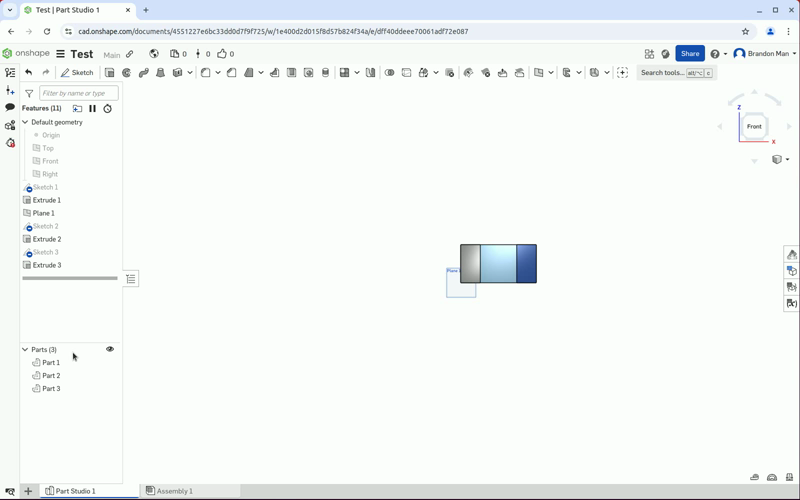
key(shift+p)
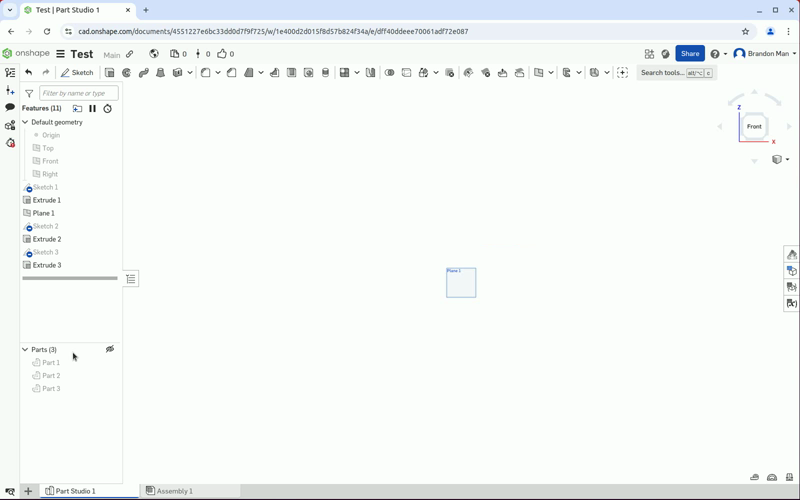
key(space)
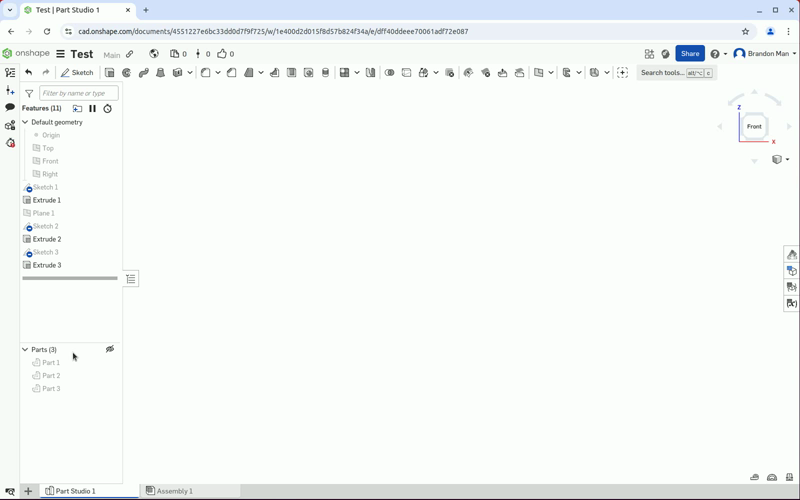
key_down(shift)
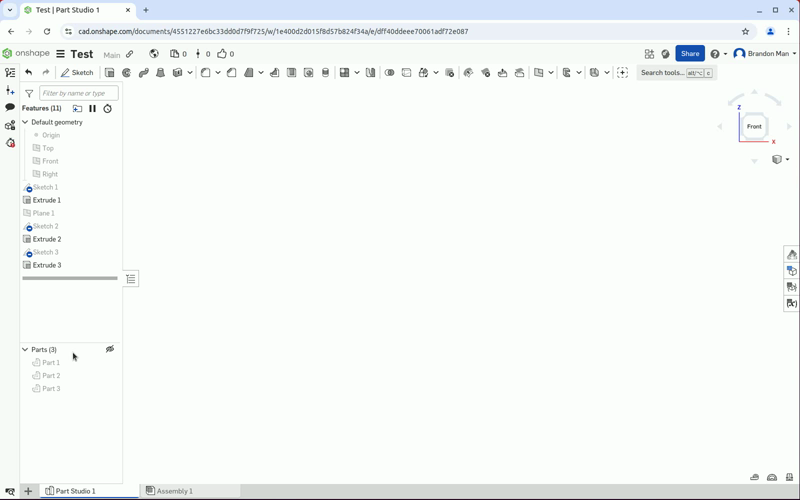
key(down)
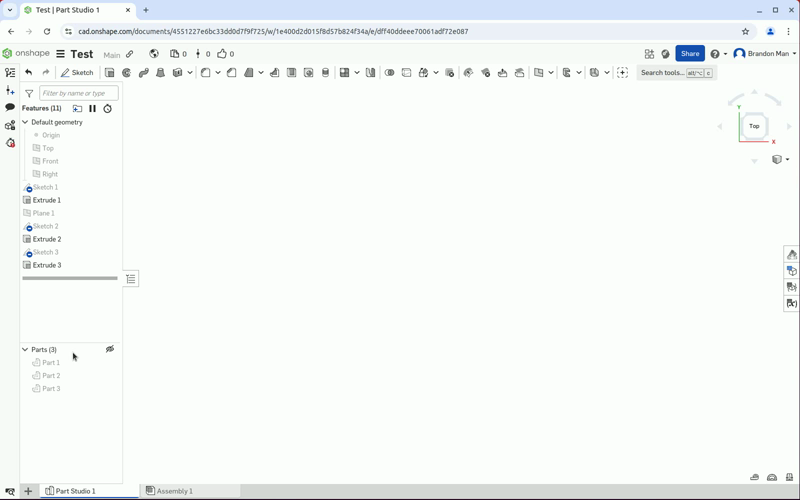
key_up(shift)
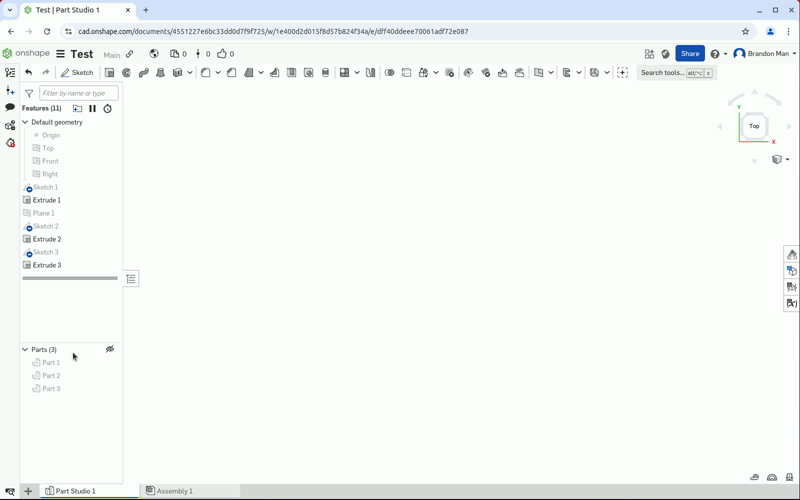
mouse_move(73, 352)
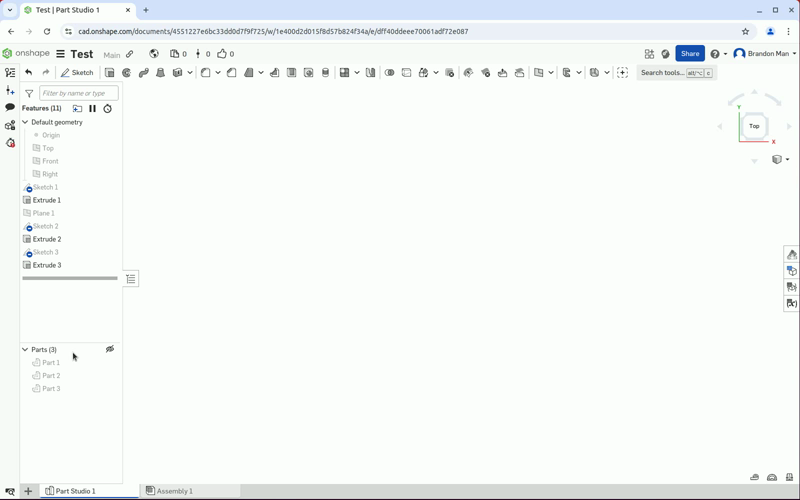
key(shift+y)
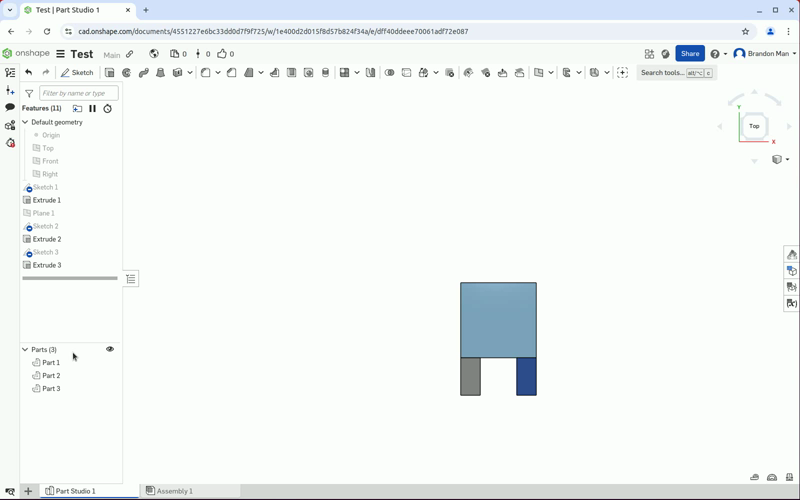
mouse_move(541, 75)
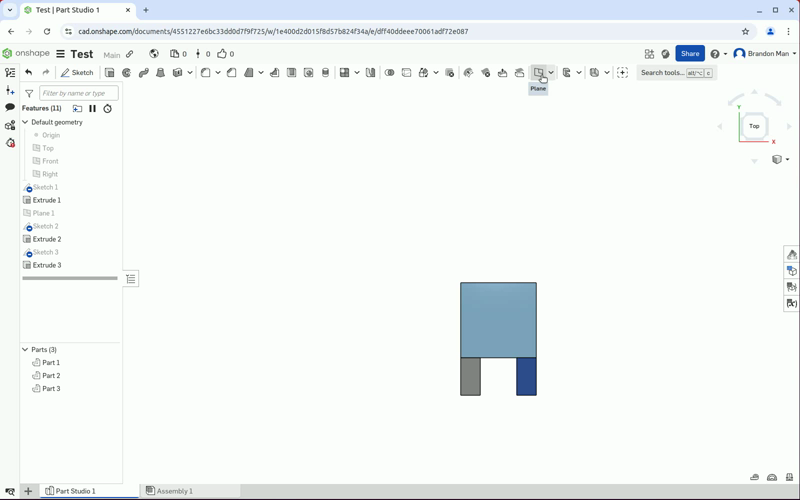
click(541, 75)
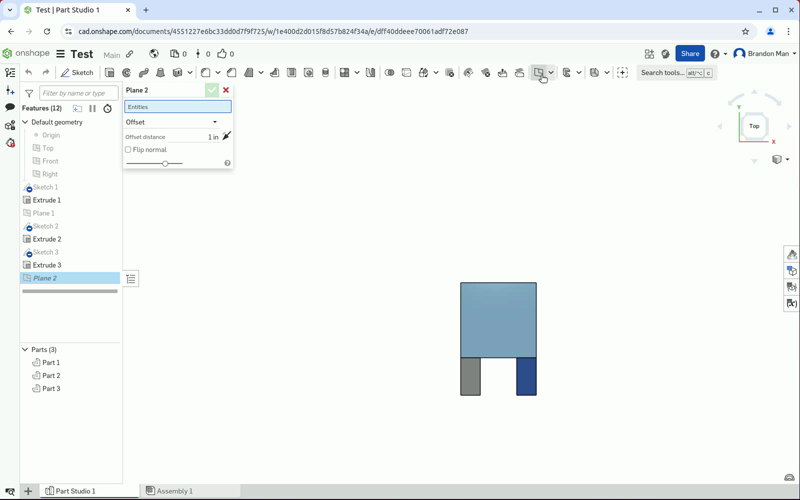
mouse_move(73, 150)
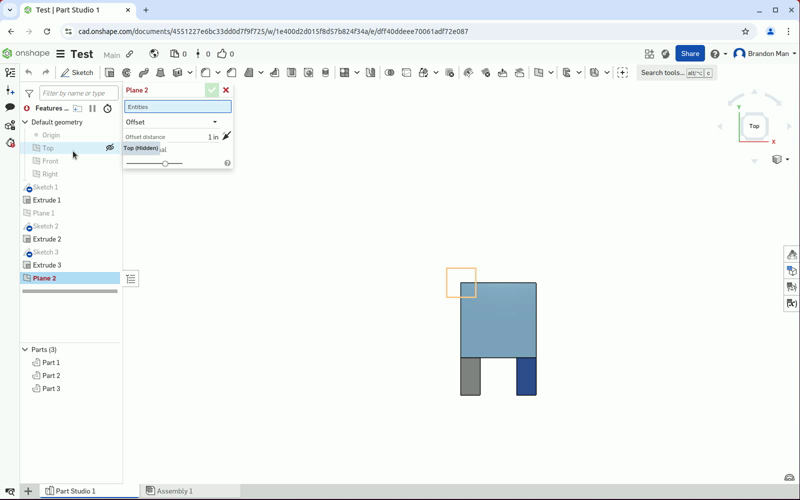
click(73, 150)
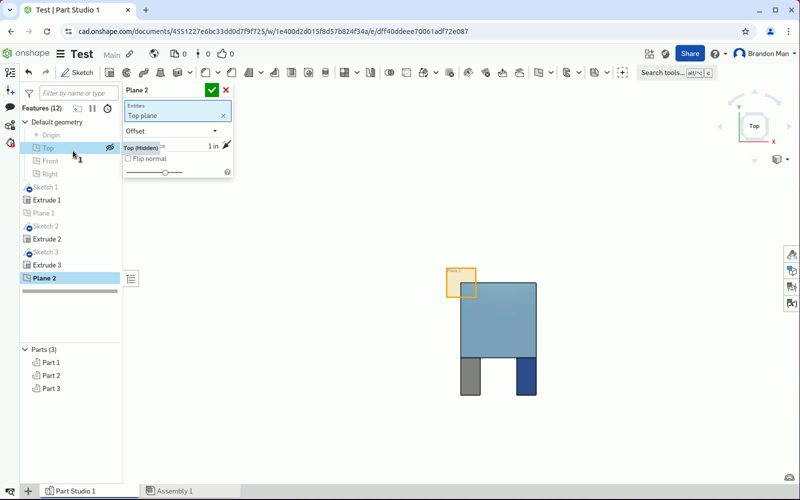
key(tab, 2)
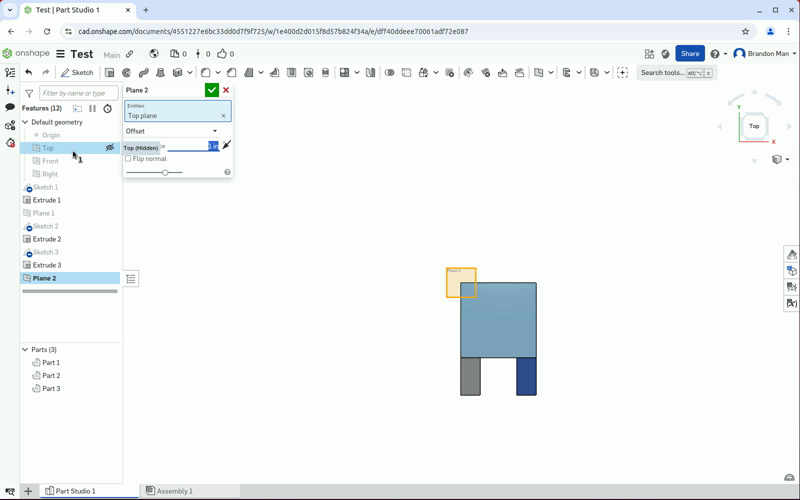
text(7.703)
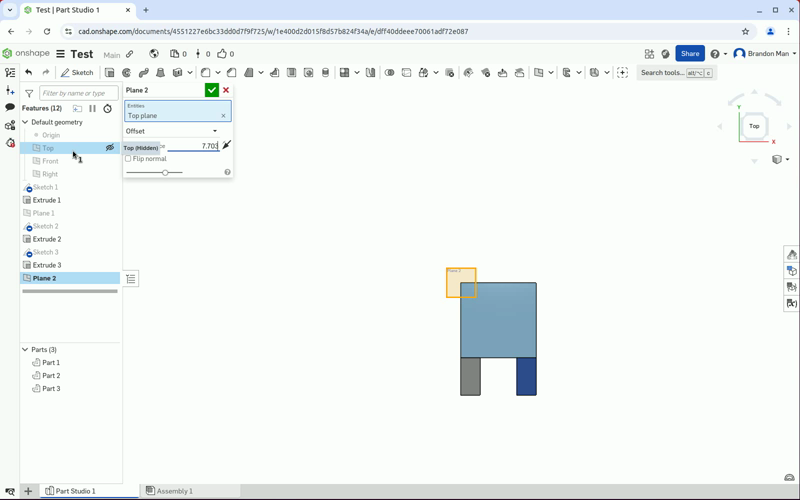
key(enter, 2)
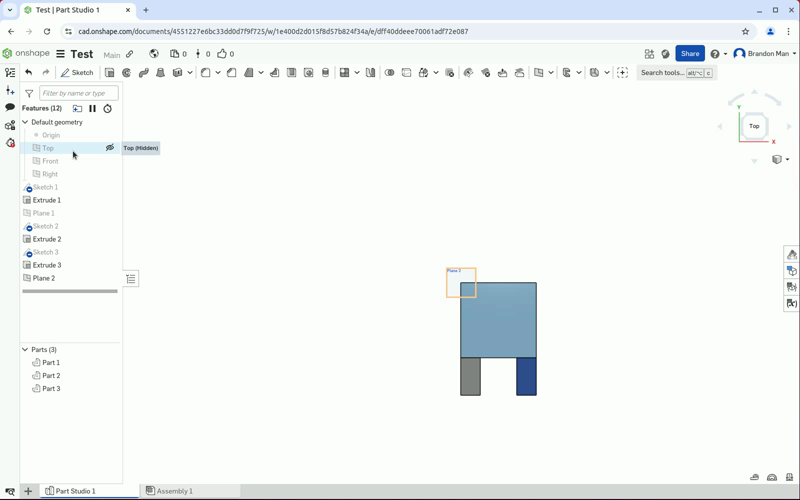
key(shift+s)
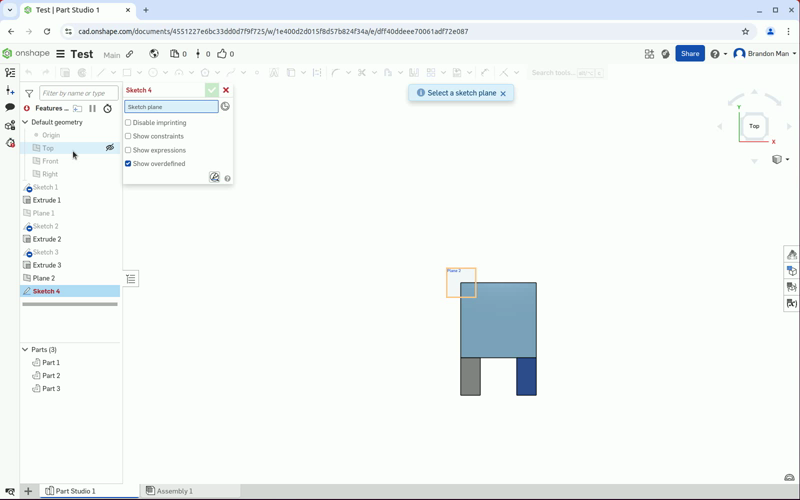
mouse_move(73, 280)
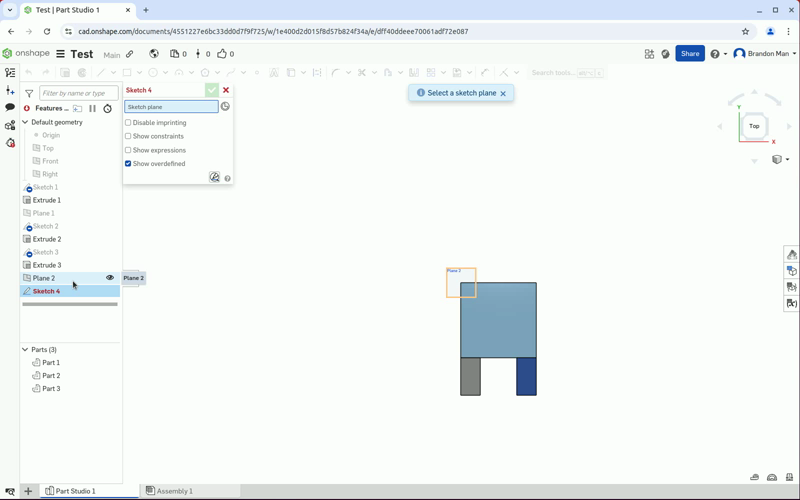
click(73, 280)
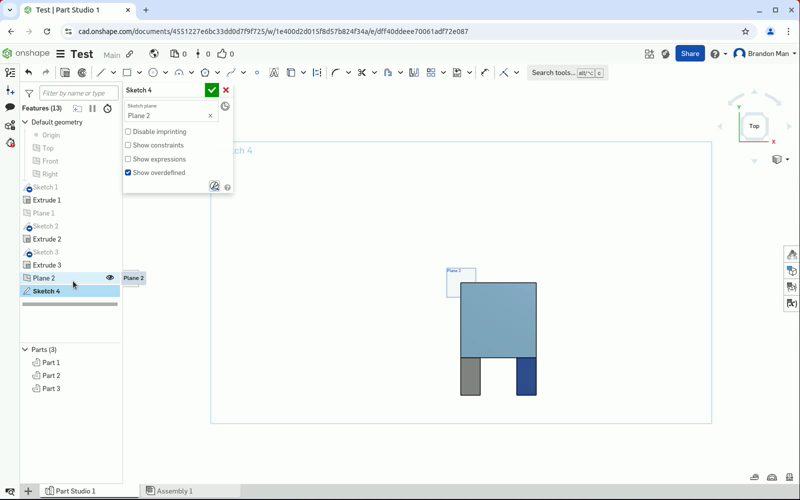
mouse_move(73, 352)
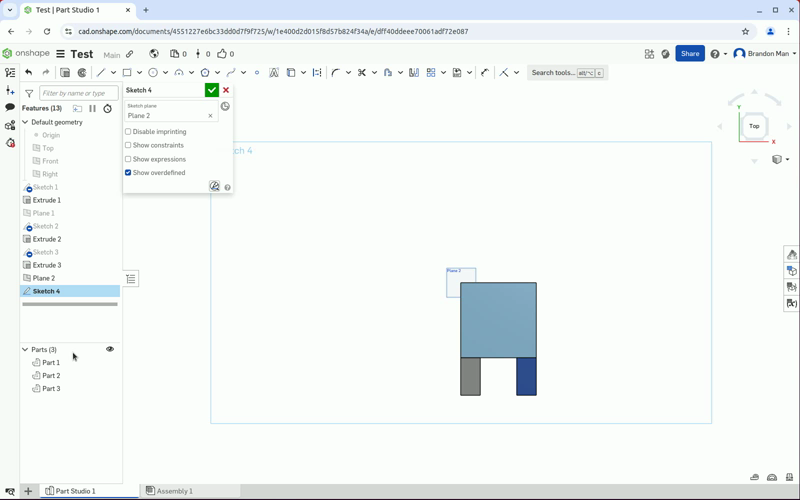
key(y)
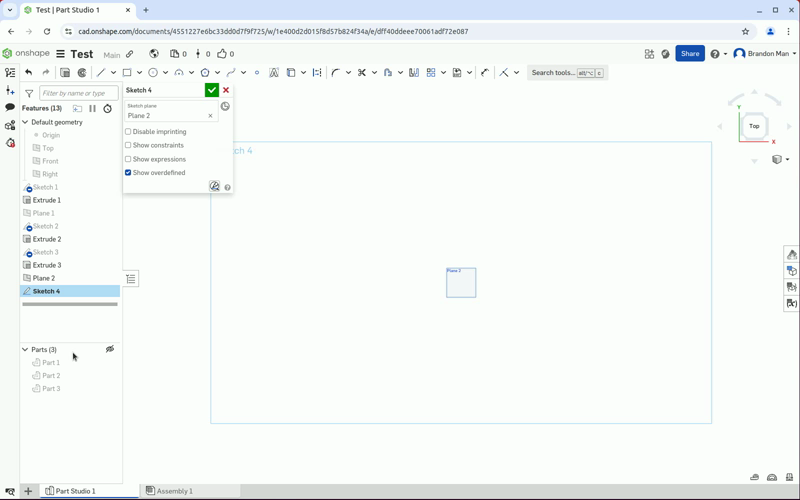
key(l)
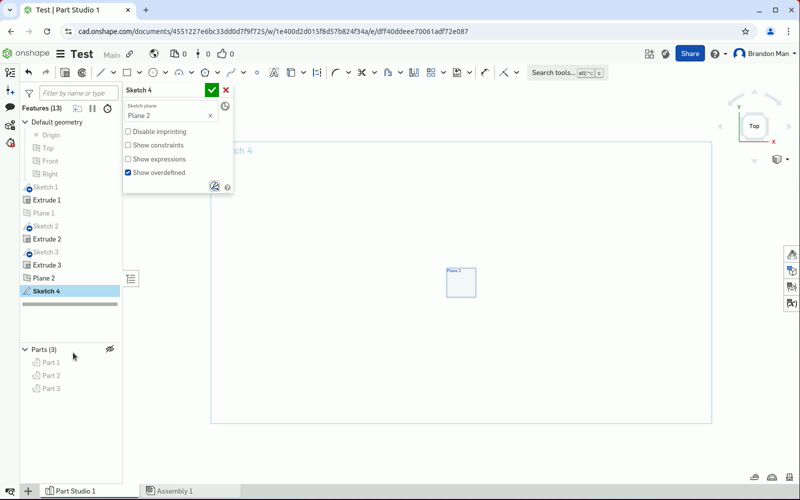
key_down(shift)
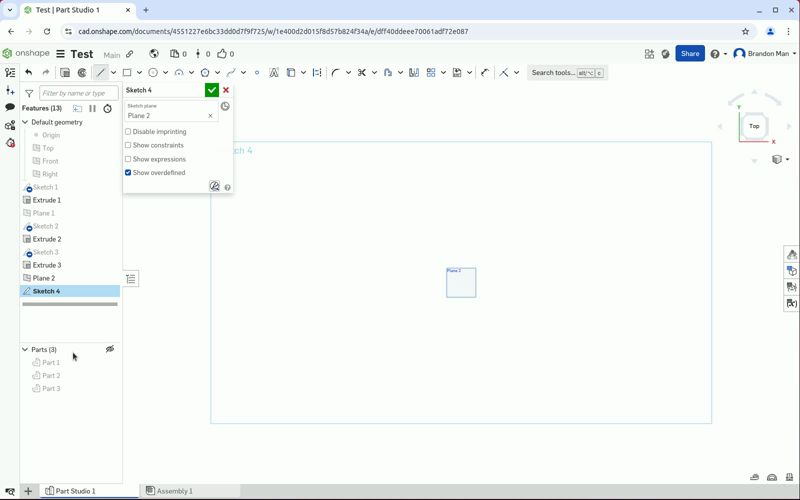
mouse_move(460, 301)
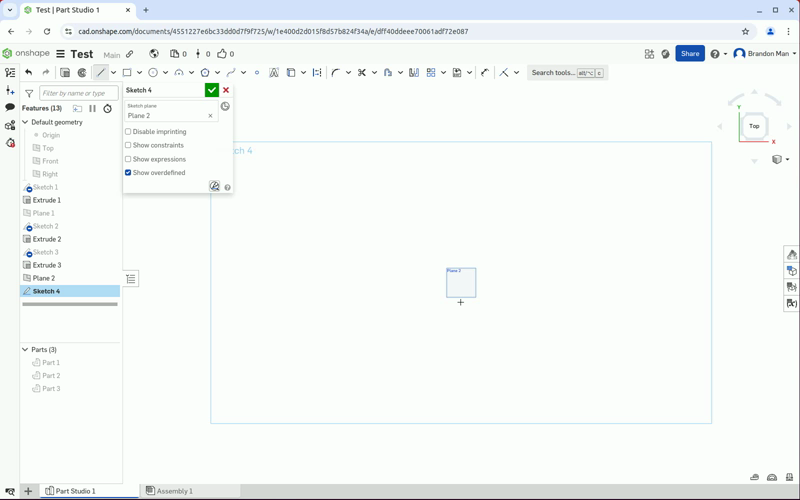
click(460, 301)
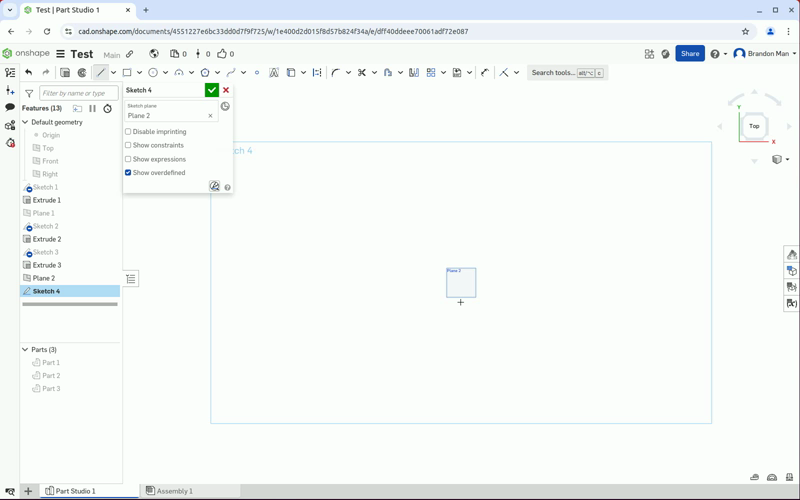
key_up(shift)
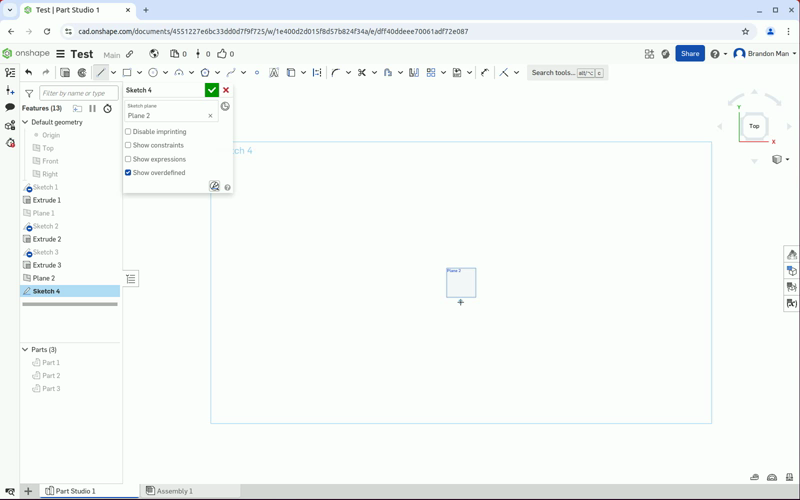
key_down(shift)
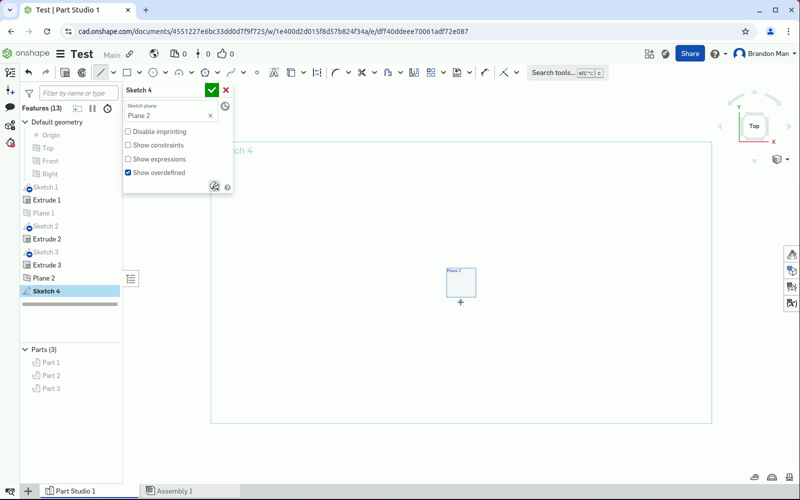
mouse_move(536, 301)
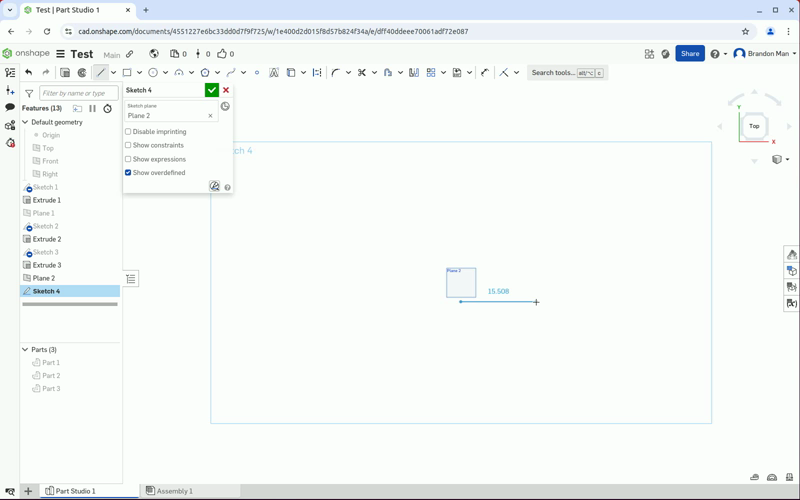
click(536, 301)
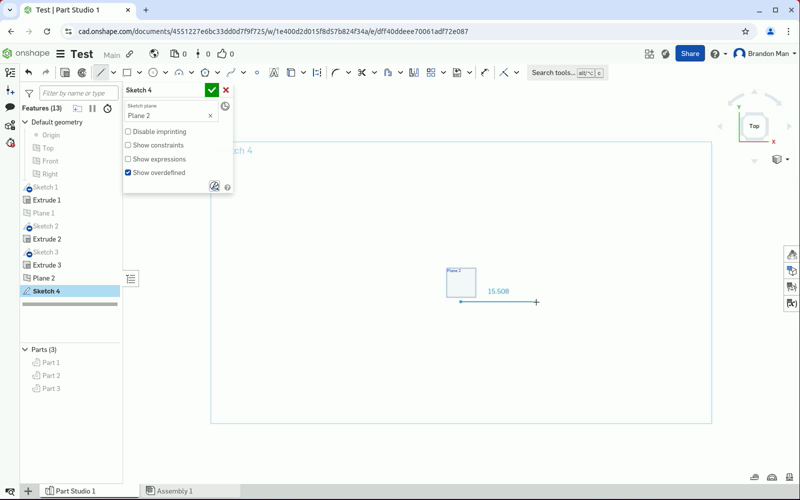
key_up(shift)
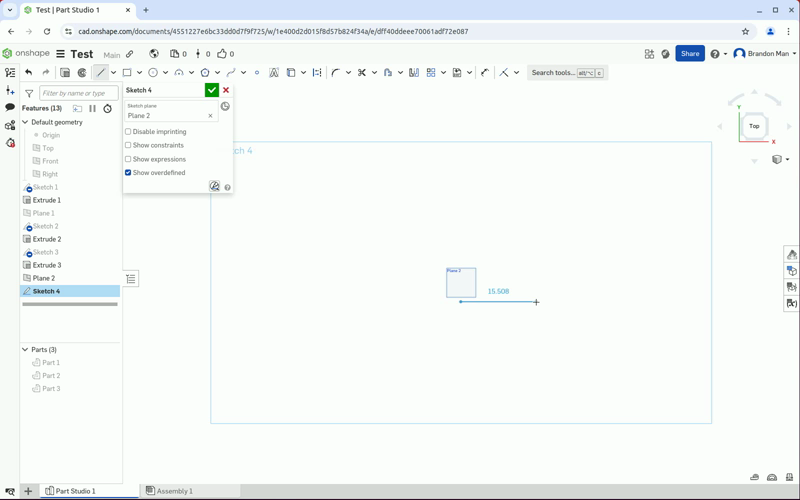
key_down(shift)
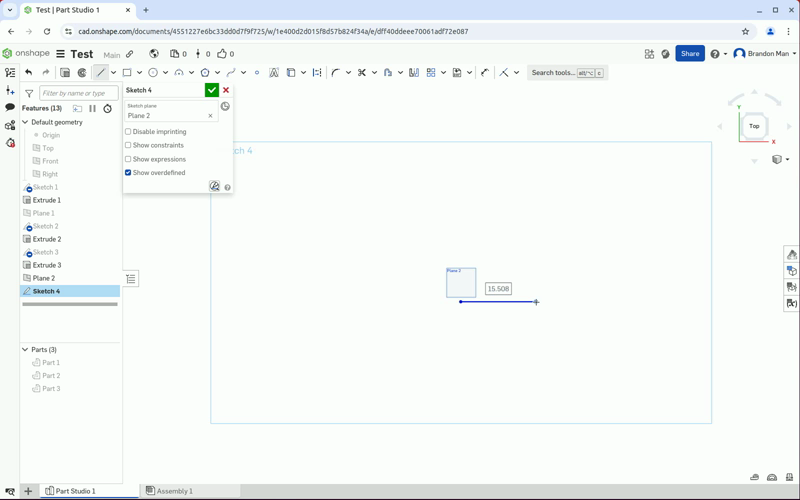
mouse_move(566, 301)
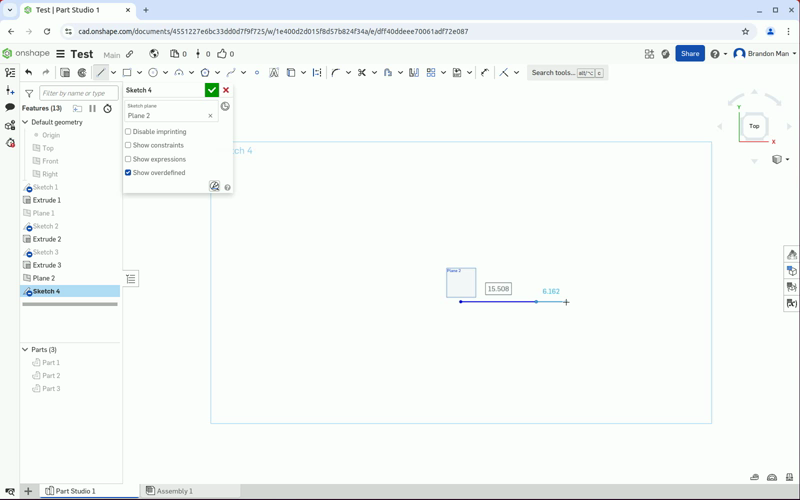
mouse_move(536, 282)
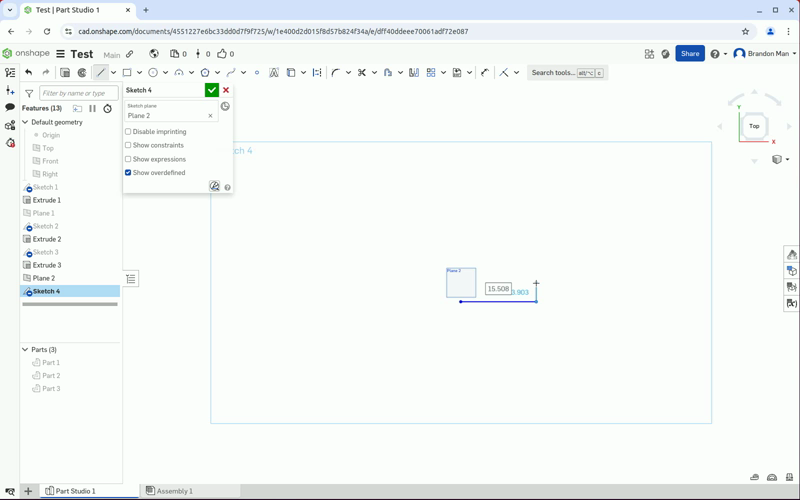
click(536, 282)
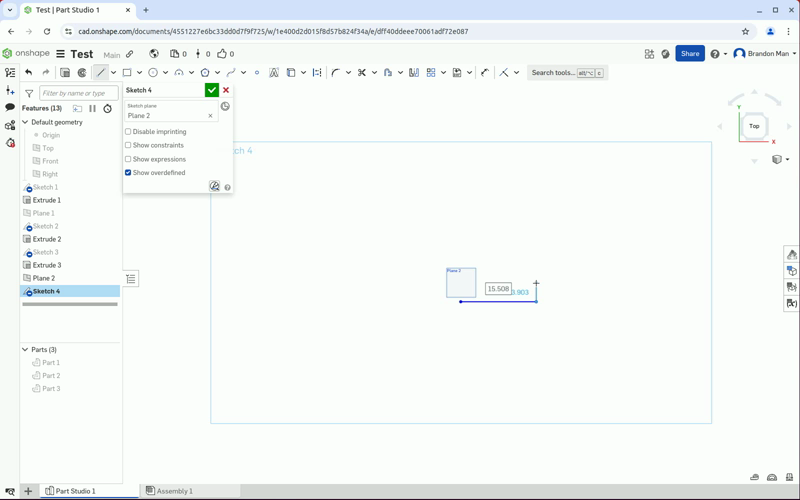
key_up(shift)
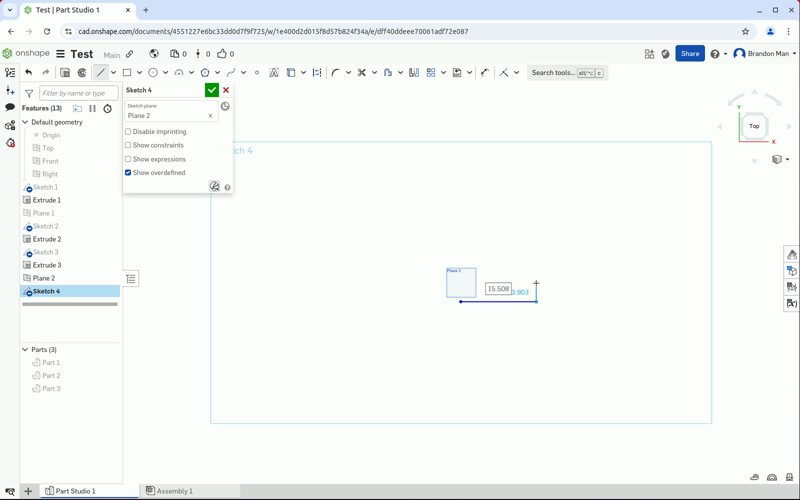
key_down(shift)
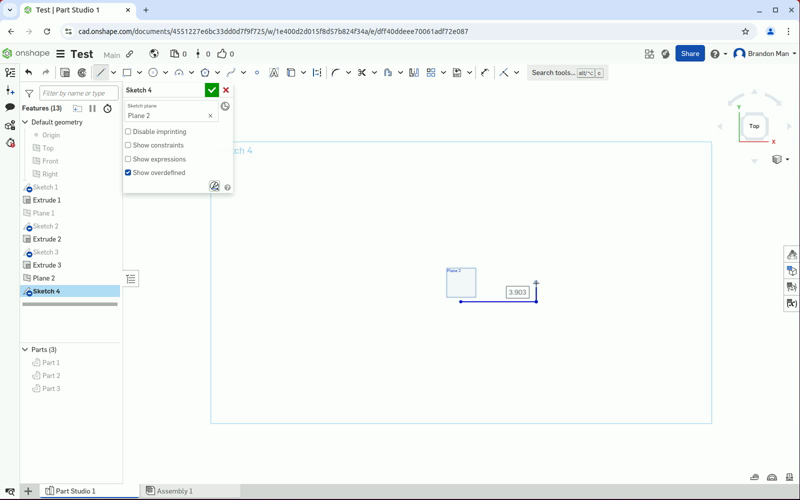
mouse_move(460, 282)
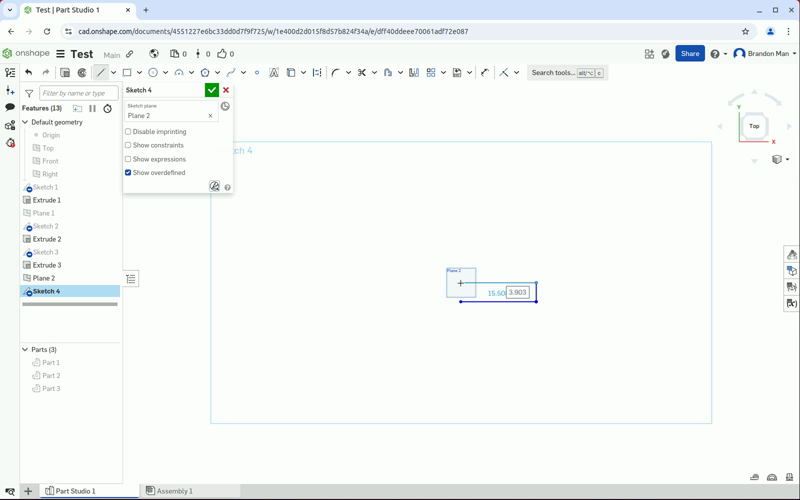
click(460, 282)
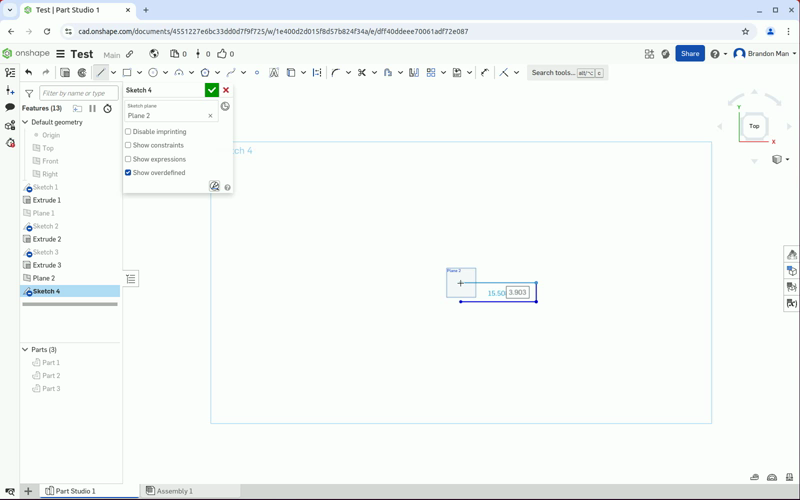
key_up(shift)
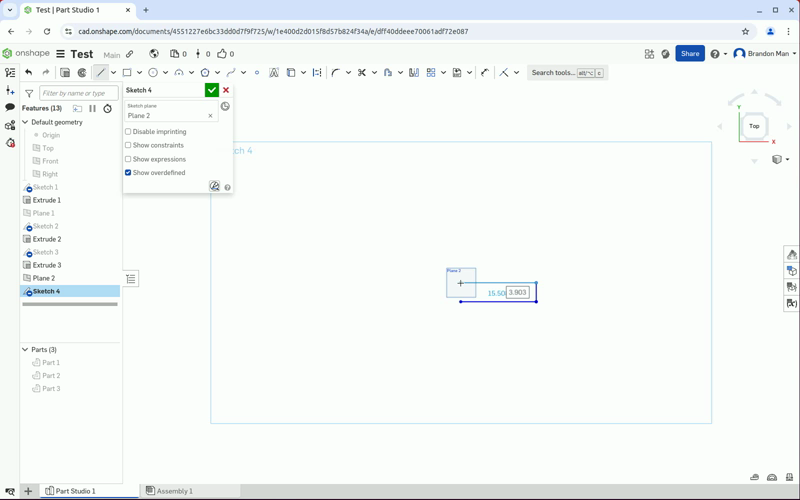
mouse_move(490, 282)
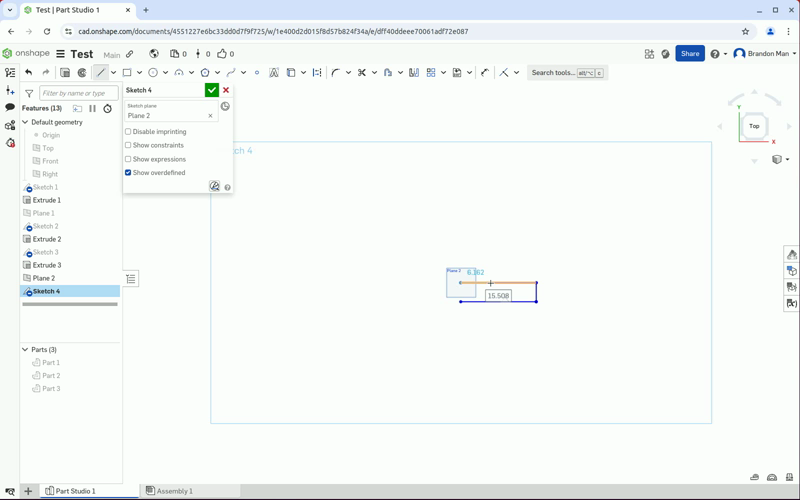
key_down(shift)
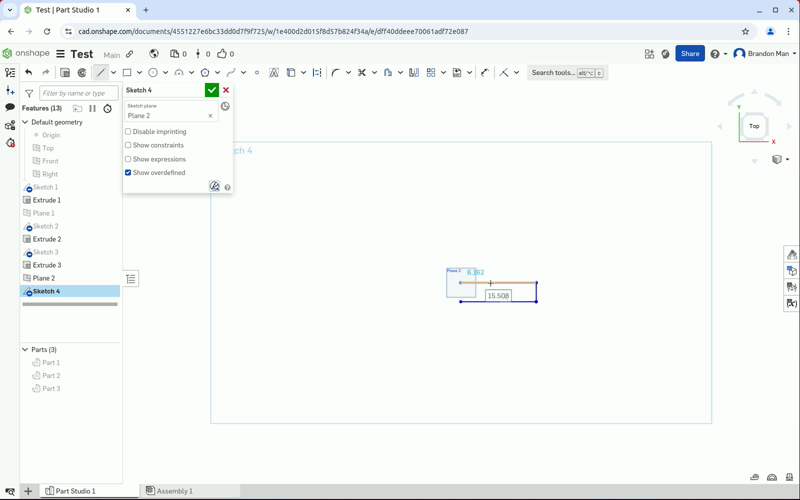
mouse_move(460, 301)
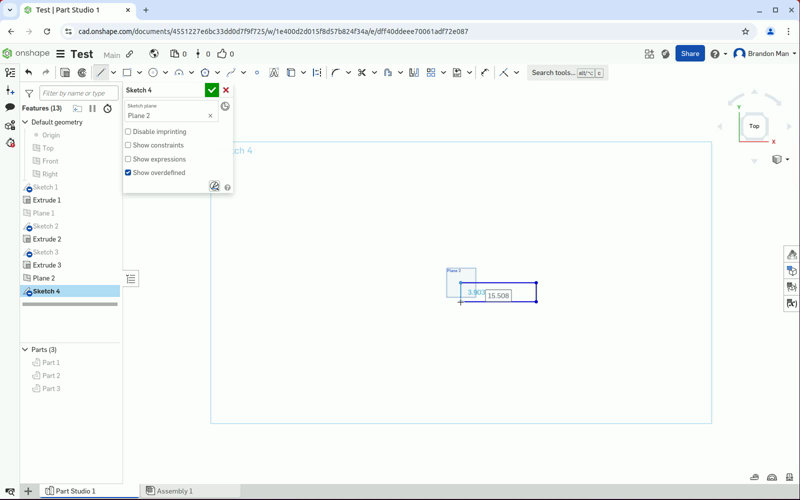
key_up(shift)
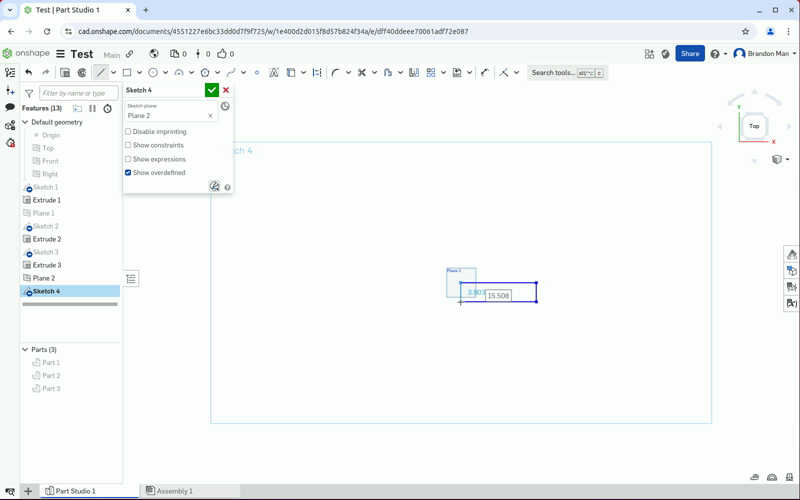
click(460, 301)
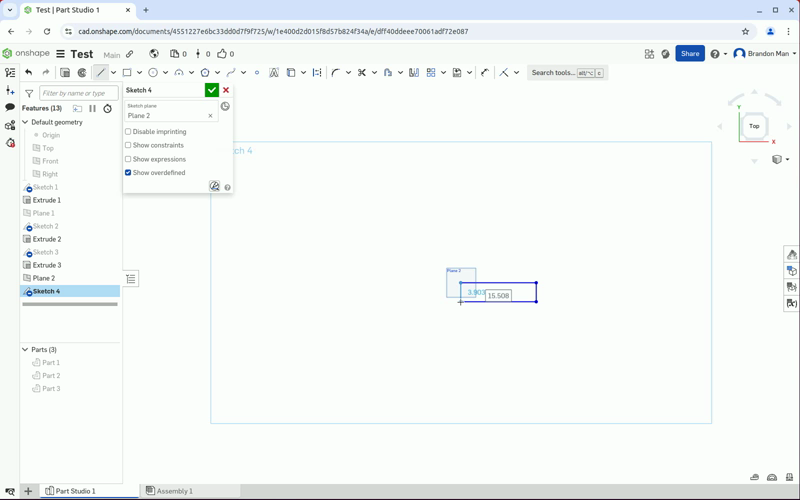
key(esc)
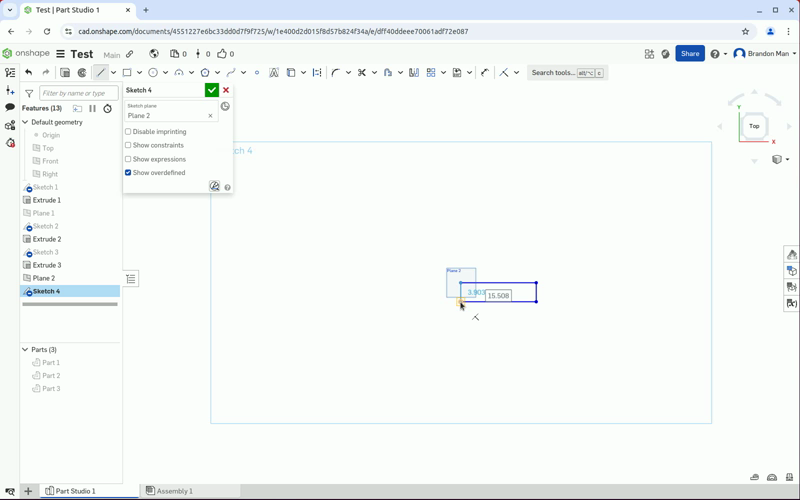
mouse_move(524, 297)
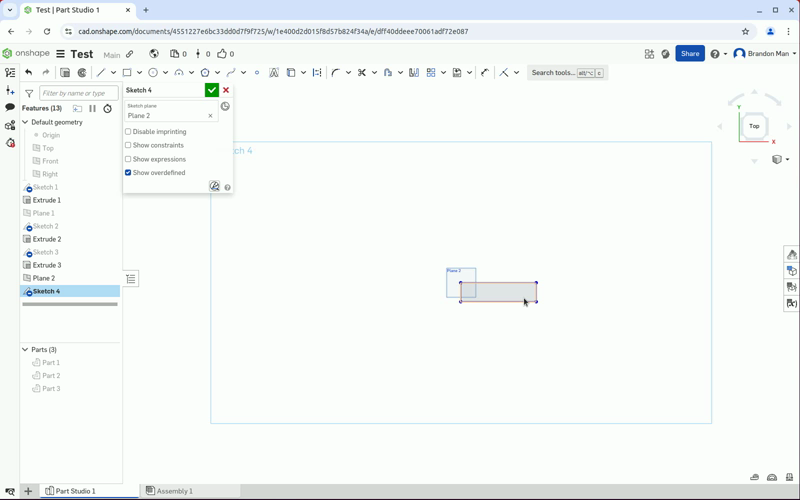
scroll(6)
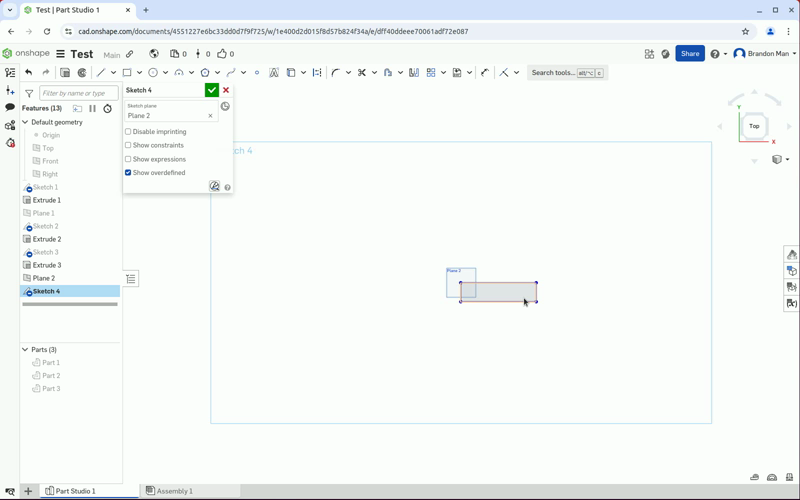
scroll(6)
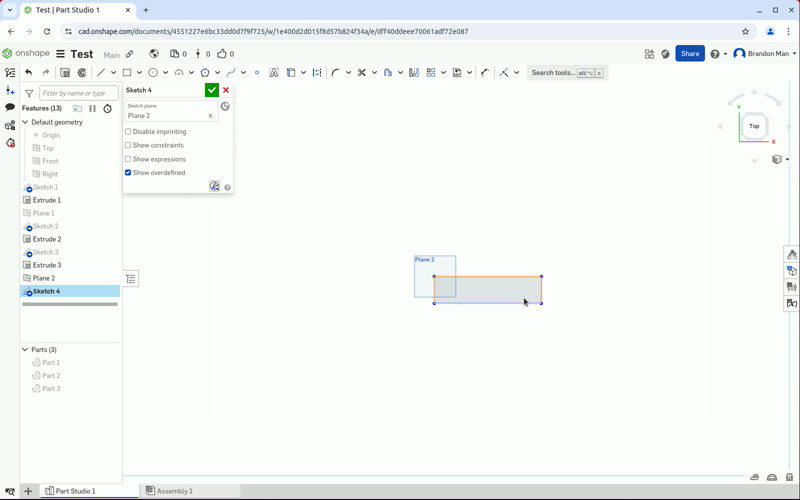
scroll(6)
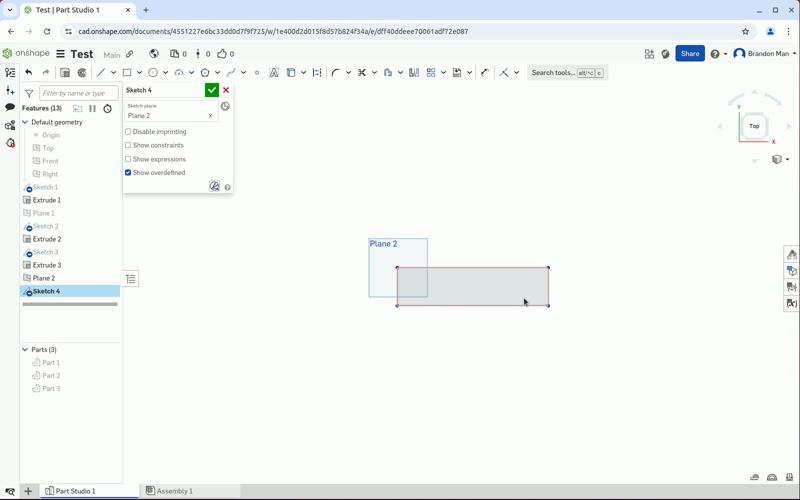
scroll(6)
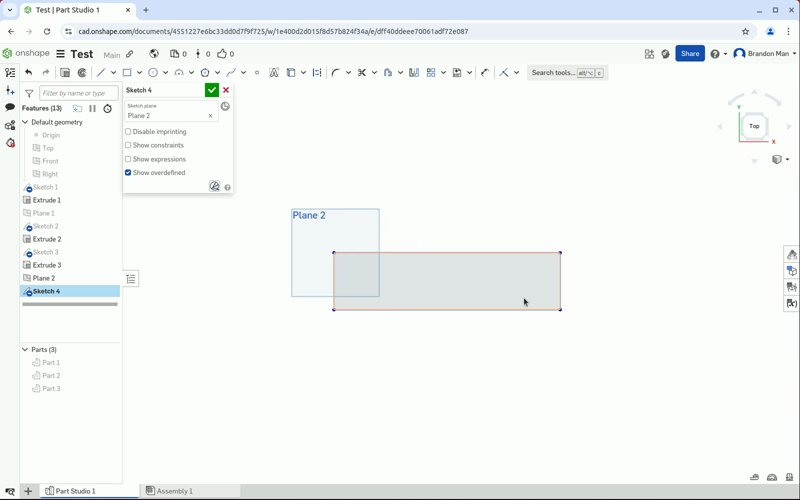
scroll(6)
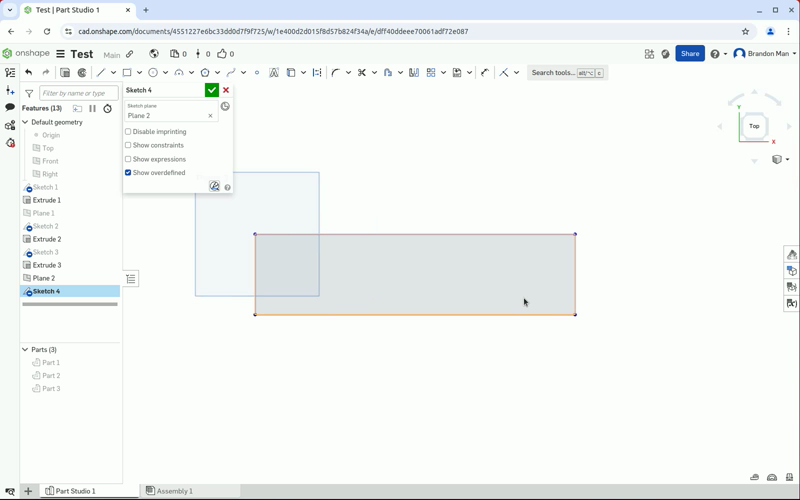
scroll(6)
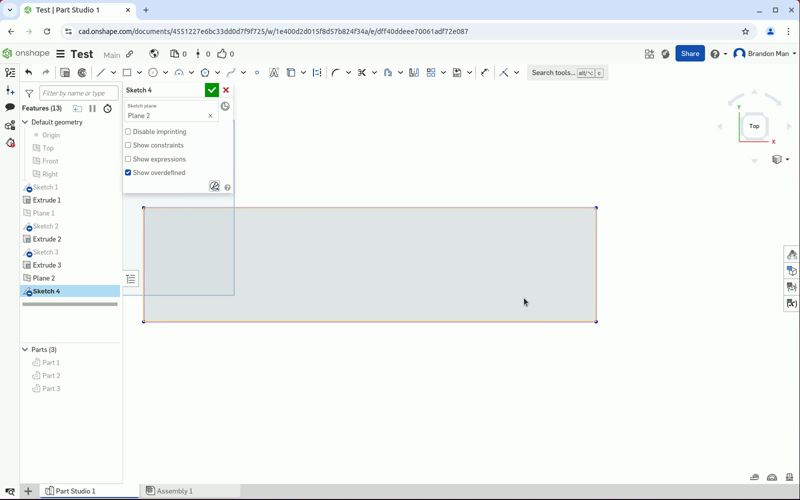
scroll(6)
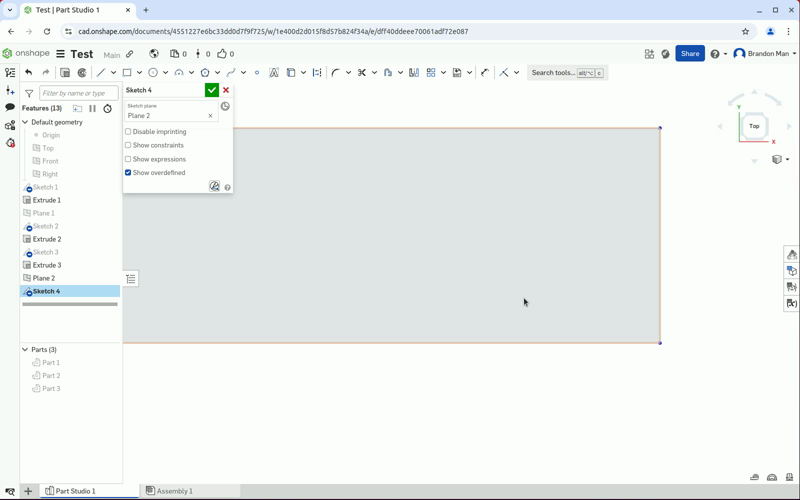
click(524, 297)
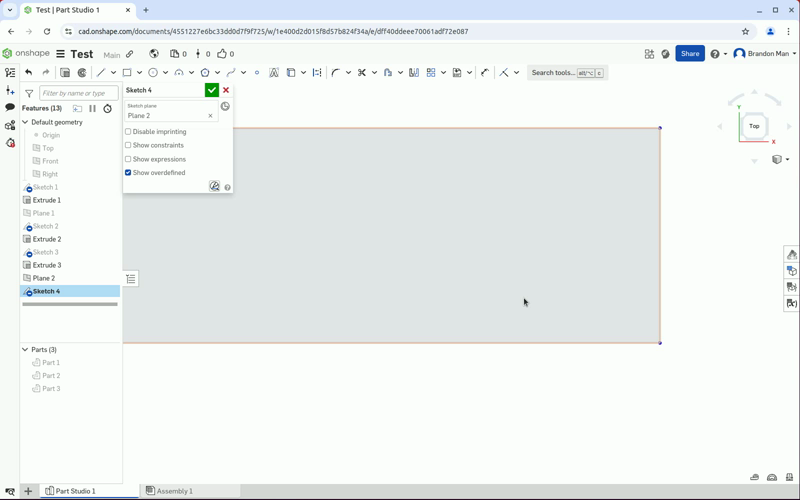
scroll(-6)
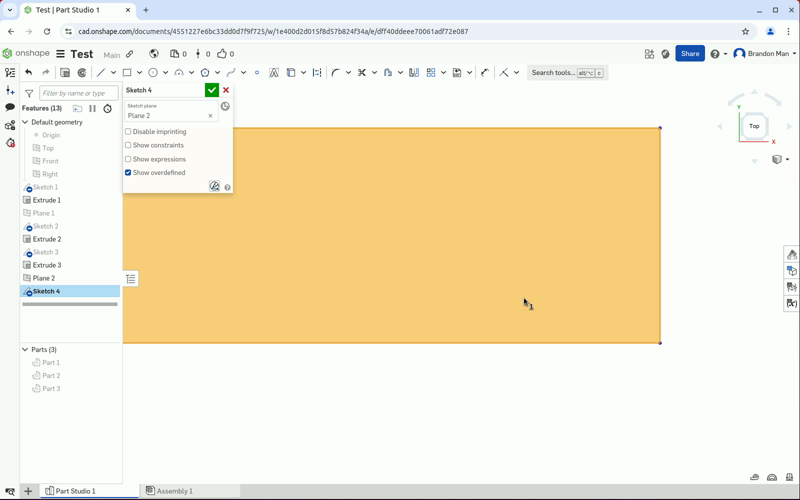
scroll(-6)
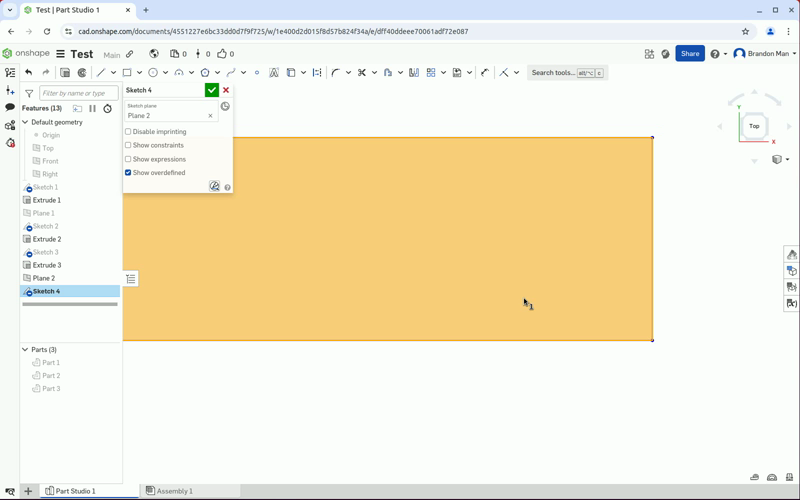
scroll(-6)
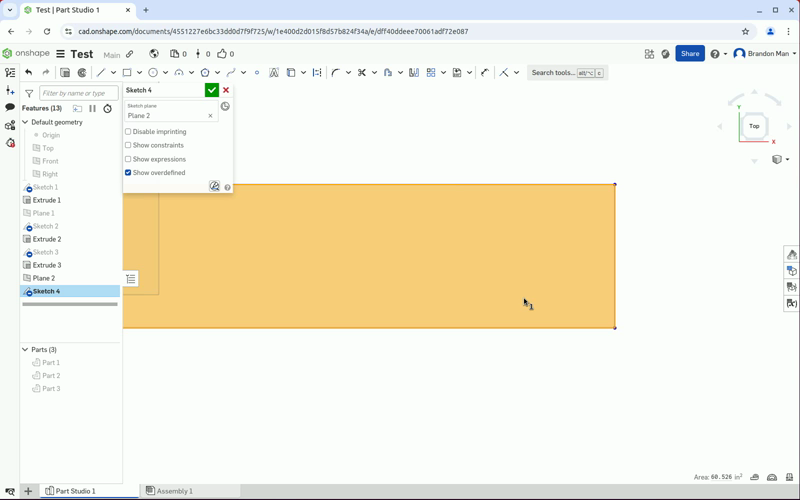
scroll(-6)
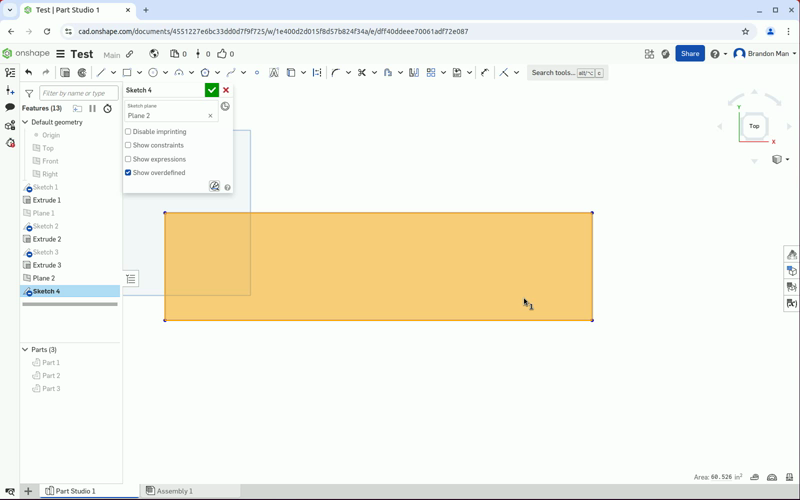
scroll(-6)
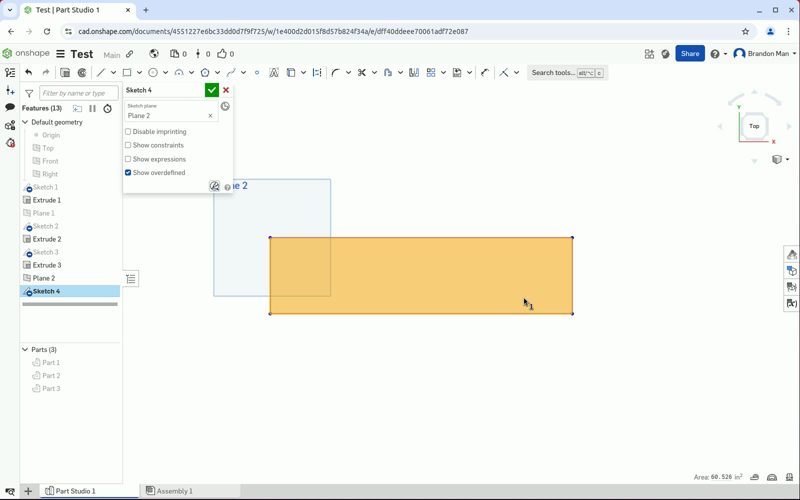
scroll(-6)
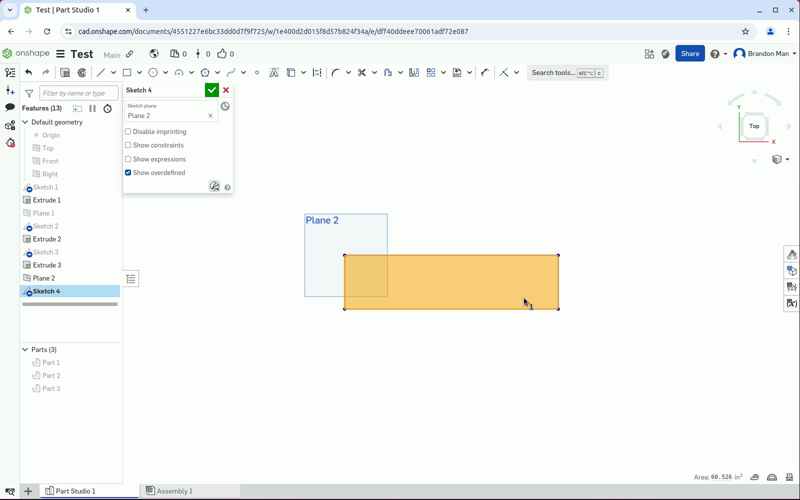
scroll(-6)
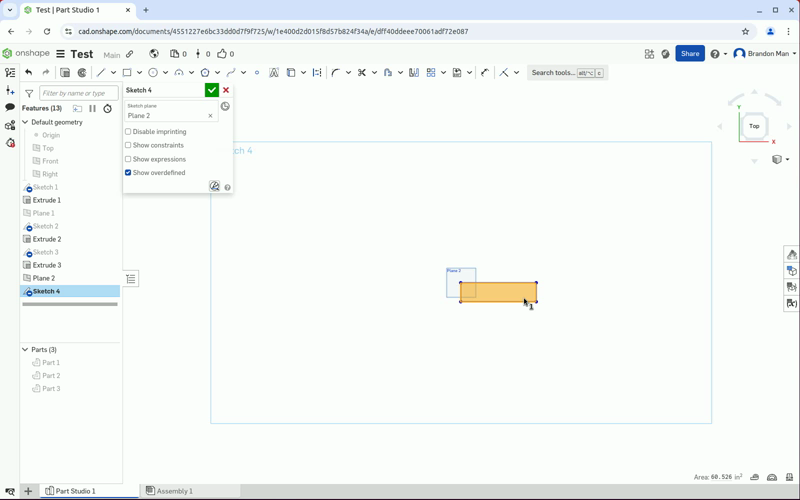
mouse_move(73, 352)
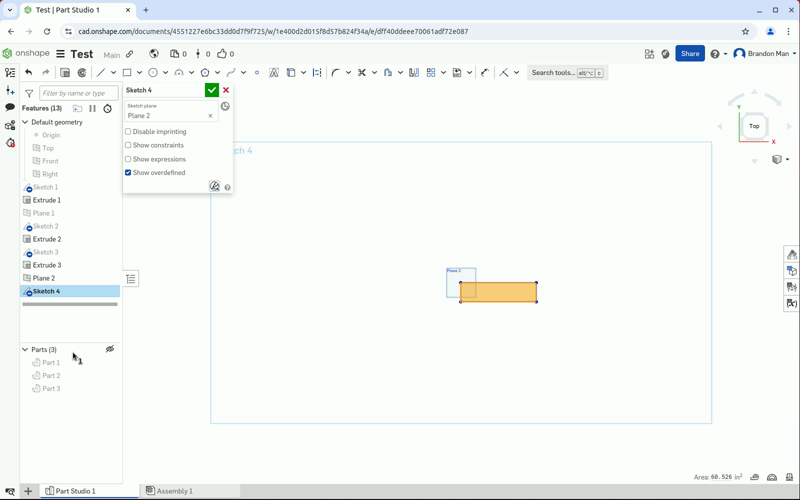
key(shift+y)
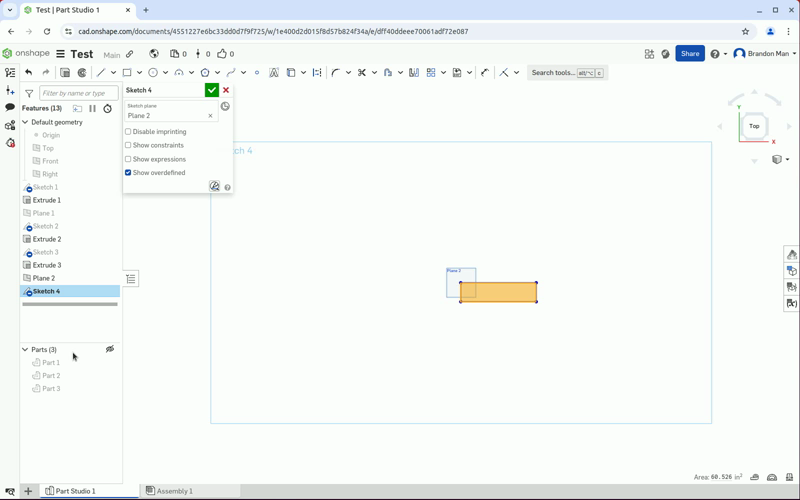
key(shift+e)
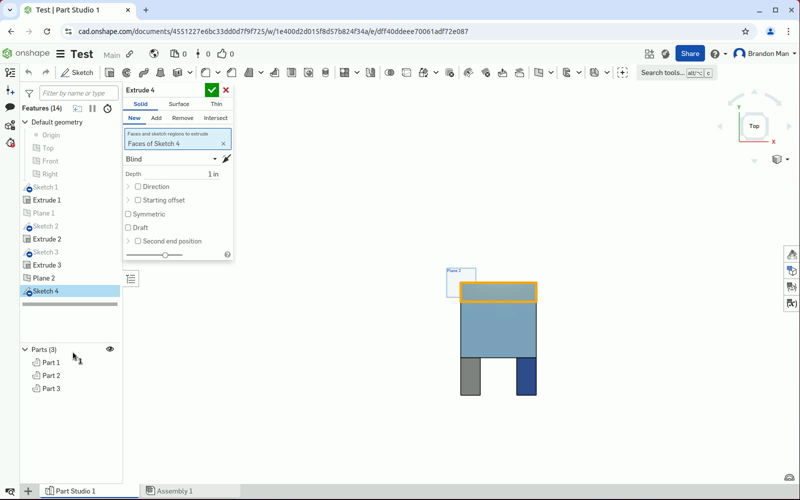
mouse_move(143, 106)
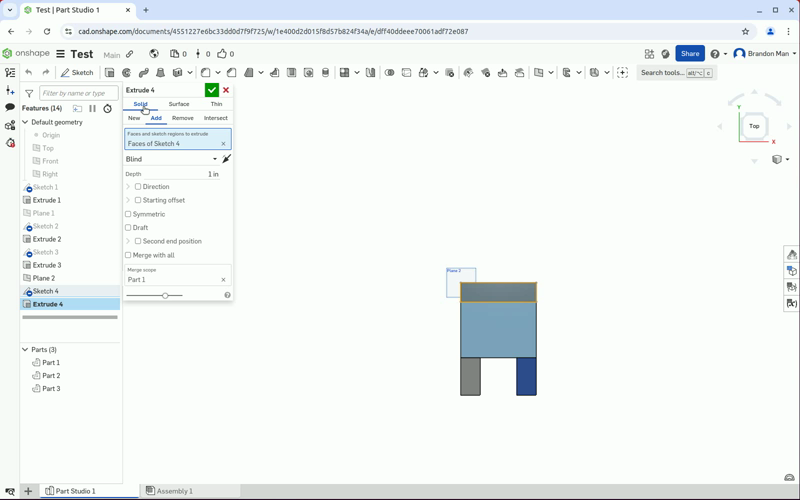
click(143, 106)
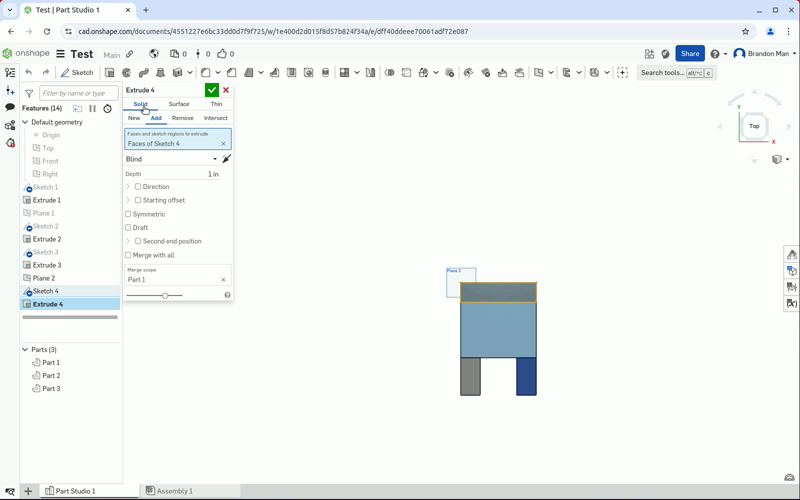
mouse_move(137, 120)
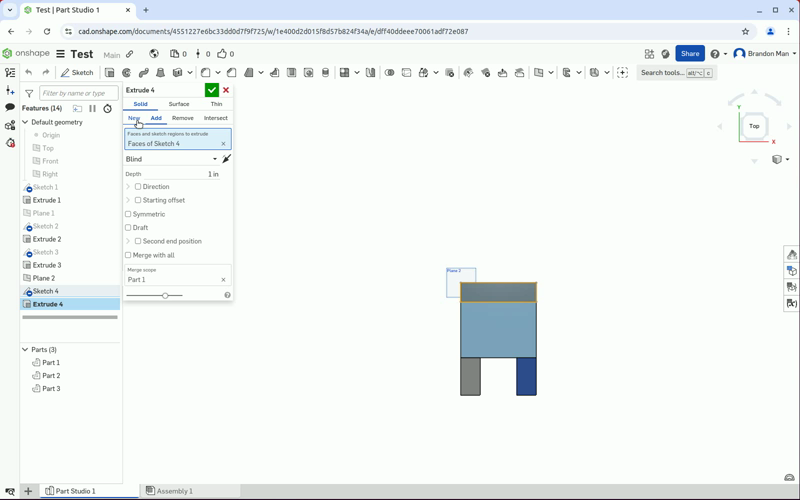
click(137, 120)
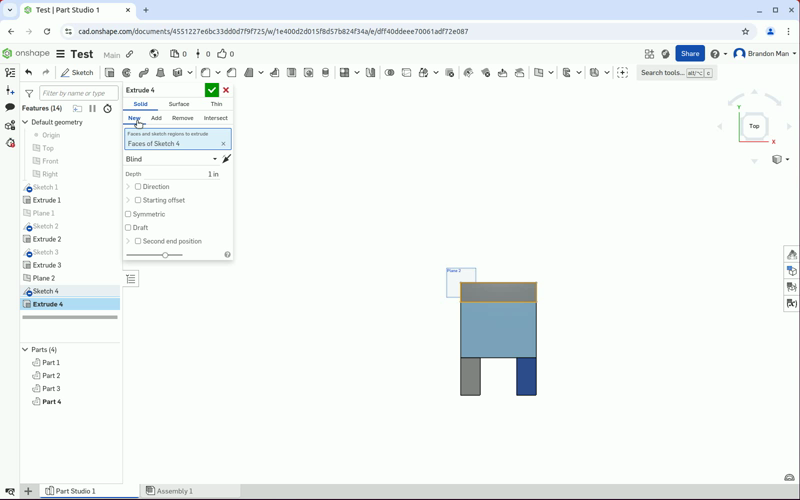
key(tab, 4)
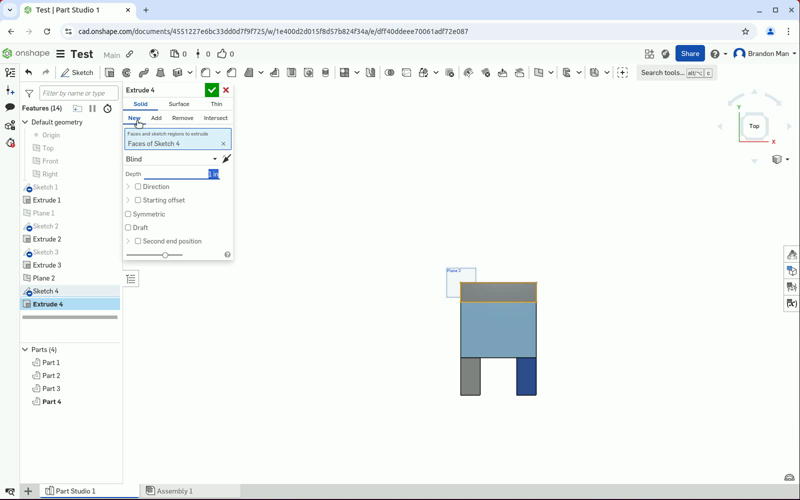
text(3.851)
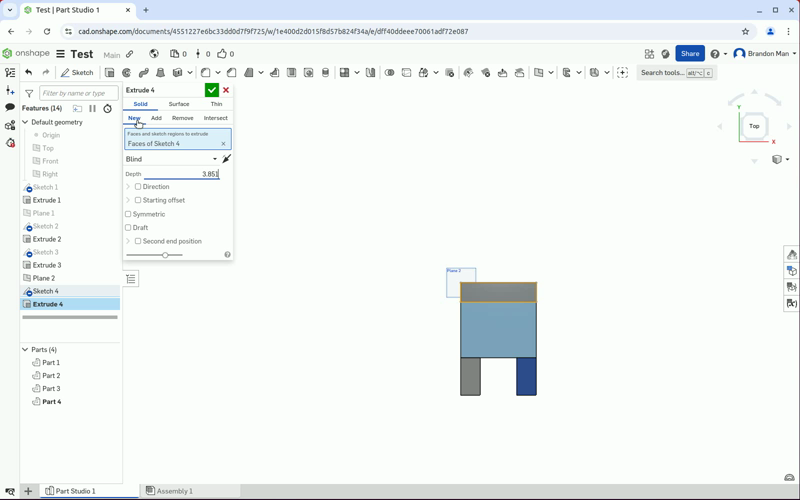
key(enter)
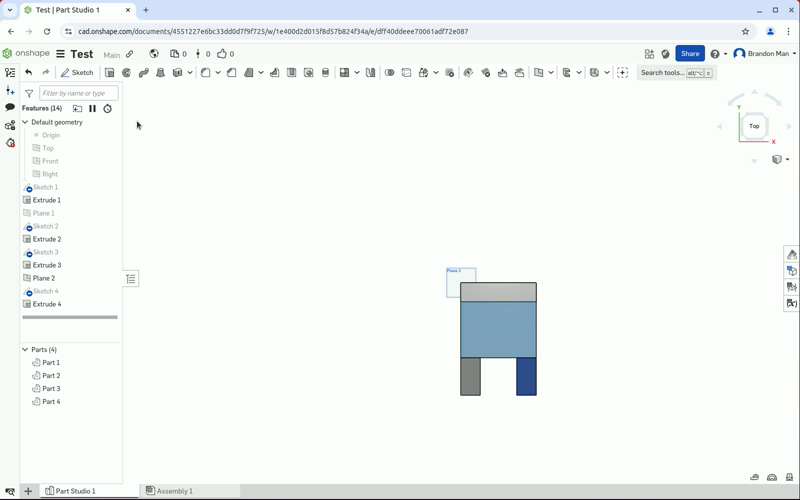
key(shift+h)
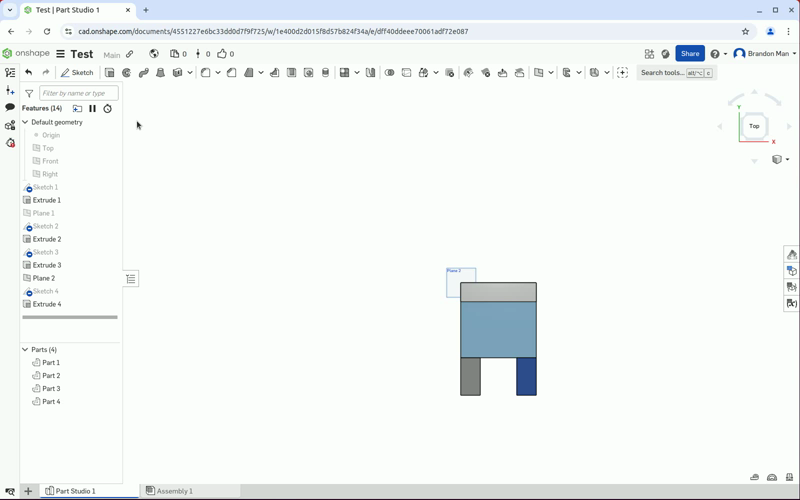
key(shift+h)
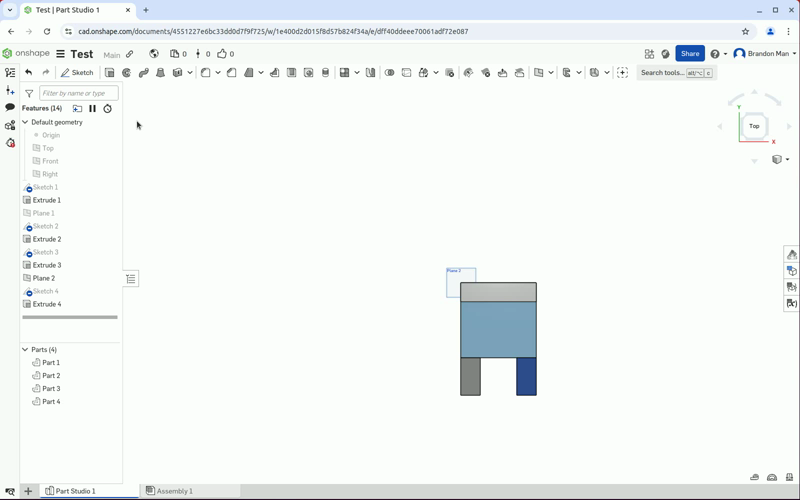
mouse_move(73, 189)
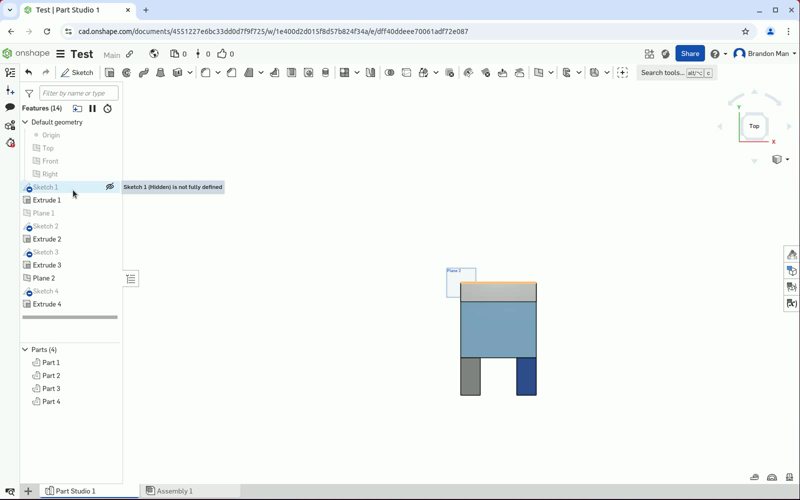
click(73, 189)
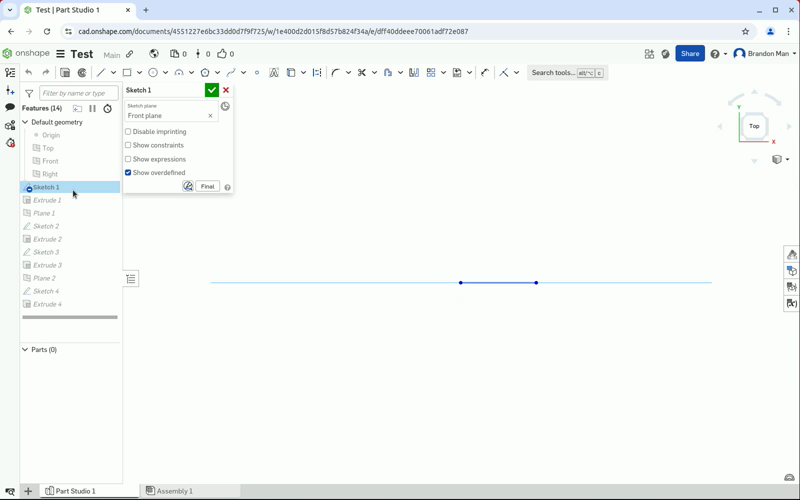
mouse_move(229, 92)
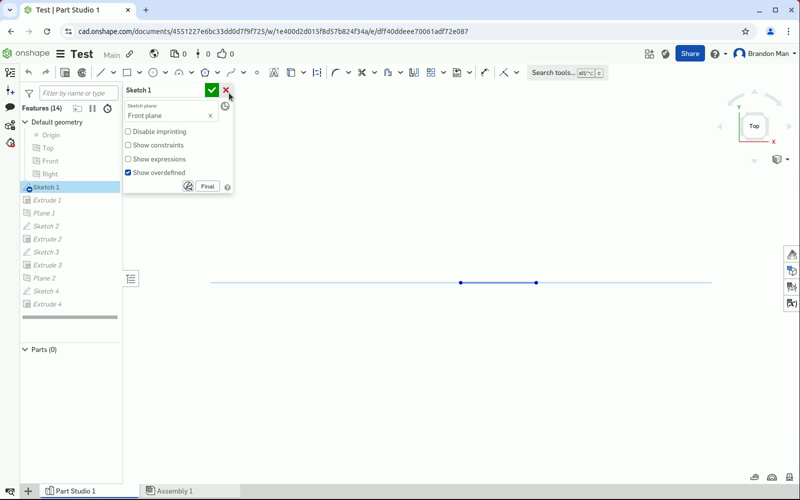
click(229, 92)
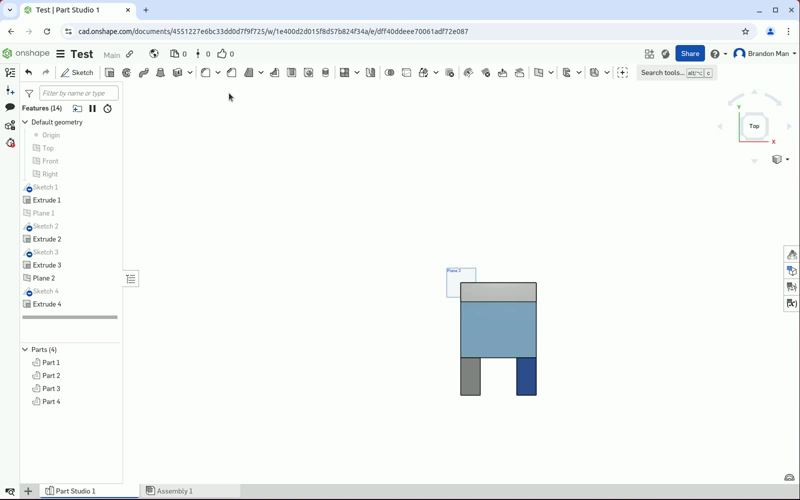
mouse_move(541, 75)
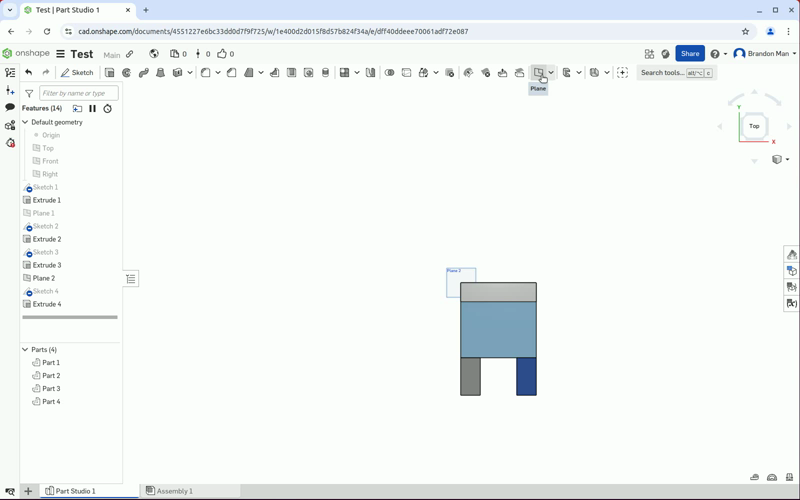
click(541, 75)
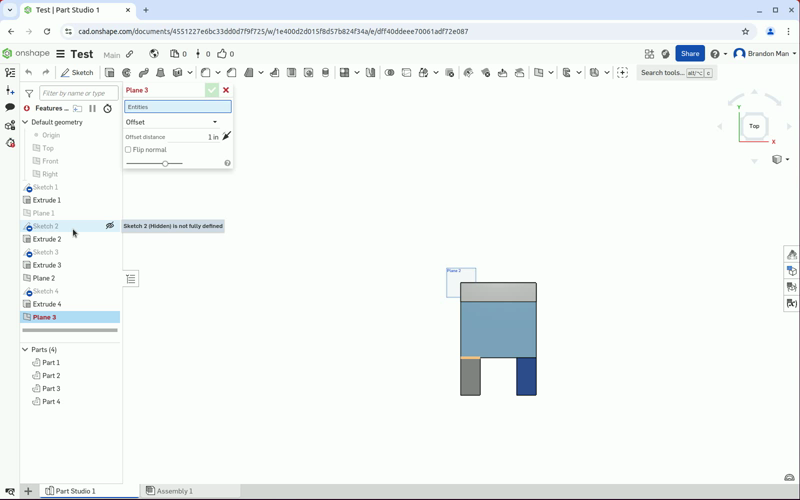
scroll(3)
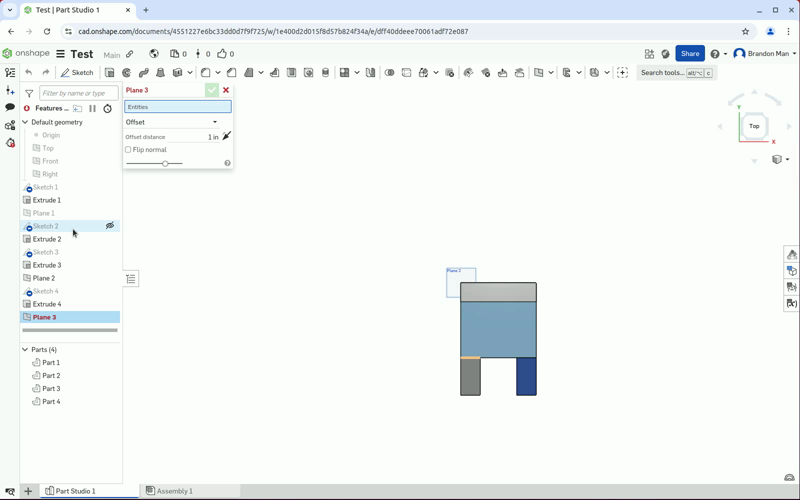
mouse_move(73, 150)
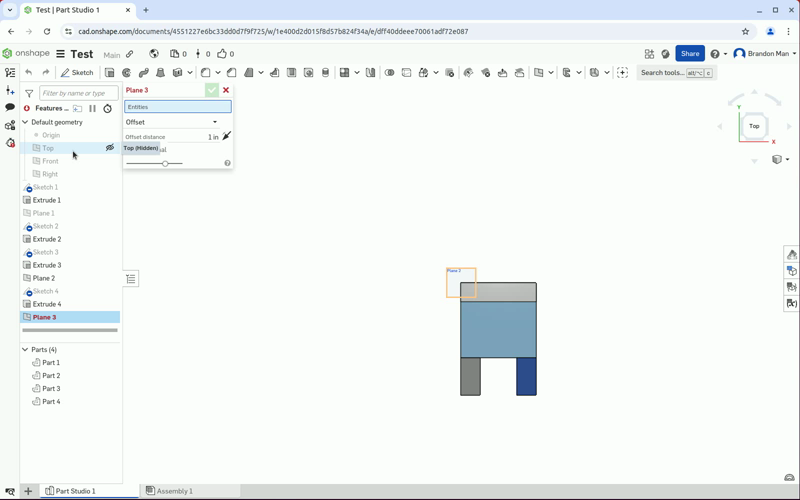
click(73, 150)
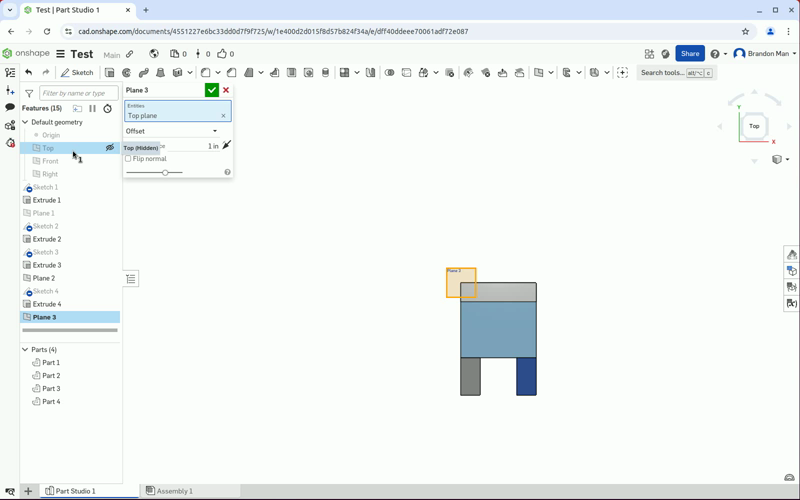
key(tab, 2)
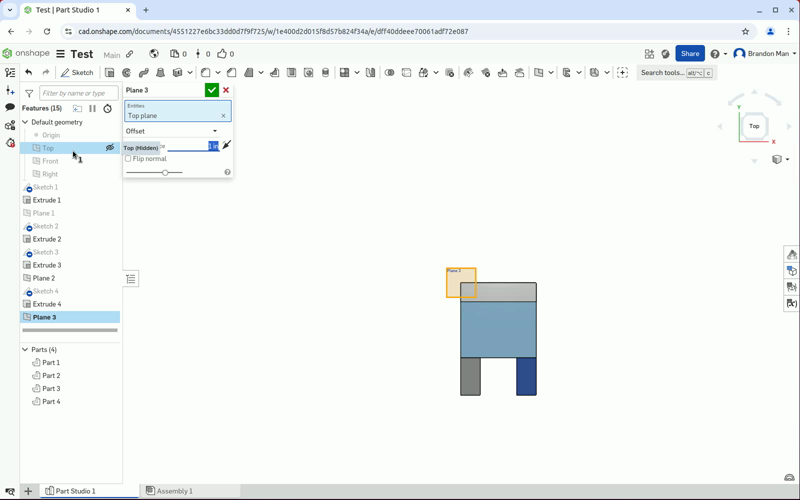
text(11.554)
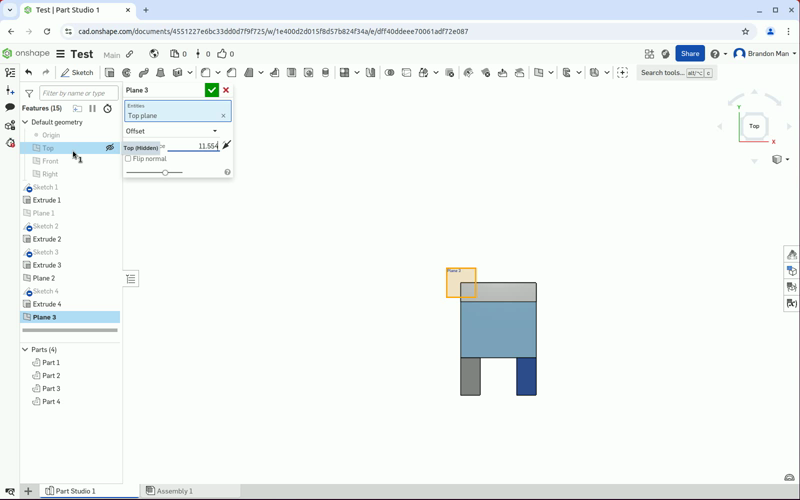
key(enter, 2)
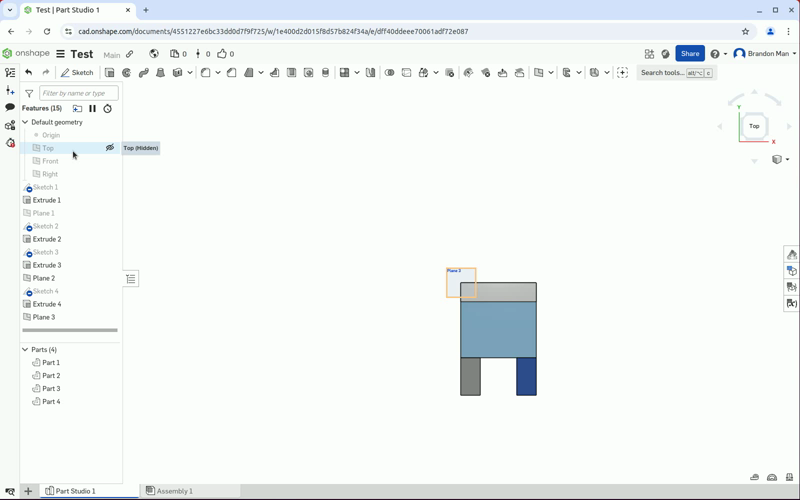
key(shift+s)
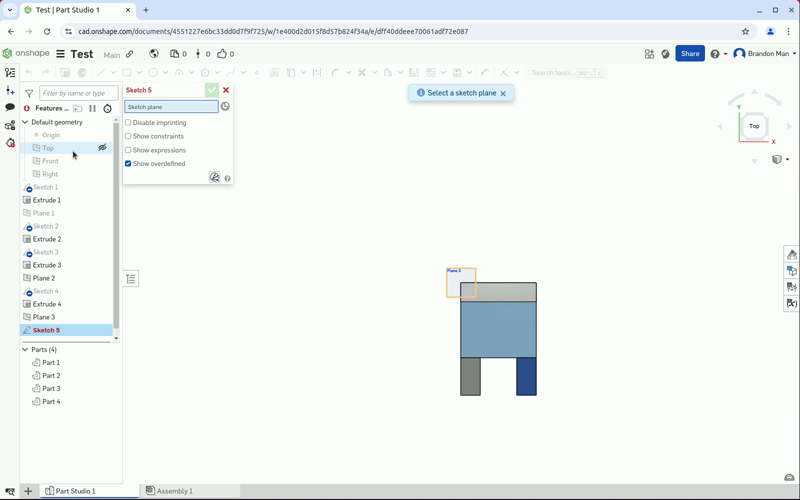
mouse_move(69, 319)
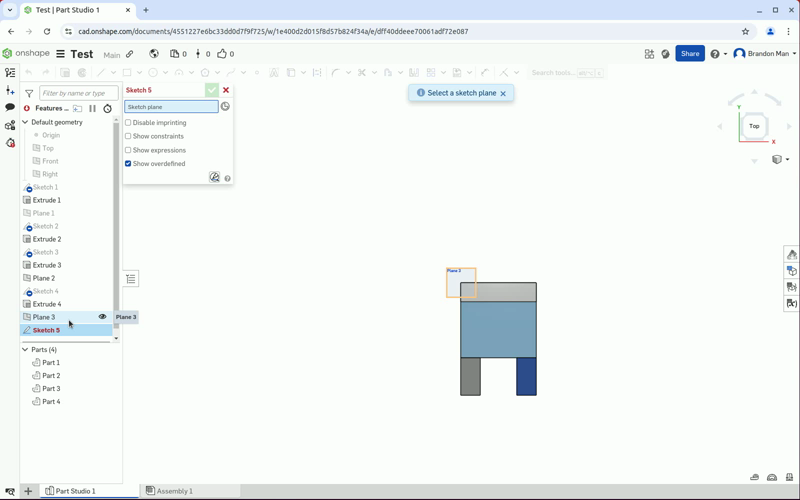
click(69, 319)
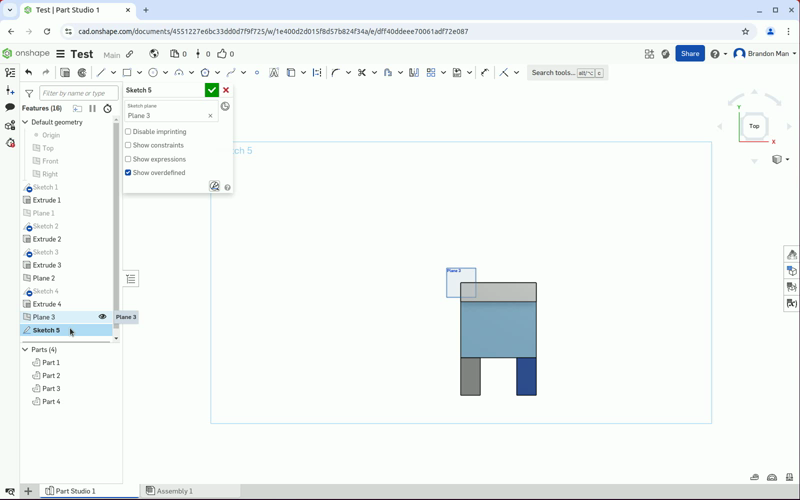
mouse_move(73, 352)
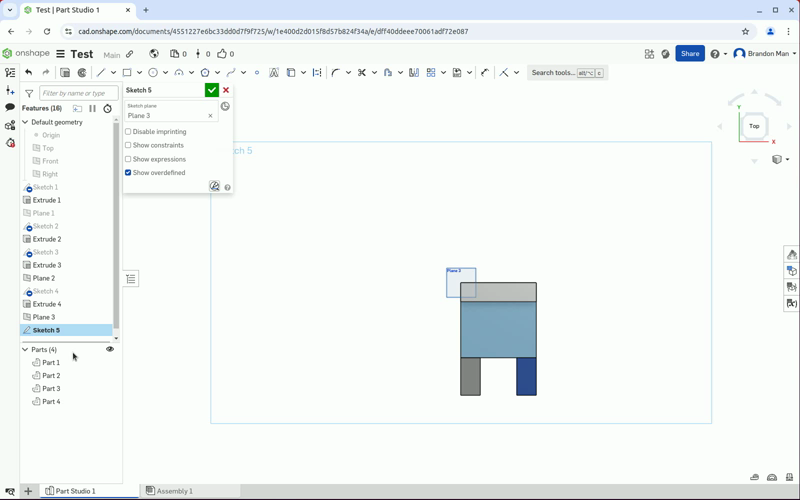
key(y)
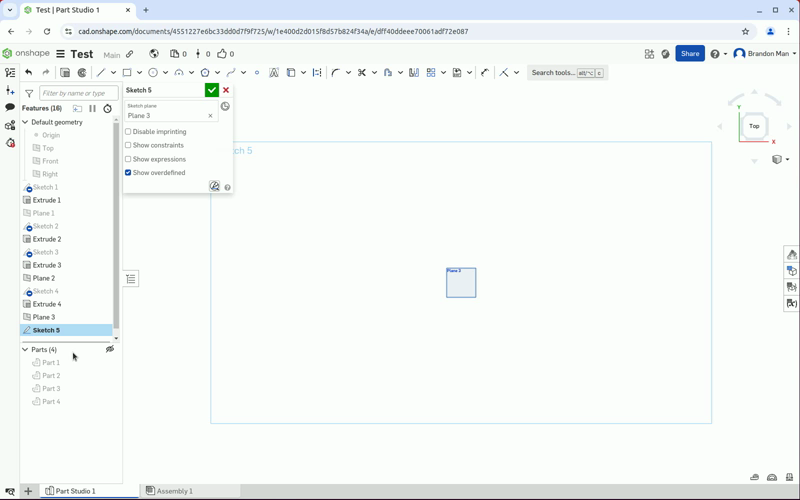
key(l)
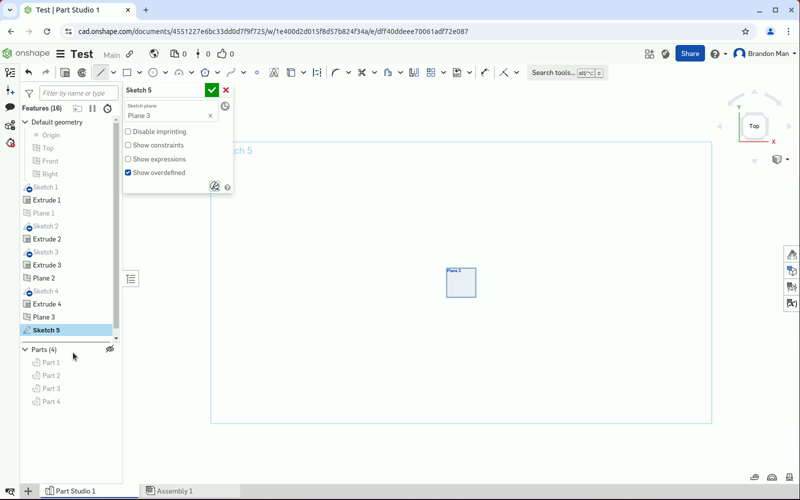
key_down(shift)
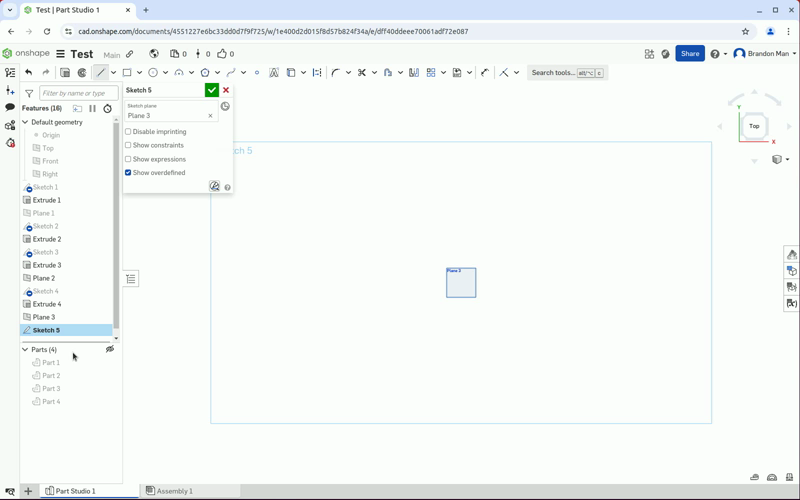
mouse_move(460, 301)
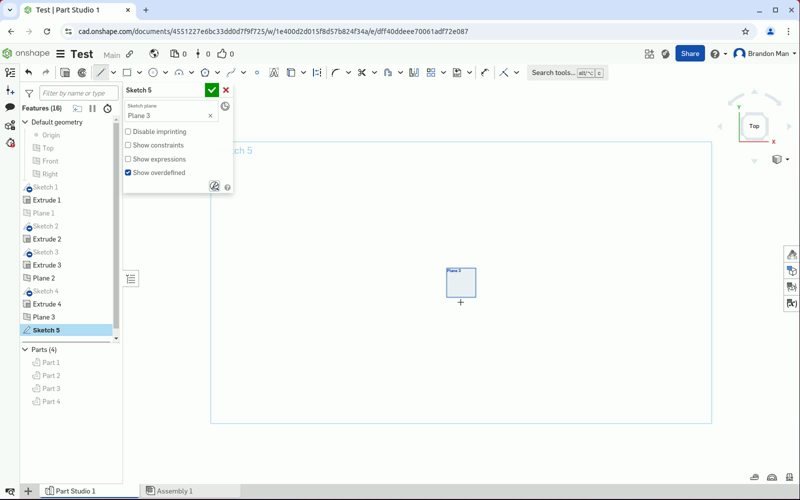
click(460, 301)
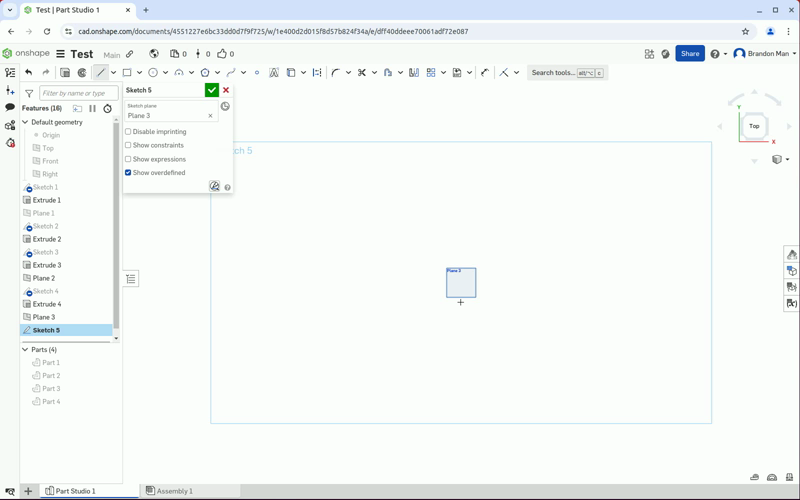
key_up(shift)
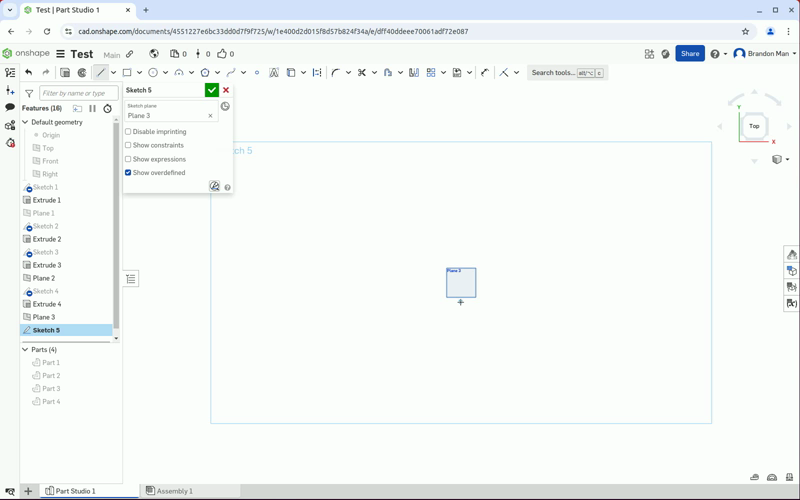
key_down(shift)
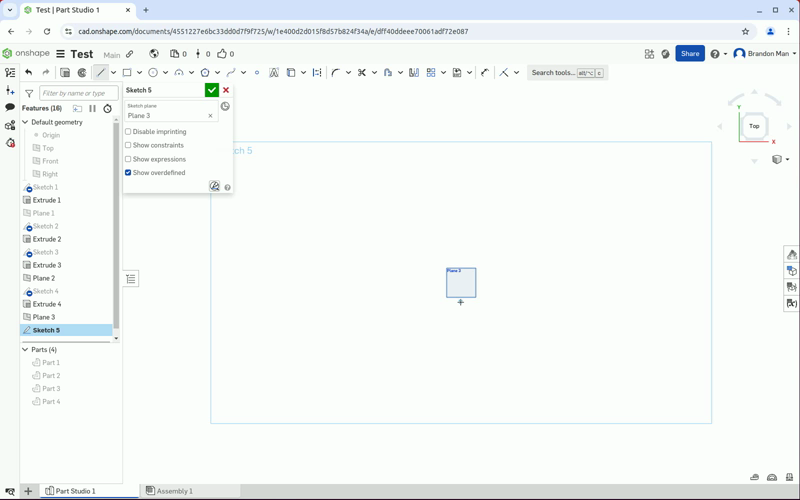
mouse_move(490, 301)
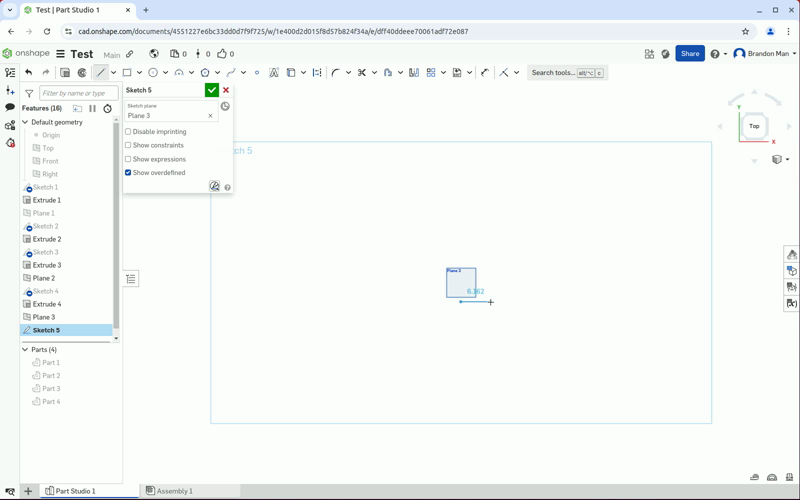
mouse_move(480, 301)
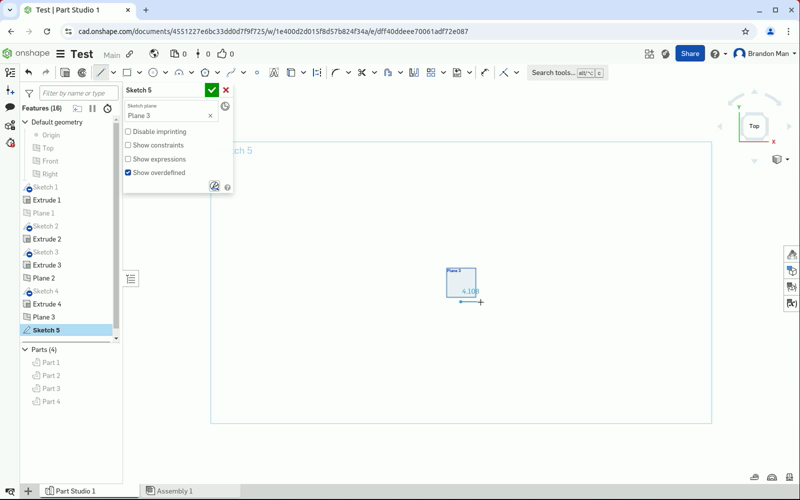
click(480, 301)
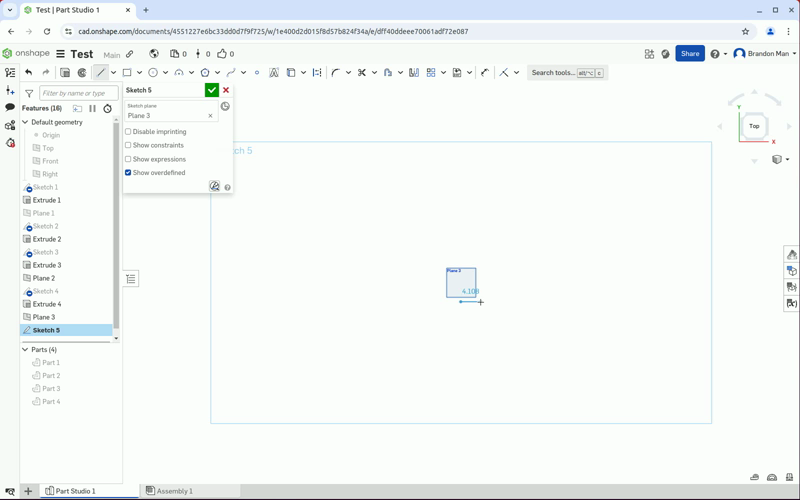
key_up(shift)
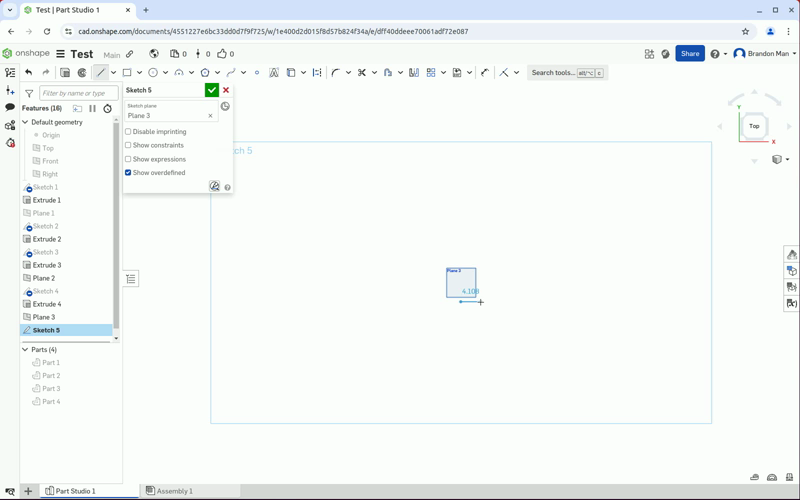
key_down(shift)
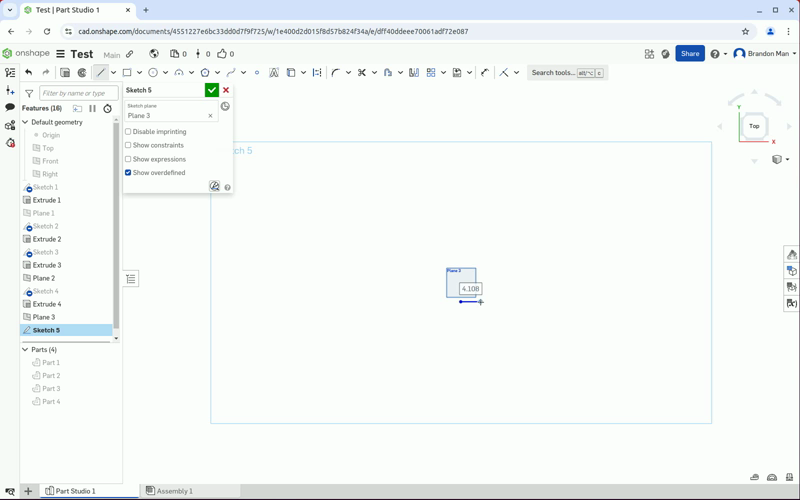
mouse_move(510, 301)
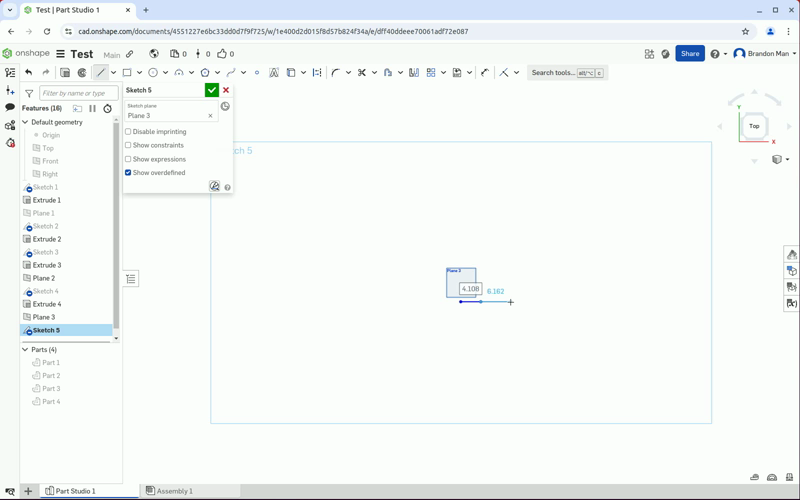
mouse_move(480, 282)
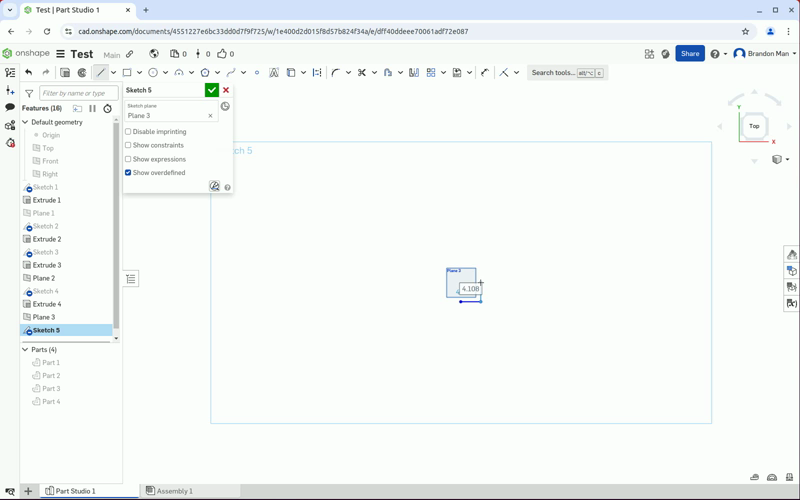
click(480, 282)
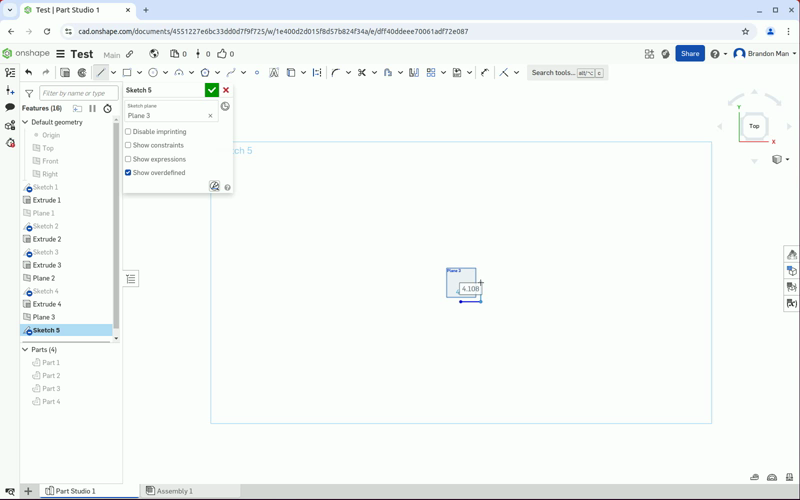
key_up(shift)
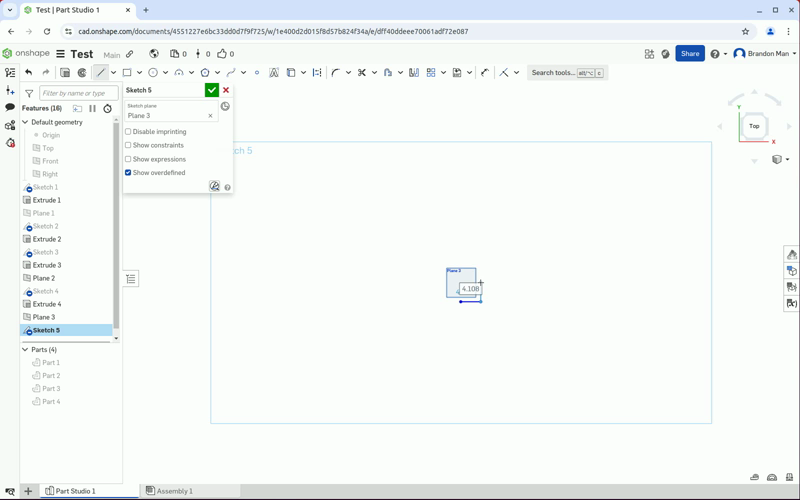
key_down(shift)
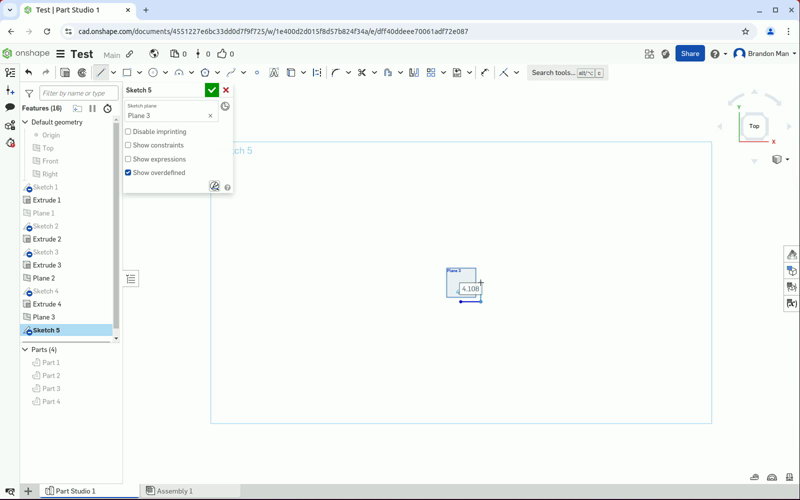
mouse_move(510, 282)
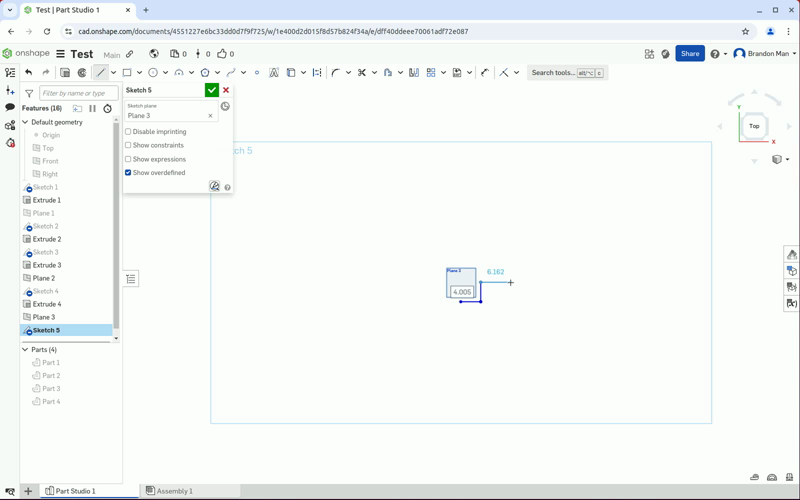
mouse_move(460, 282)
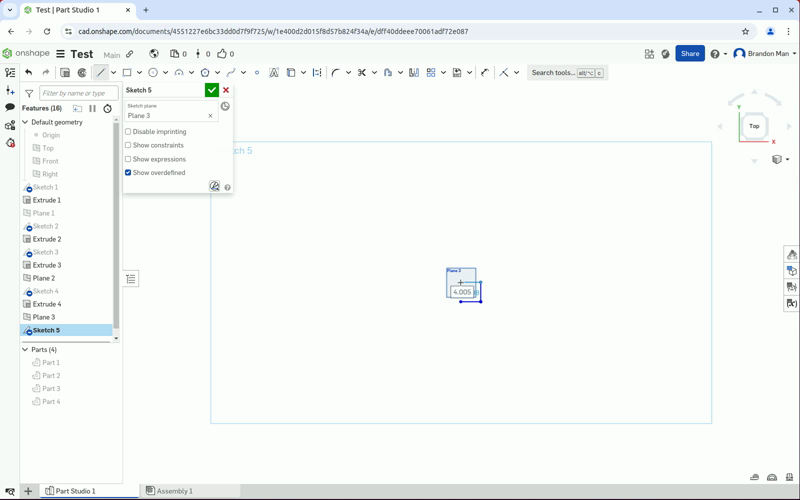
click(460, 282)
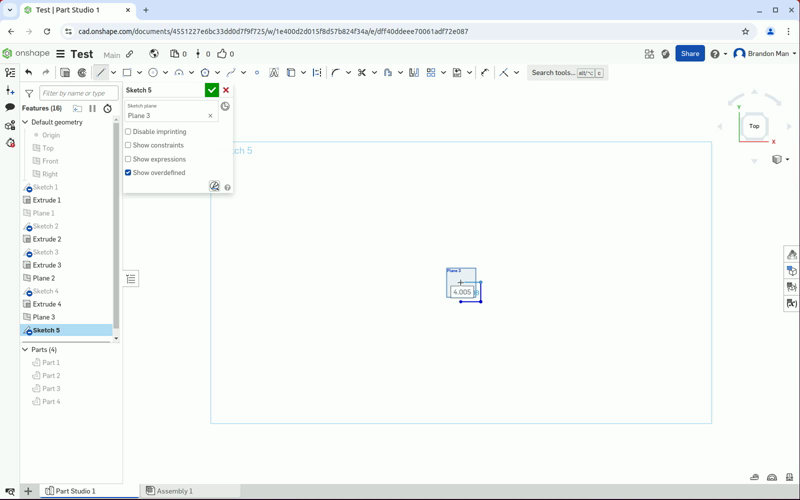
key_up(shift)
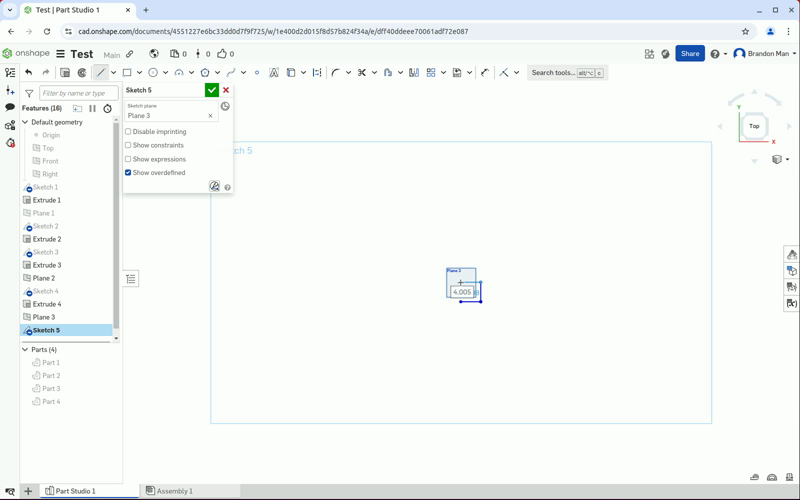
mouse_move(490, 282)
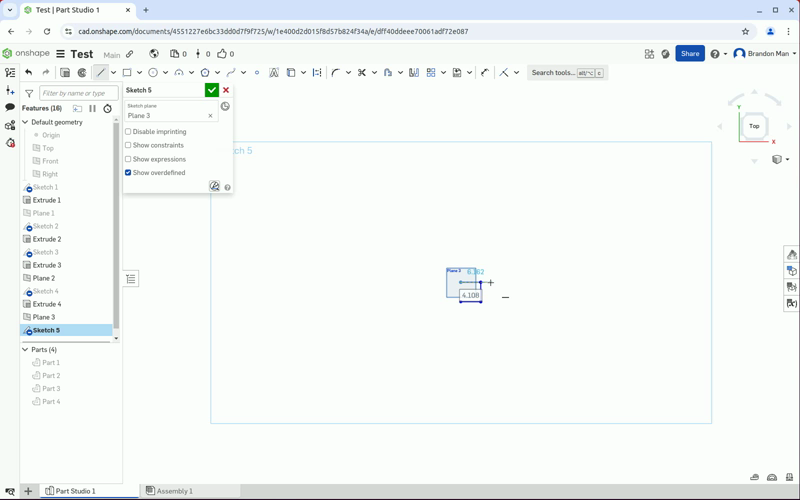
key_down(shift)
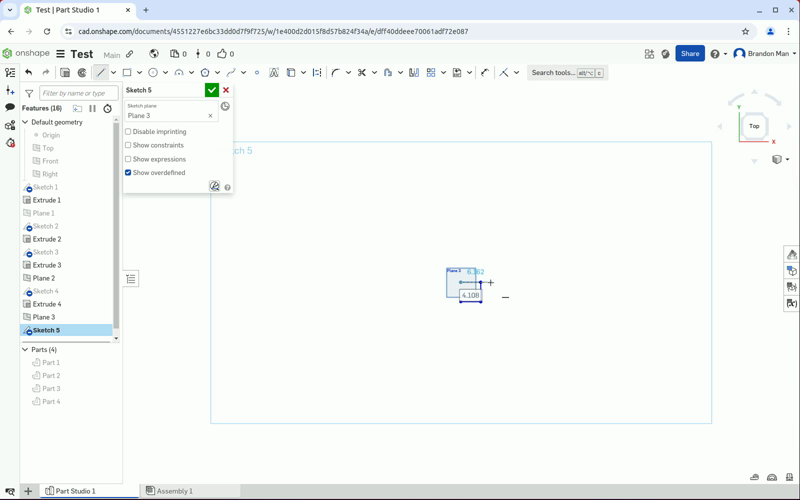
mouse_move(460, 301)
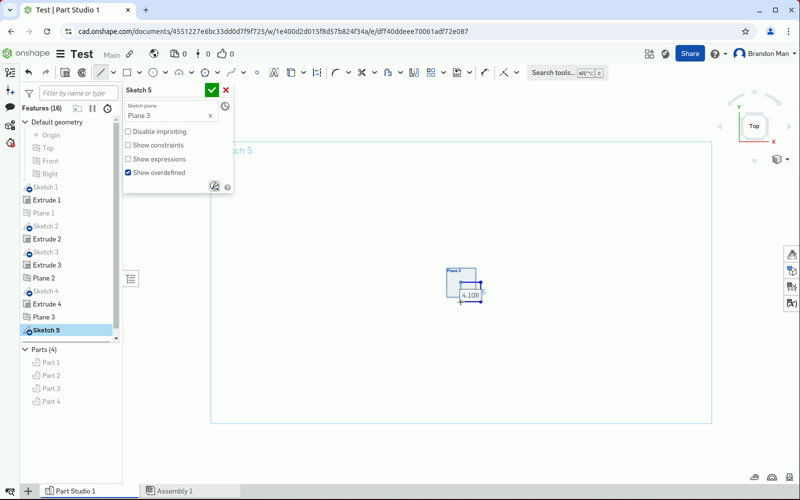
key_up(shift)
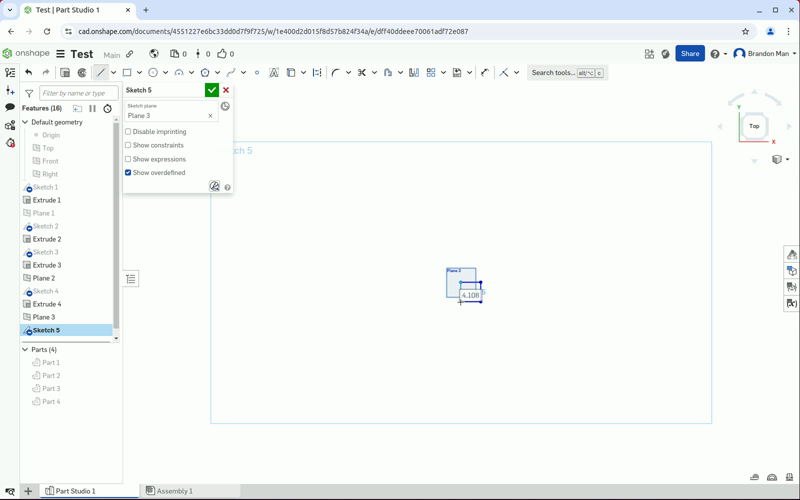
click(460, 301)
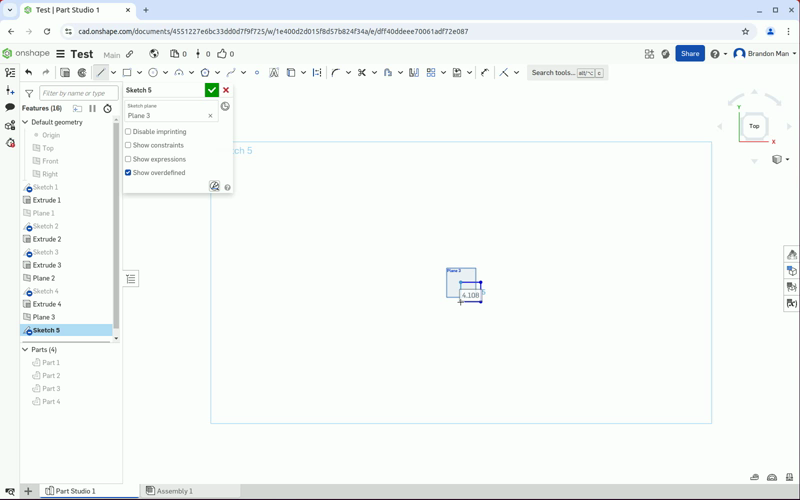
key(esc)
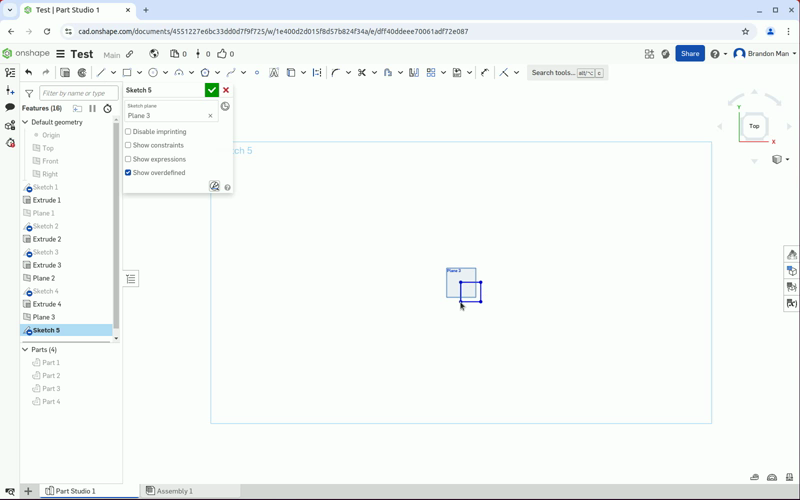
mouse_move(478, 297)
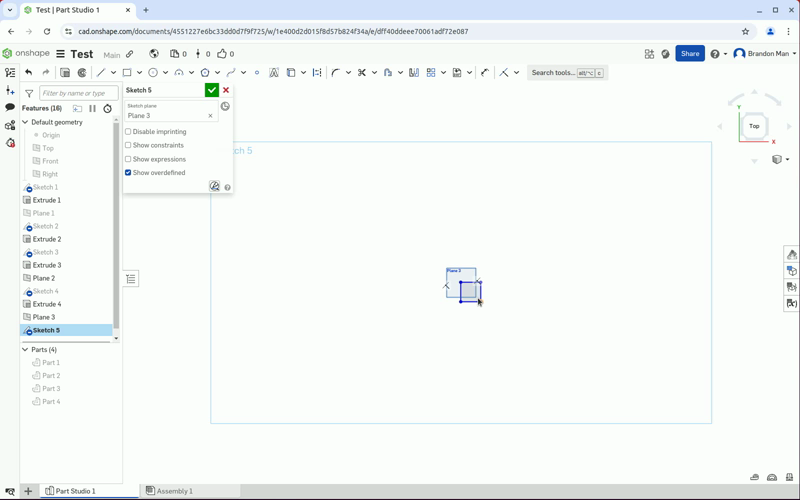
scroll(6)
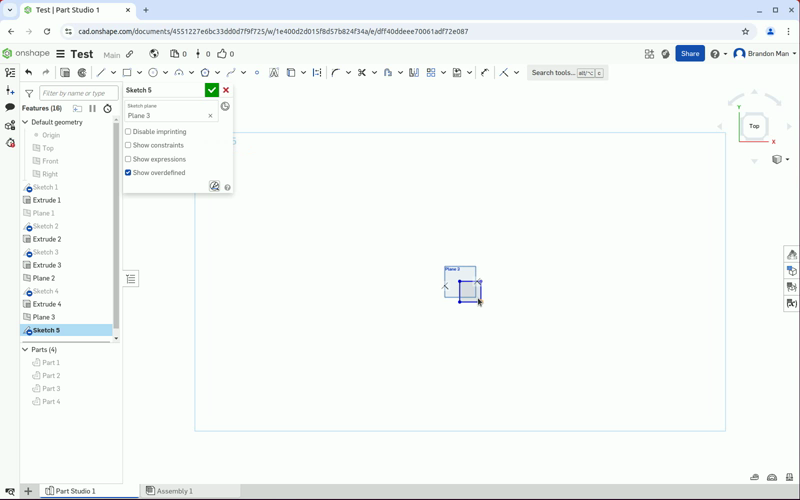
scroll(6)
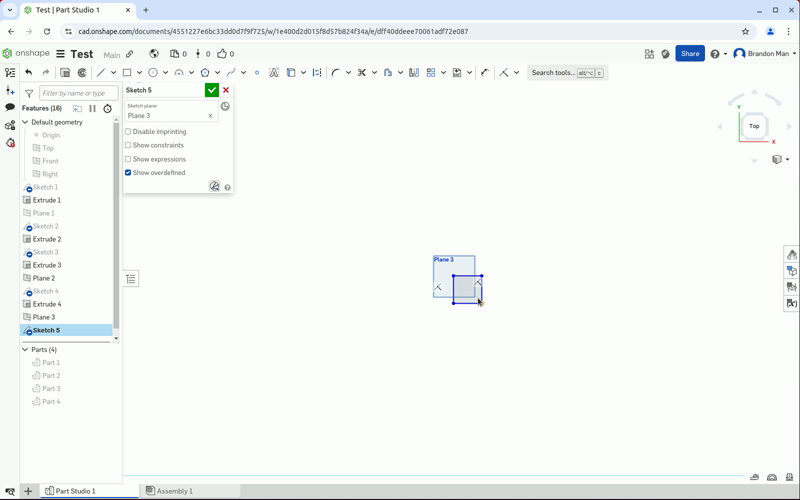
scroll(6)
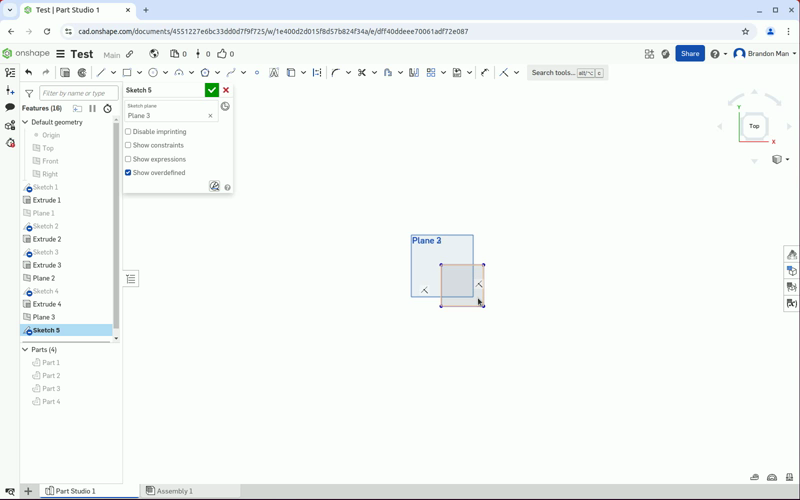
scroll(6)
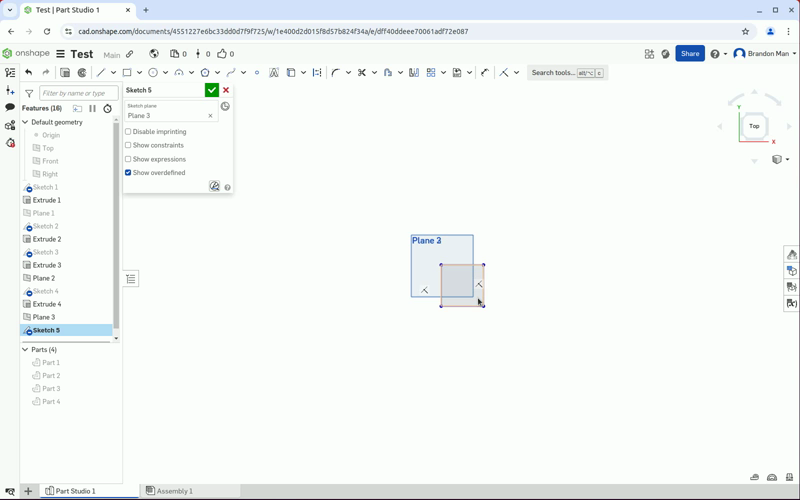
scroll(6)
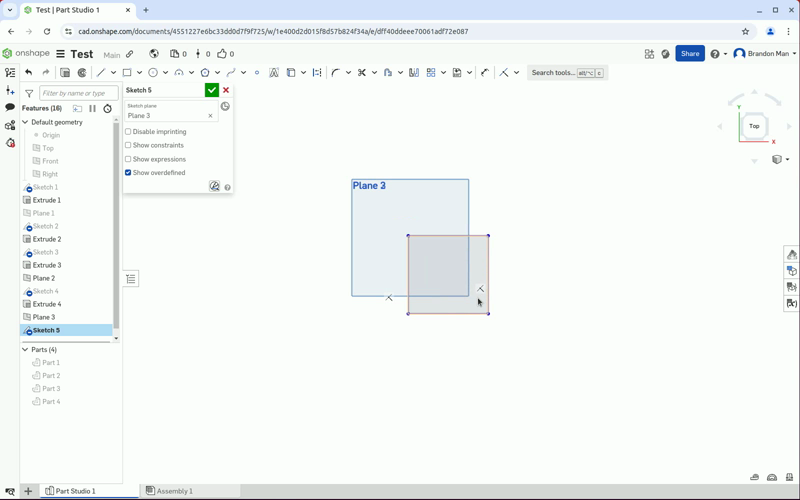
scroll(6)
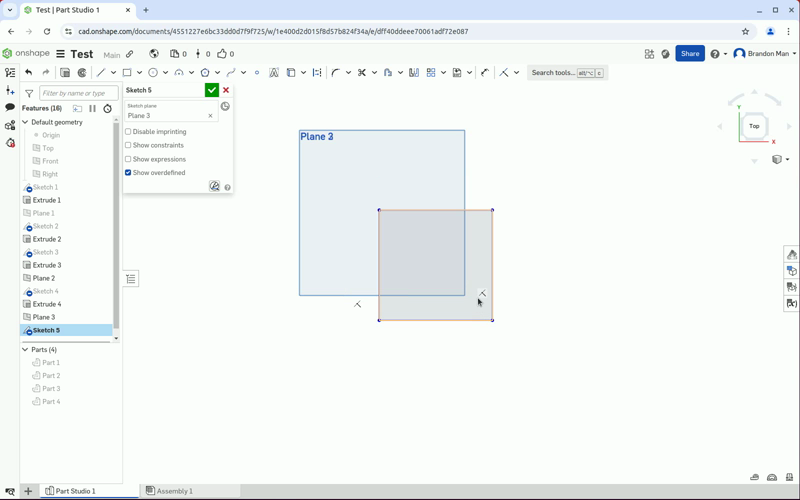
scroll(6)
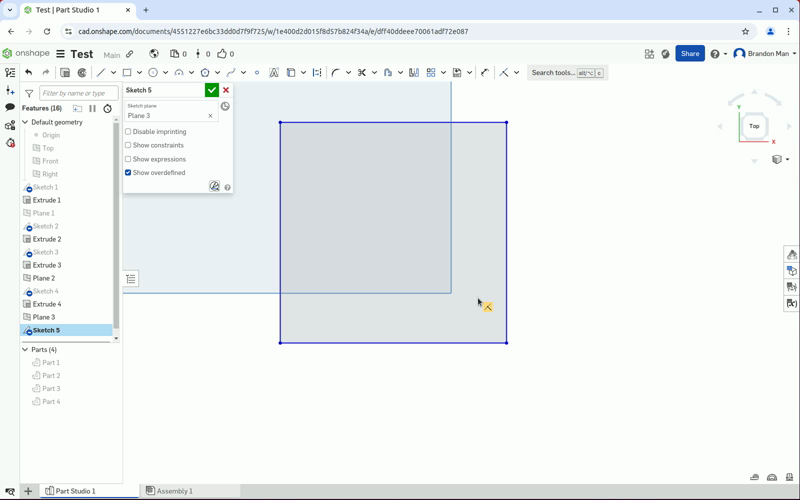
click(478, 297)
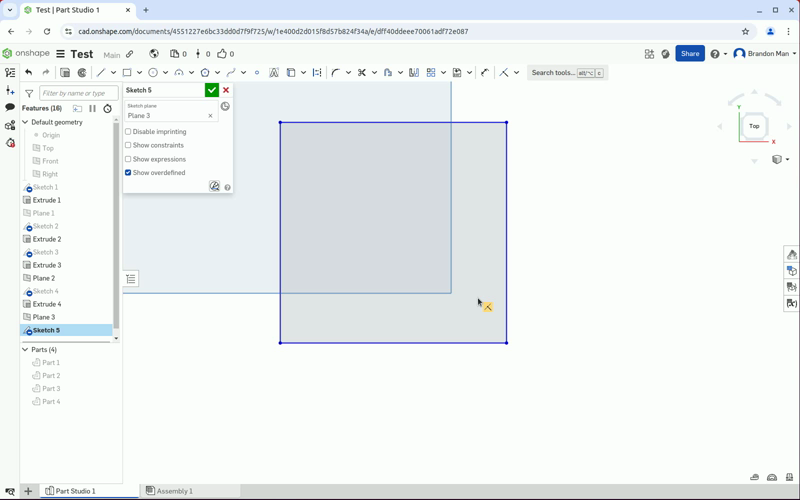
scroll(-6)
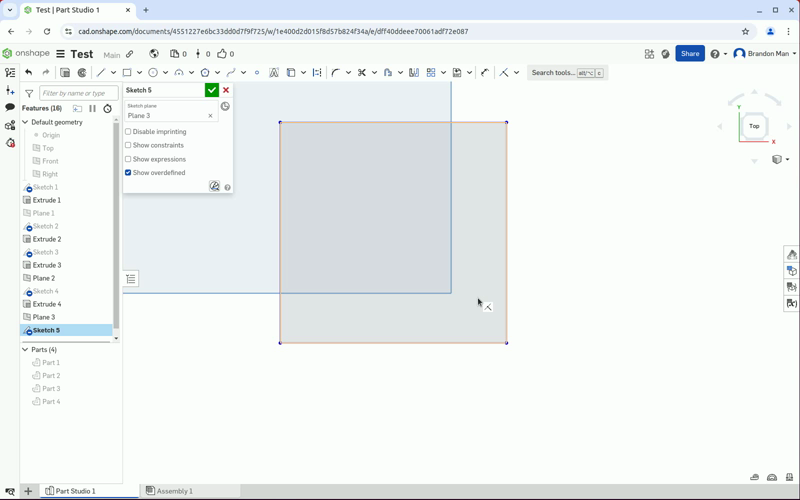
scroll(-6)
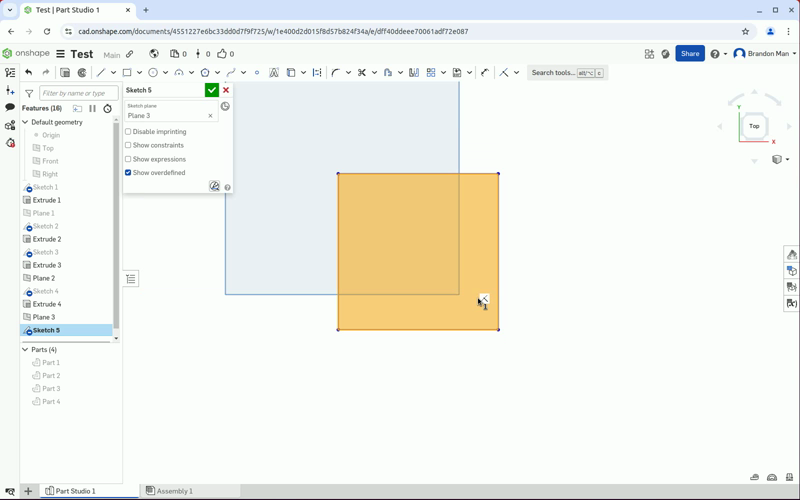
scroll(-6)
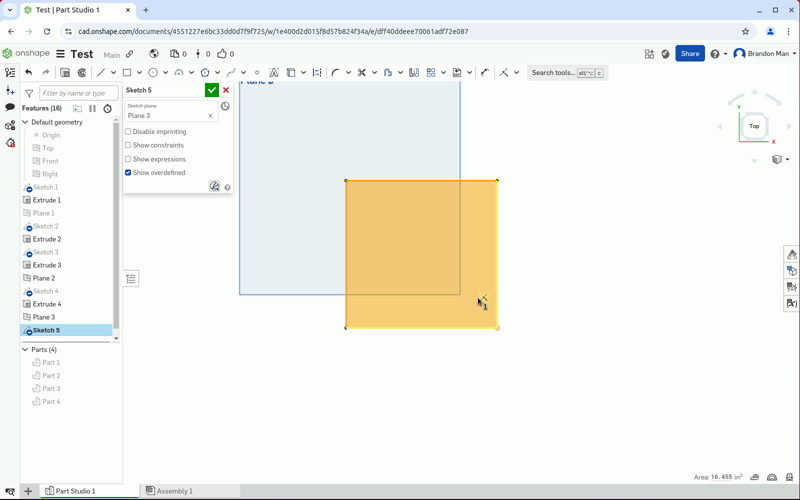
scroll(-6)
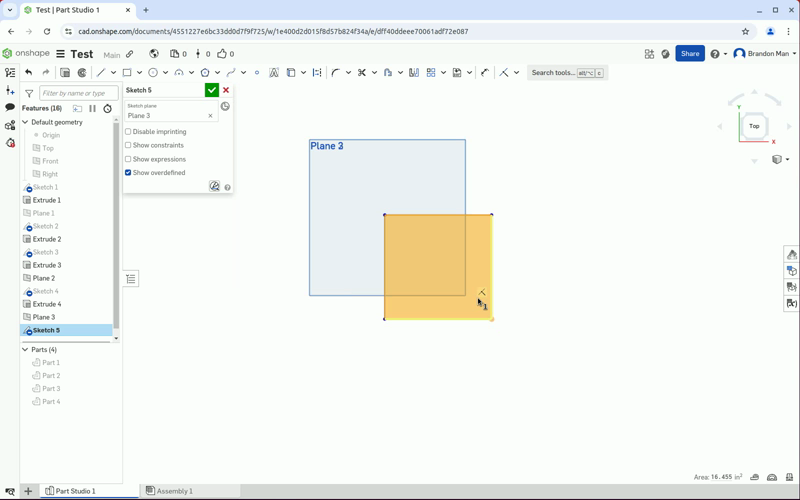
scroll(-6)
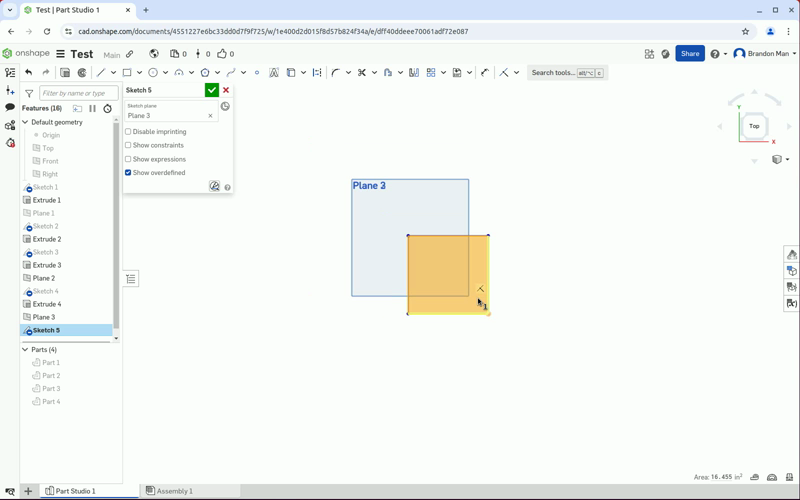
scroll(-6)
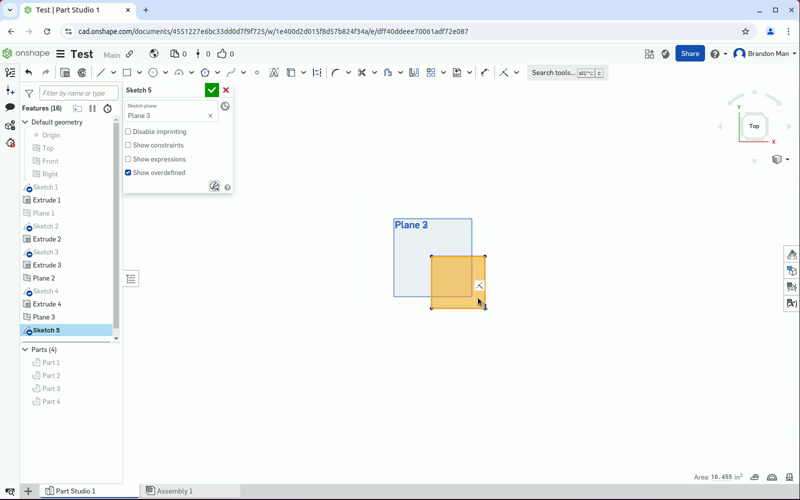
scroll(-6)
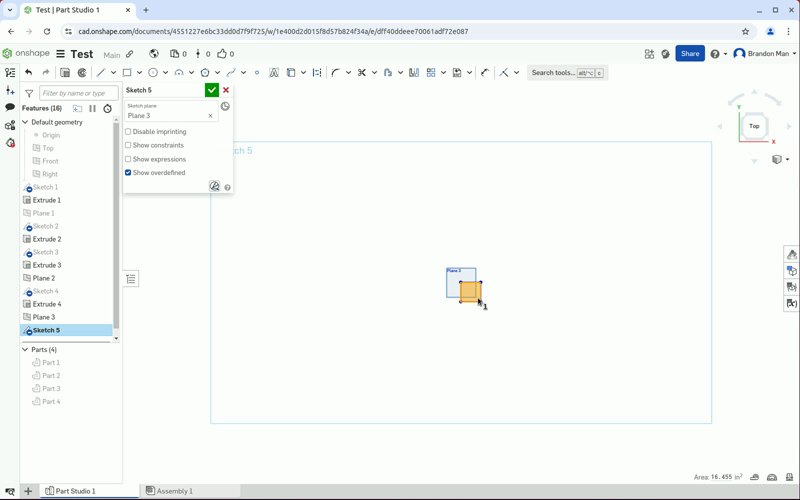
mouse_move(73, 352)
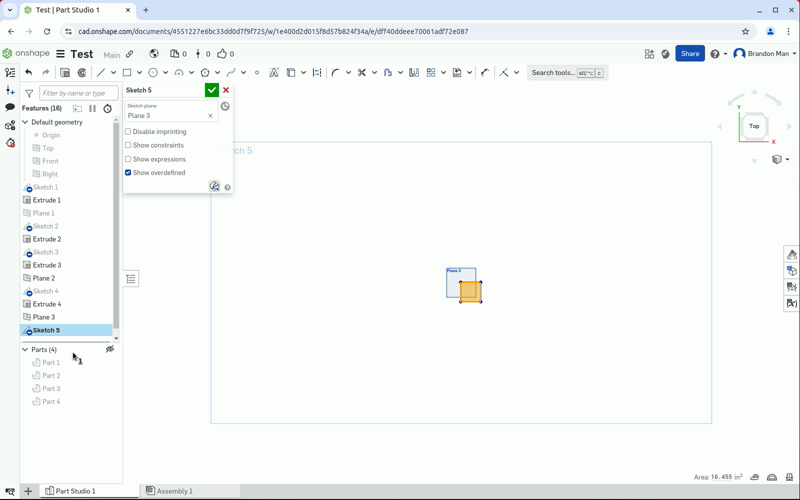
key(shift+y)
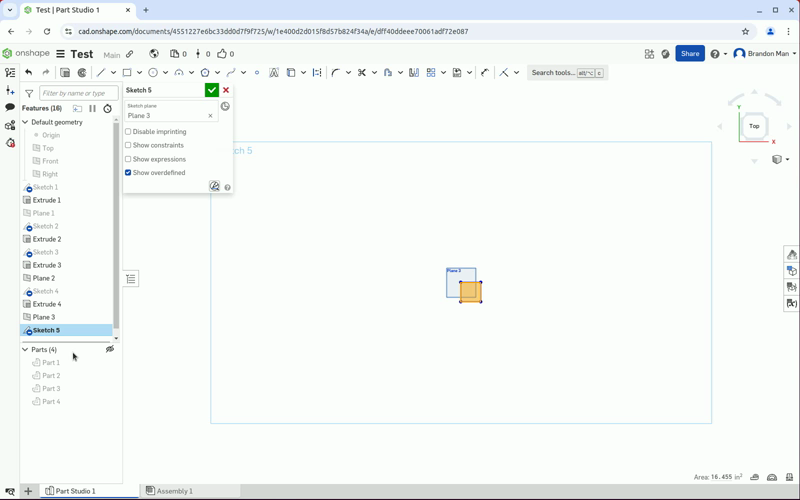
key(shift+e)
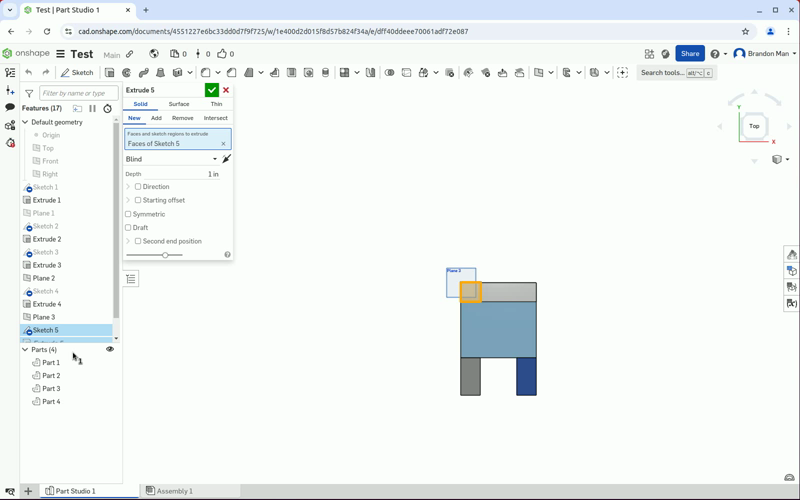
mouse_move(143, 106)
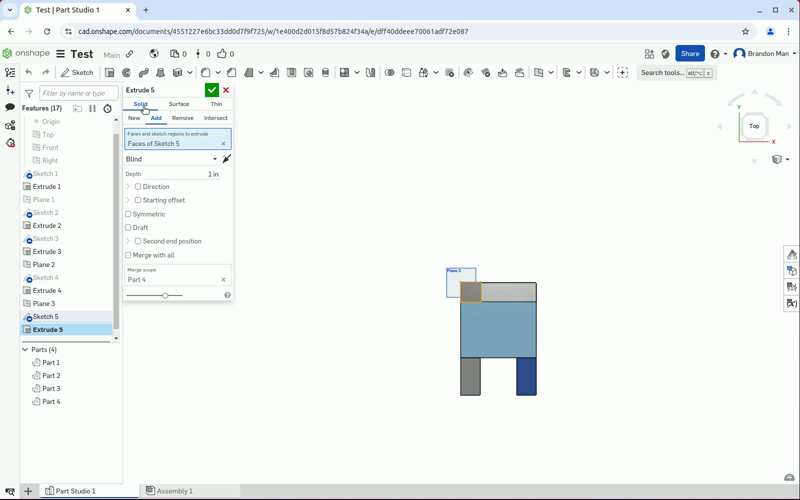
click(143, 106)
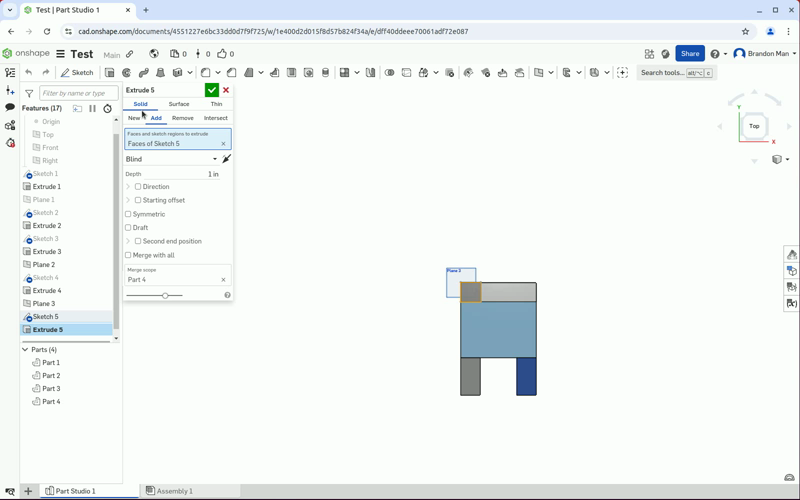
mouse_move(137, 120)
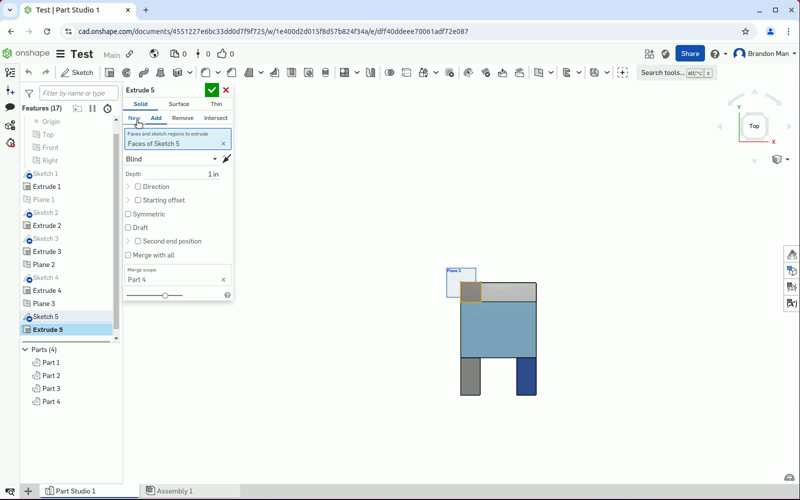
click(137, 120)
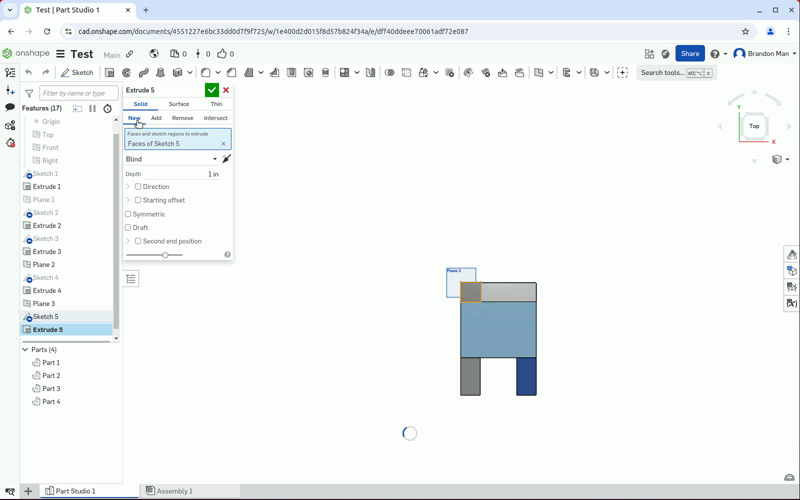
key(tab, 4)
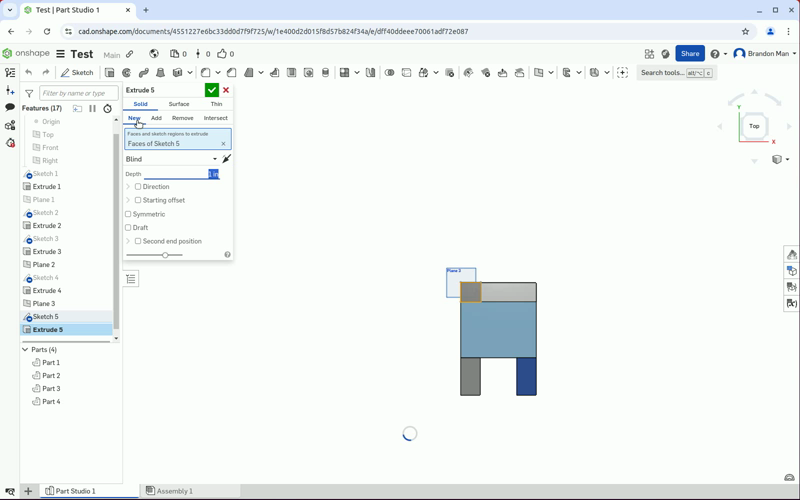
text(3.851)
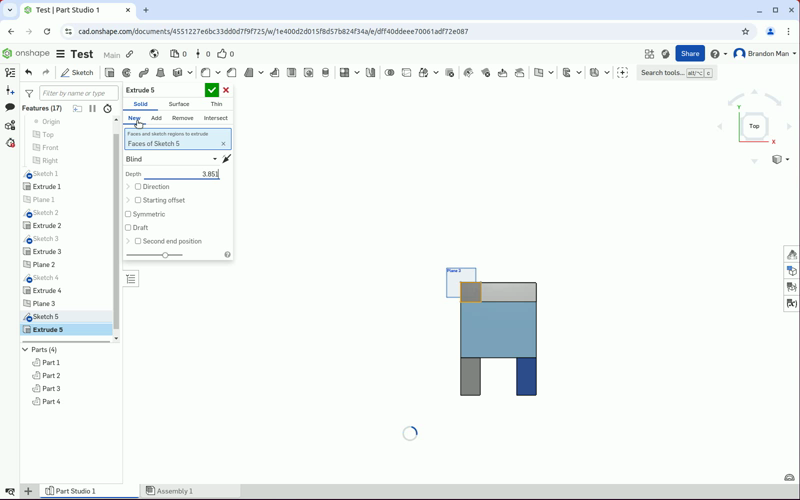
key(enter)
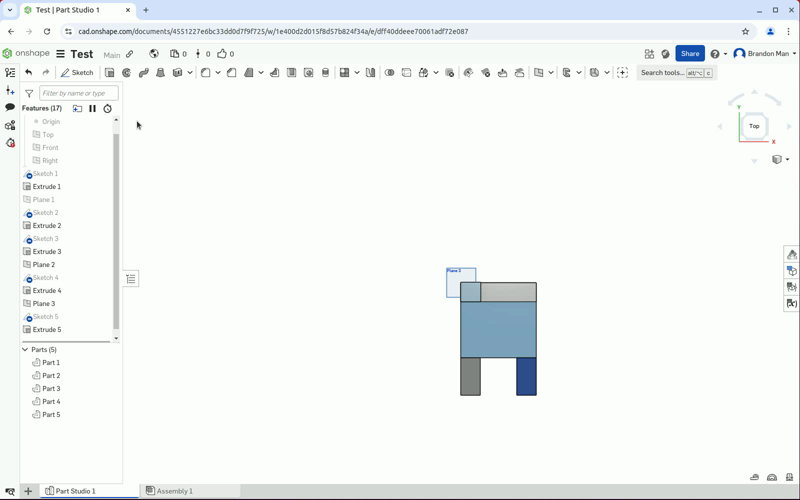
key(shift+h)
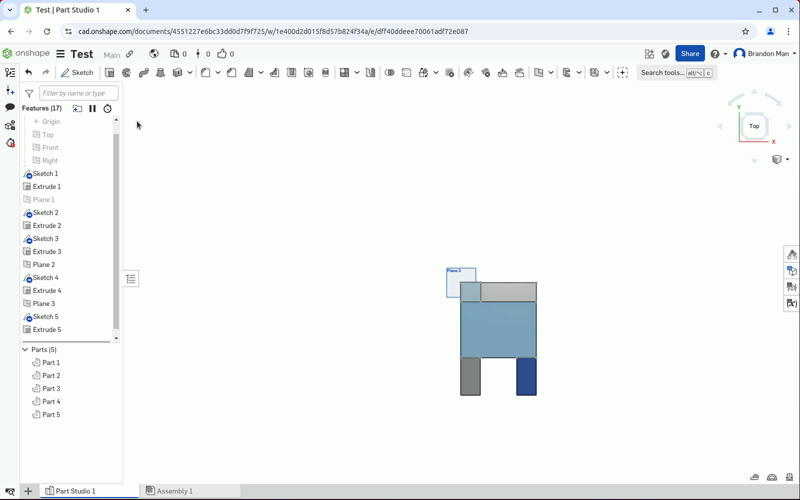
key(shift+h)
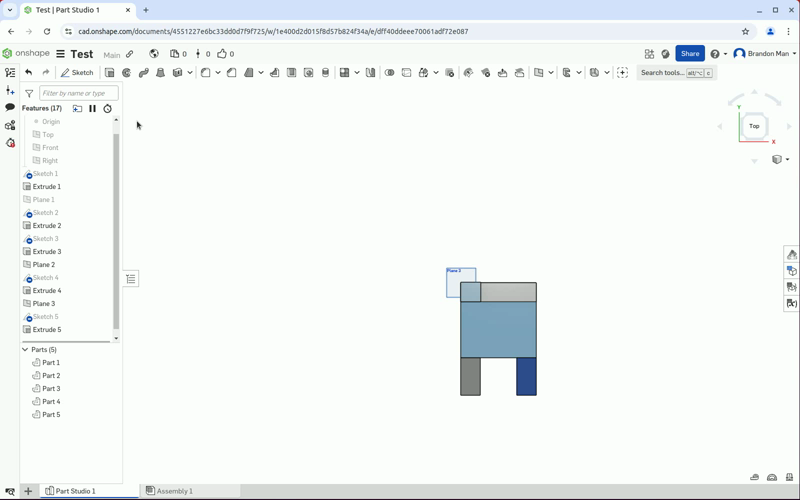
mouse_move(69, 176)
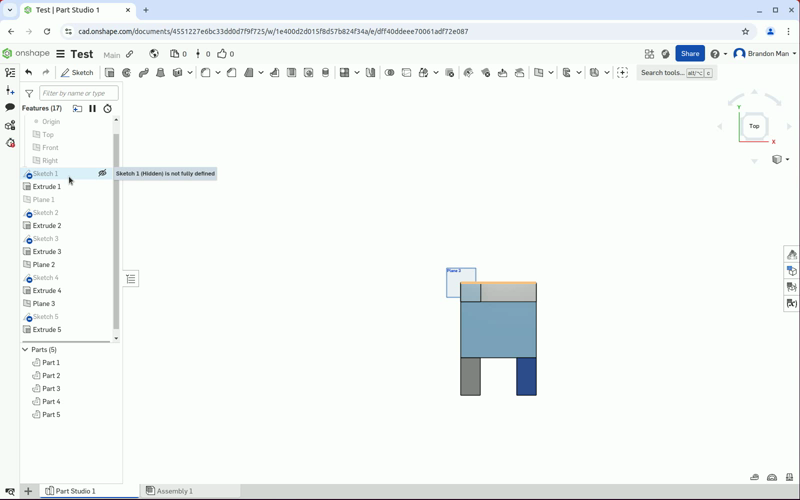
click(69, 176)
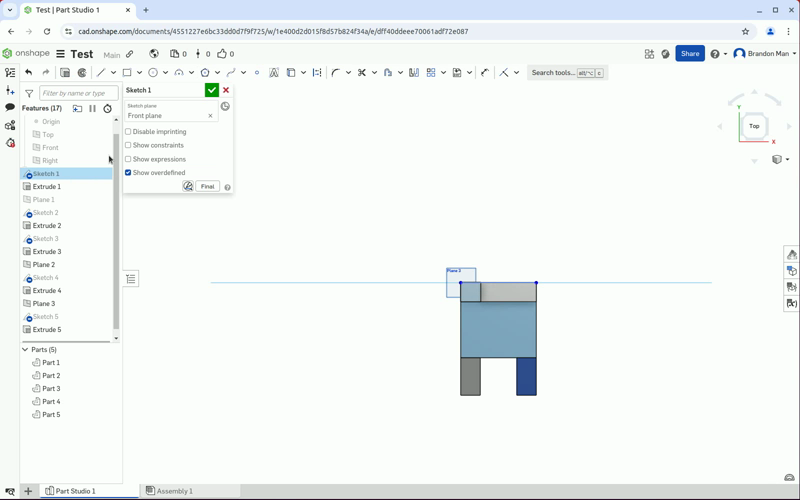
mouse_move(229, 92)
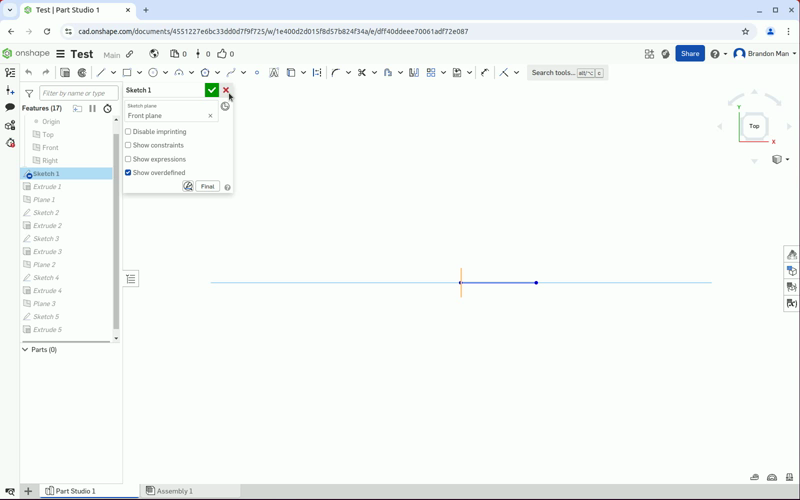
click(229, 92)
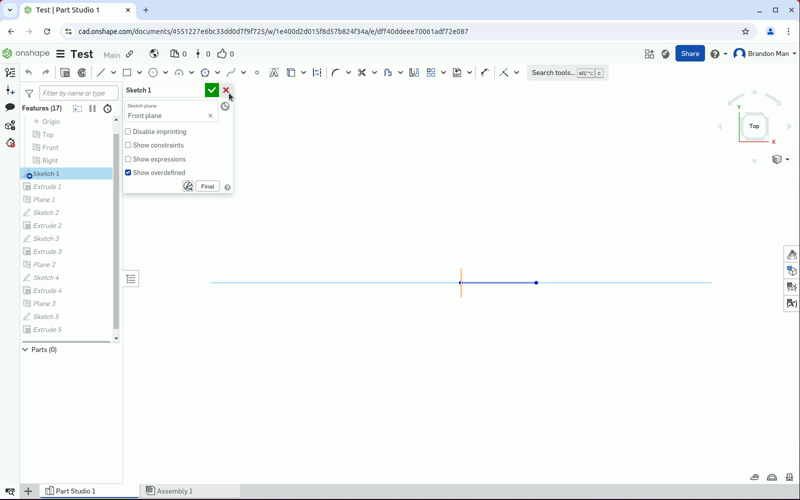
key(shift+s)
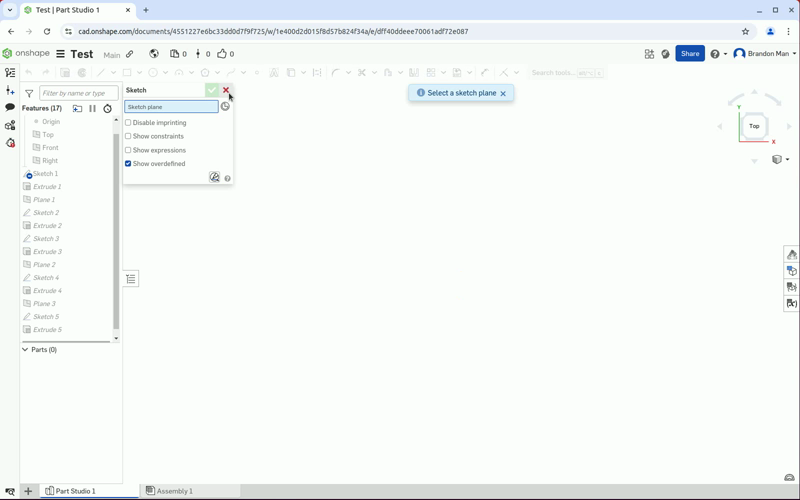
mouse_move(69, 306)
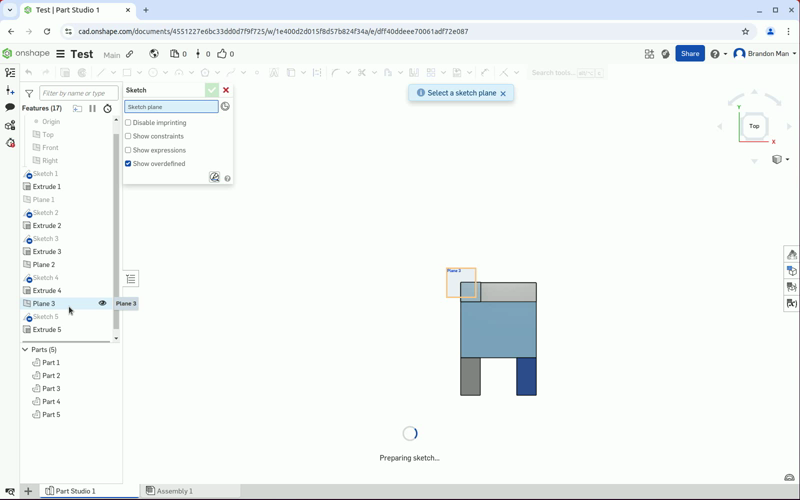
click(69, 306)
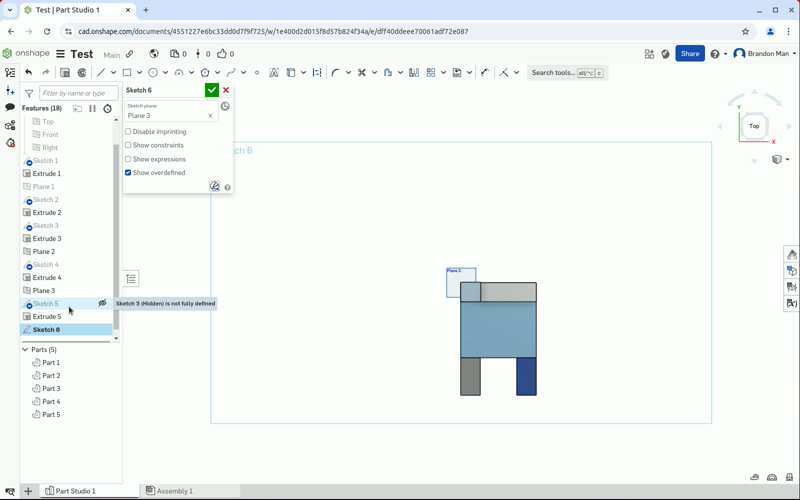
mouse_move(73, 352)
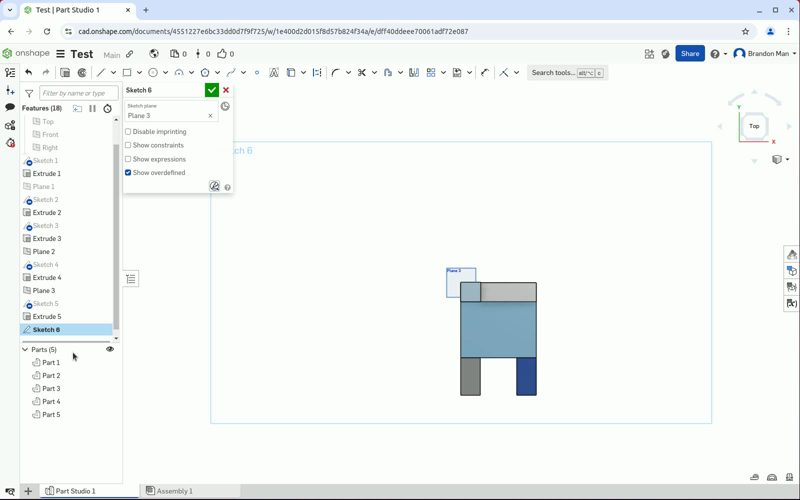
key(y)
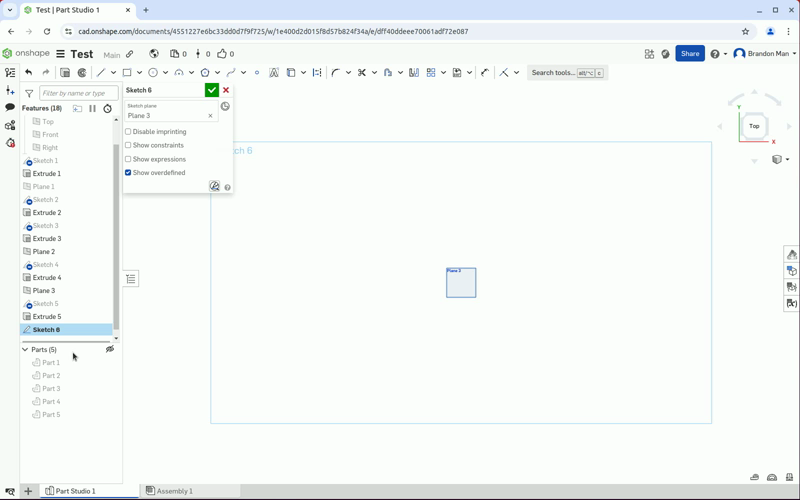
key(l)
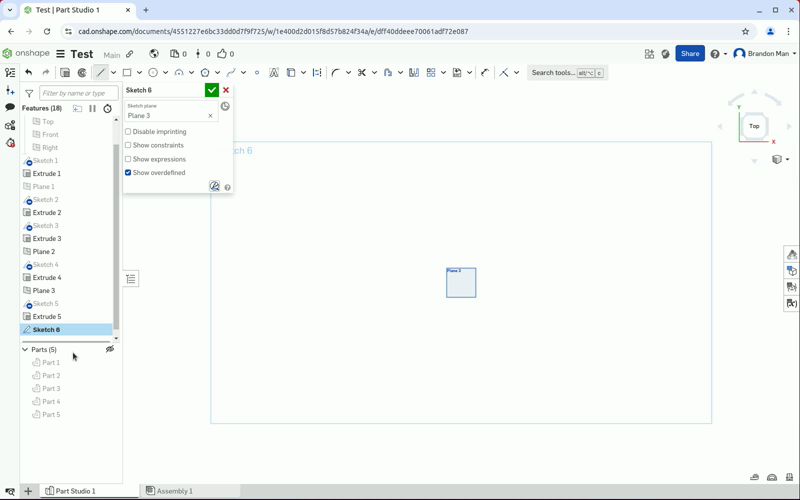
key_down(shift)
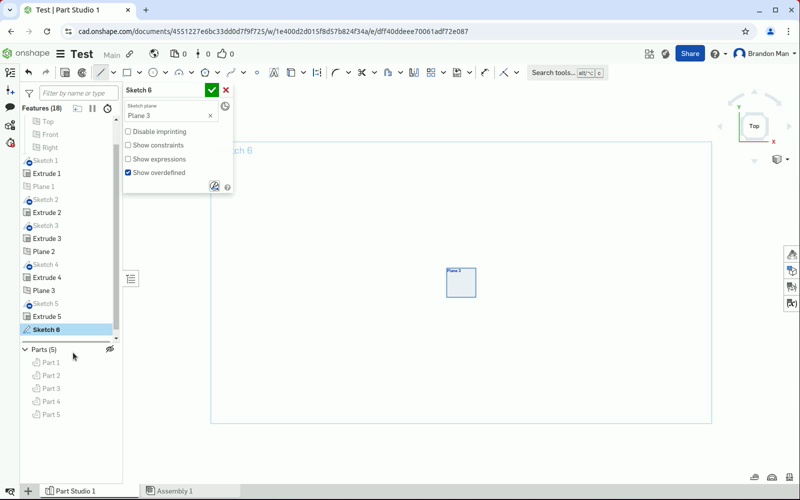
mouse_move(516, 301)
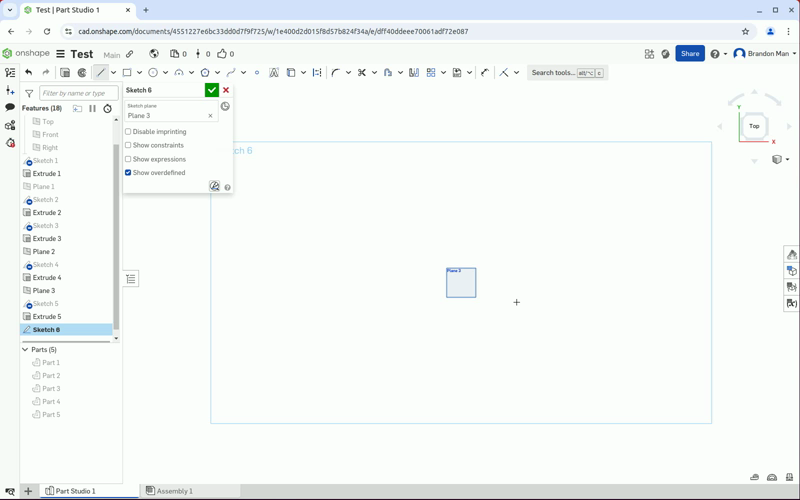
click(516, 301)
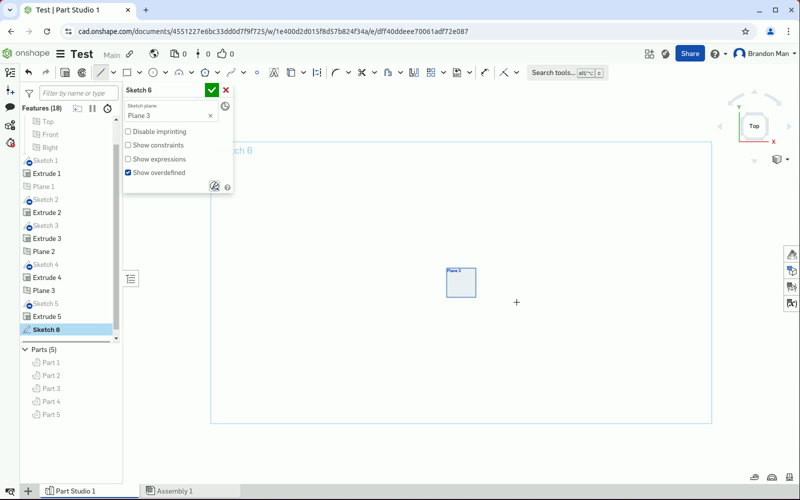
key_up(shift)
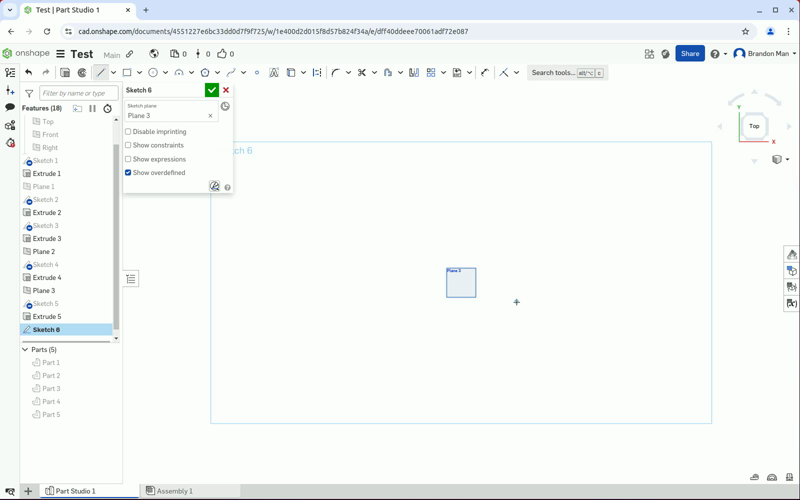
key_down(shift)
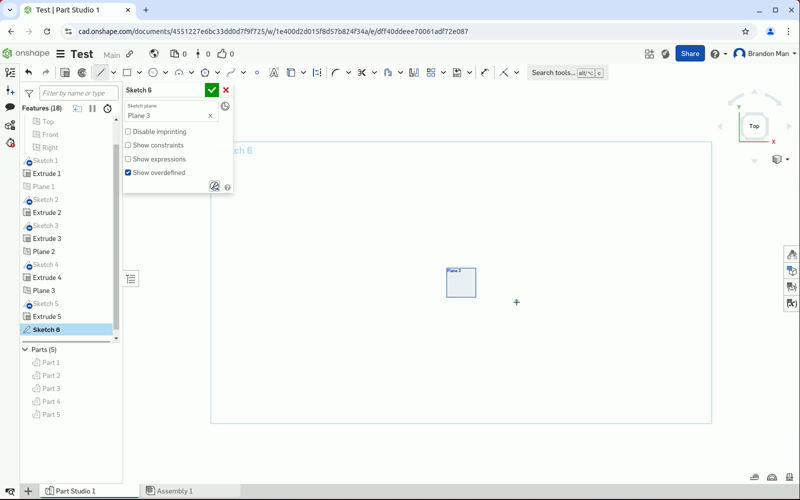
mouse_move(546, 301)
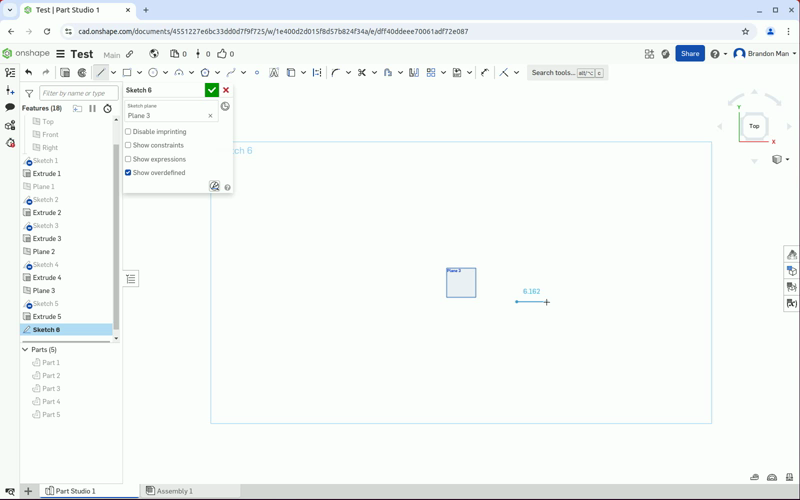
mouse_move(536, 301)
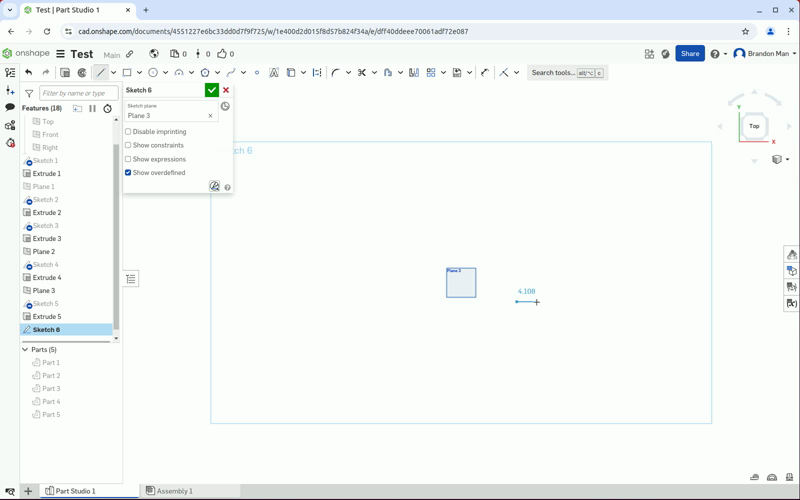
click(536, 301)
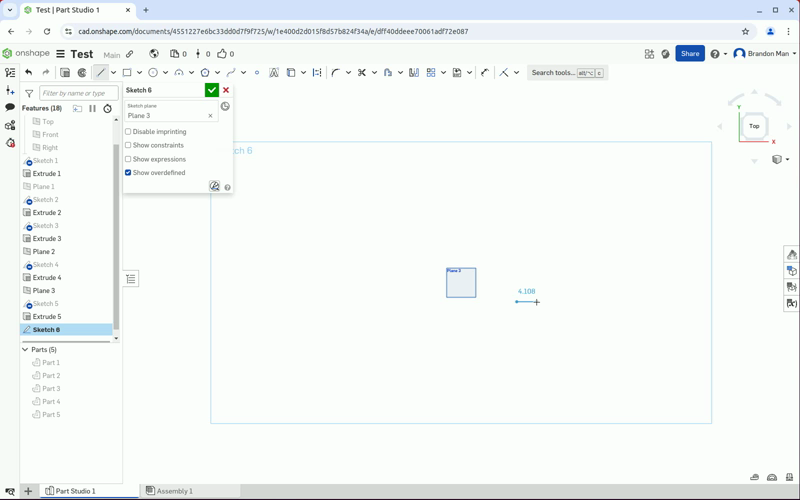
key_up(shift)
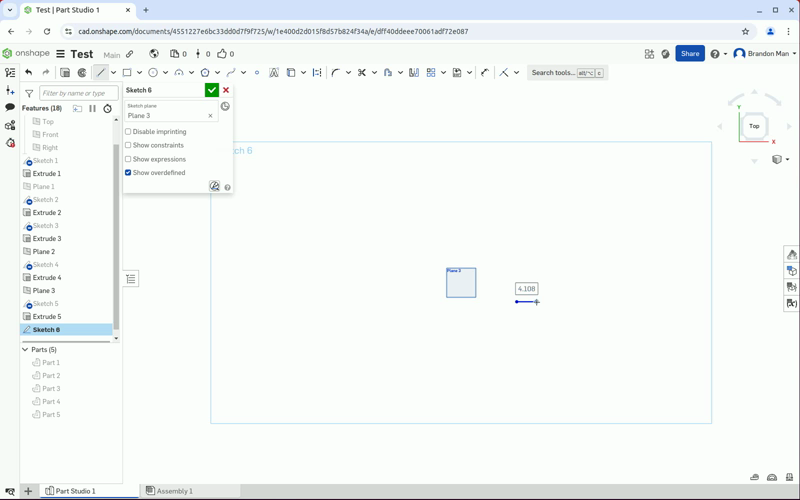
key_down(shift)
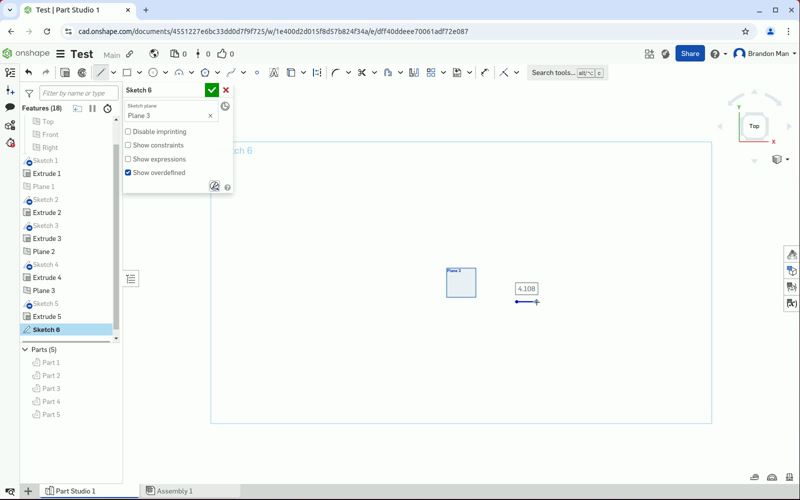
mouse_move(566, 301)
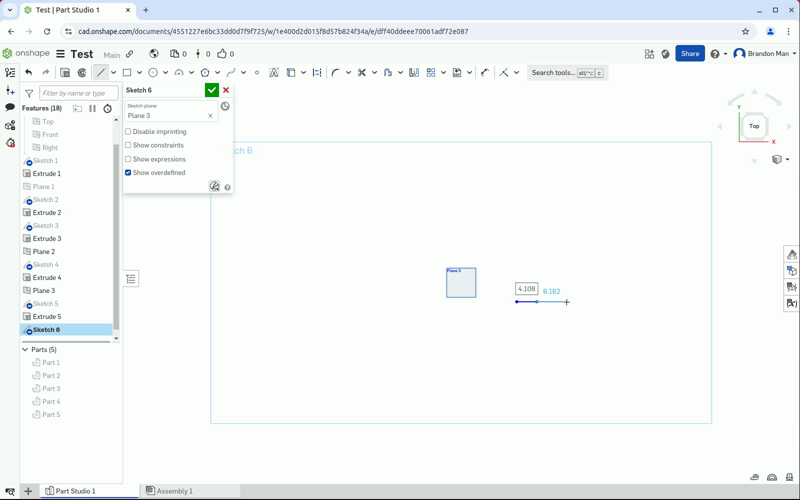
mouse_move(536, 282)
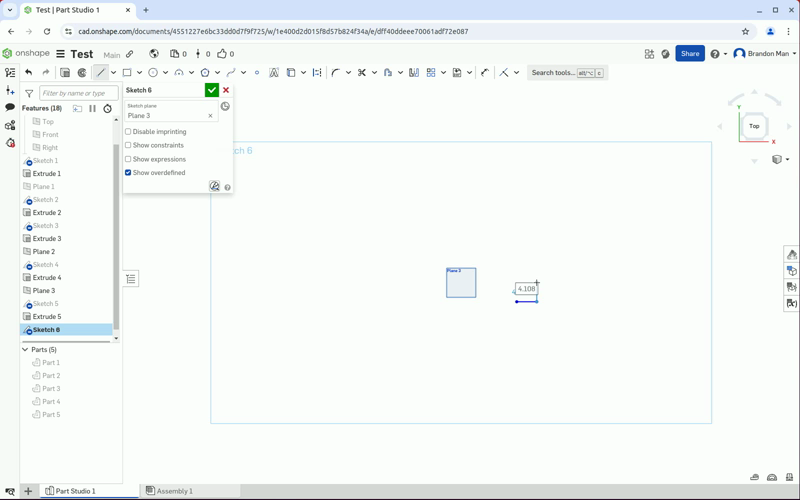
click(536, 282)
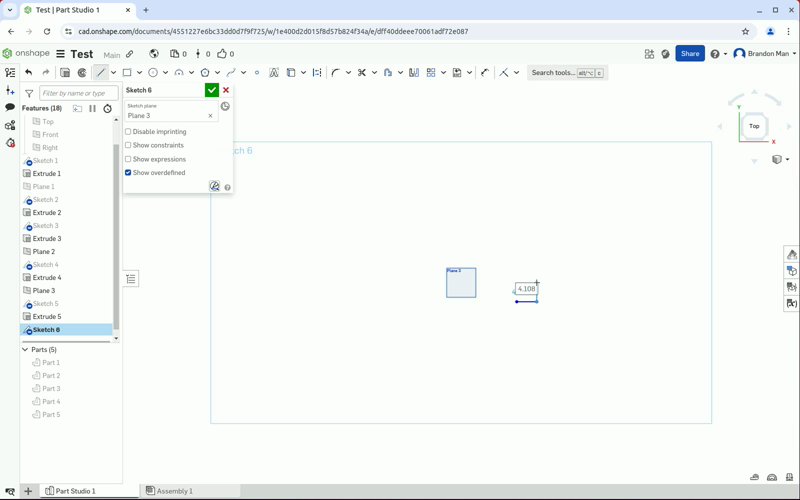
key_up(shift)
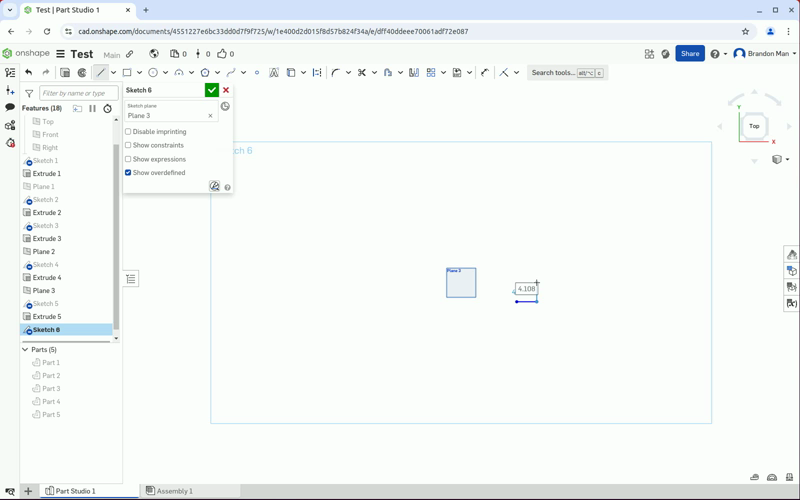
key_down(shift)
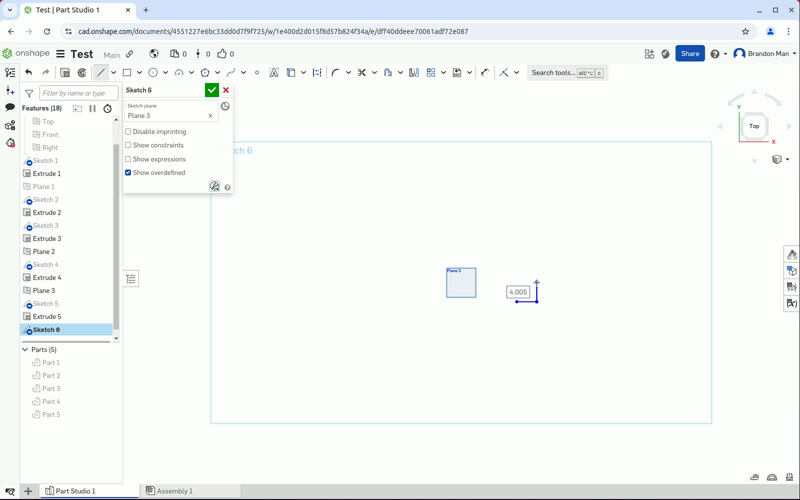
mouse_move(566, 282)
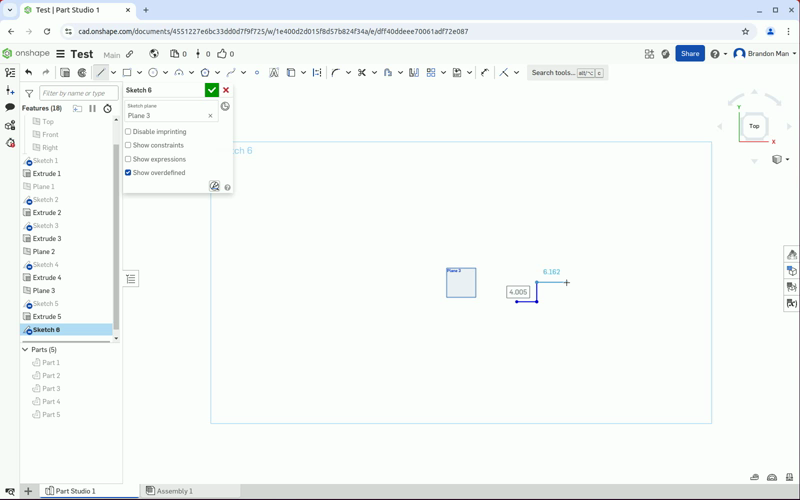
mouse_move(516, 282)
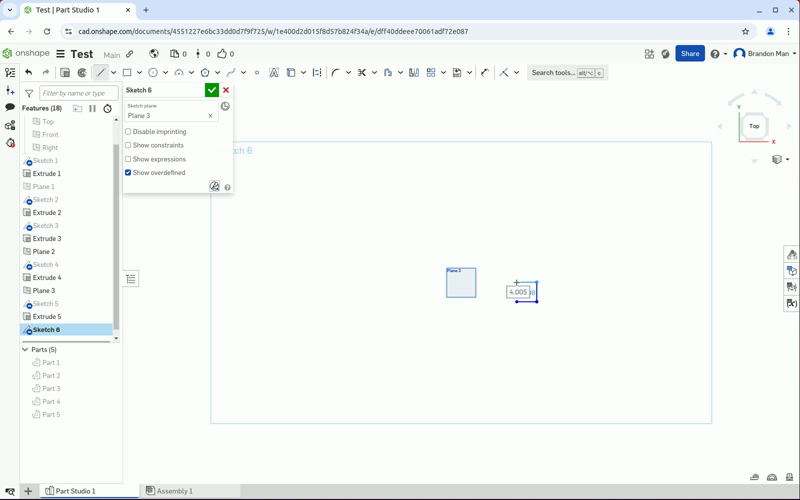
click(516, 282)
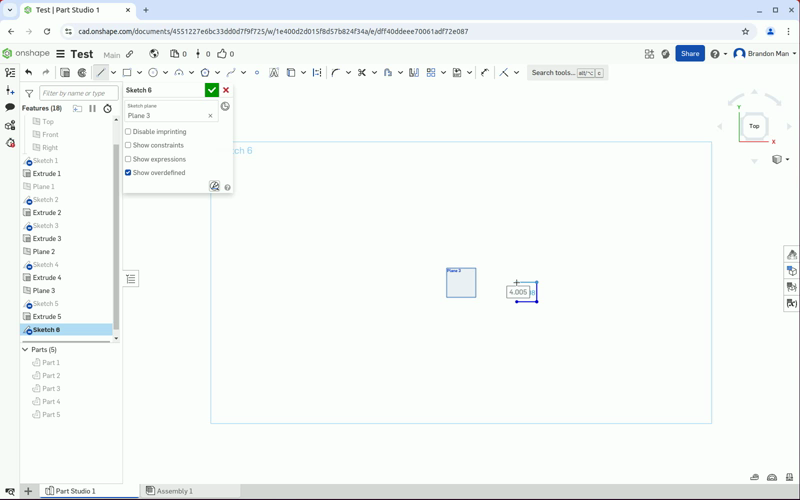
key_up(shift)
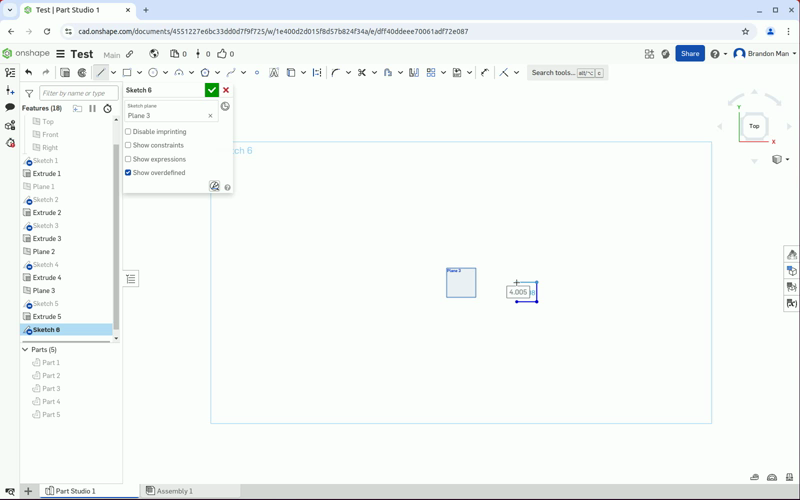
mouse_move(546, 282)
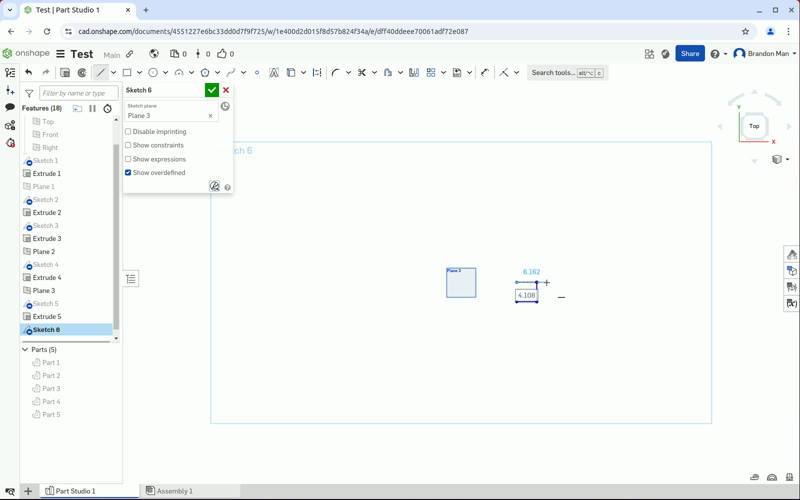
key_down(shift)
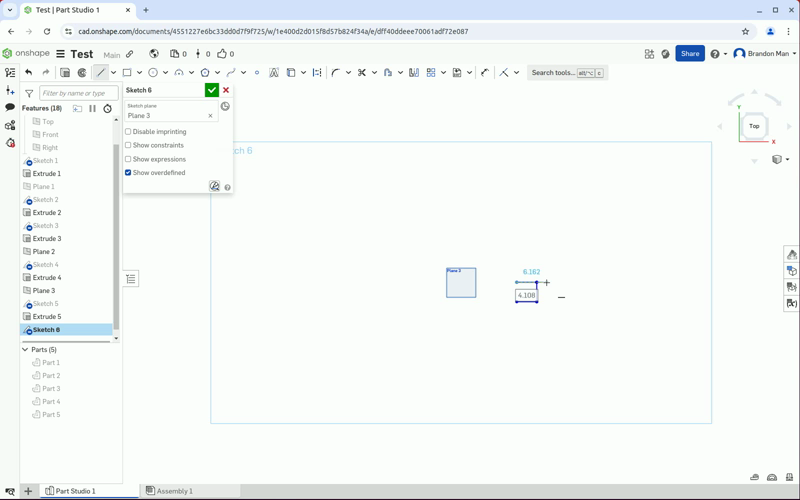
mouse_move(516, 301)
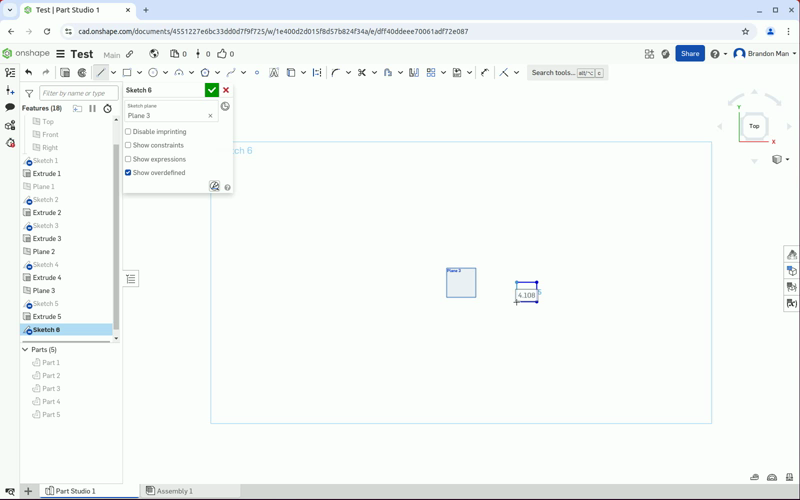
key_up(shift)
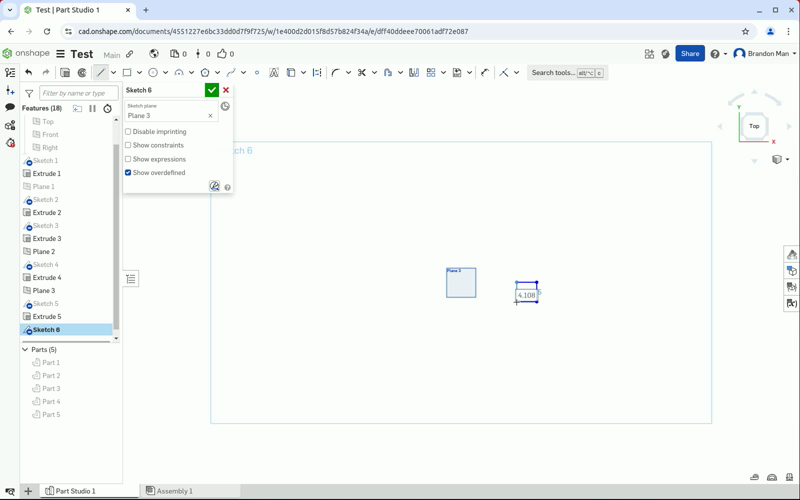
click(516, 301)
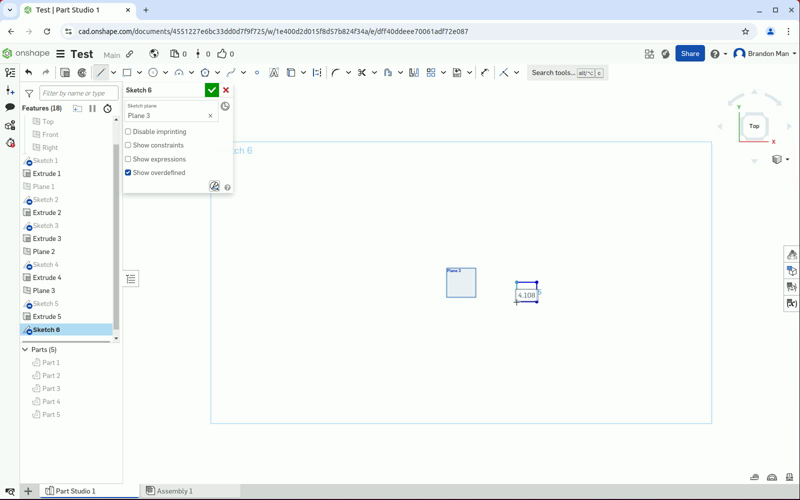
key(esc)
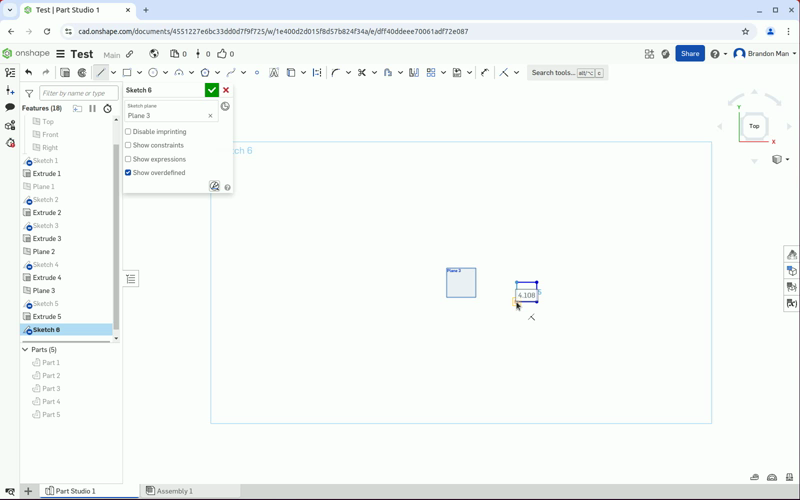
mouse_move(535, 298)
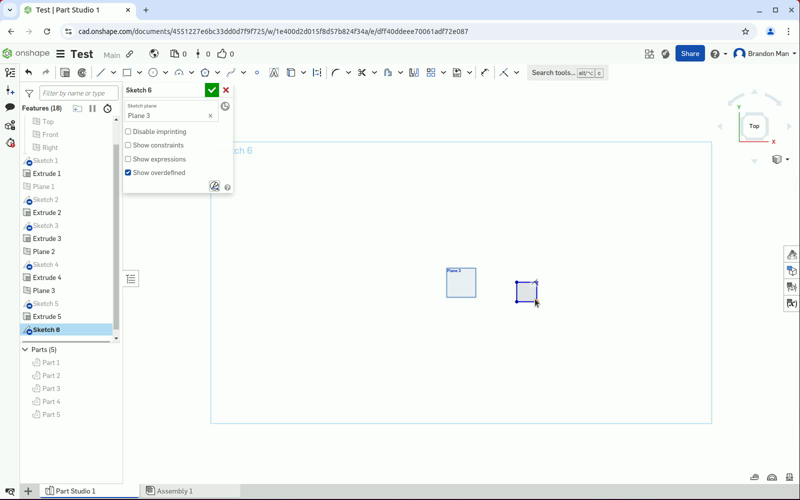
scroll(6)
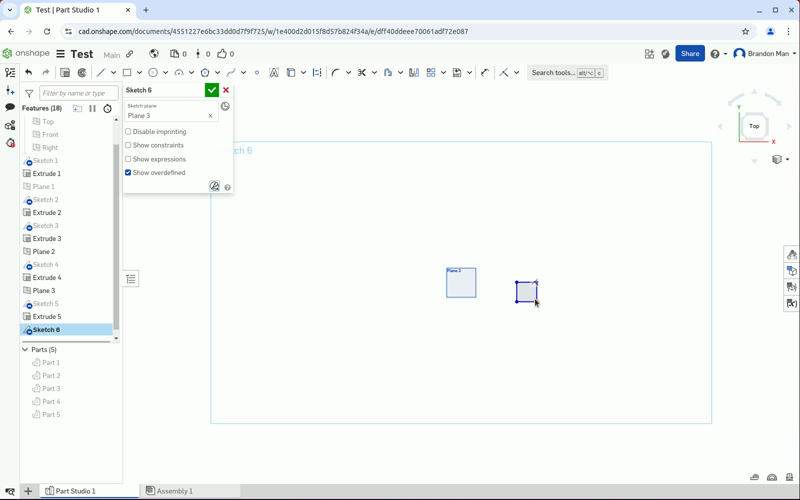
scroll(6)
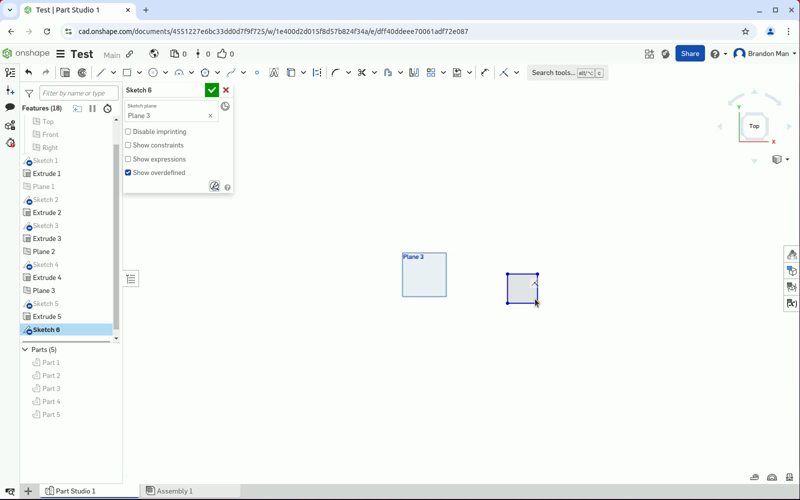
scroll(6)
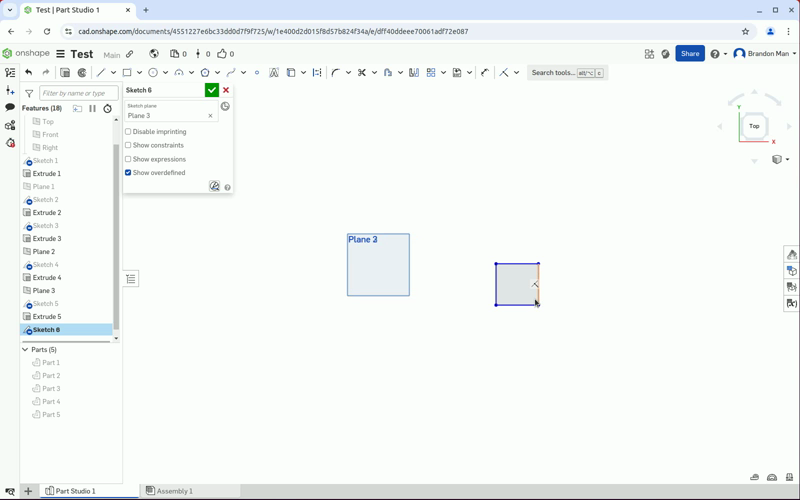
scroll(6)
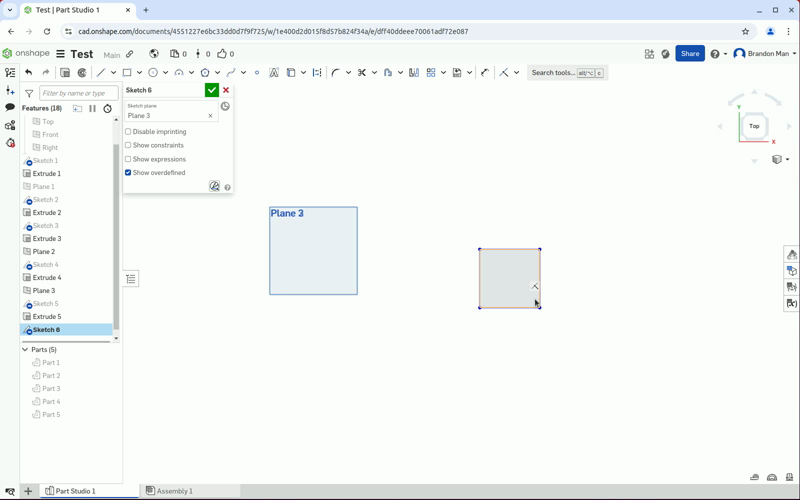
scroll(6)
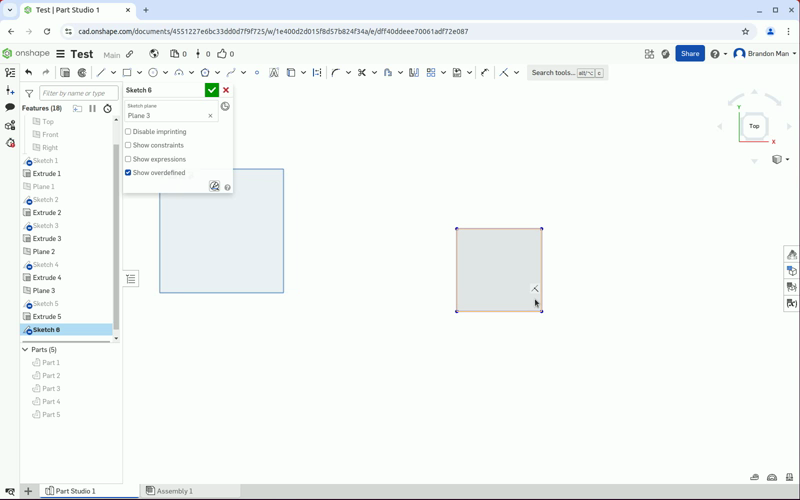
scroll(6)
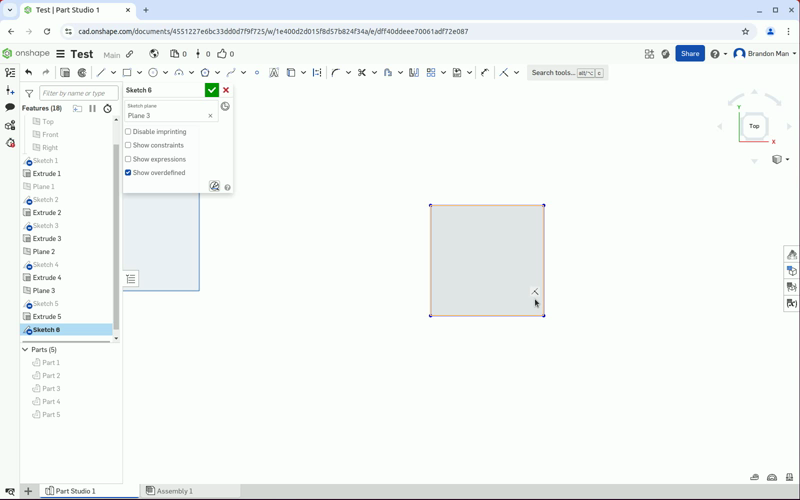
scroll(6)
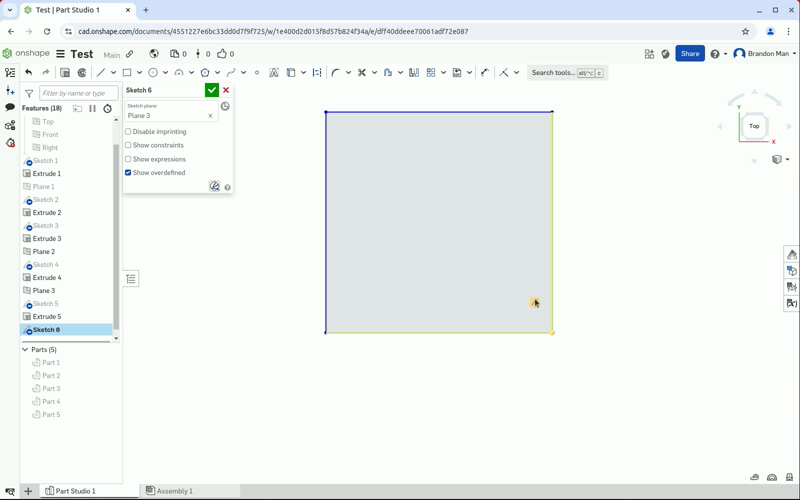
click(535, 298)
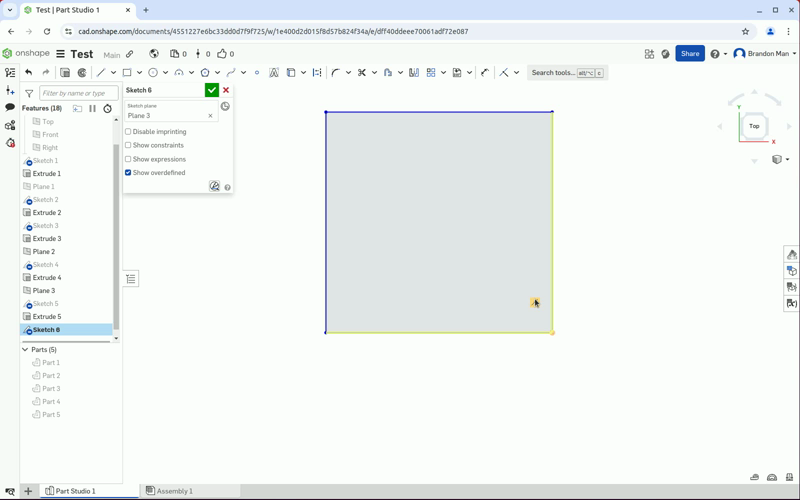
scroll(-6)
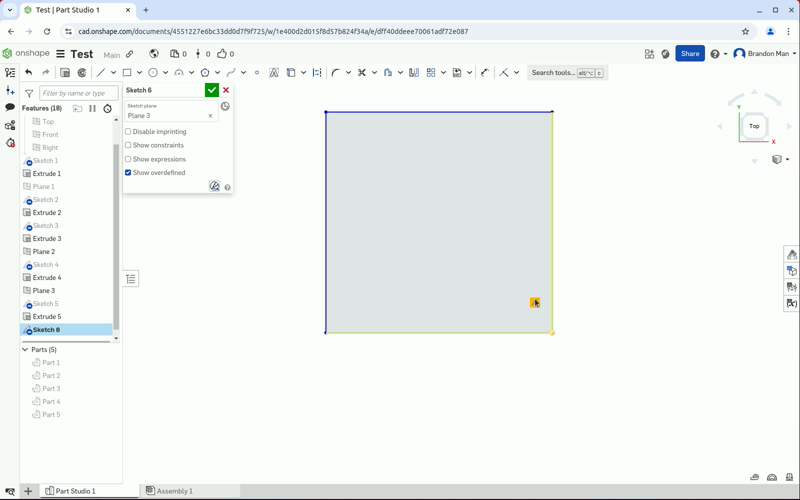
scroll(-6)
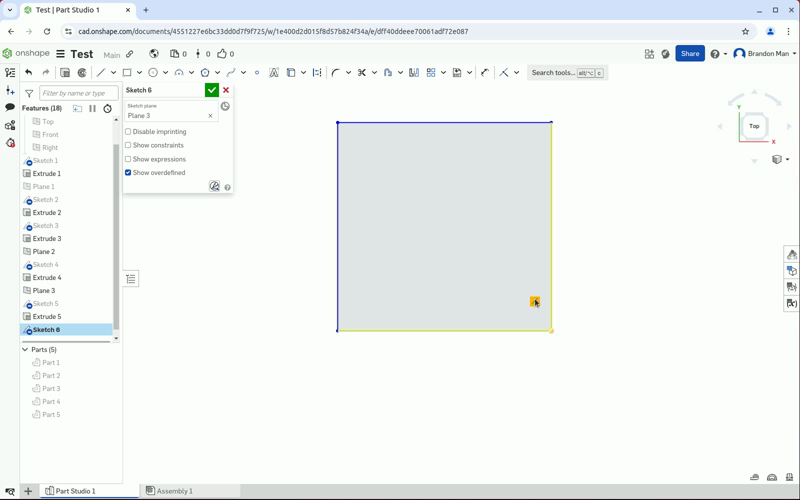
scroll(-6)
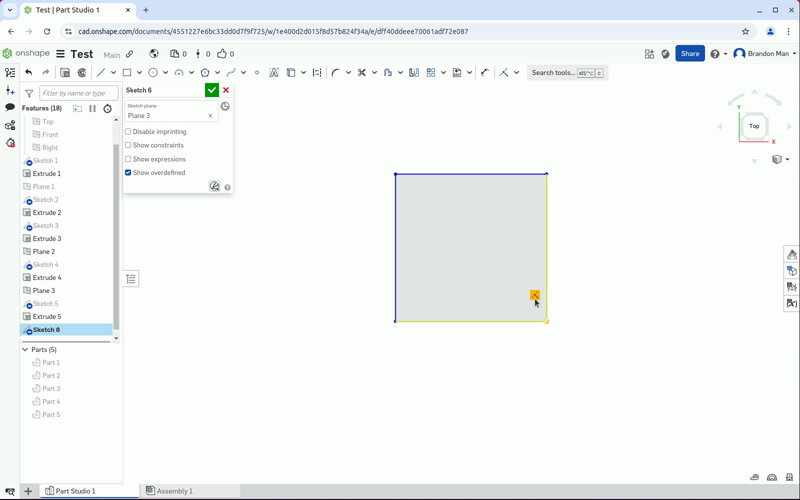
scroll(-6)
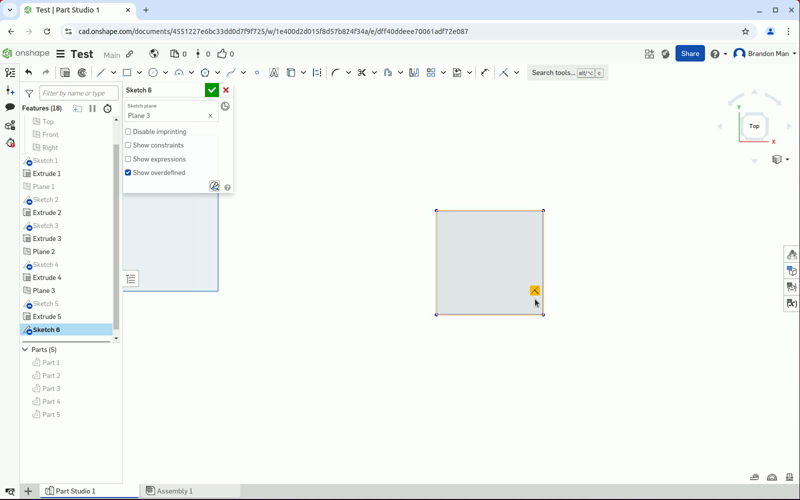
scroll(-6)
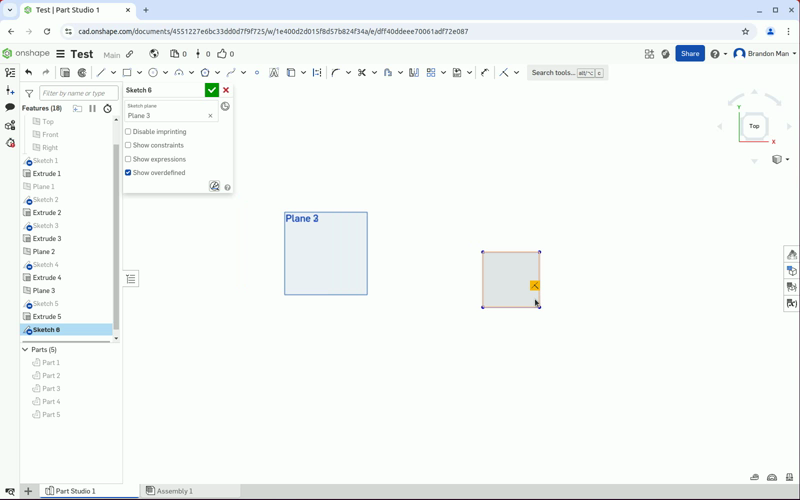
scroll(-6)
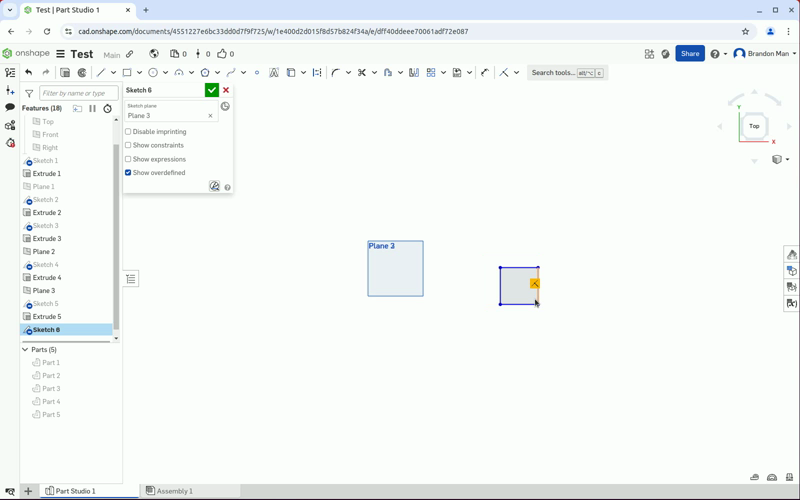
scroll(-6)
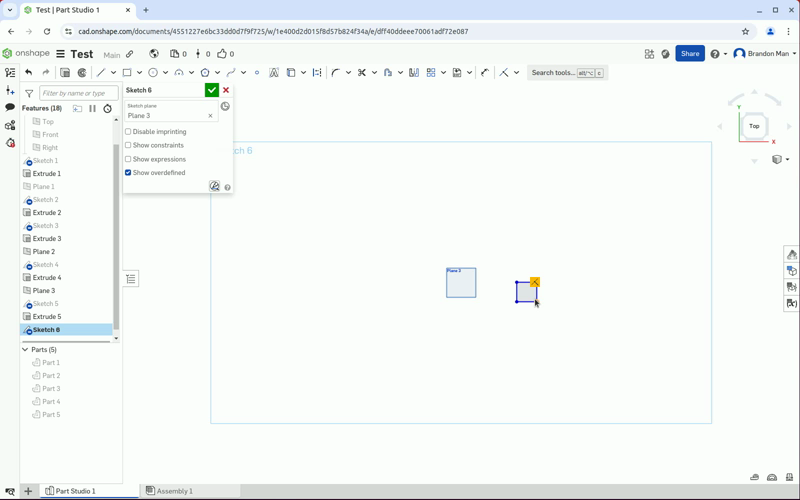
mouse_move(73, 352)
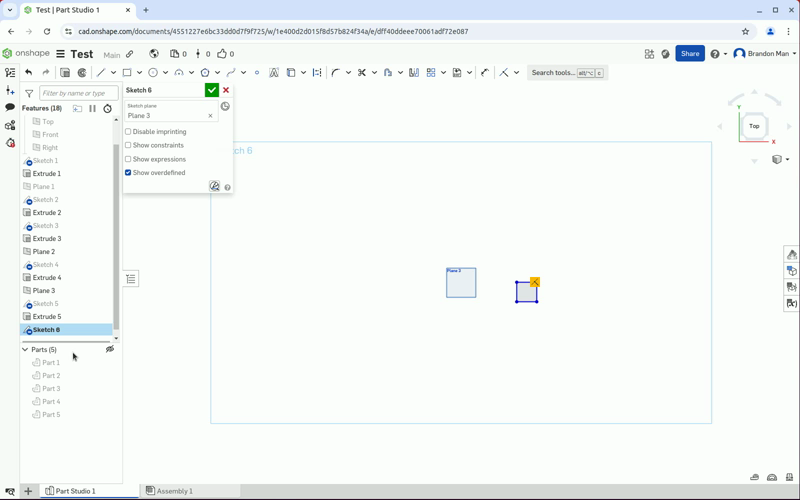
key(shift+y)
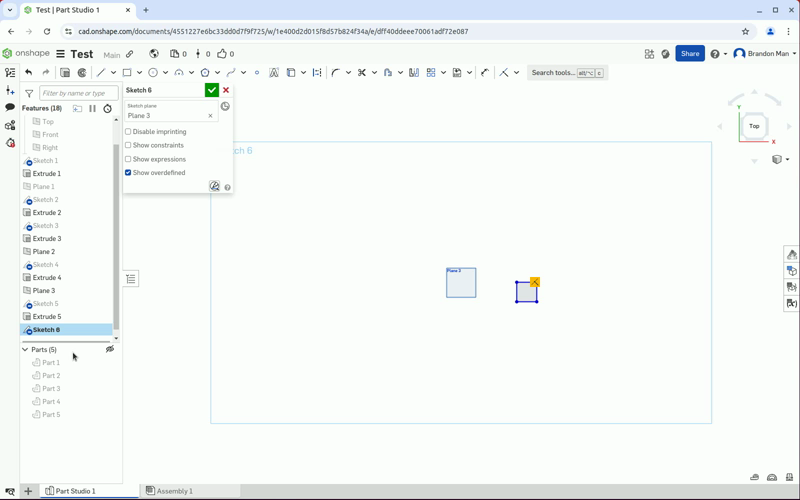
key(shift+e)
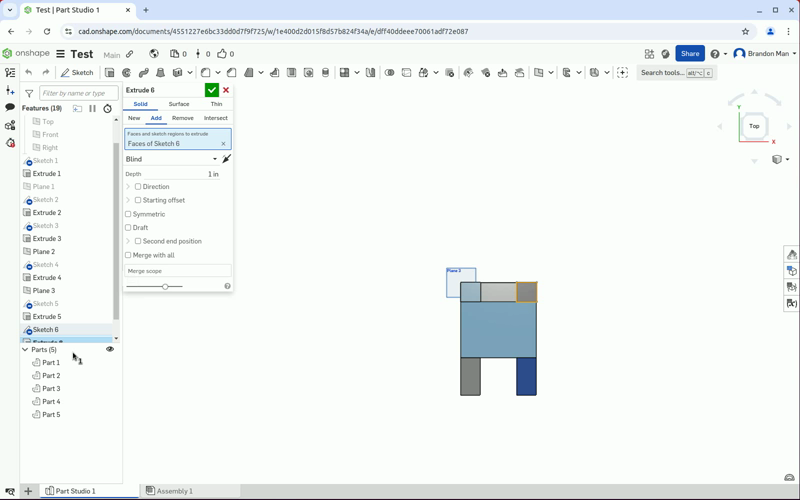
mouse_move(143, 106)
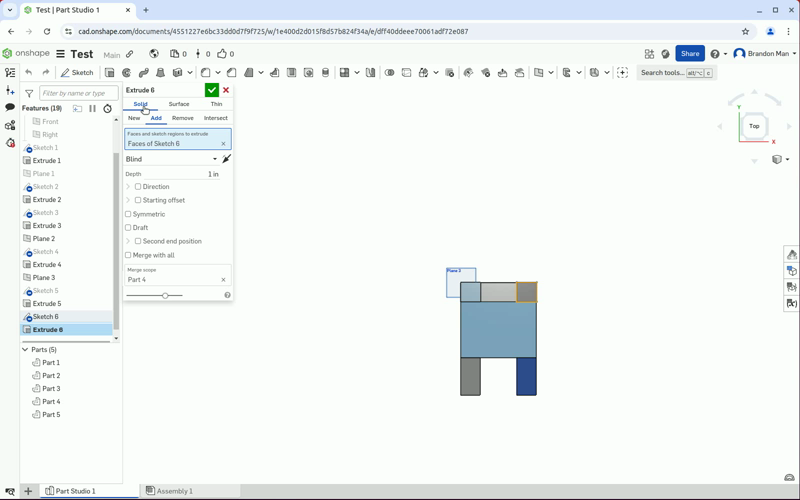
click(143, 106)
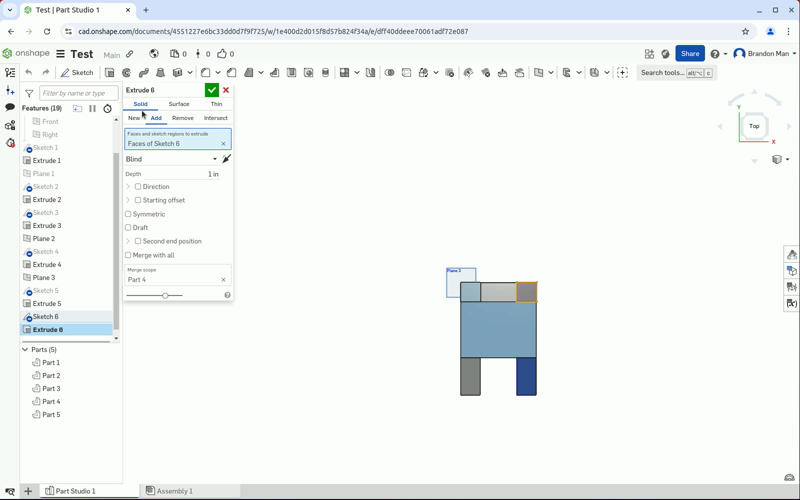
mouse_move(137, 120)
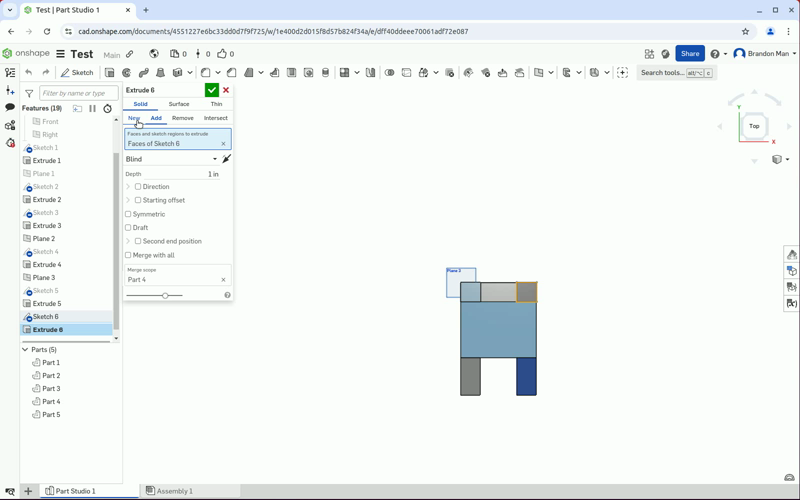
click(137, 120)
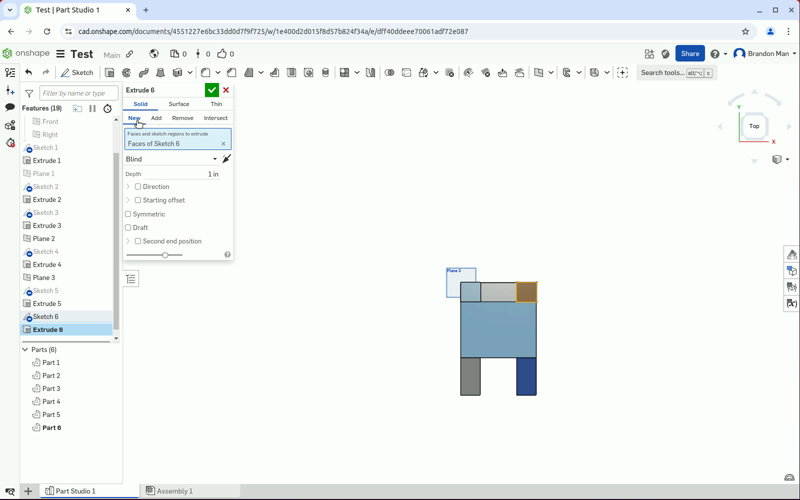
key(tab, 4)
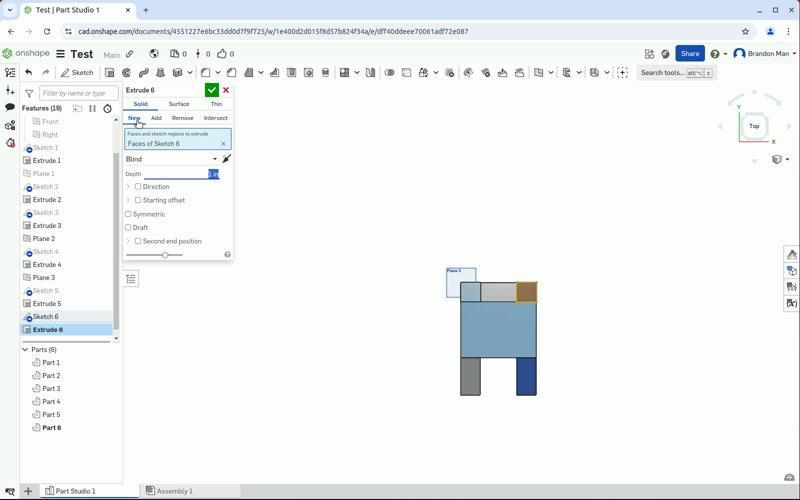
text(3.851)
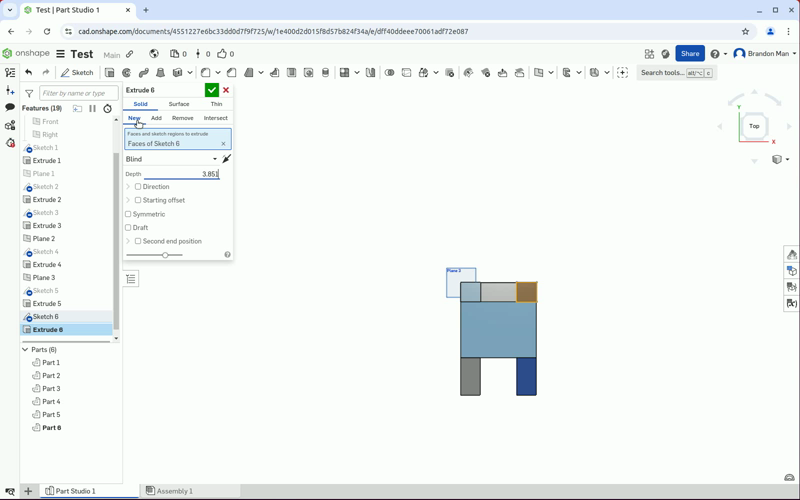
key(enter)
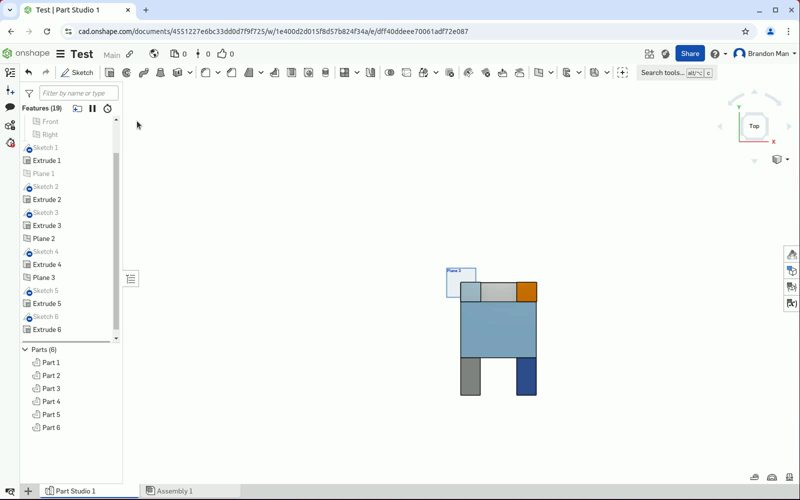
key(shift+h)
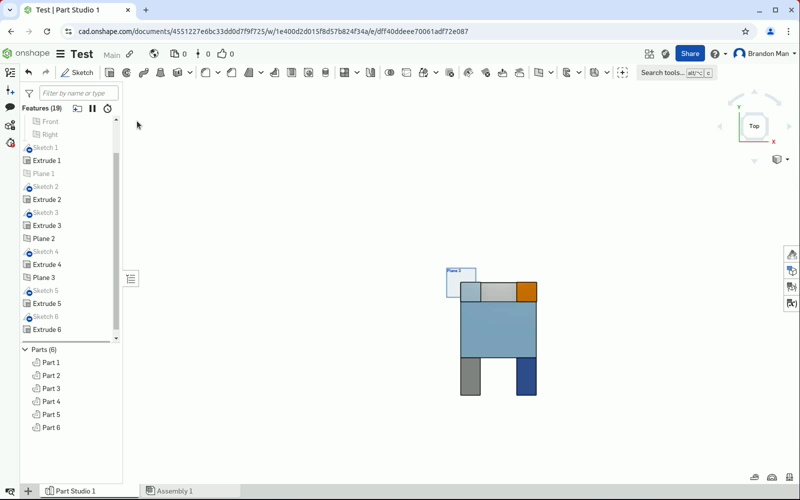
key(shift+h)
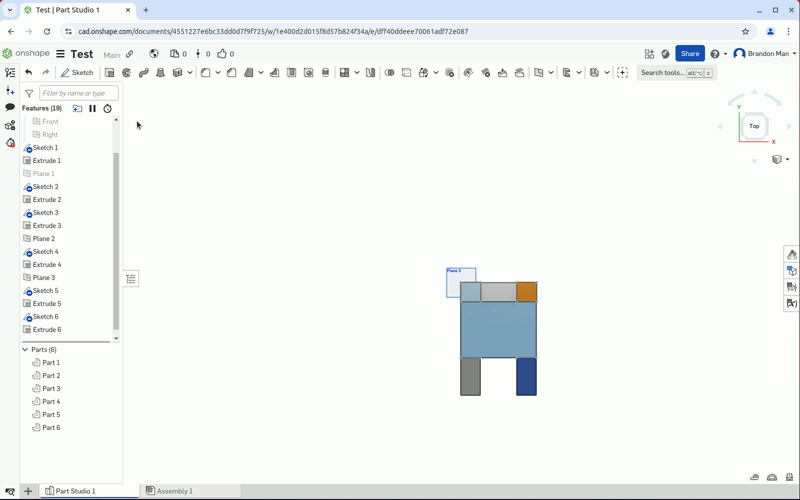
key(shift+7)
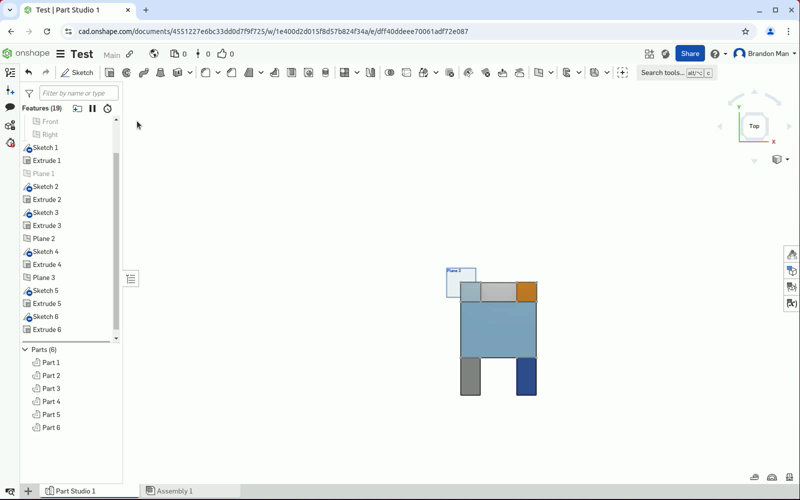
key(up, 3)
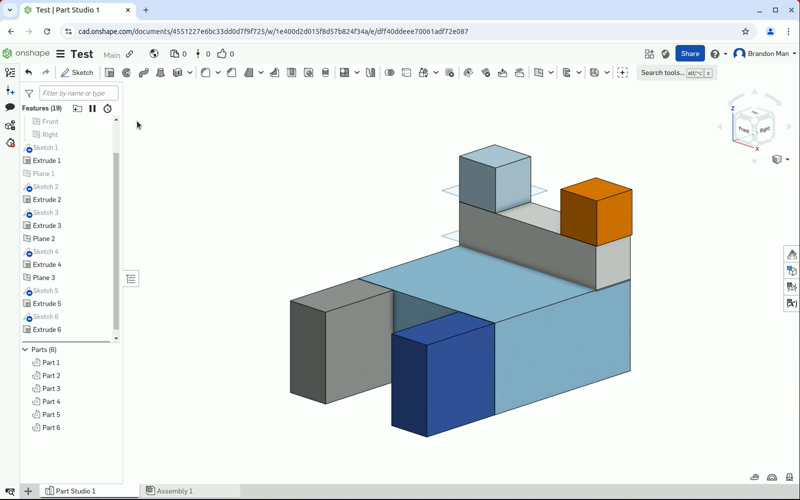
key(left, 3)
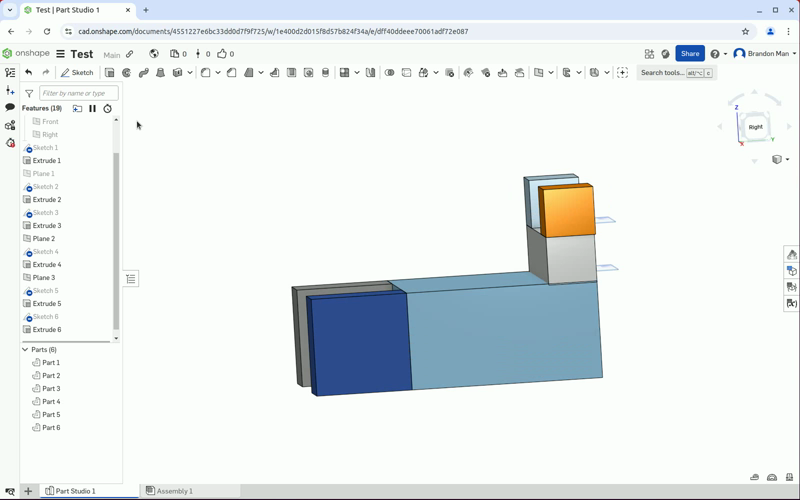
key(right, 3)
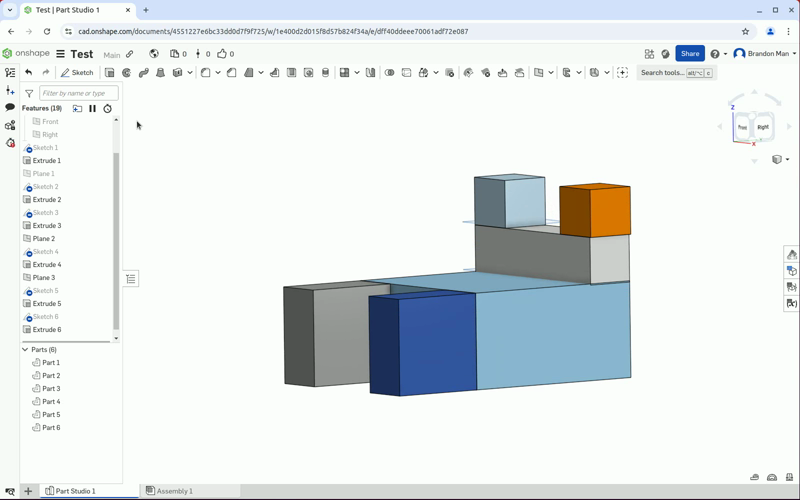
key(down, 3)
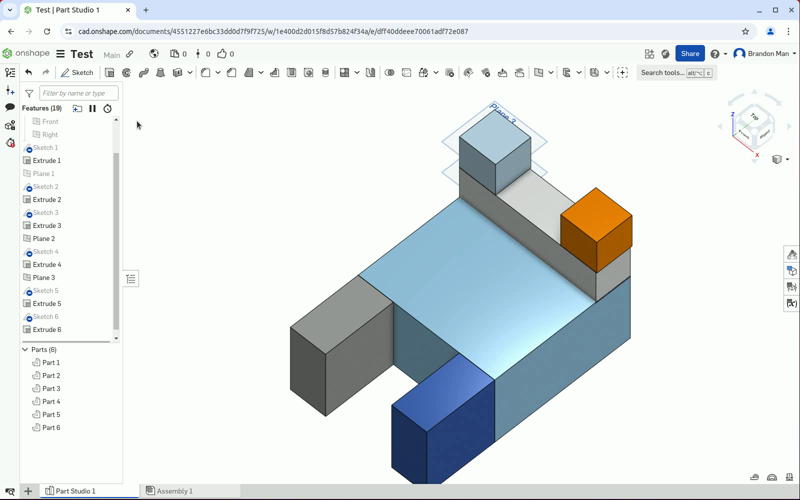
mouse_move(69, 150)
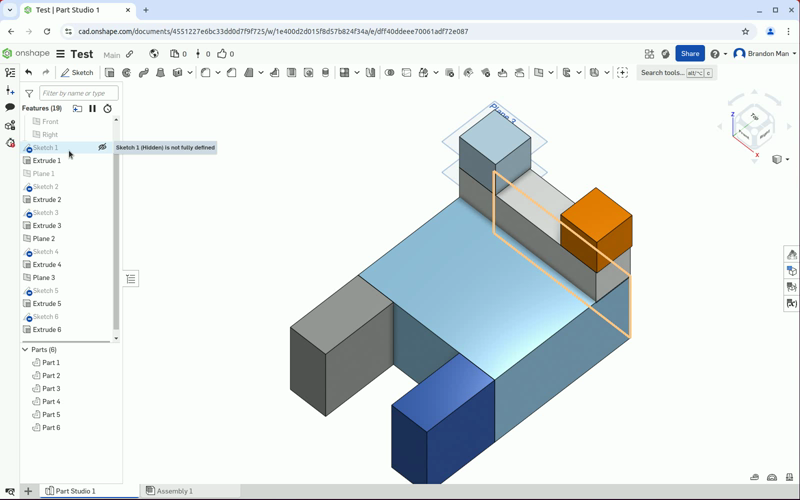
click(69, 150)